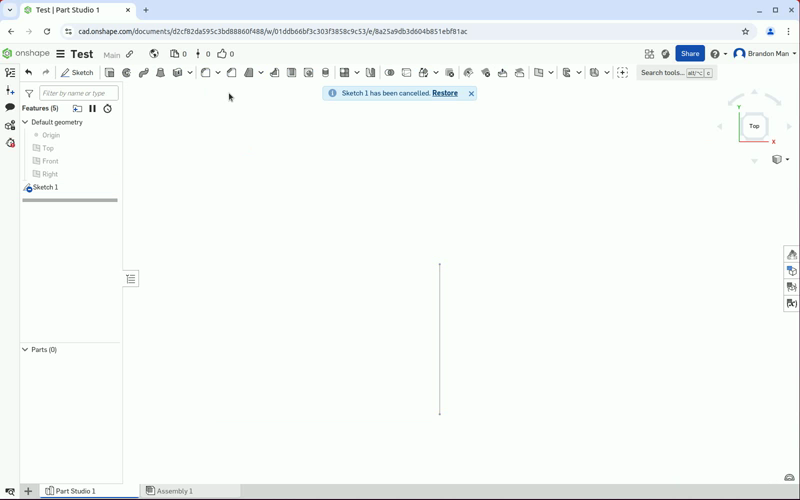
key(shift+h)
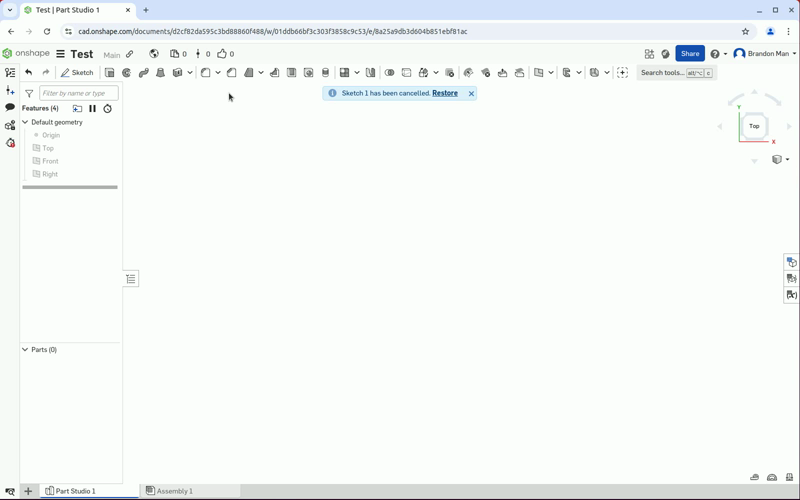
mouse_move(73, 352)
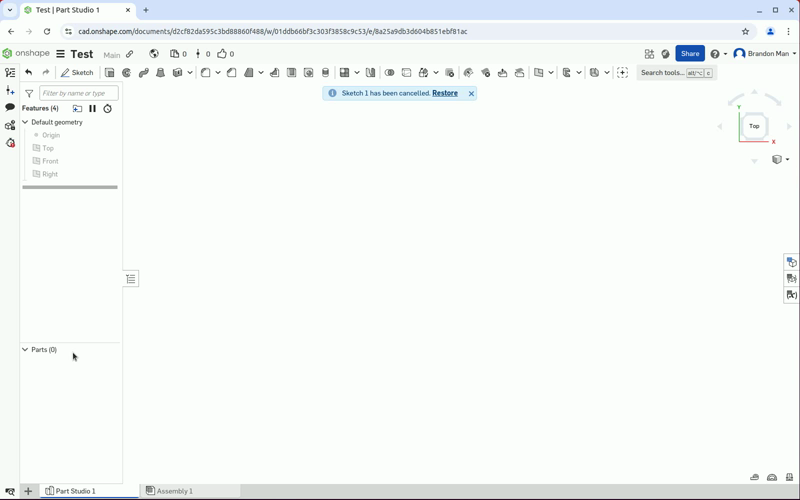
key(y)
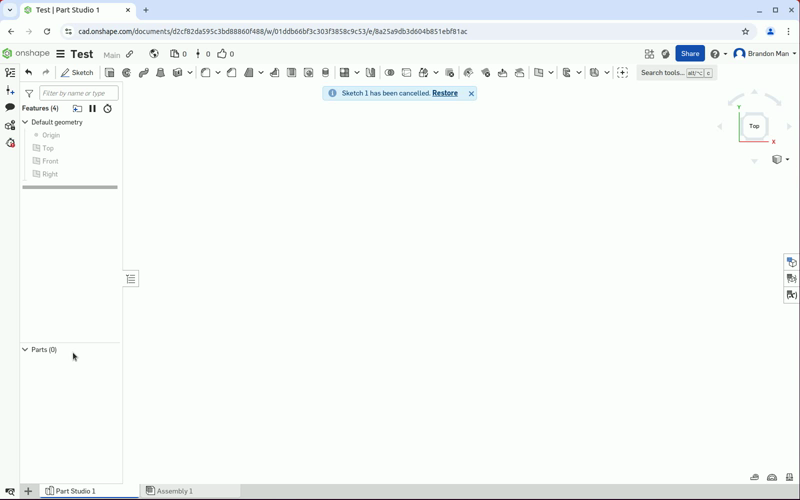
key(shift+p)
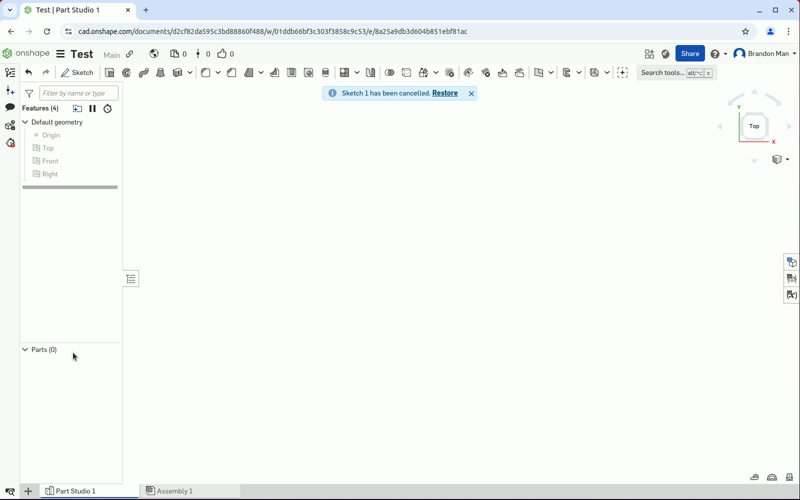
key(space)
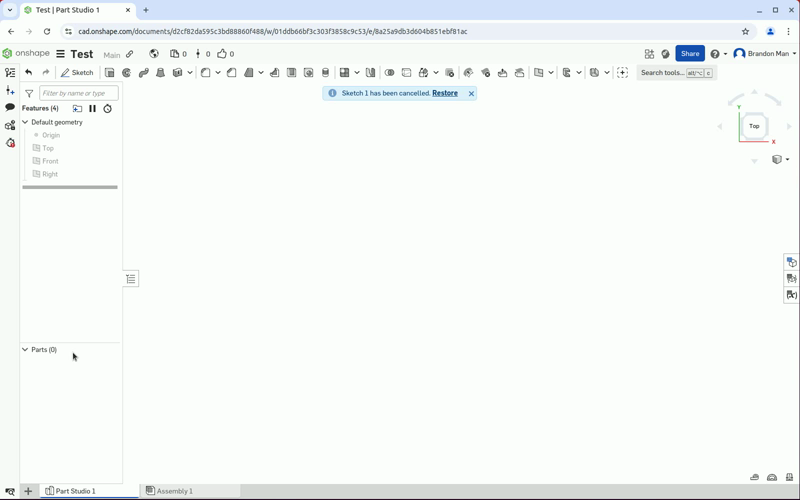
key_down(shift)
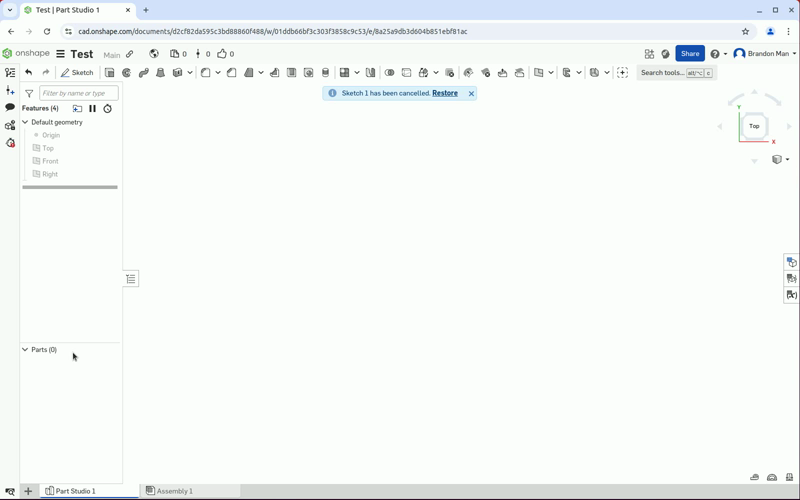
key(up)
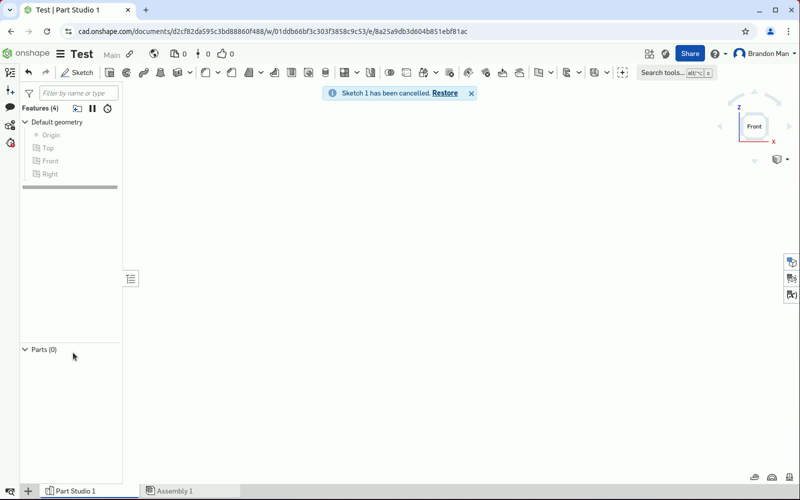
key_up(shift)
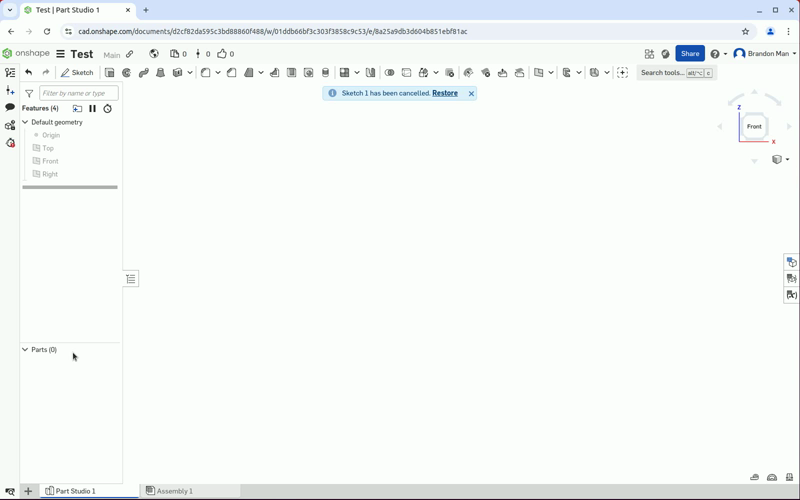
key(space)
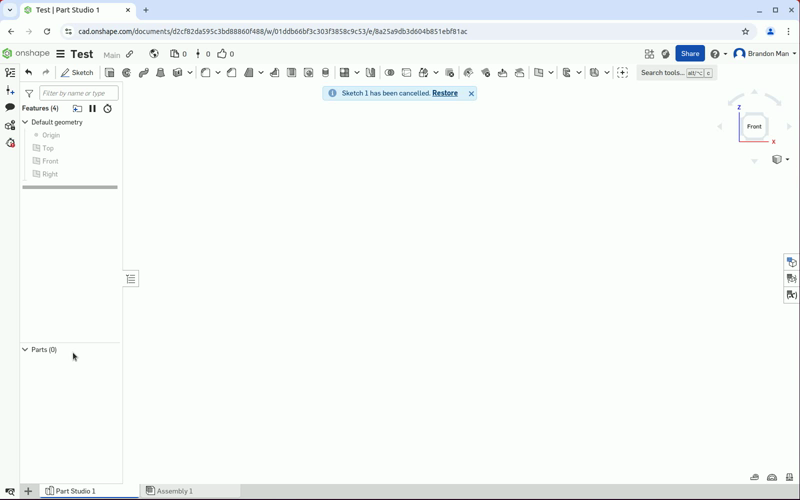
key_down(shift)
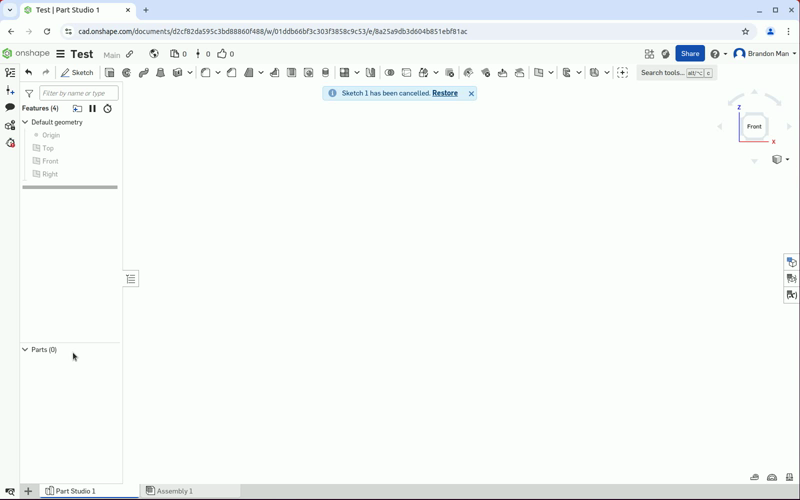
key(left)
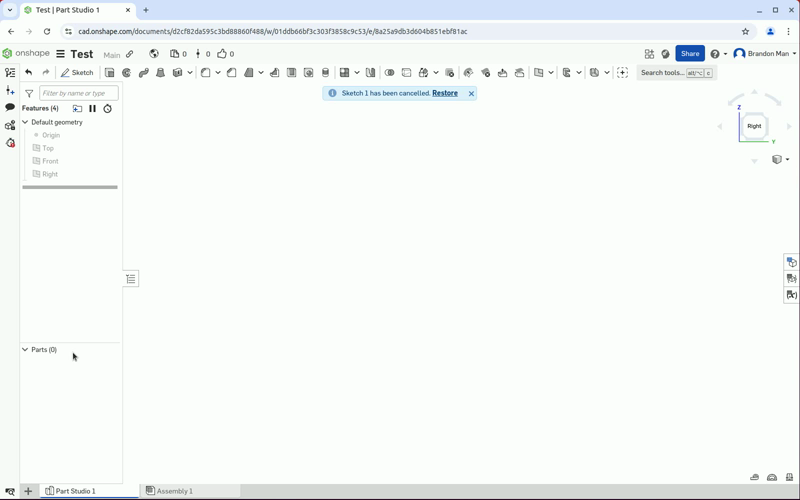
key_up(shift)
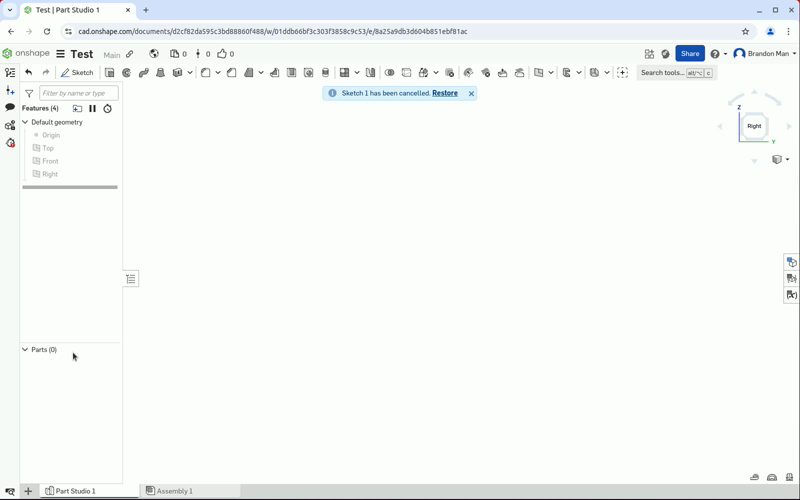
mouse_move(73, 352)
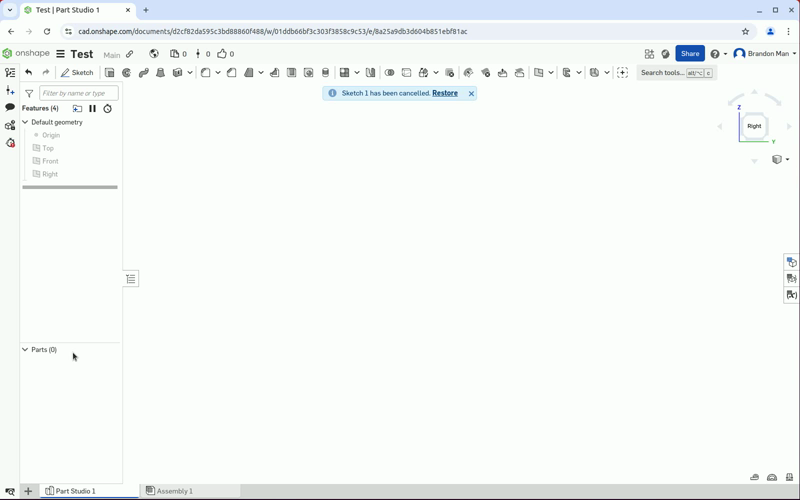
key(shift+y)
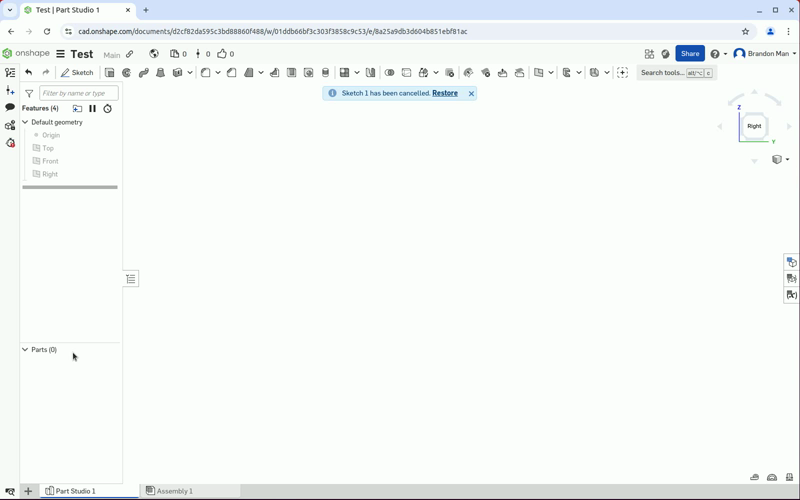
key(shift+s)
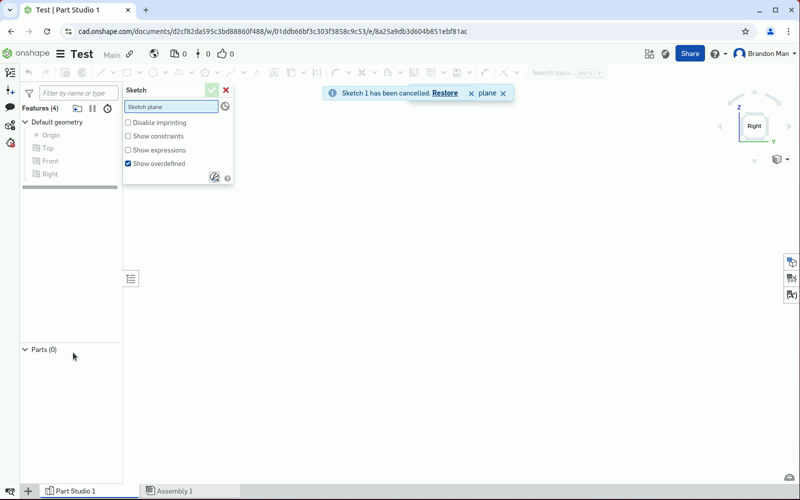
mouse_move(73, 176)
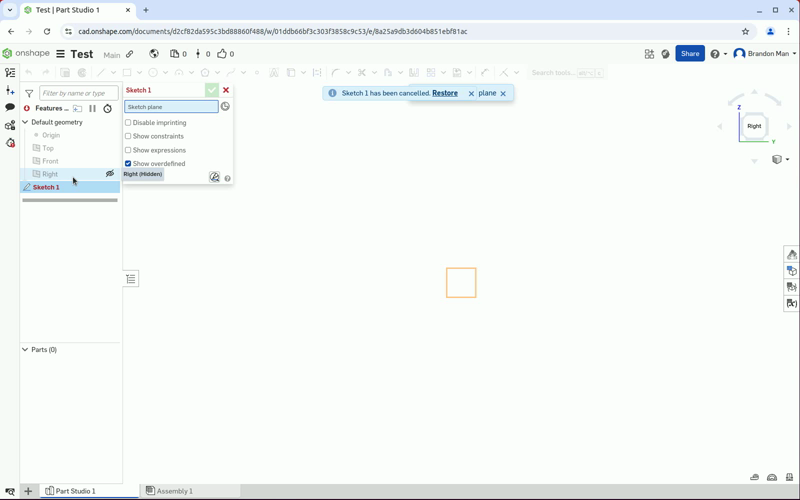
click(73, 176)
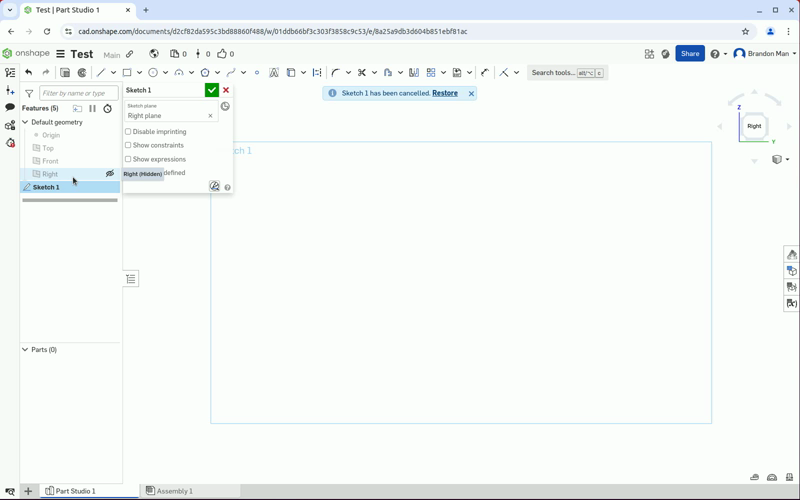
mouse_move(73, 352)
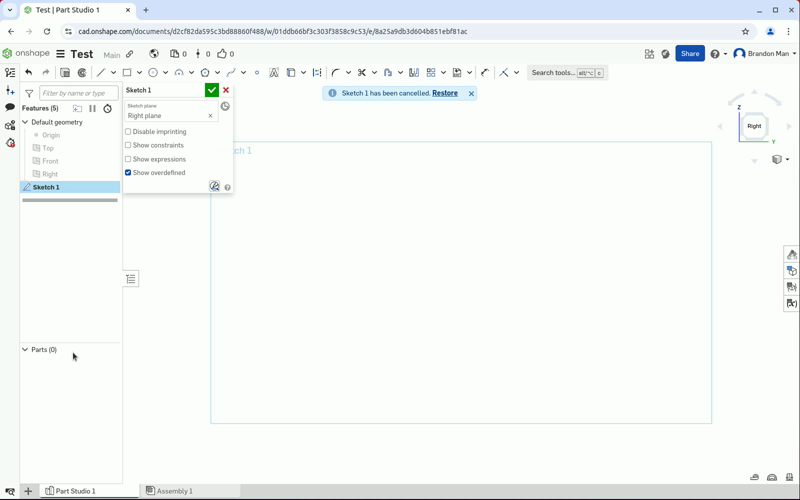
key(y)
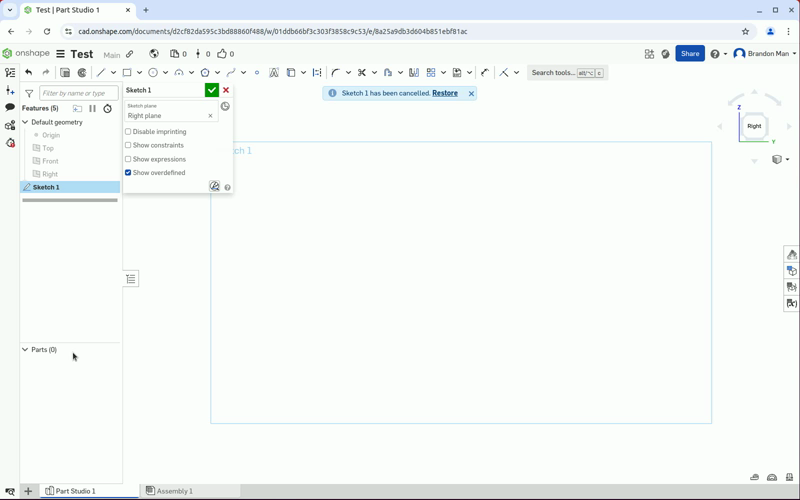
key(l)
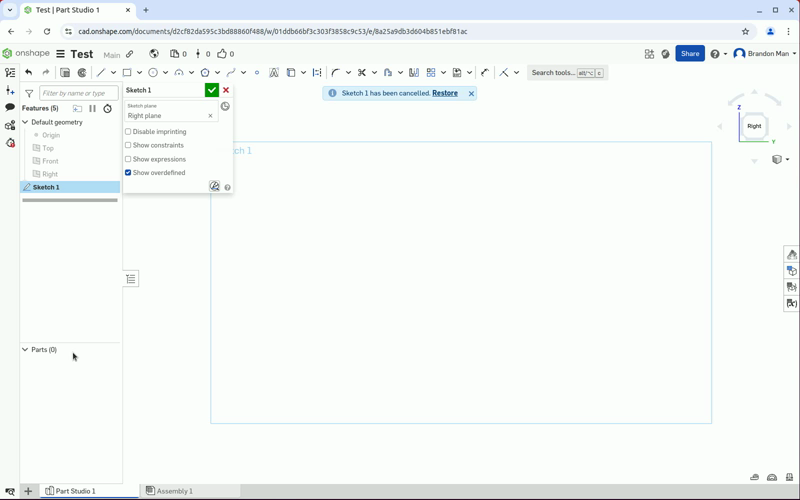
key_down(shift)
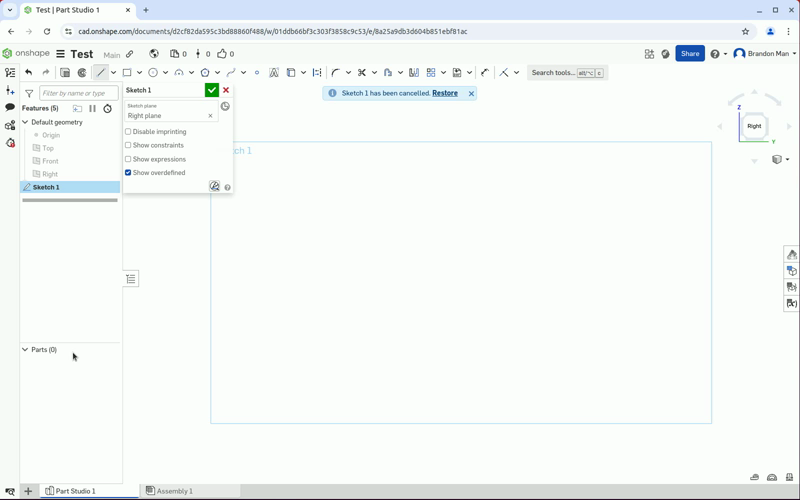
mouse_move(371, 238)
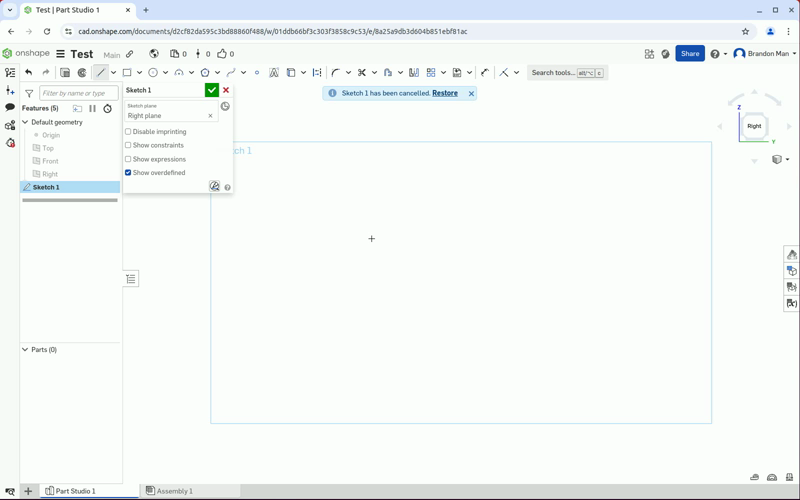
click(371, 238)
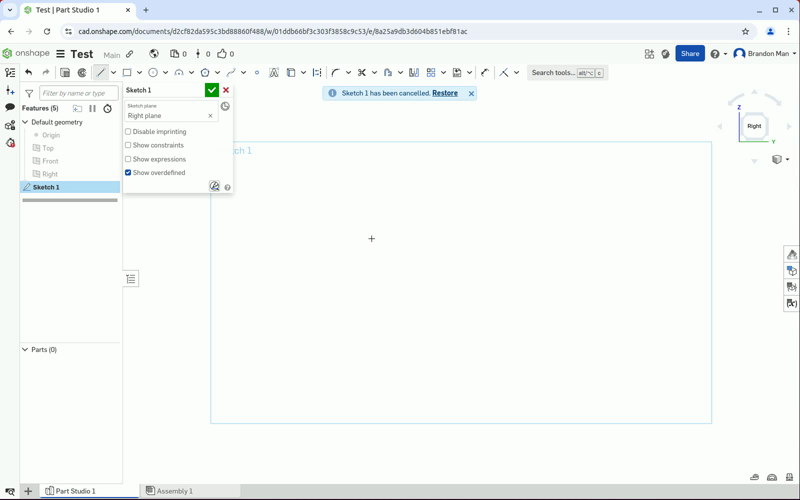
key_up(shift)
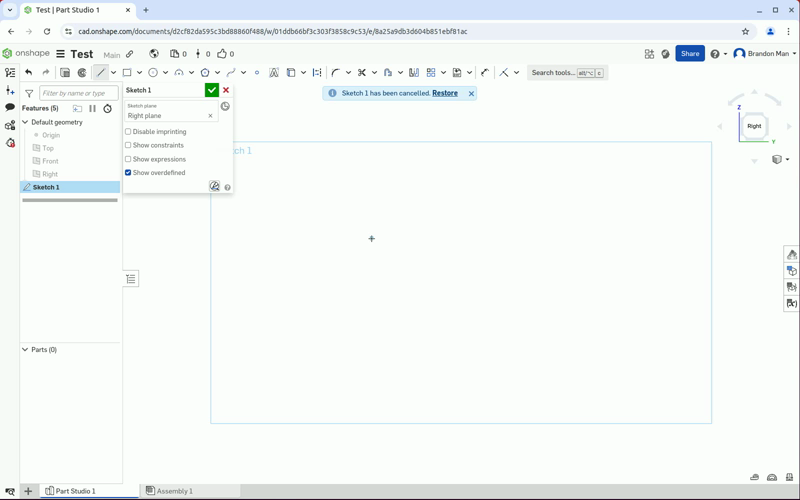
key_down(shift)
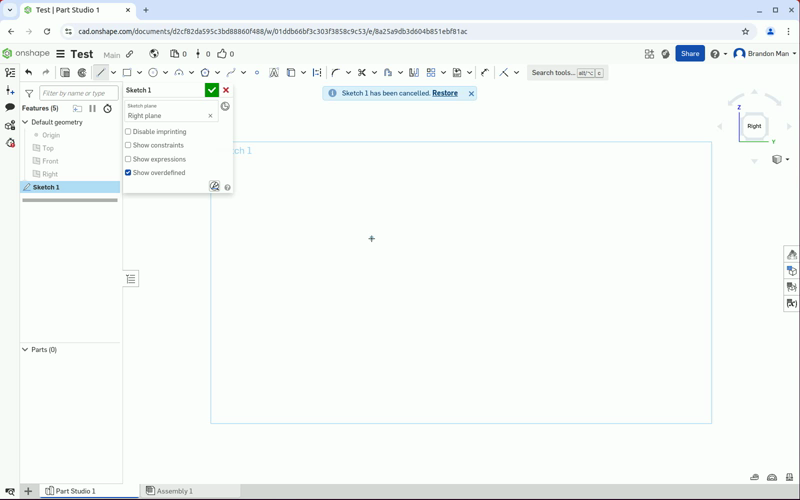
mouse_move(401, 238)
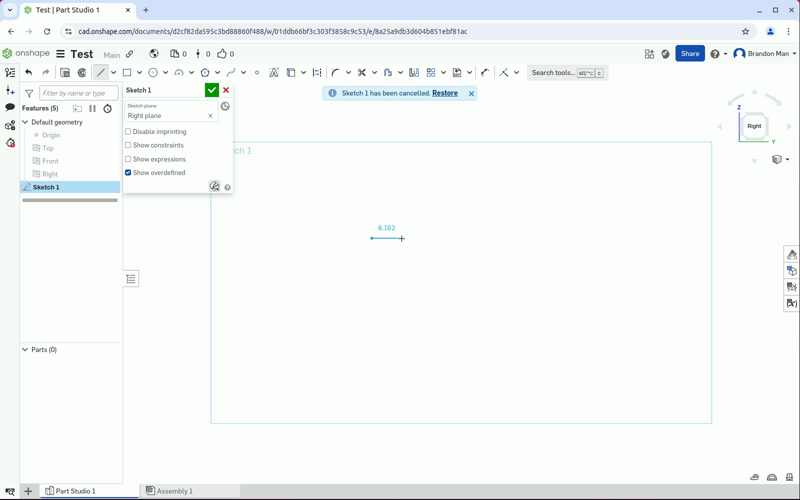
mouse_move(398, 238)
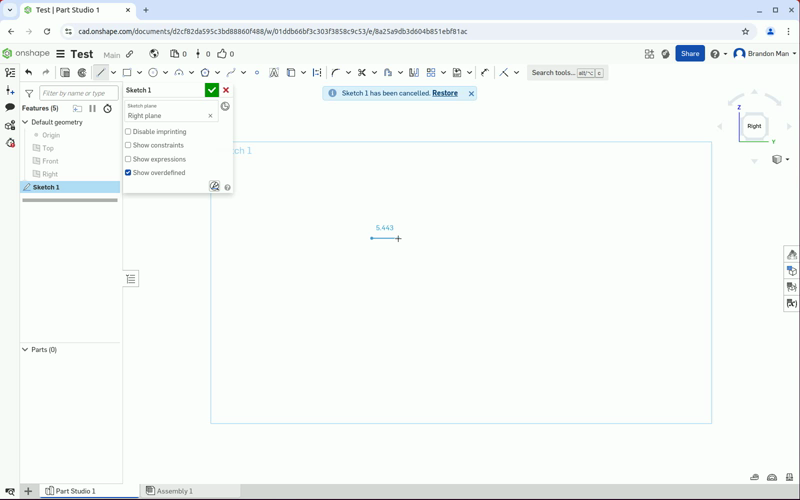
click(398, 238)
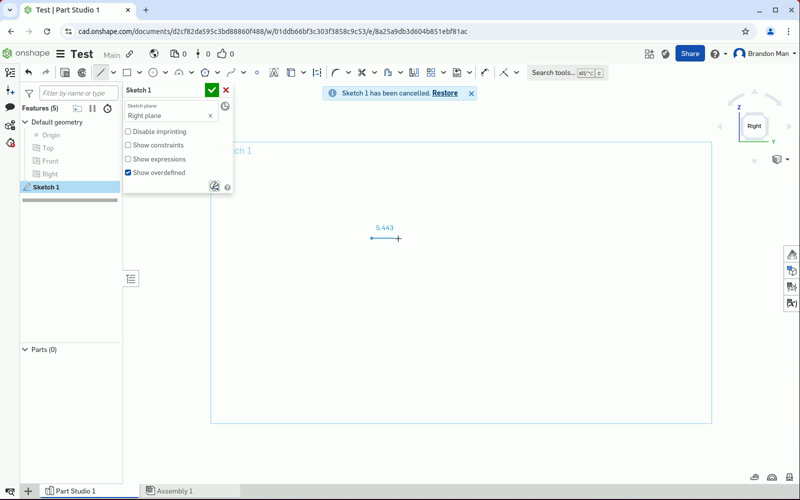
key_up(shift)
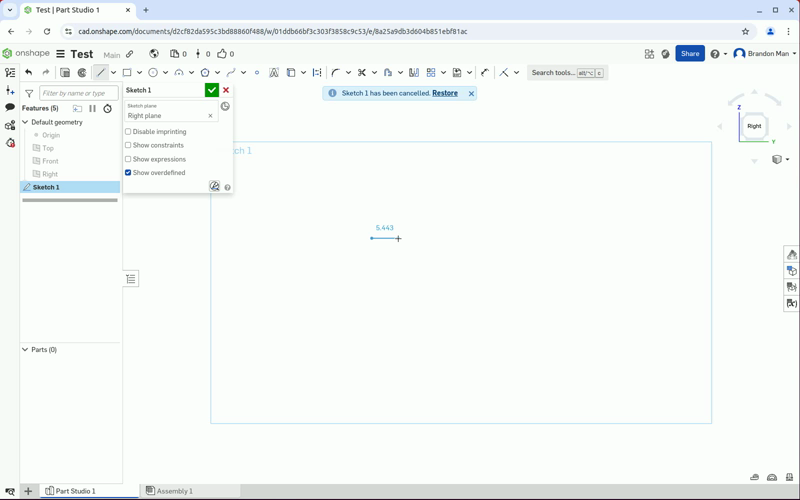
key_down(shift)
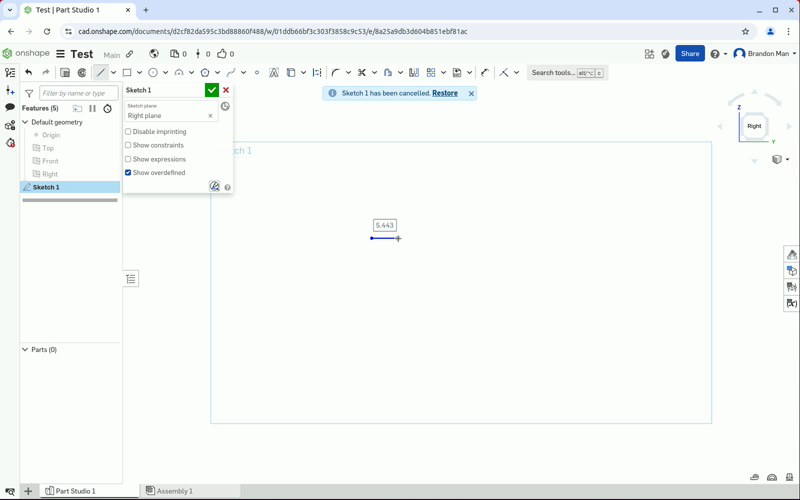
mouse_move(428, 238)
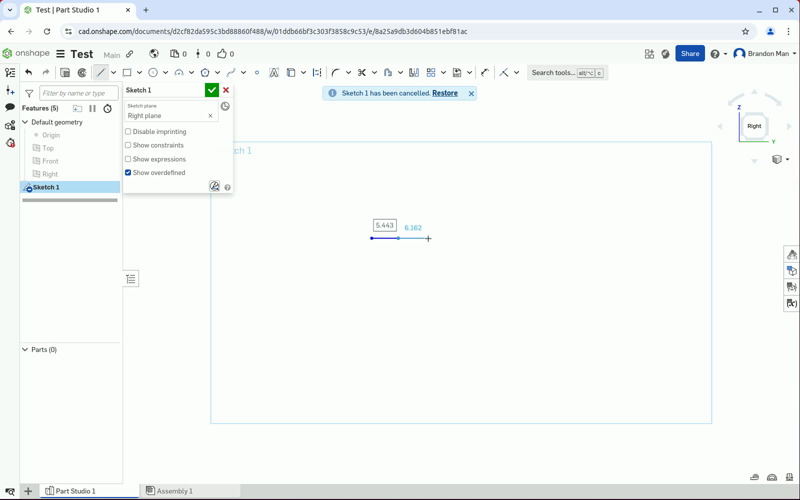
mouse_move(398, 222)
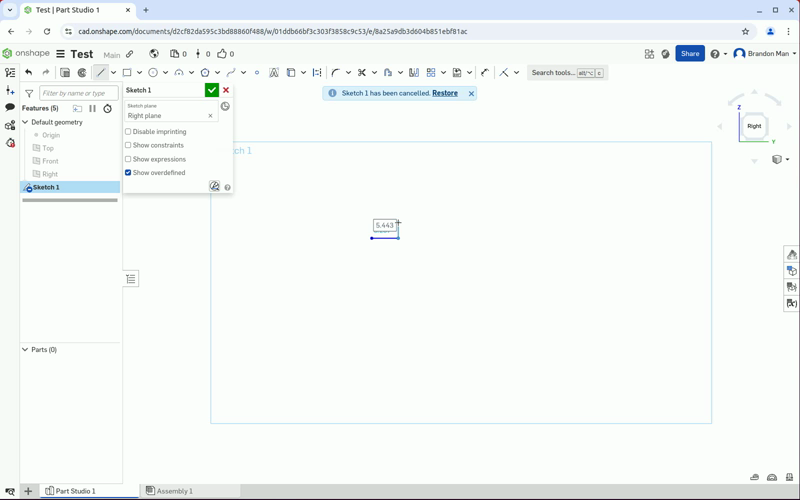
click(398, 222)
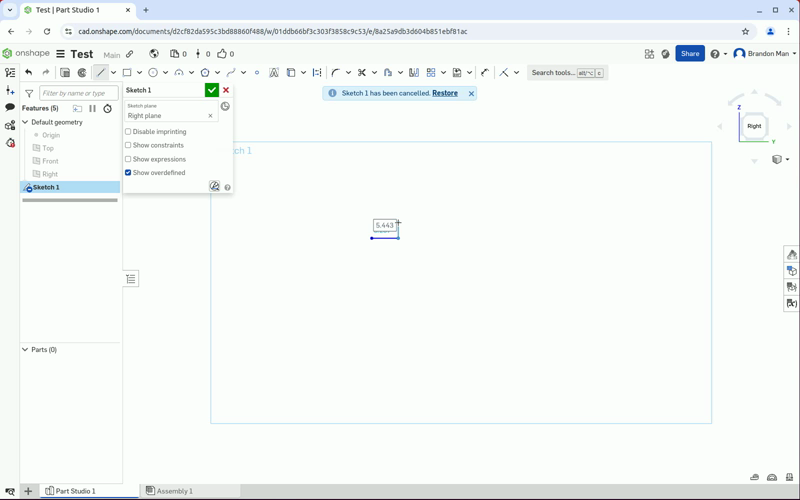
key_up(shift)
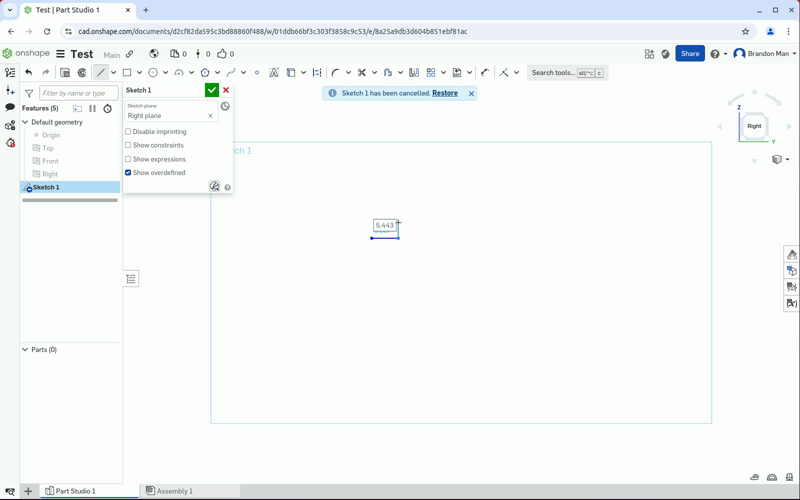
key_down(shift)
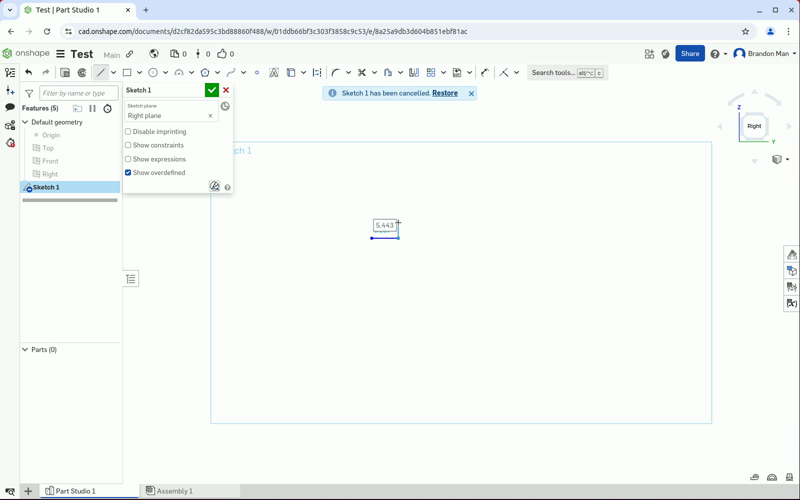
mouse_move(428, 222)
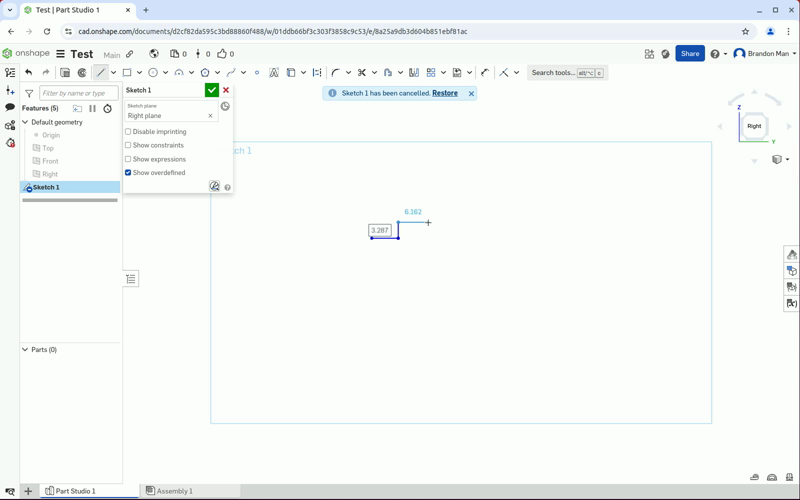
mouse_move(371, 222)
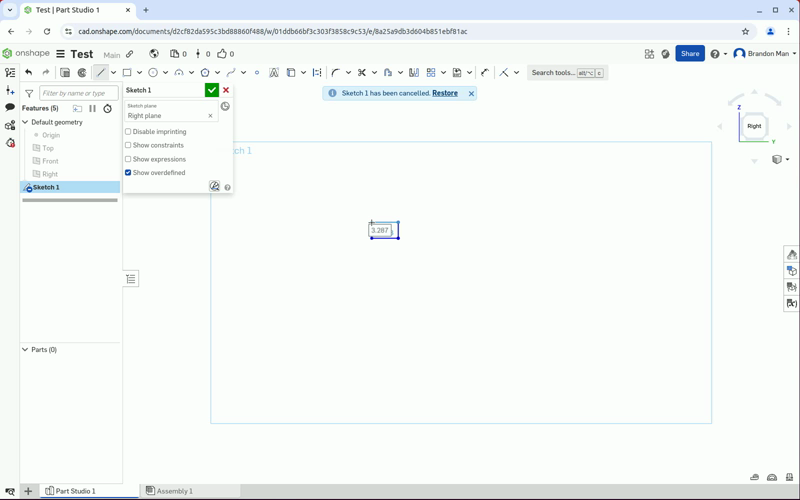
click(371, 222)
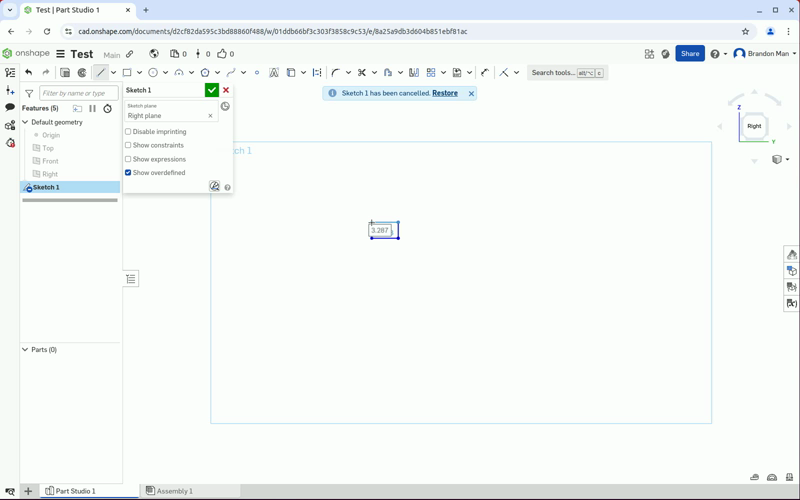
key_up(shift)
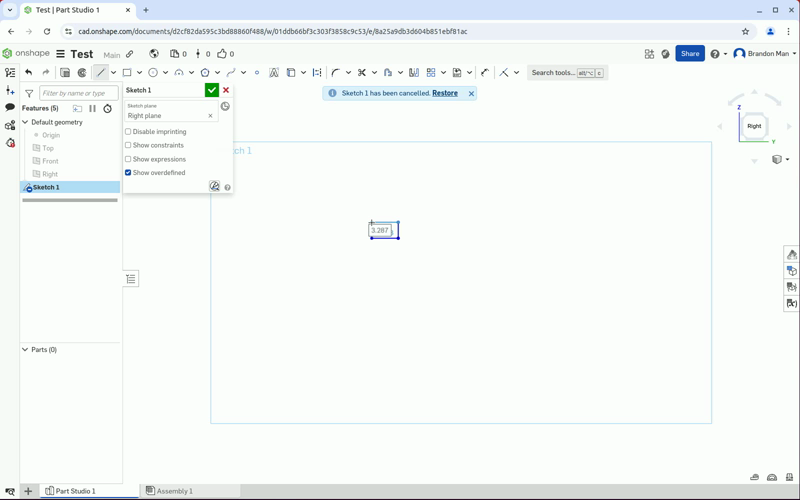
mouse_move(401, 222)
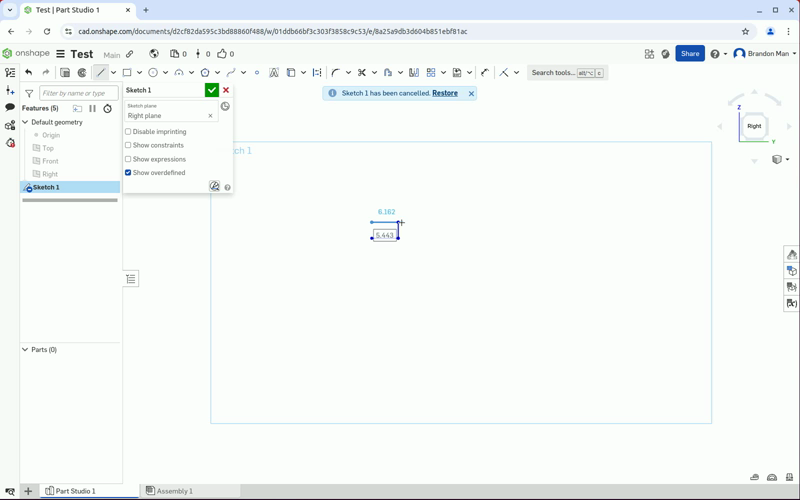
key_down(shift)
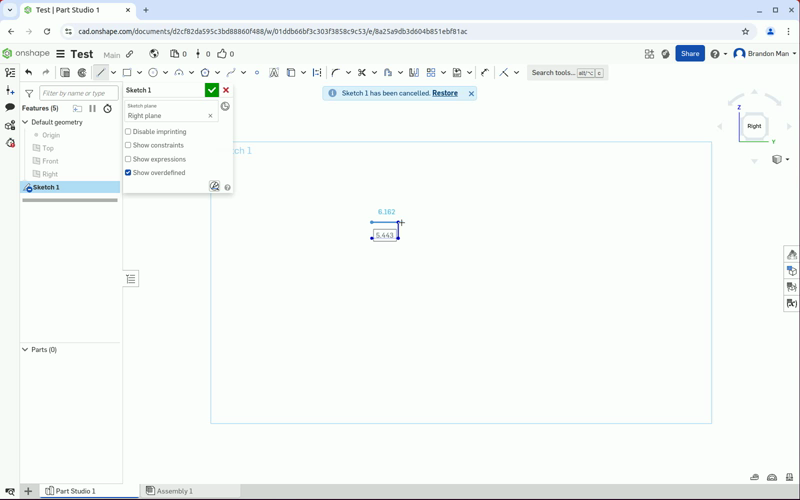
mouse_move(371, 238)
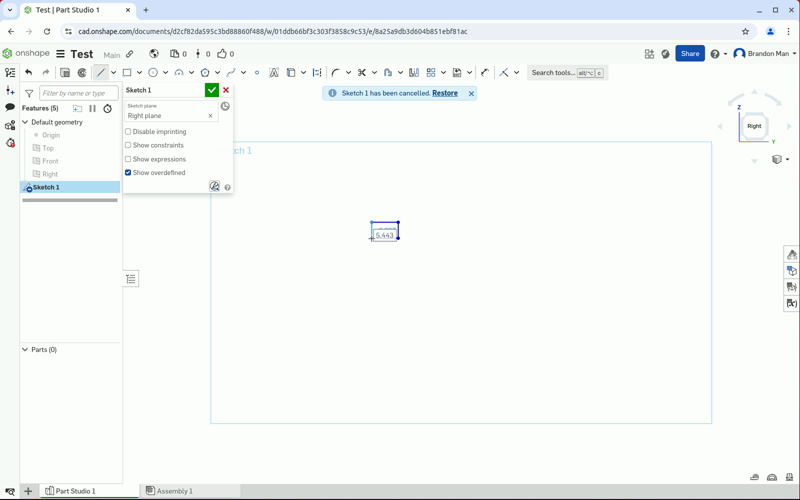
key_up(shift)
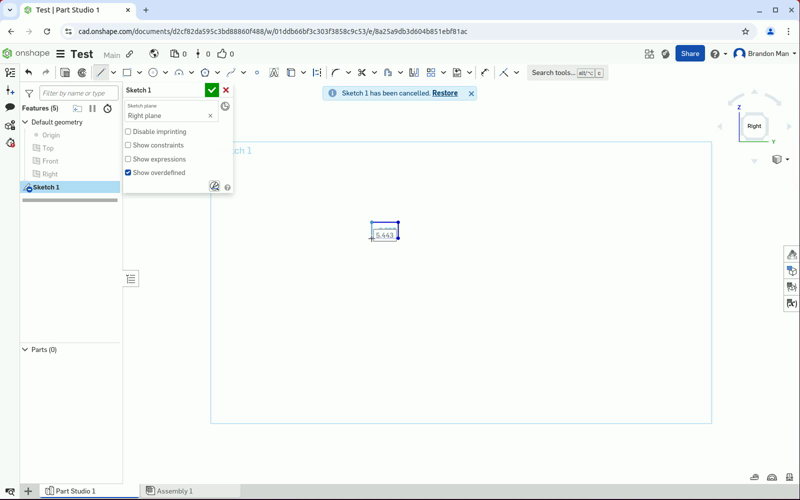
click(371, 238)
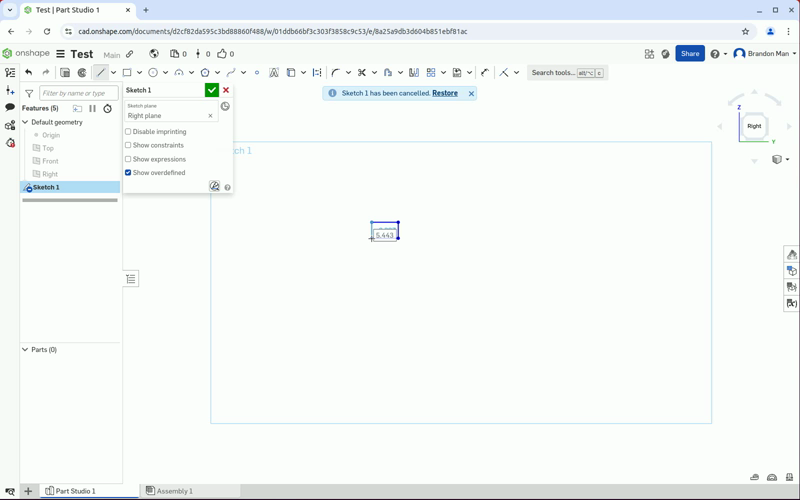
key(esc)
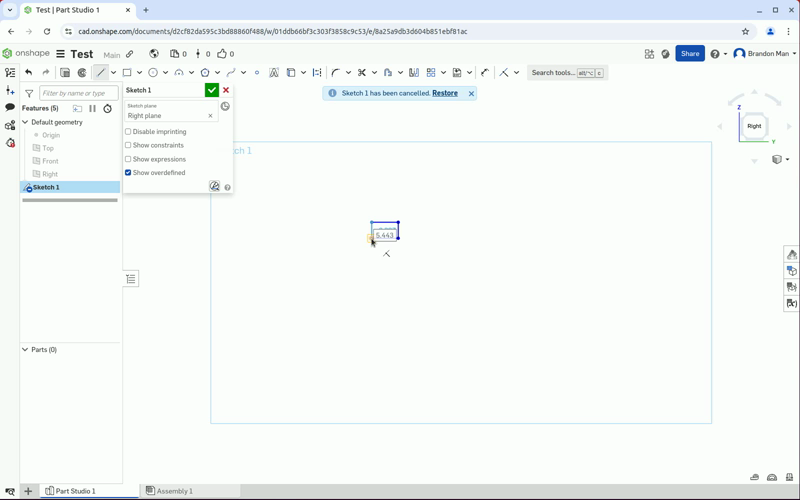
mouse_move(394, 236)
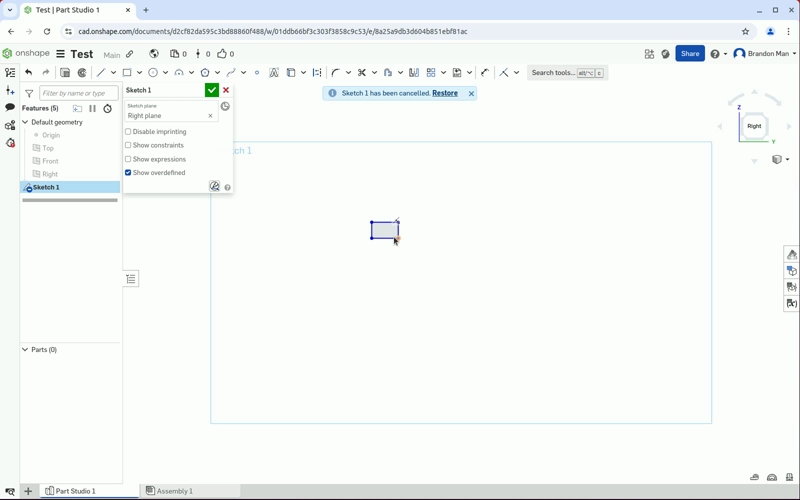
scroll(6)
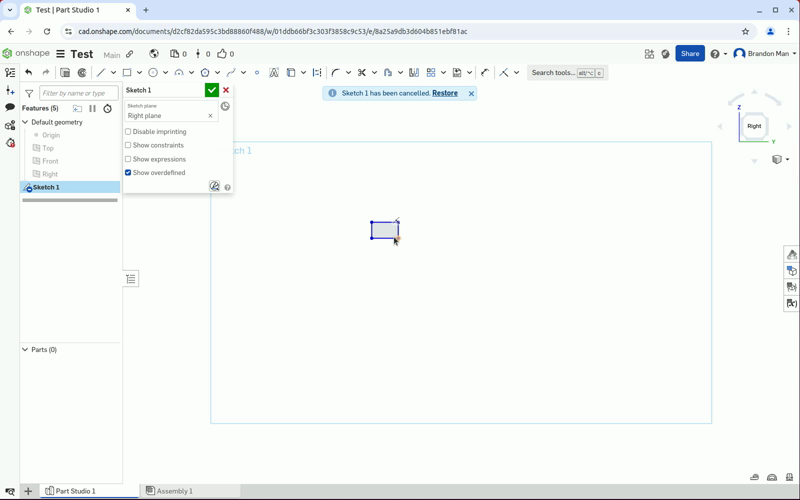
scroll(6)
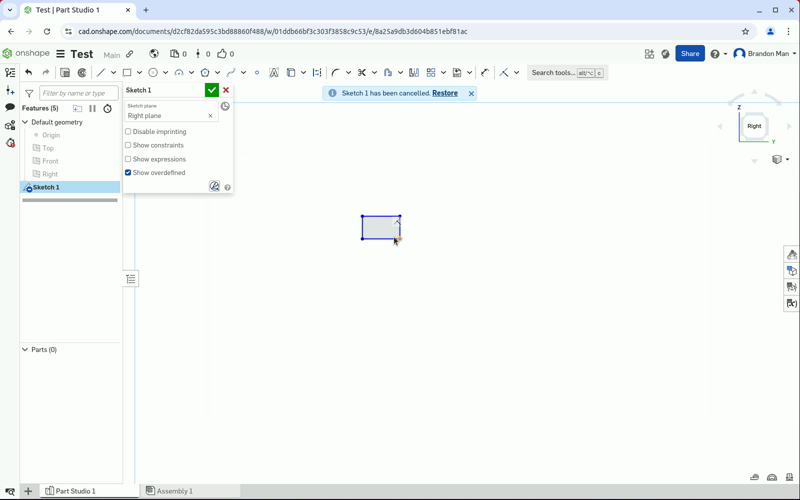
scroll(6)
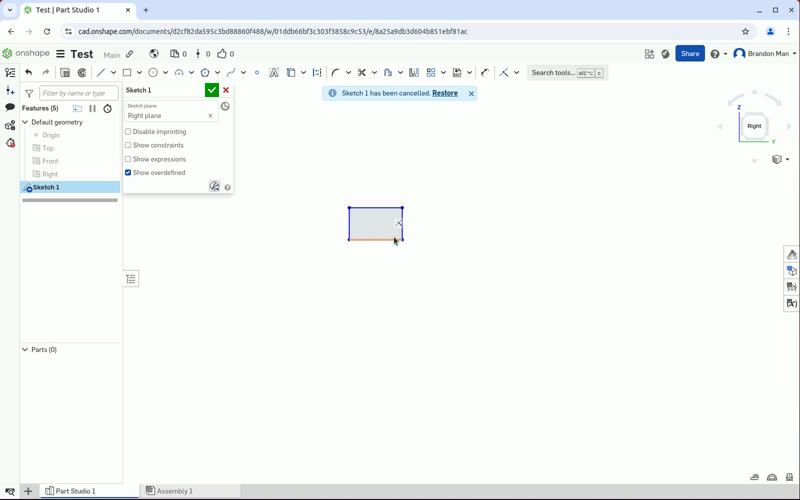
scroll(6)
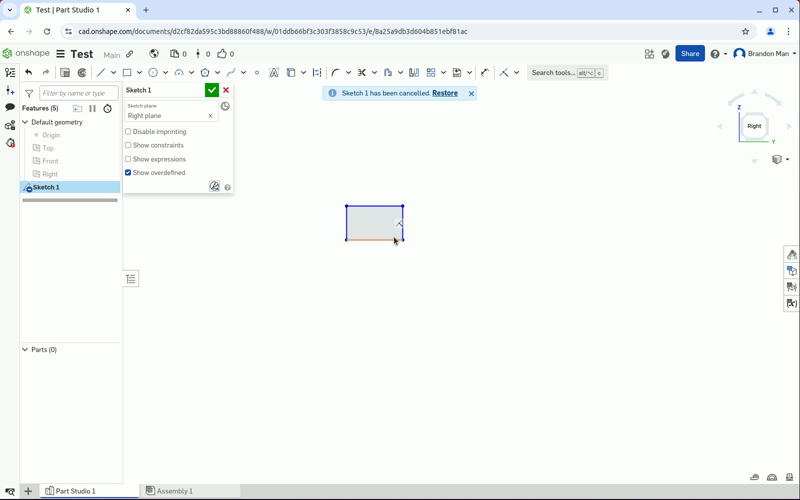
scroll(6)
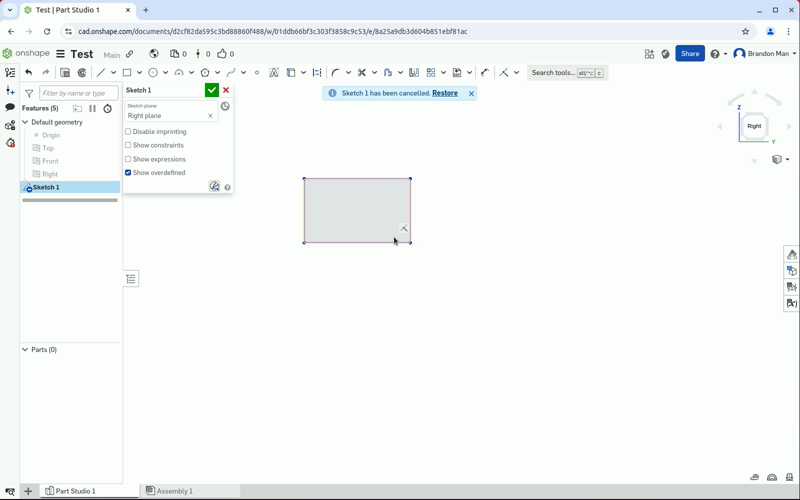
scroll(6)
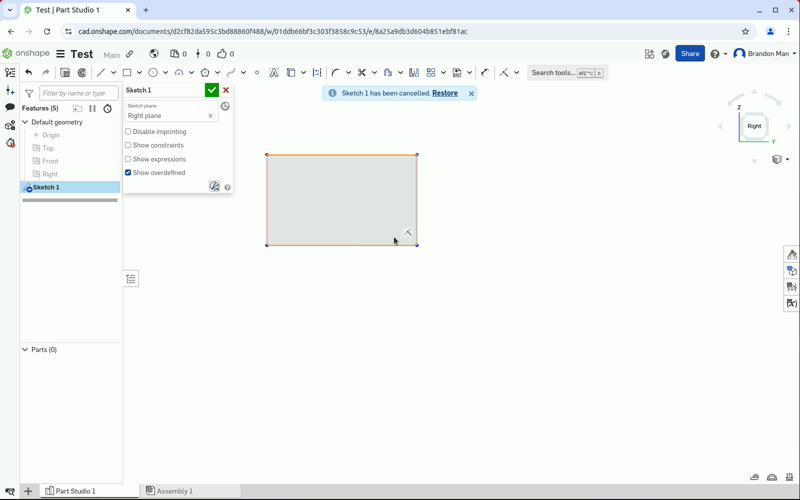
scroll(6)
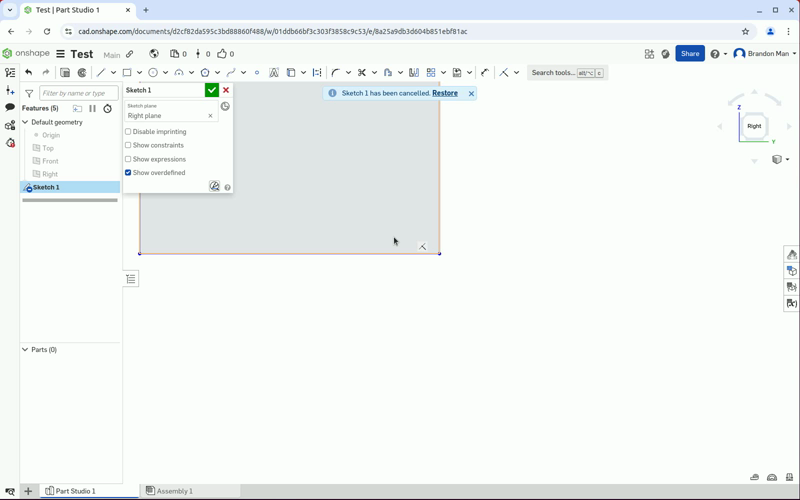
click(394, 236)
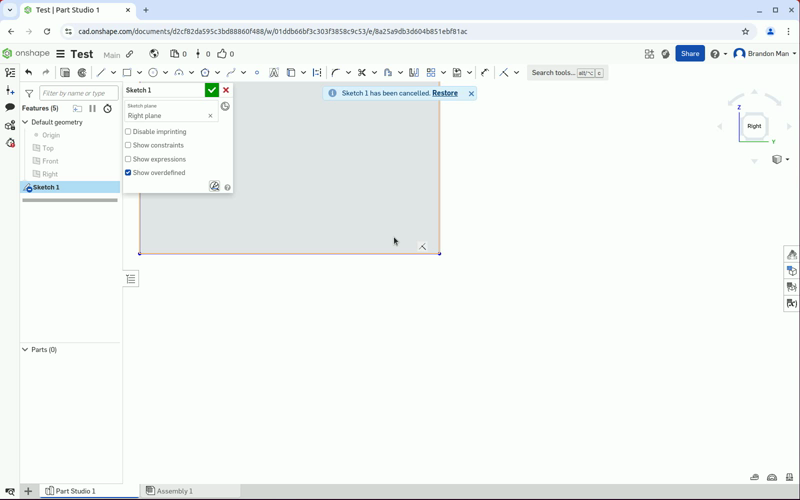
scroll(-6)
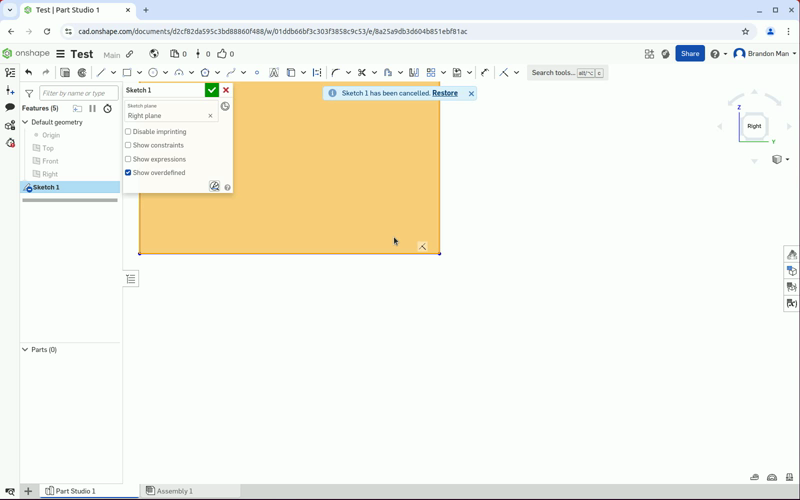
scroll(-6)
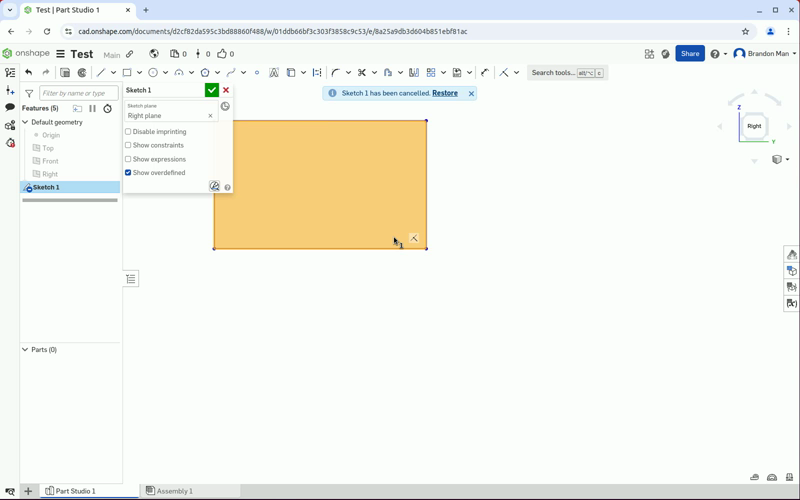
scroll(-6)
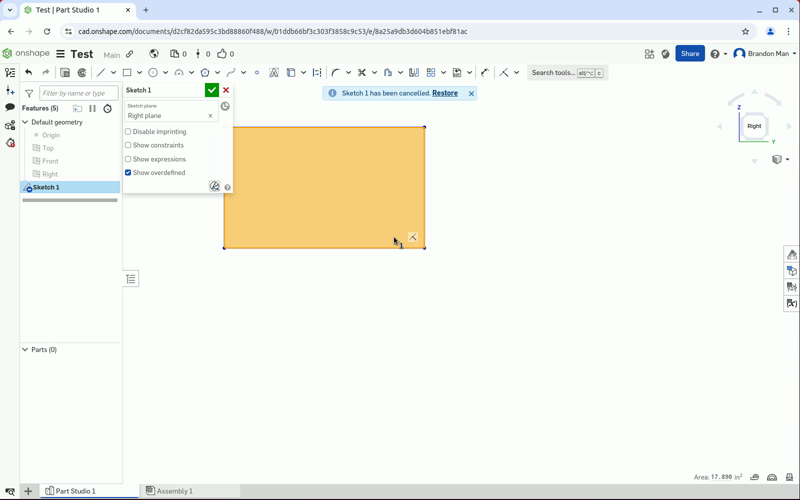
scroll(-6)
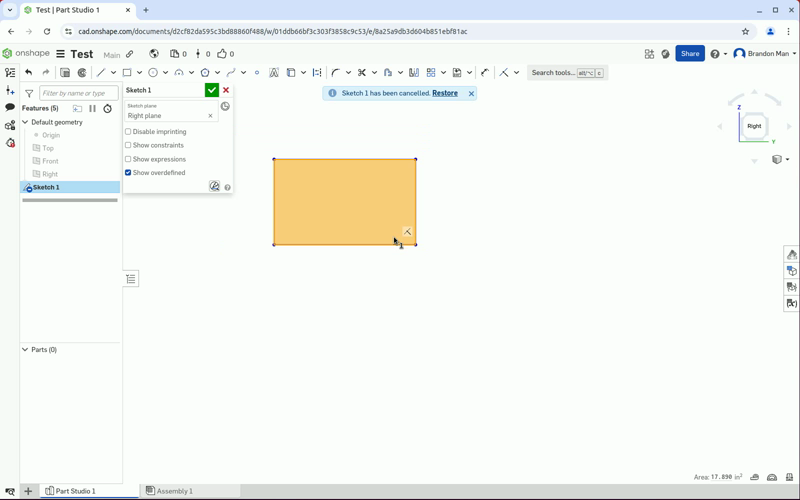
scroll(-6)
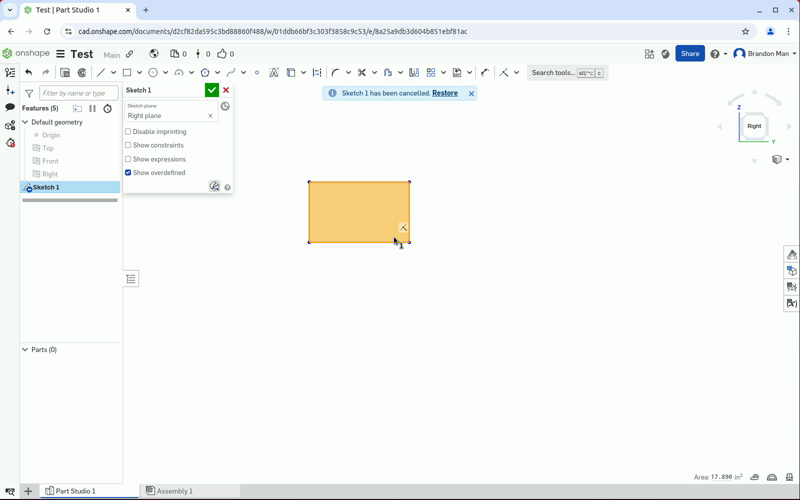
scroll(-6)
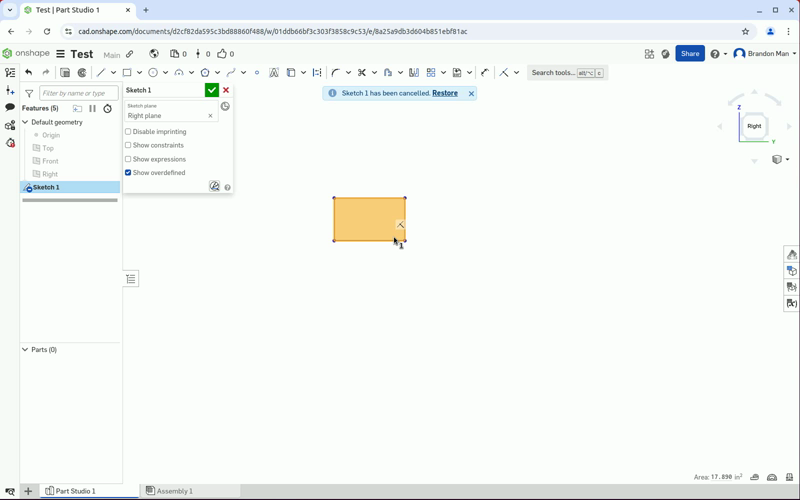
scroll(-6)
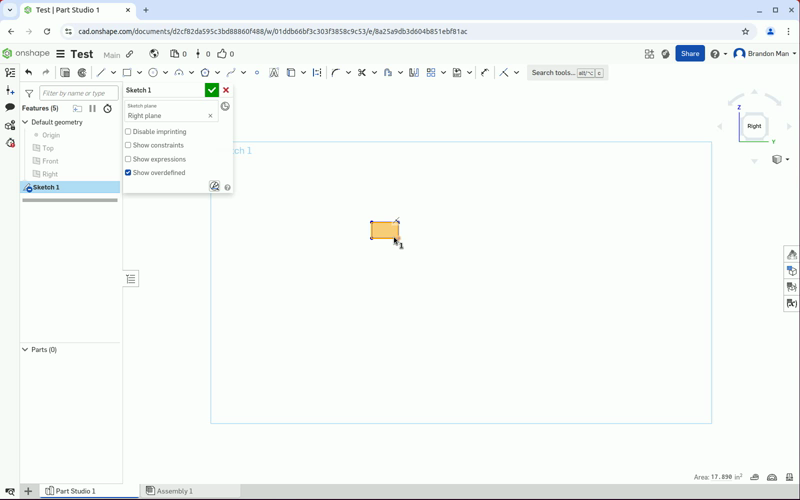
mouse_move(73, 352)
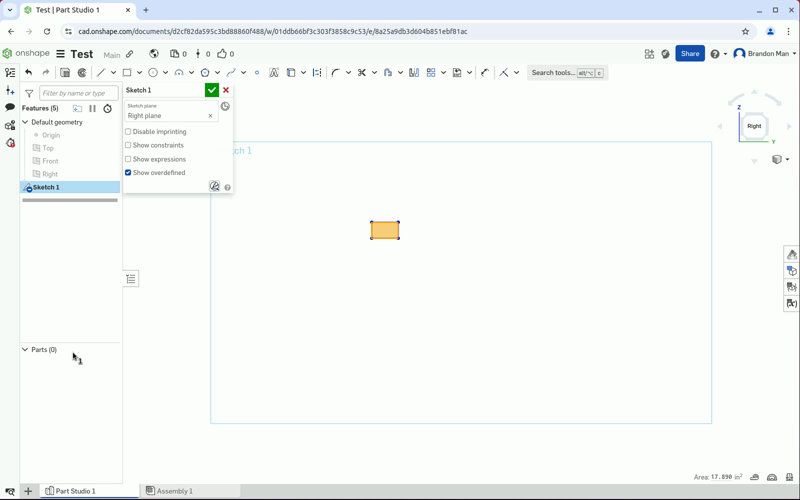
key(shift+y)
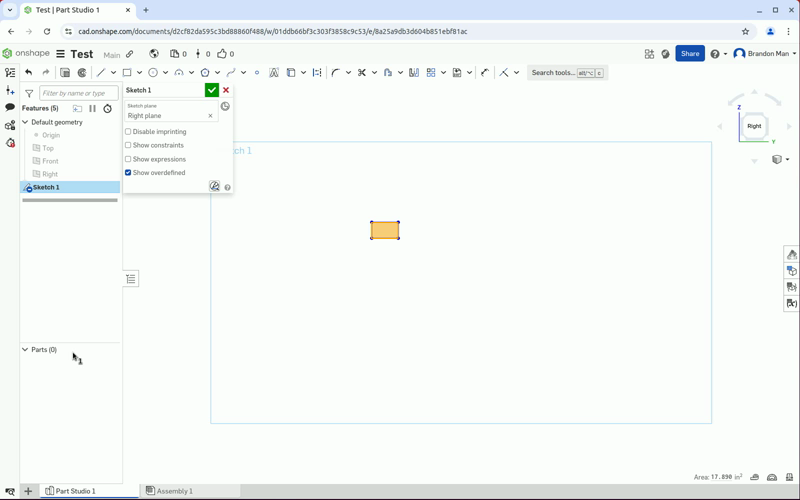
key(shift+e)
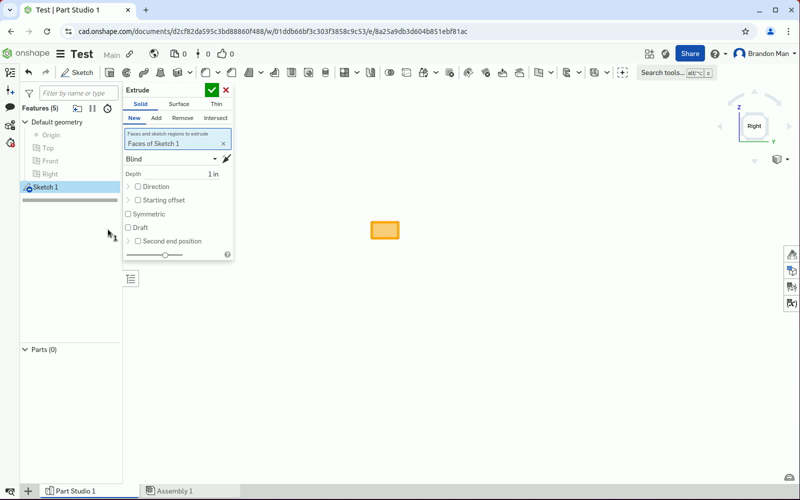
mouse_move(143, 106)
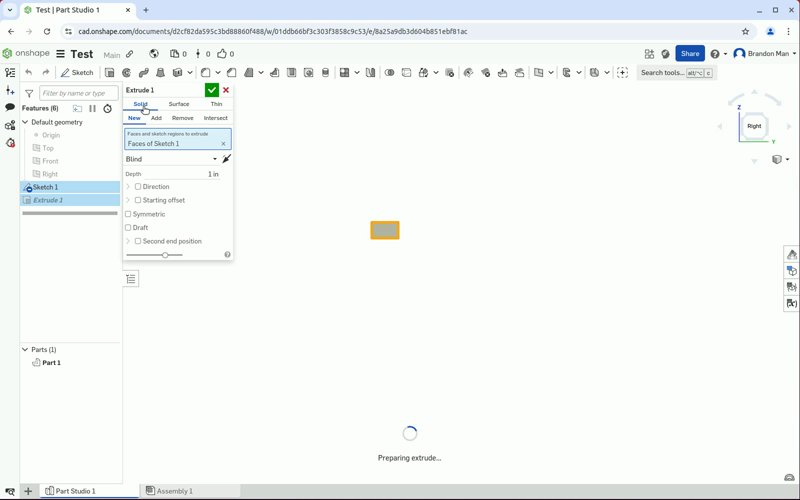
click(143, 106)
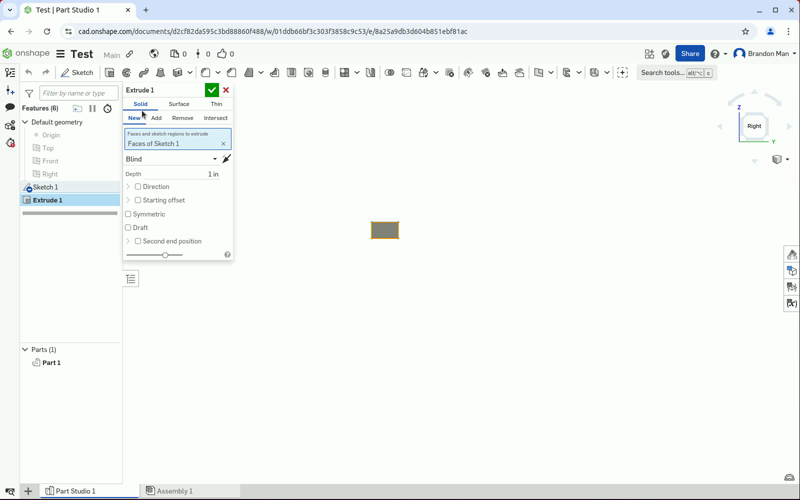
mouse_move(137, 120)
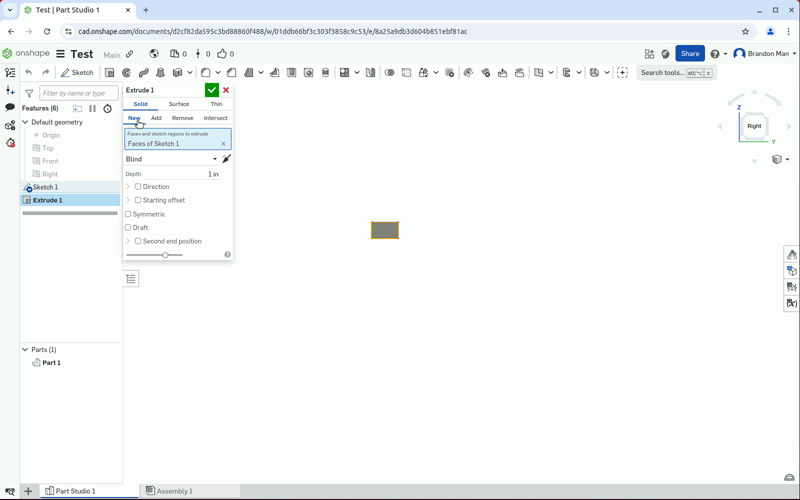
click(137, 120)
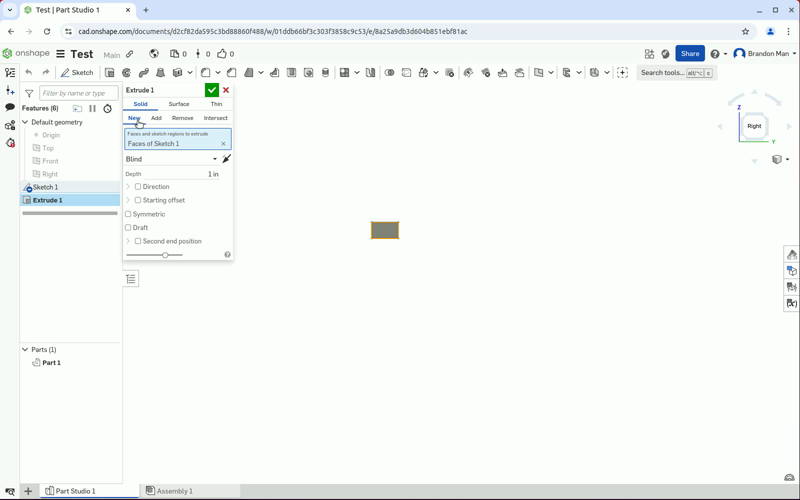
key(tab, 4)
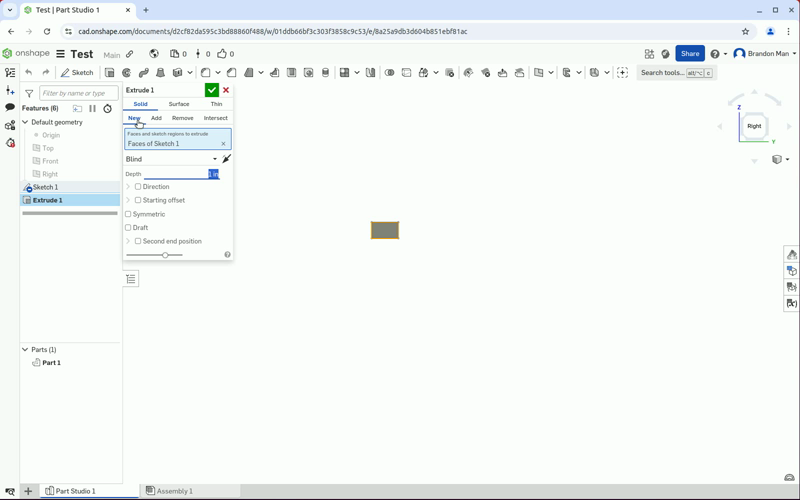
text(3.129)
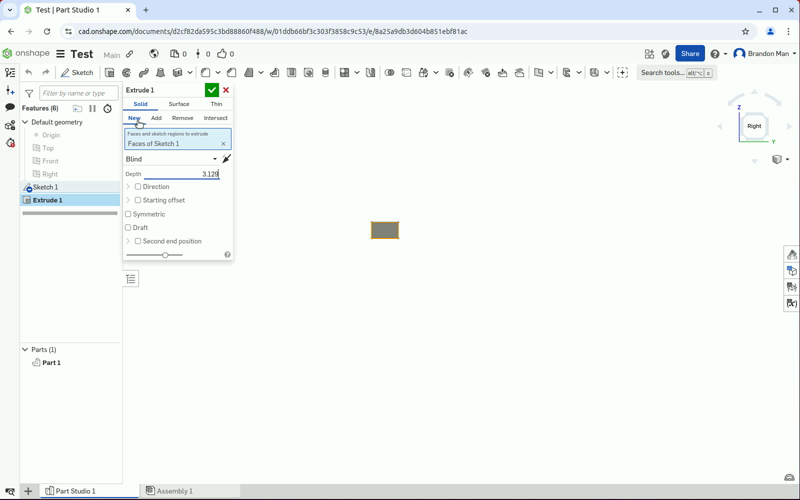
key(enter)
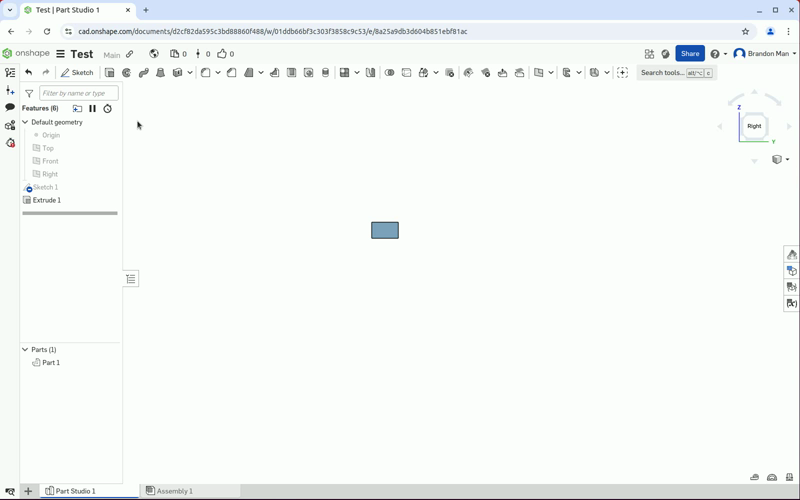
key(shift+h)
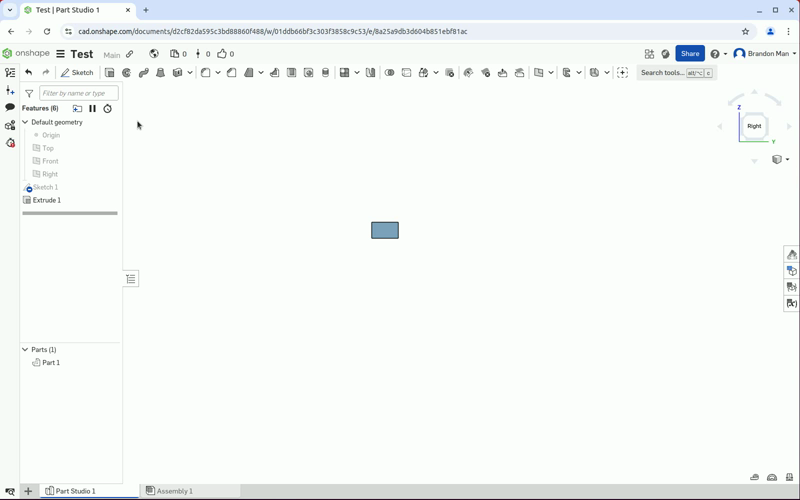
key(shift+h)
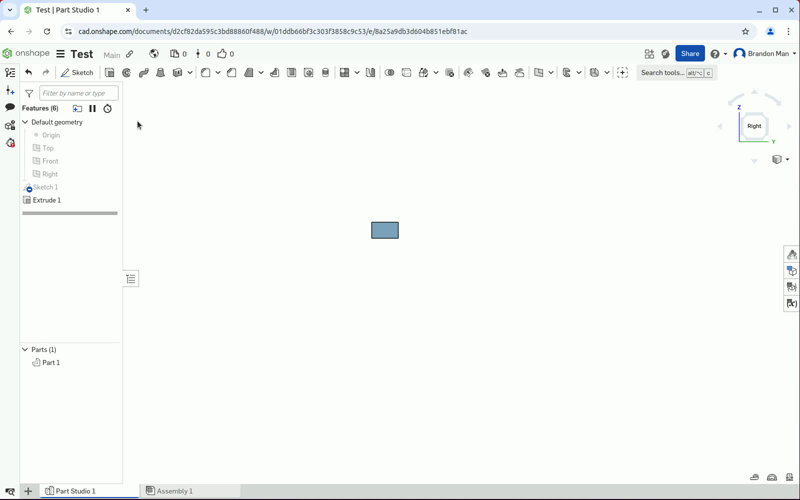
mouse_move(73, 189)
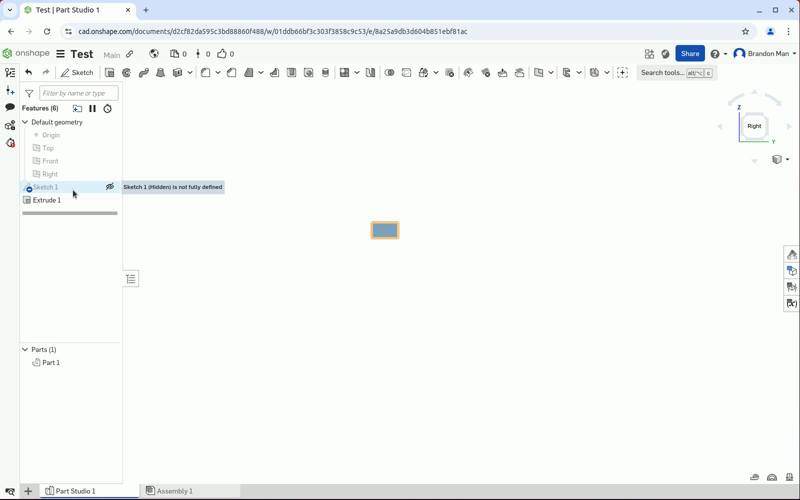
click(73, 189)
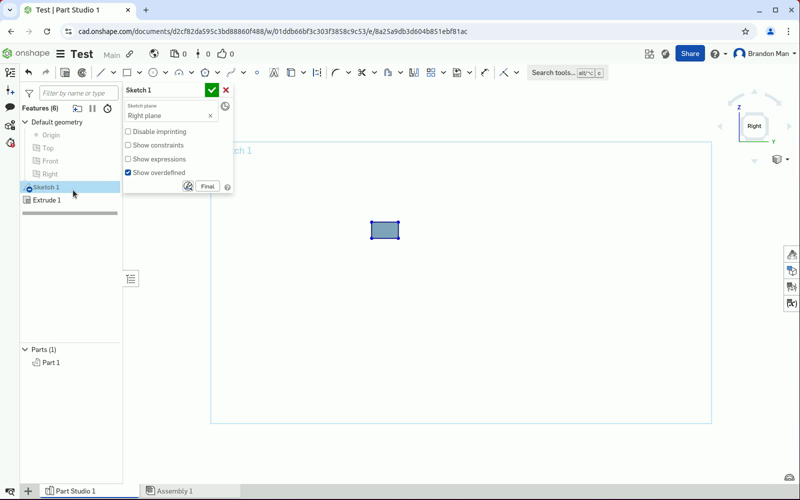
mouse_move(229, 92)
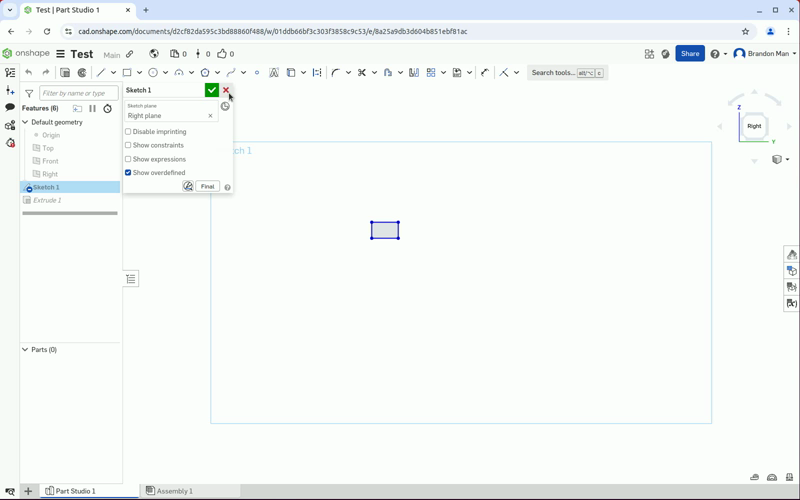
click(229, 92)
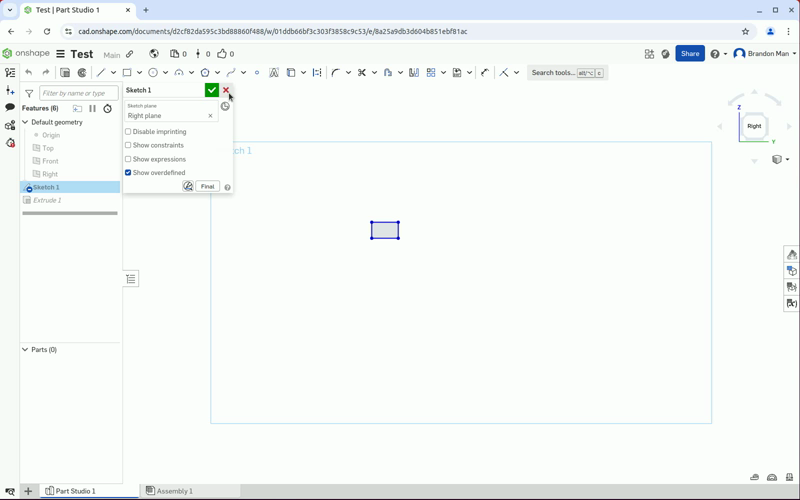
key(shift+s)
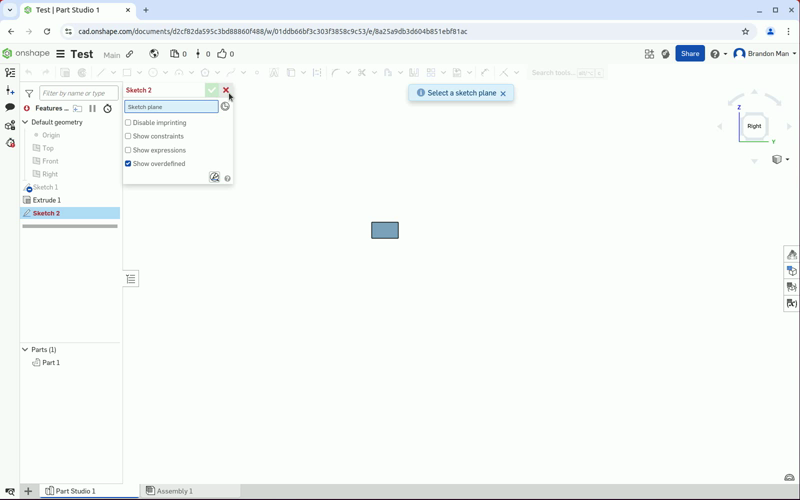
mouse_move(73, 176)
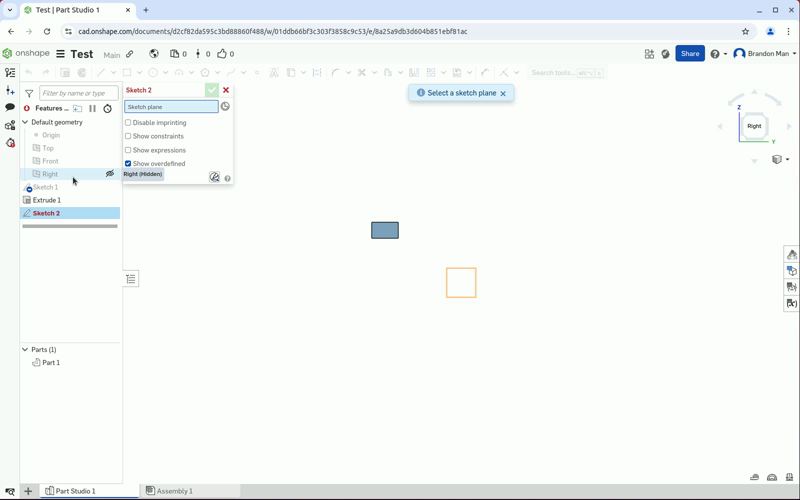
click(73, 176)
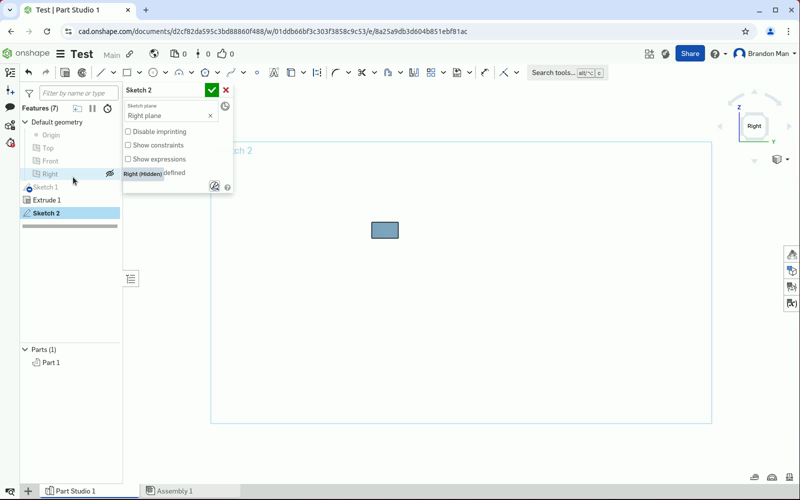
mouse_move(73, 352)
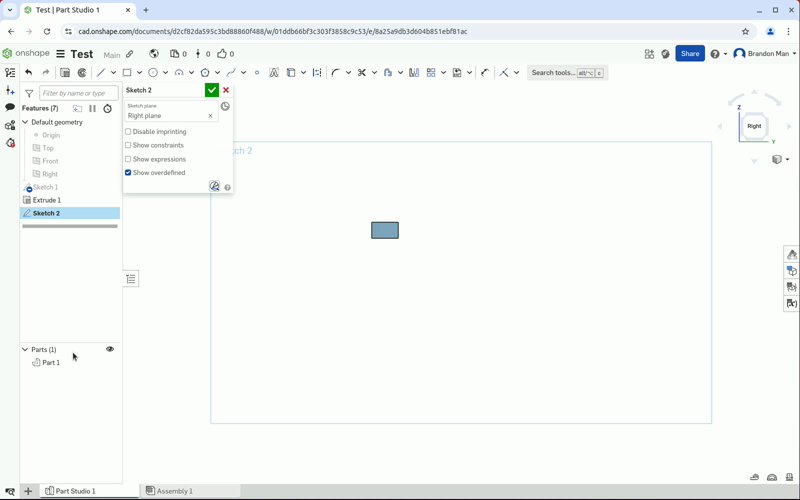
key(y)
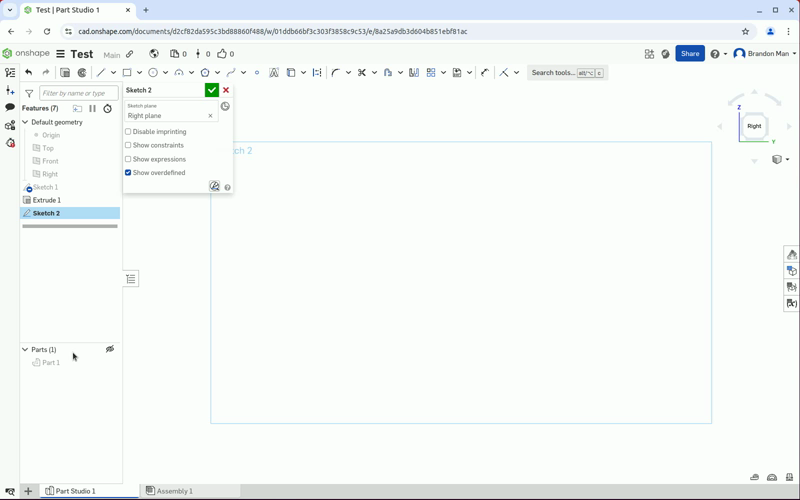
key(l)
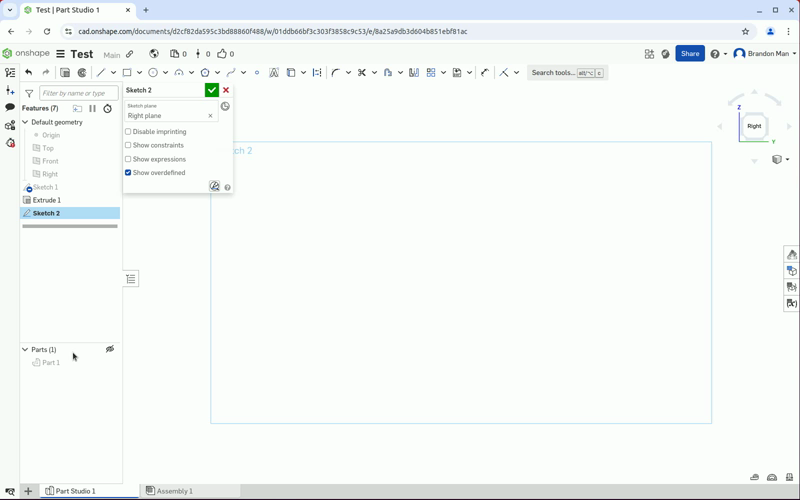
key_down(shift)
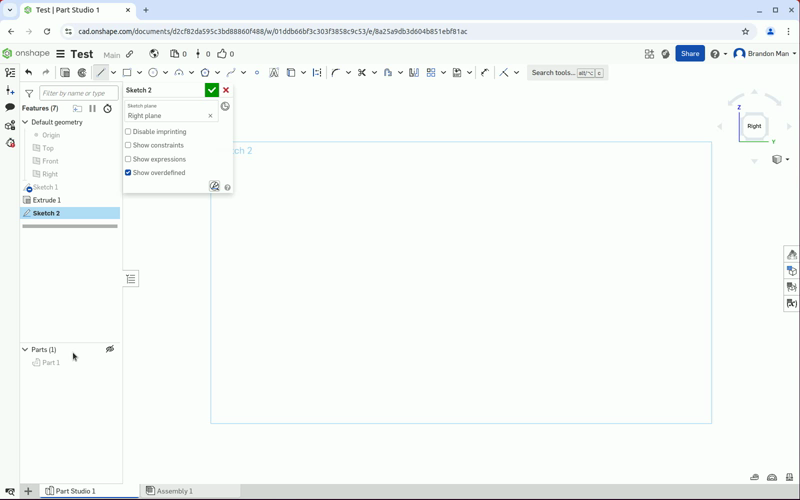
mouse_move(524, 238)
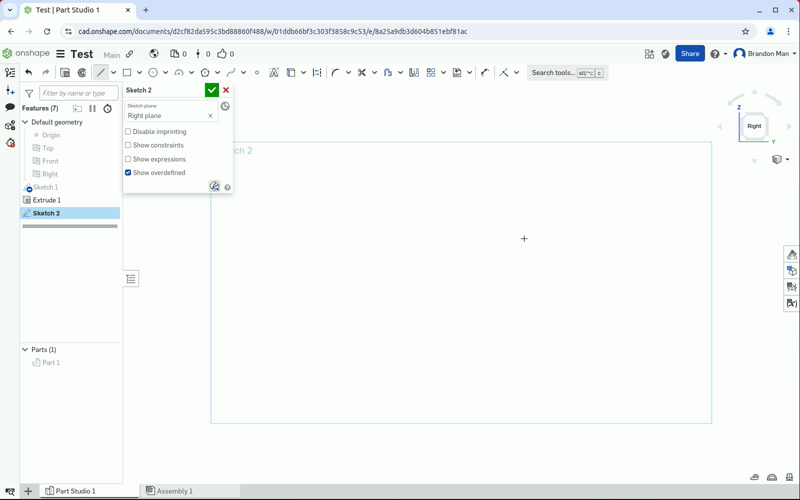
click(524, 238)
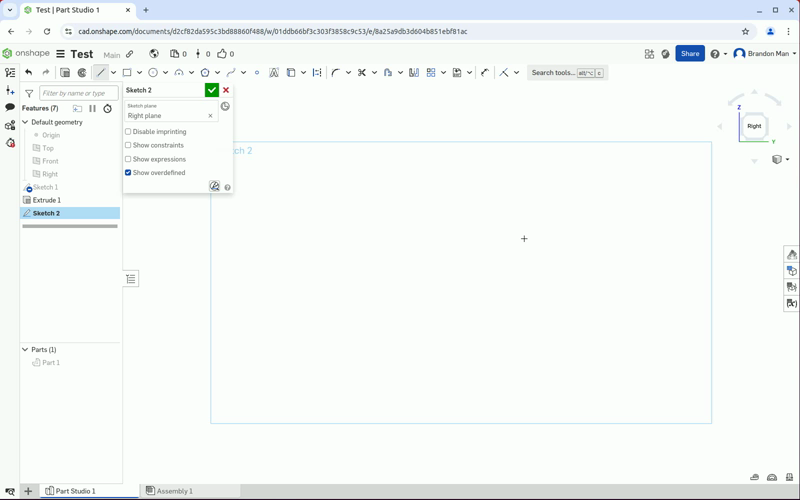
key_up(shift)
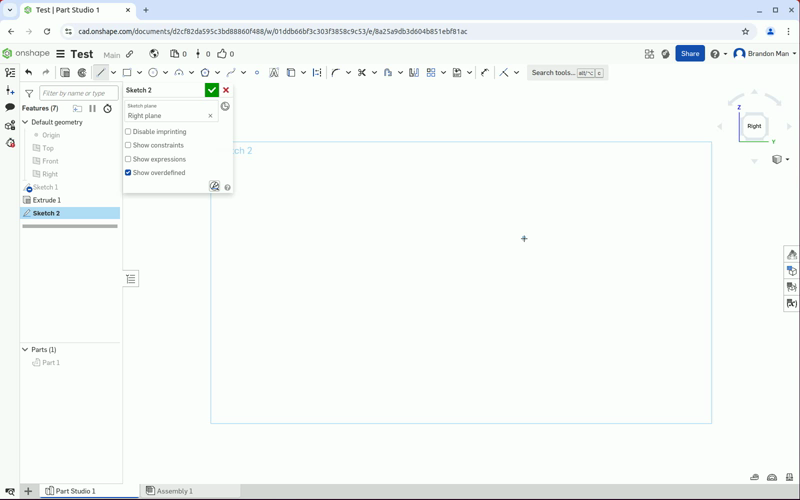
key_down(shift)
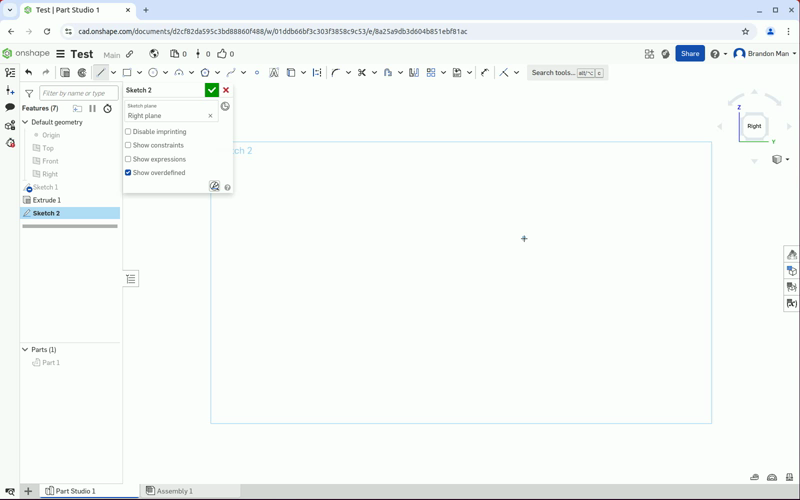
mouse_move(554, 238)
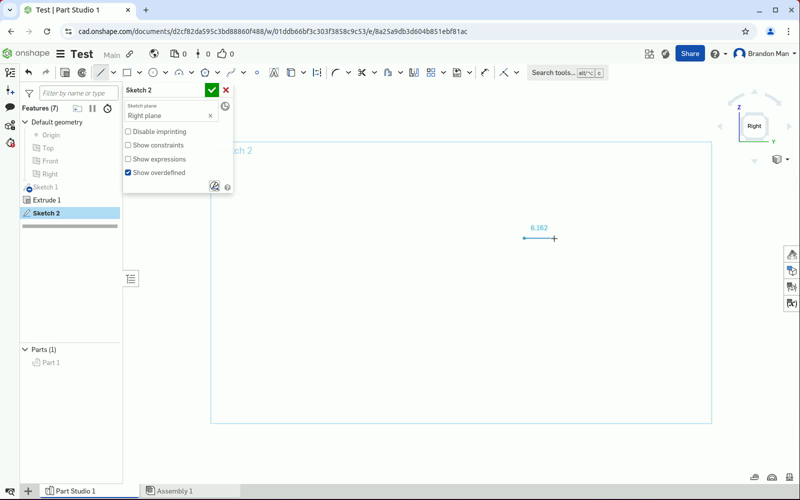
mouse_move(550, 238)
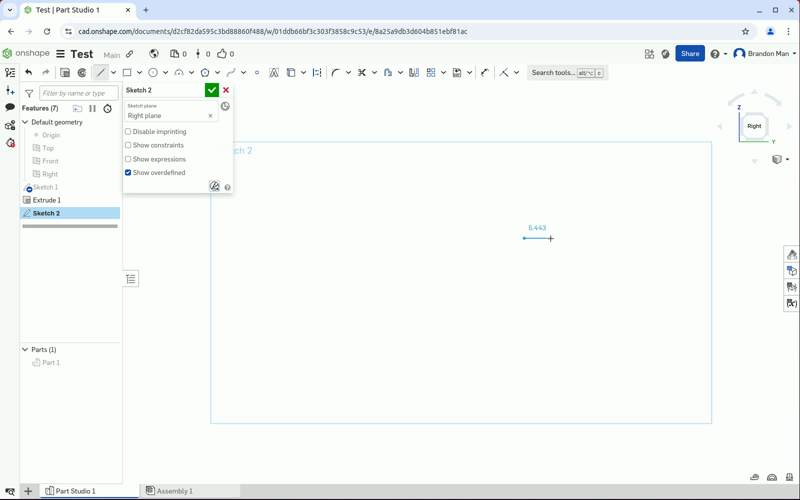
click(550, 238)
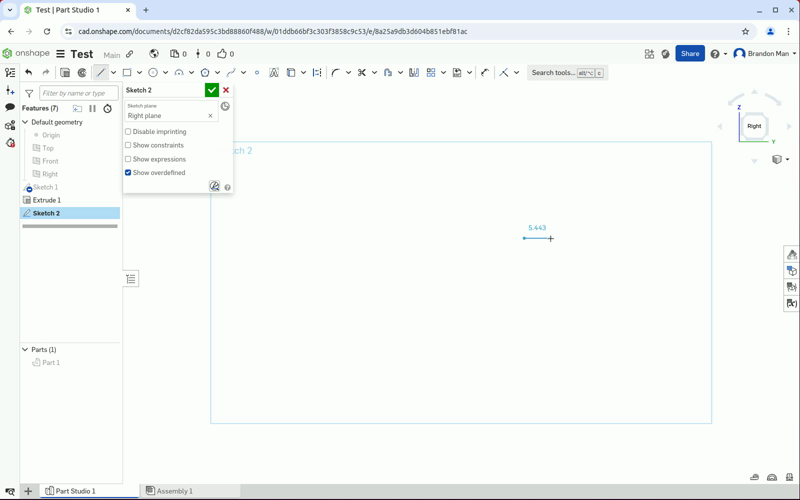
key_up(shift)
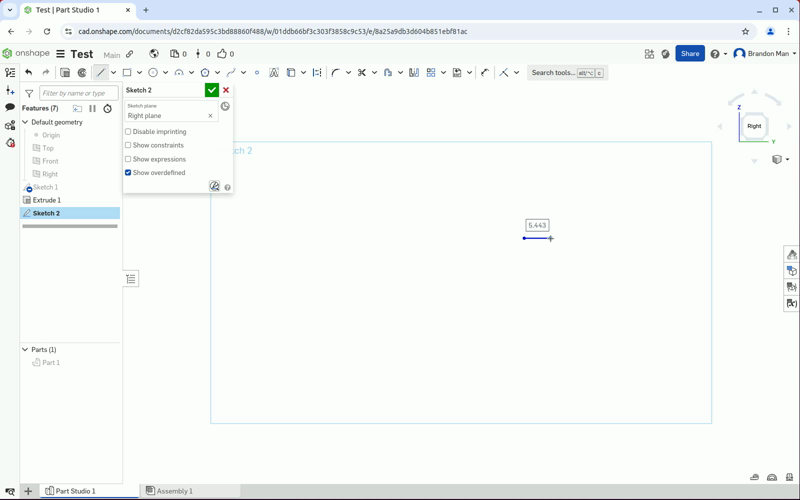
key_down(shift)
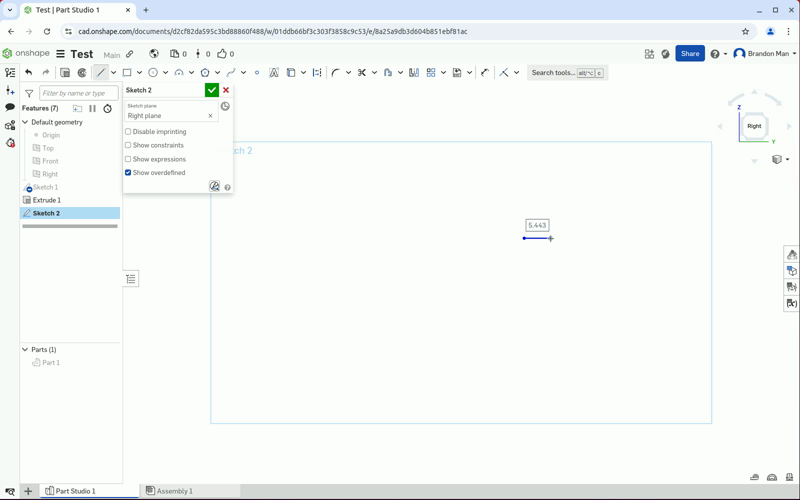
mouse_move(580, 238)
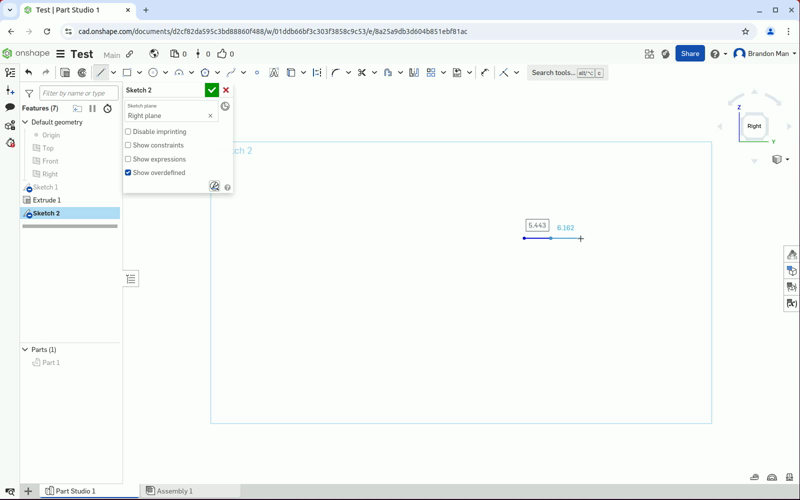
mouse_move(550, 222)
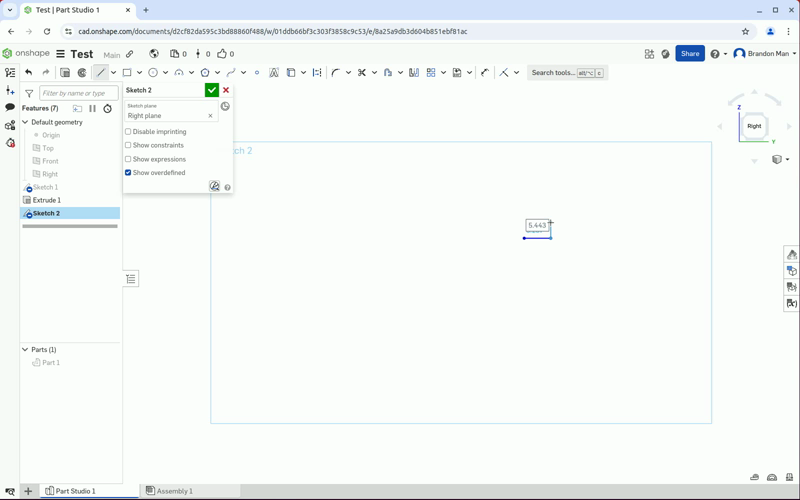
click(550, 222)
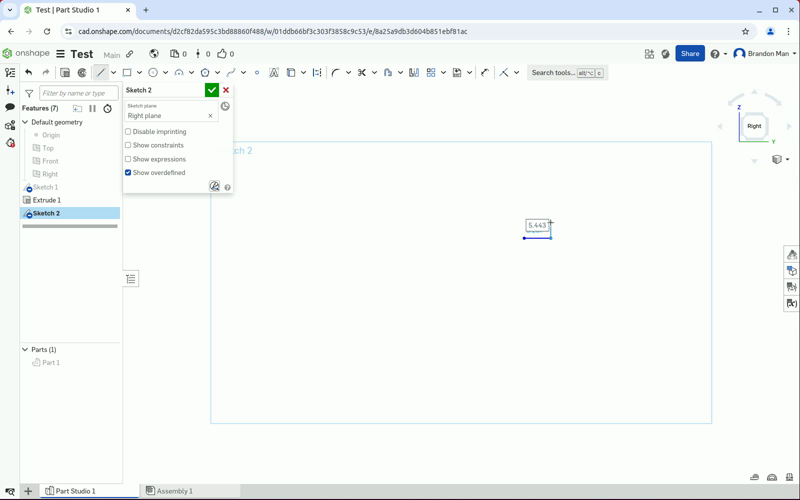
key_up(shift)
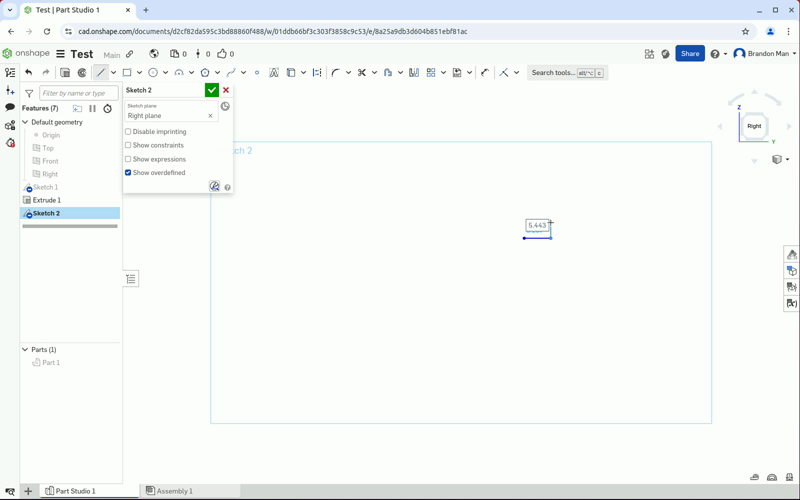
key_down(shift)
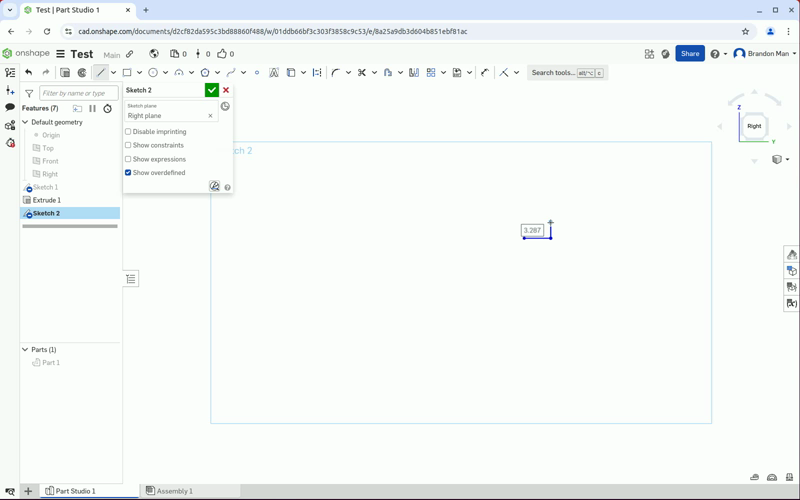
mouse_move(580, 222)
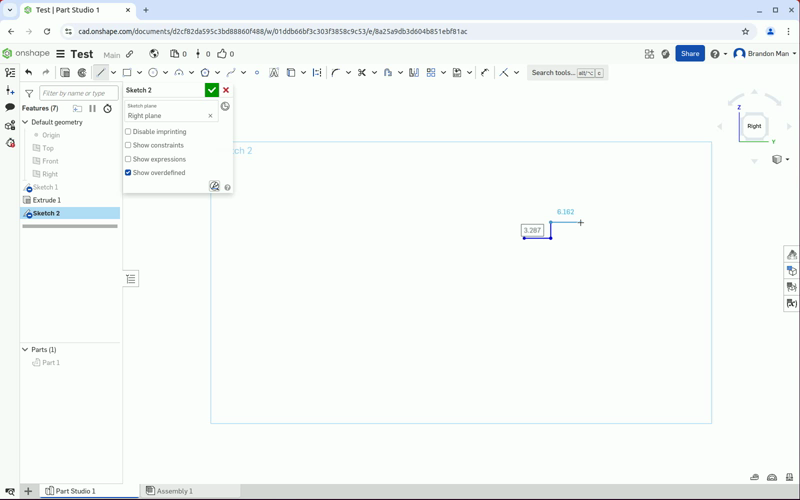
mouse_move(524, 222)
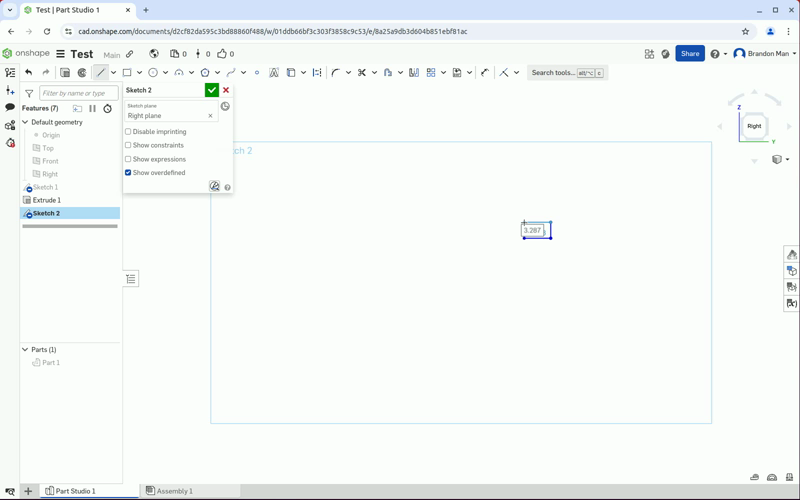
click(524, 222)
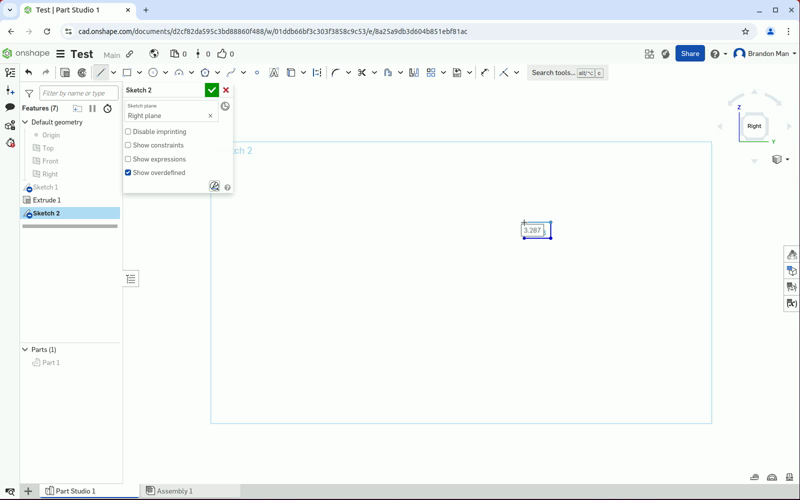
key_up(shift)
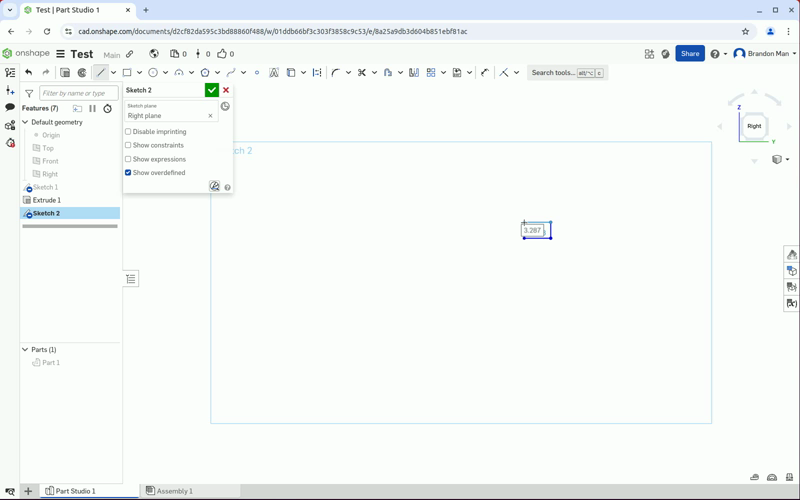
mouse_move(554, 222)
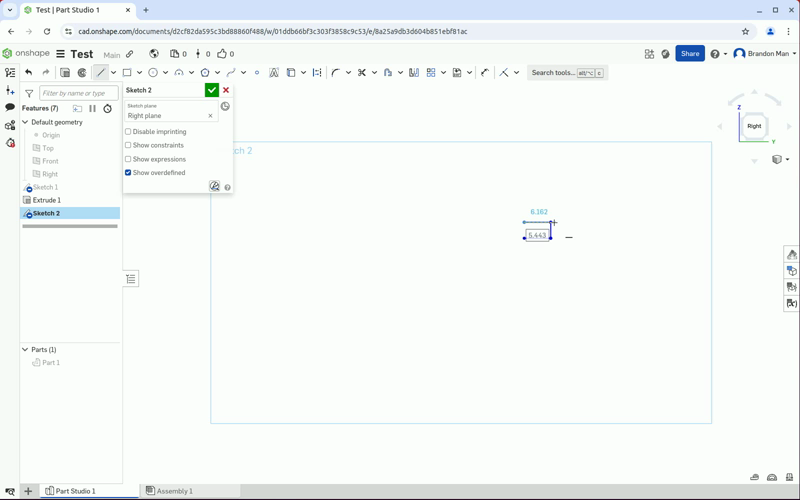
key_down(shift)
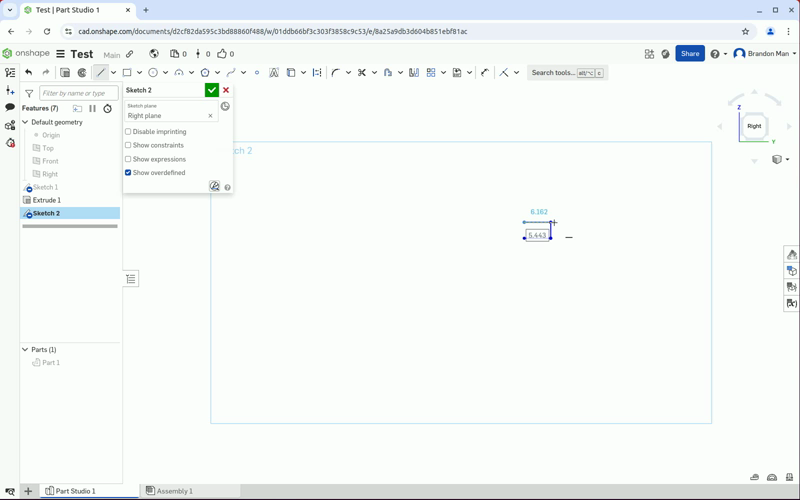
mouse_move(524, 238)
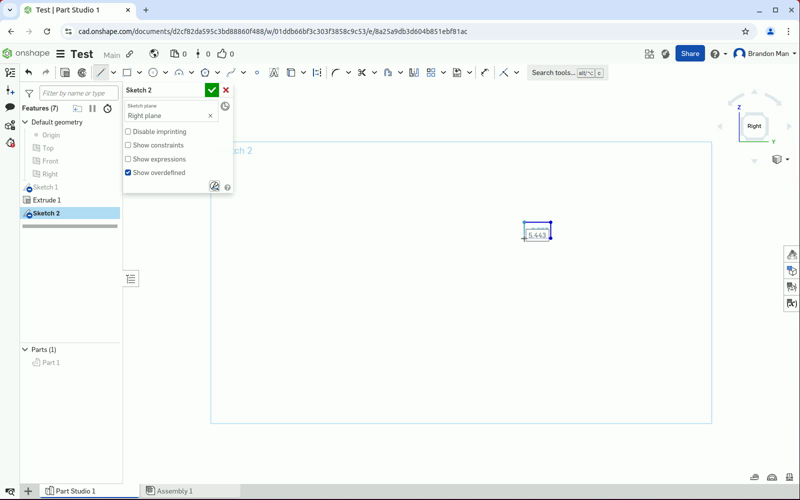
key_up(shift)
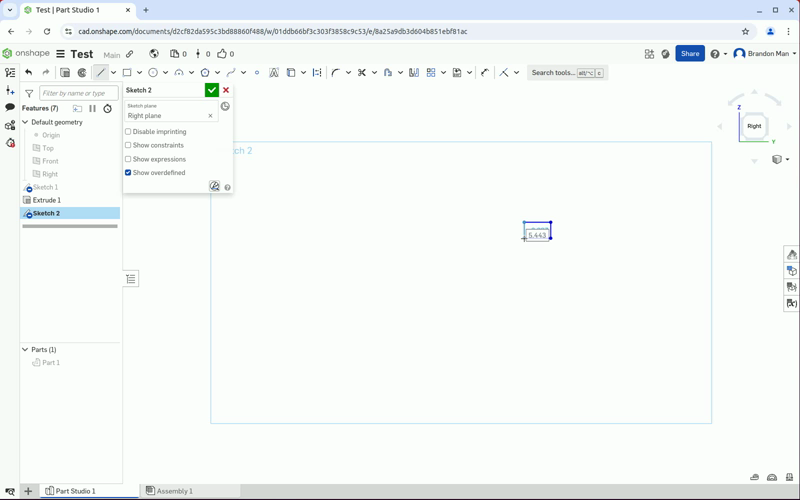
click(524, 238)
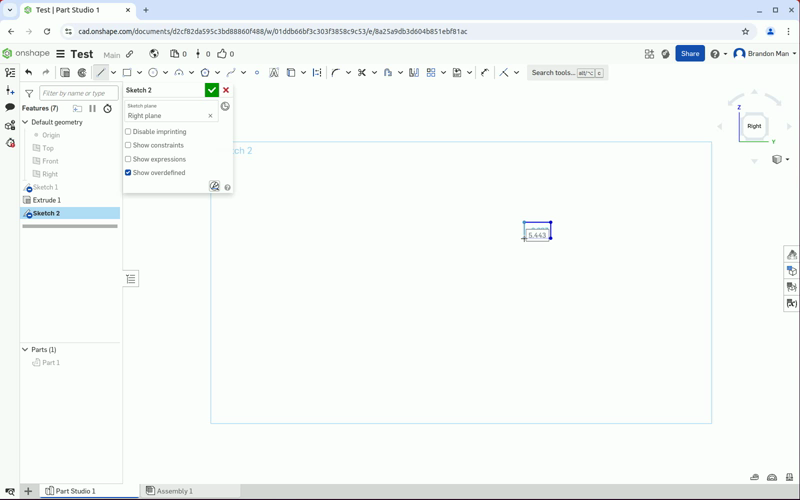
key(esc)
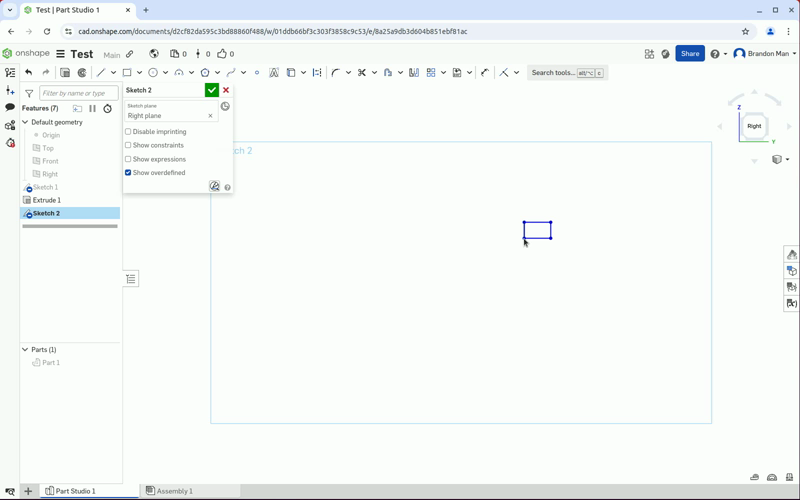
mouse_move(541, 223)
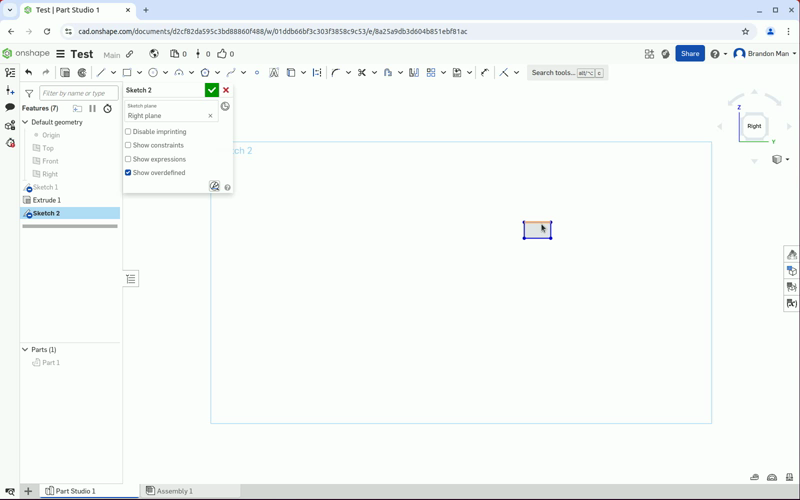
scroll(6)
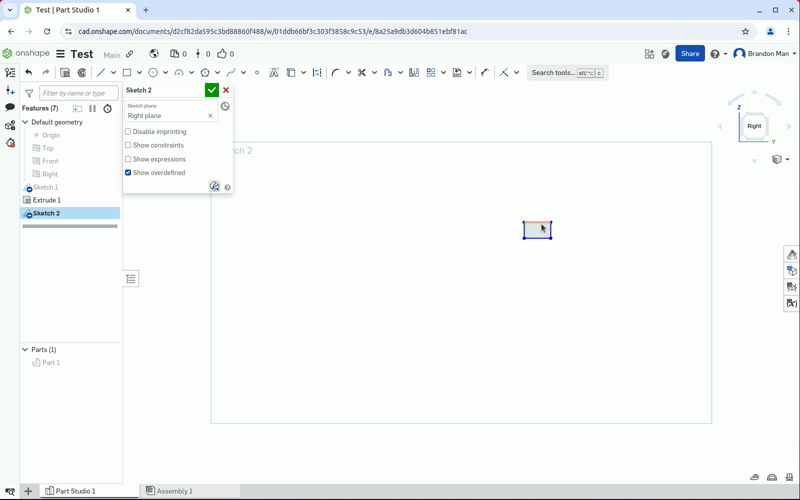
scroll(6)
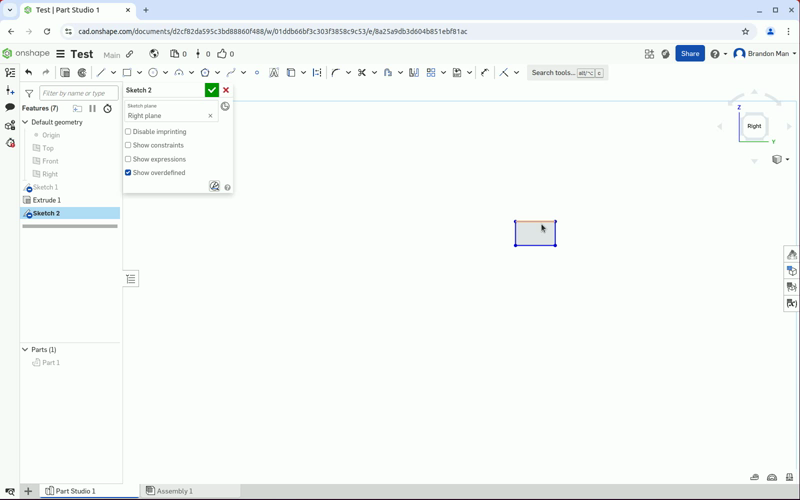
scroll(6)
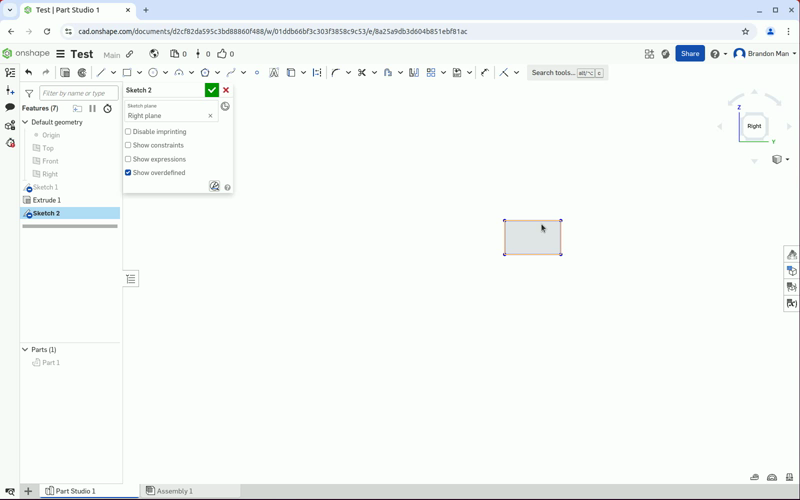
scroll(6)
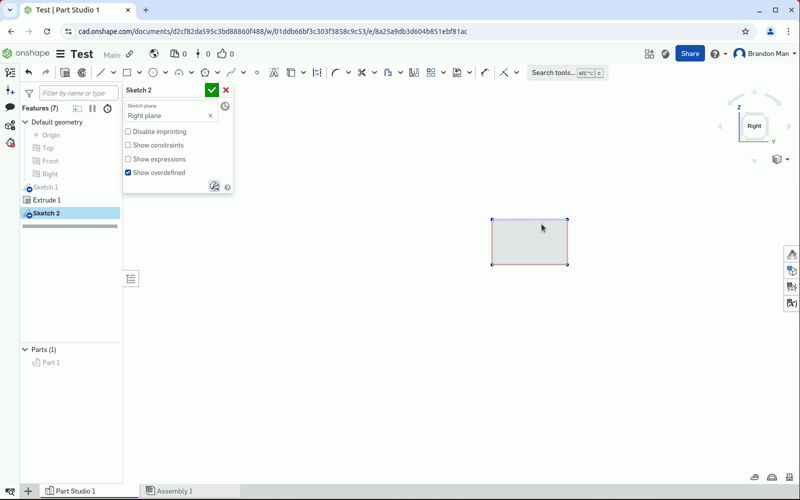
scroll(6)
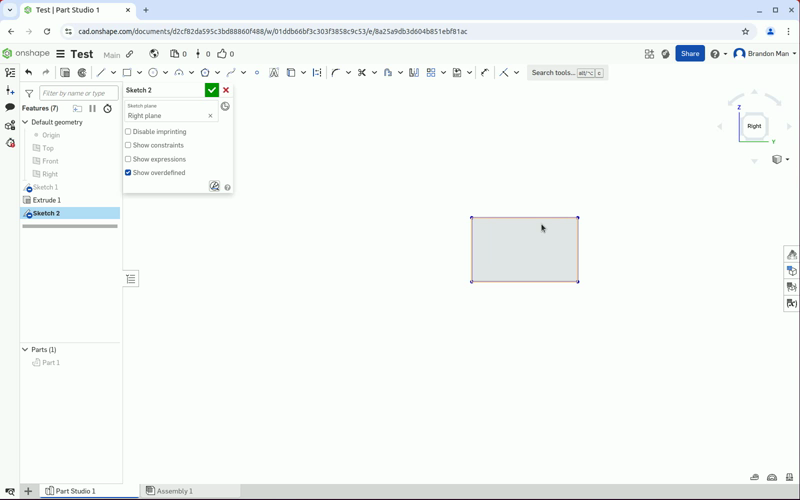
scroll(6)
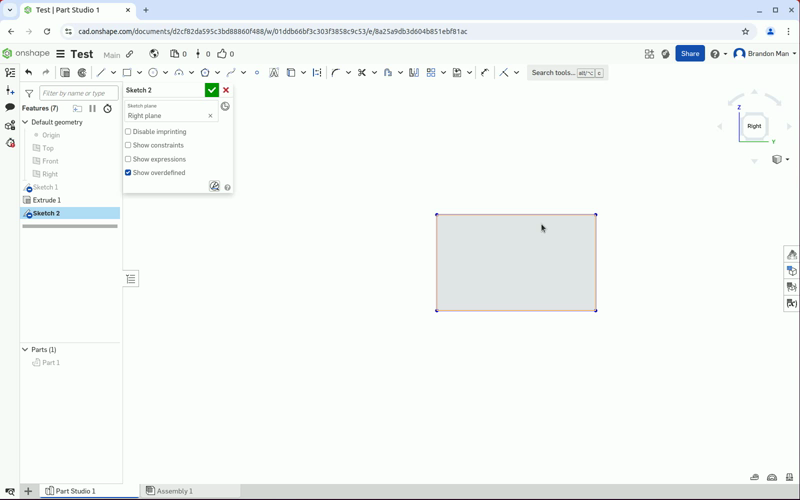
scroll(6)
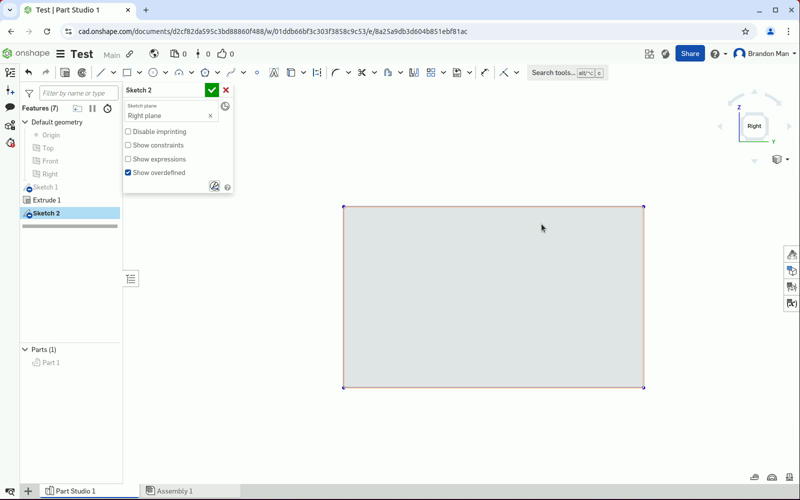
click(541, 223)
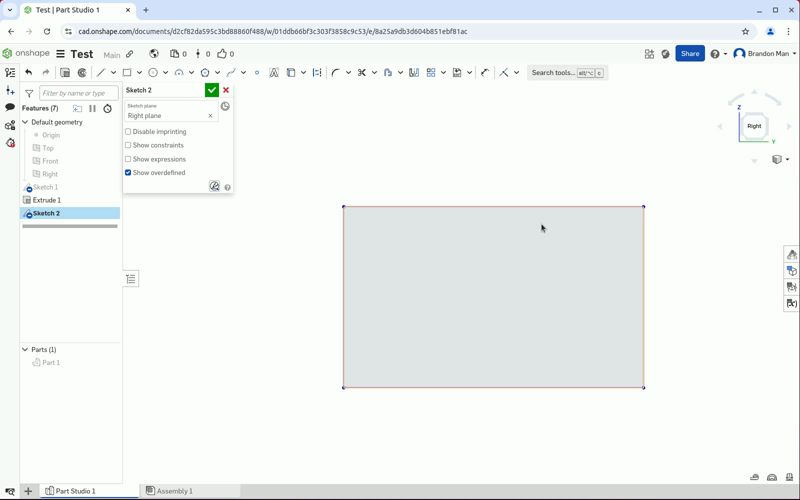
scroll(-6)
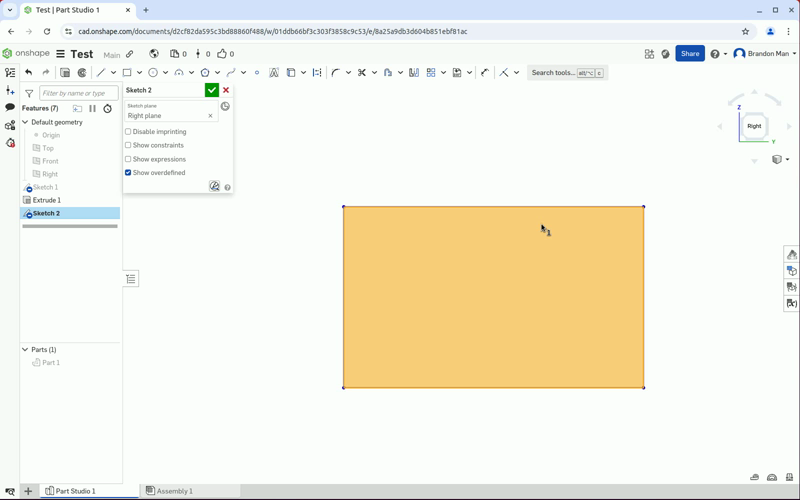
scroll(-6)
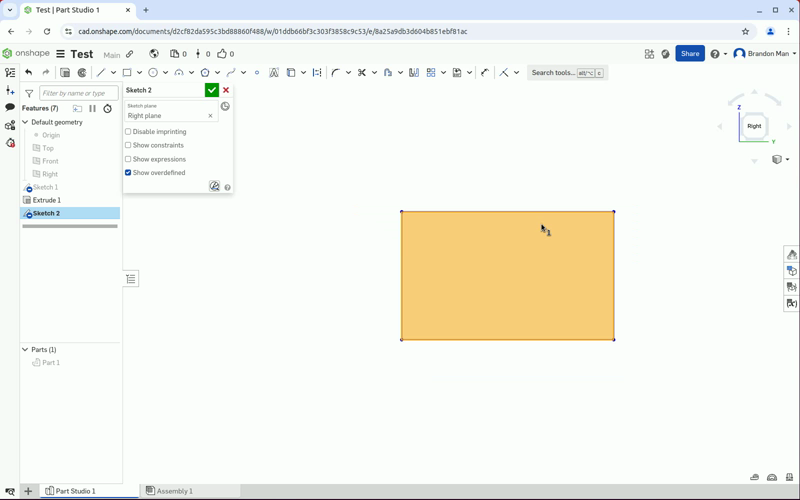
scroll(-6)
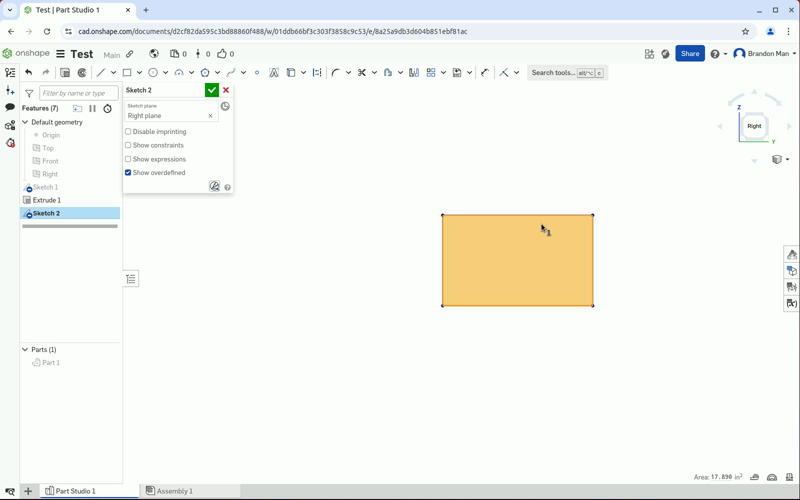
scroll(-6)
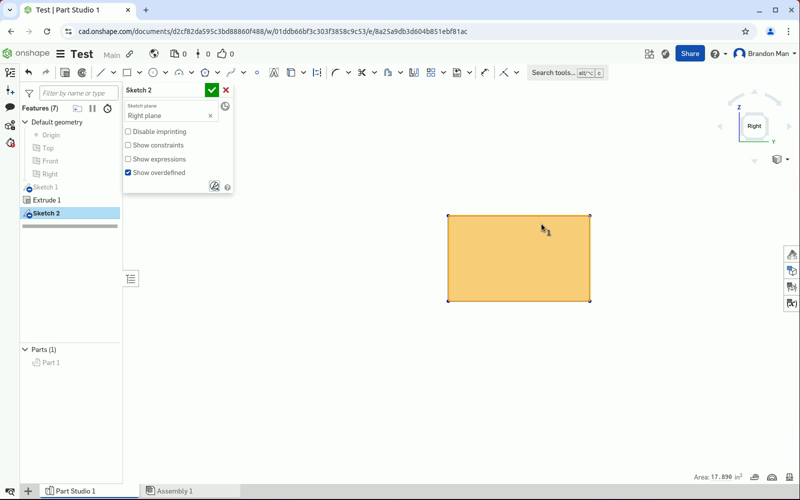
scroll(-6)
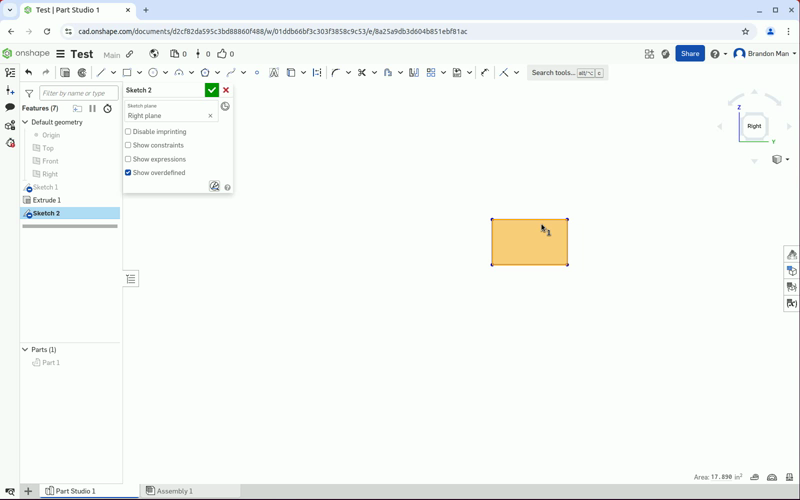
scroll(-6)
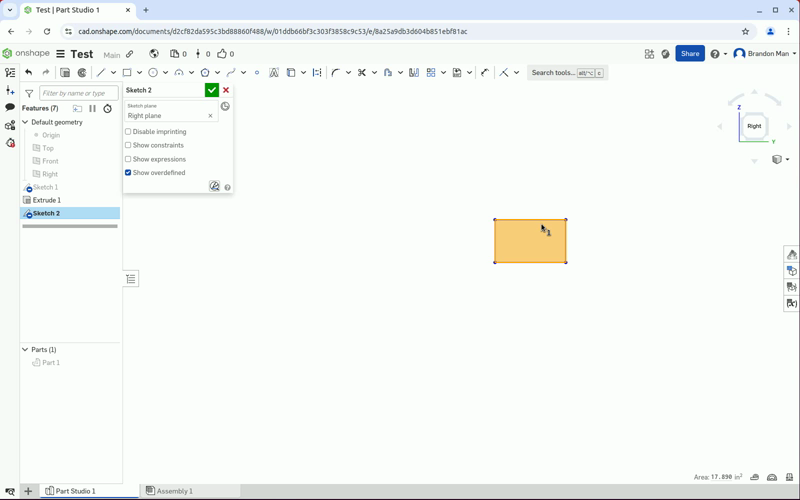
scroll(-6)
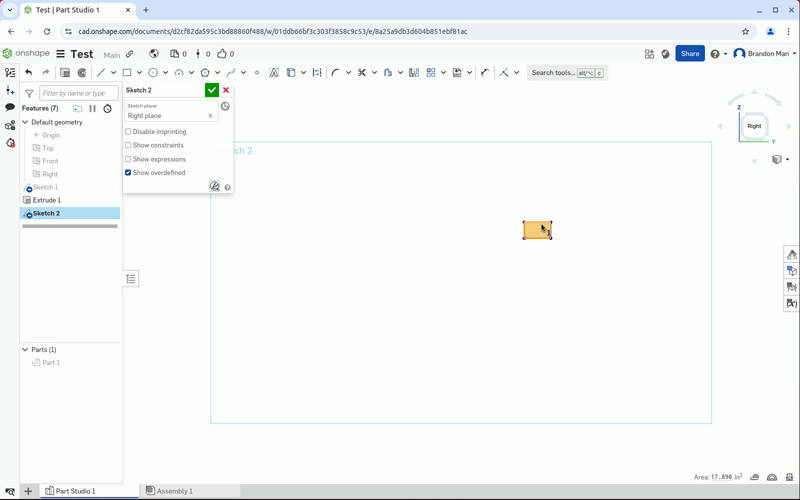
mouse_move(73, 352)
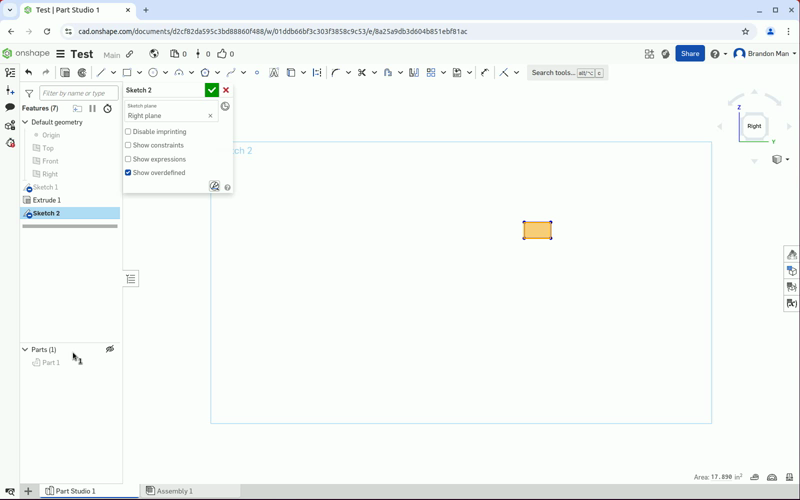
key(shift+y)
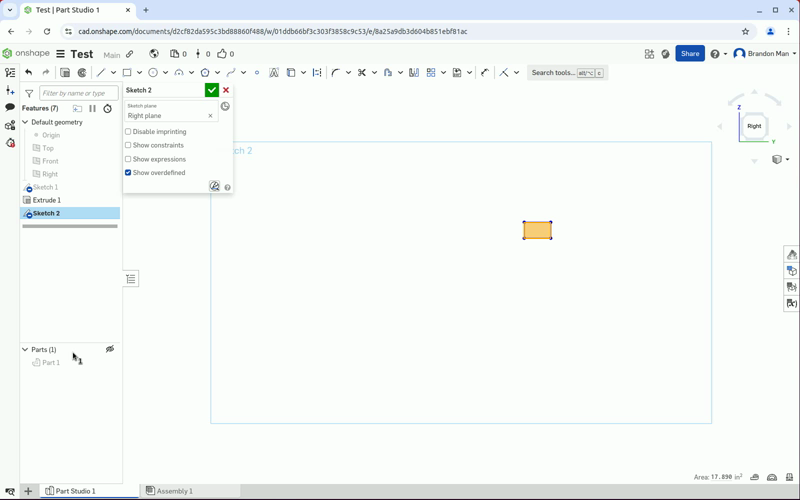
key(shift+e)
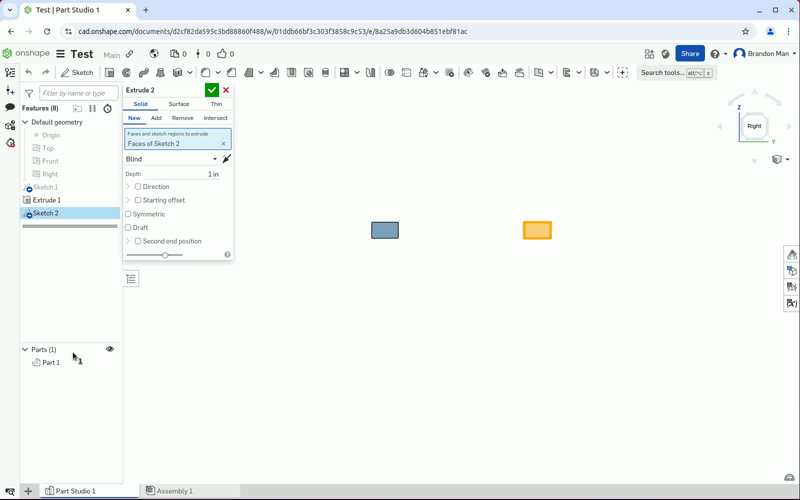
mouse_move(143, 106)
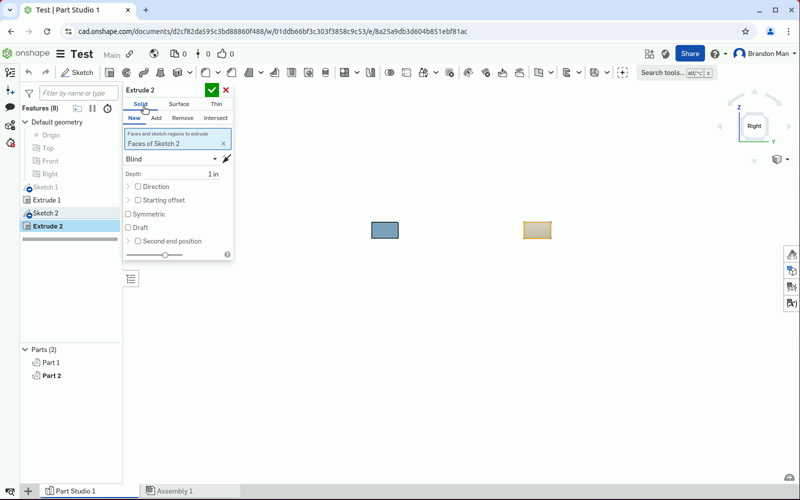
click(143, 106)
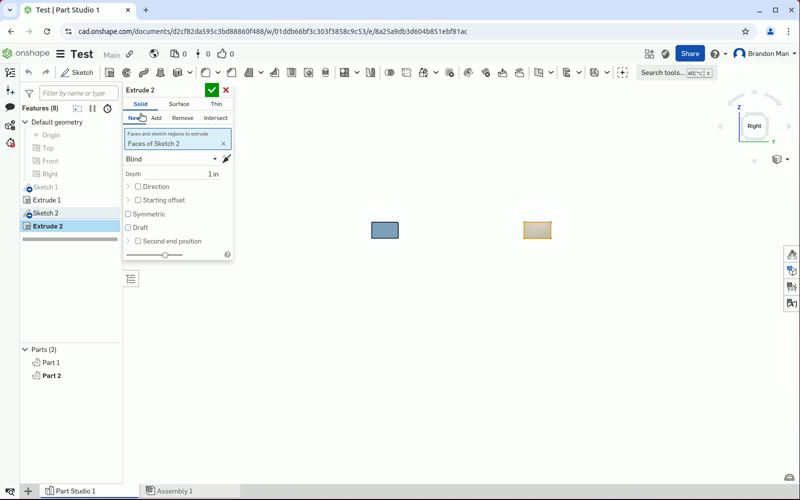
mouse_move(137, 120)
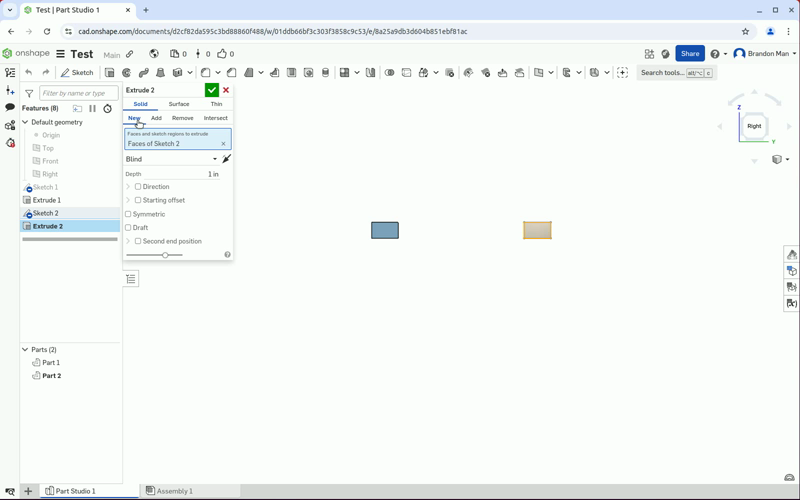
click(137, 120)
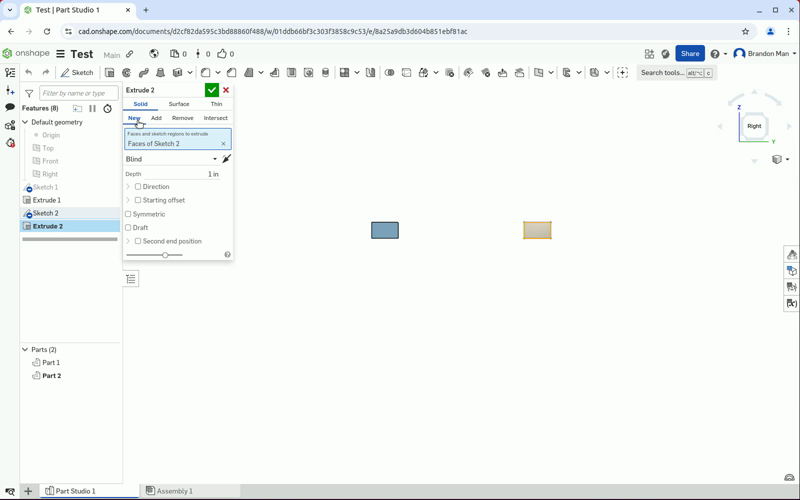
key(tab, 4)
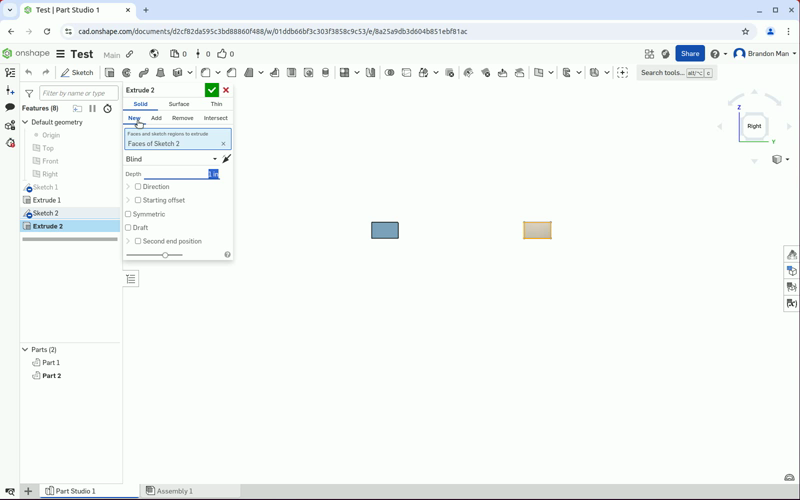
text(3.129)
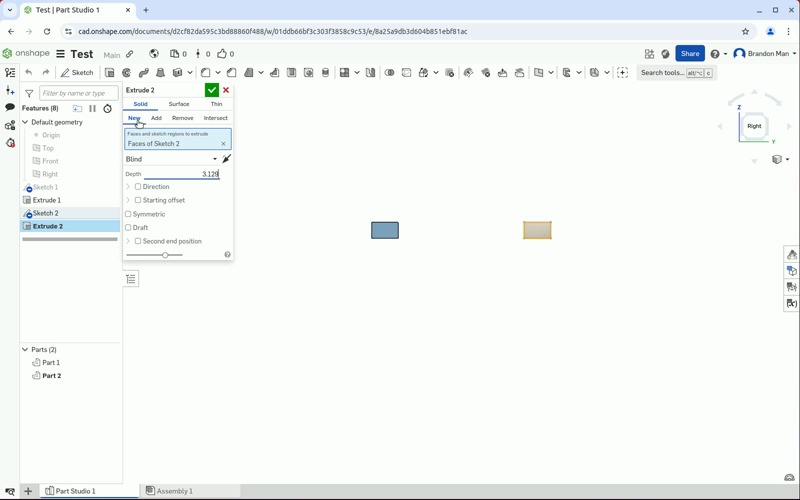
key(enter)
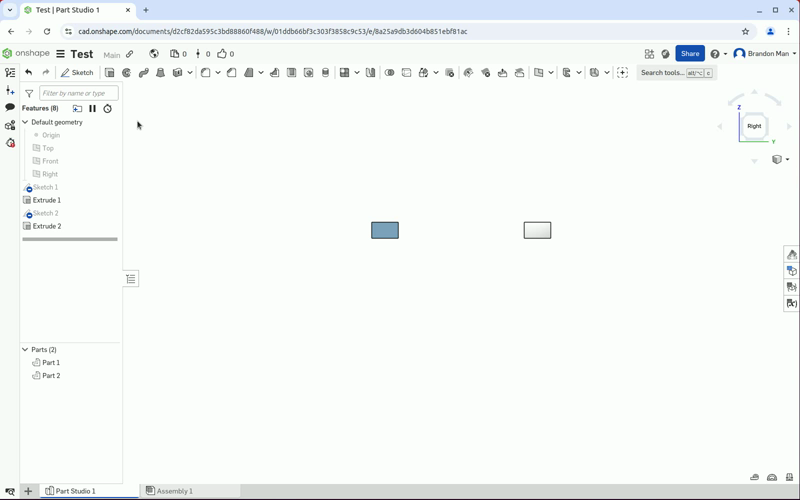
key(shift+h)
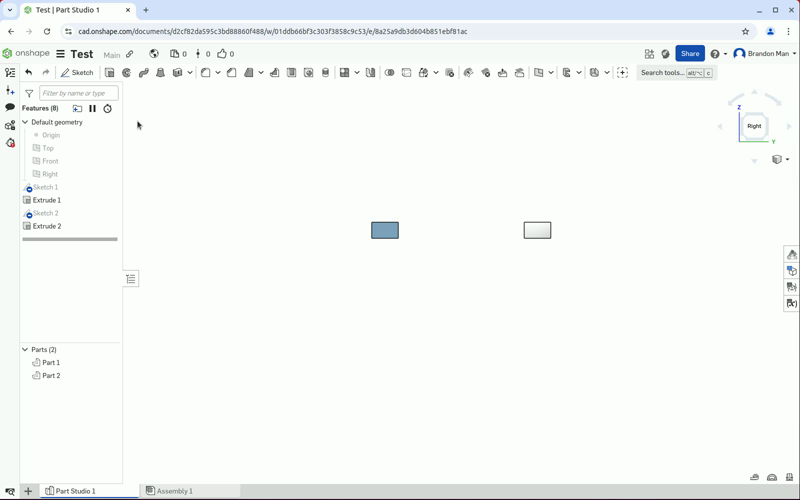
key(shift+h)
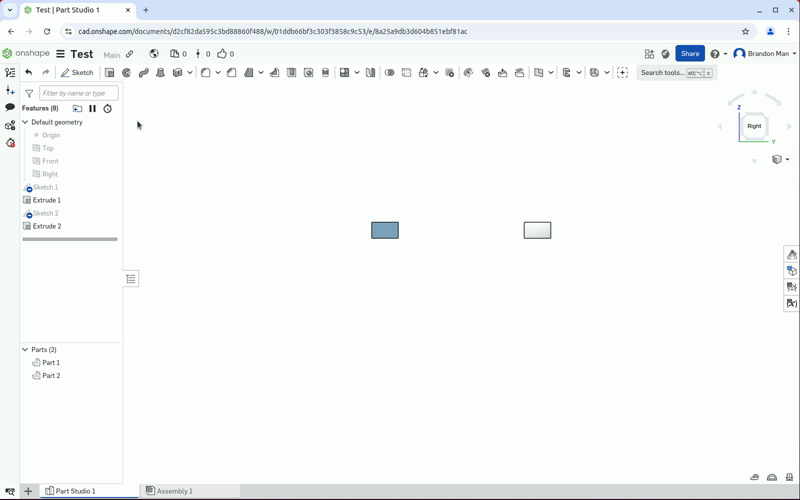
mouse_move(73, 189)
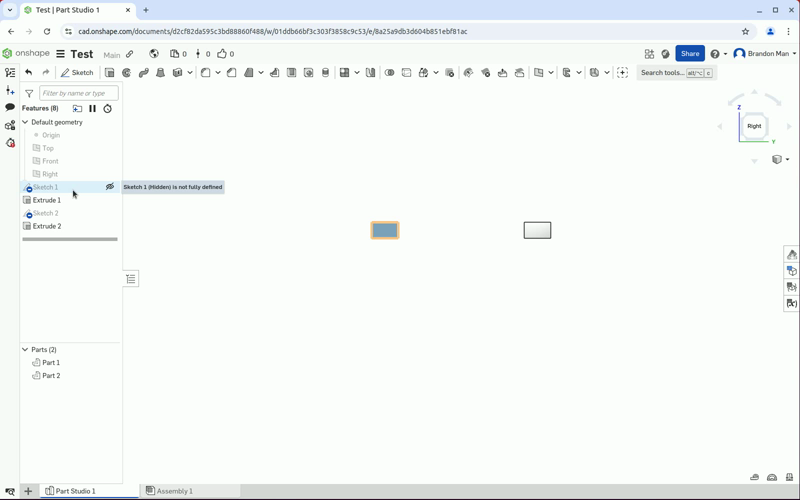
click(73, 189)
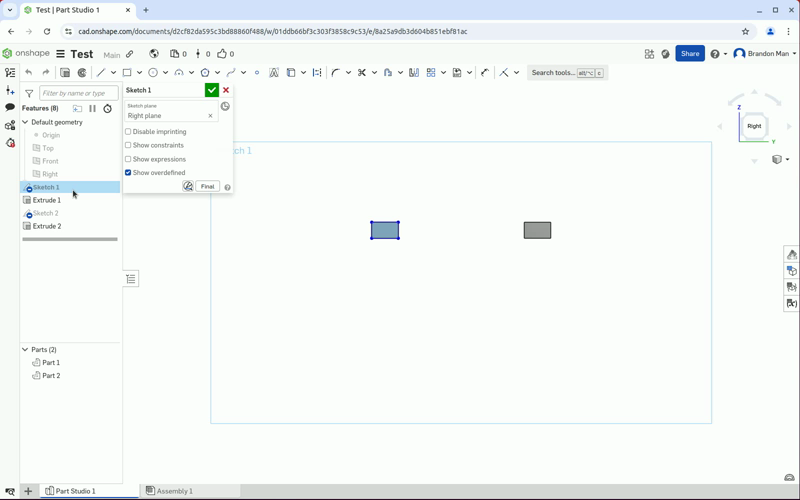
mouse_move(229, 92)
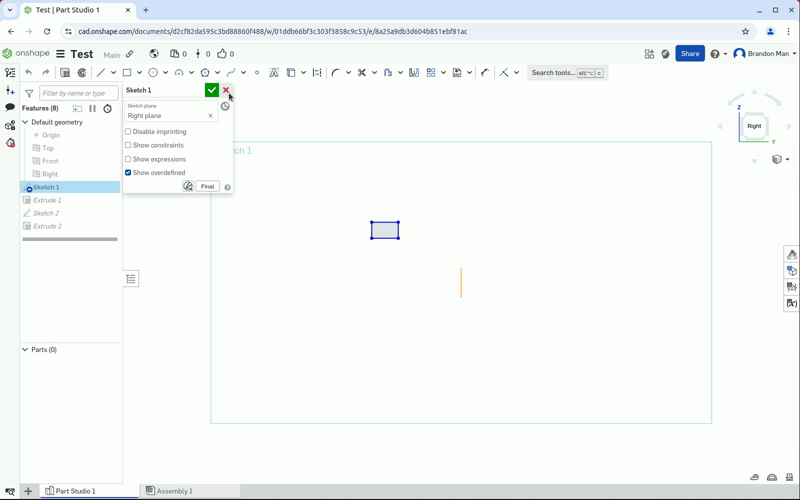
click(229, 92)
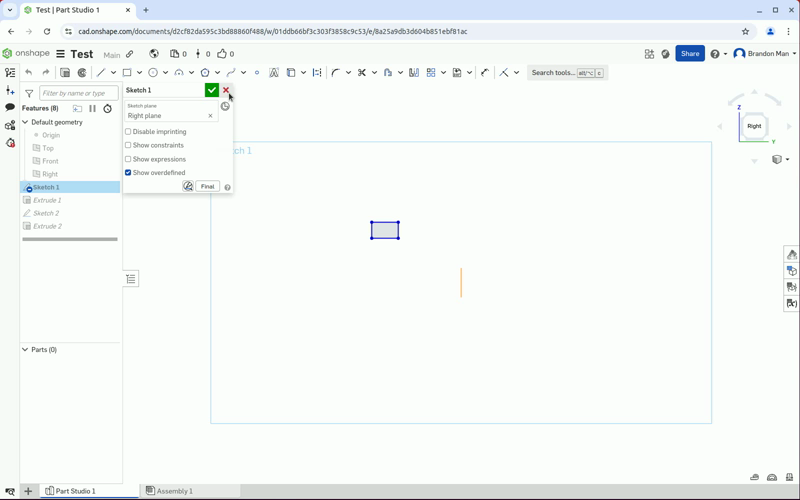
key(shift+s)
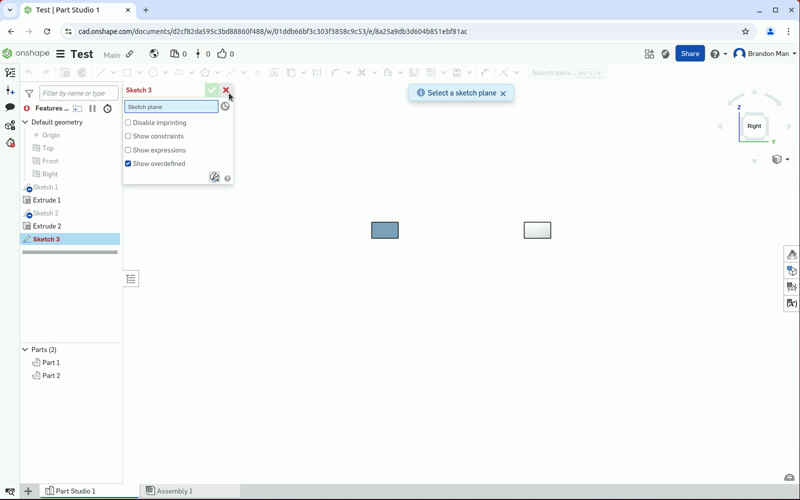
mouse_move(73, 176)
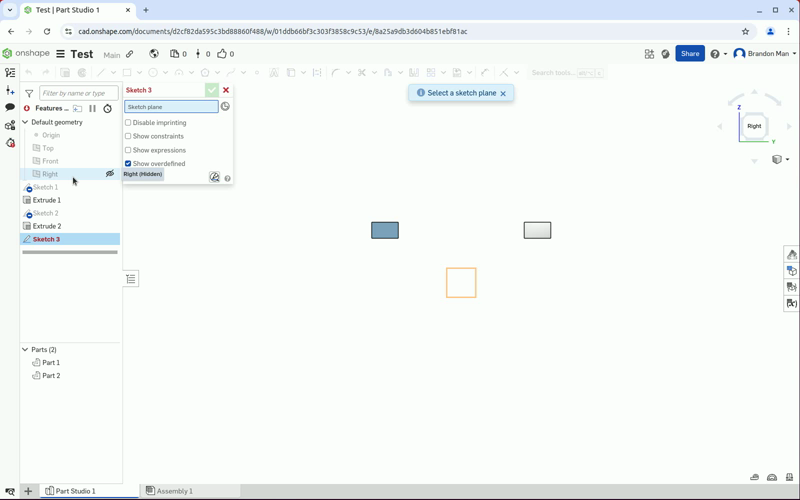
click(73, 176)
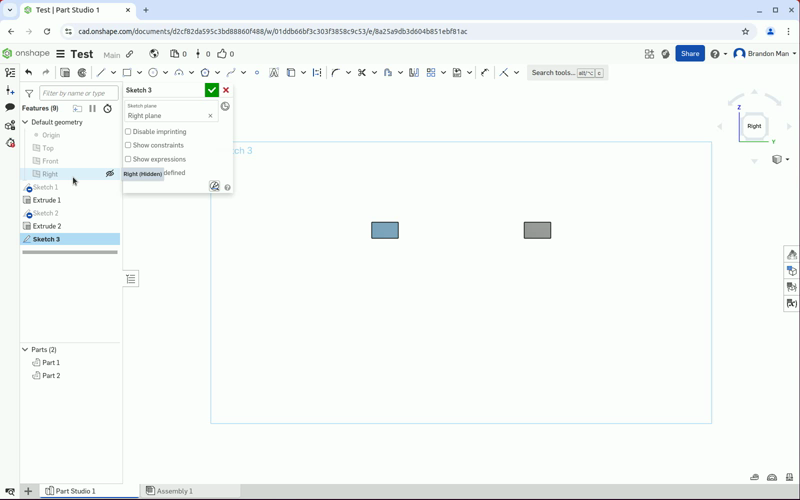
mouse_move(73, 352)
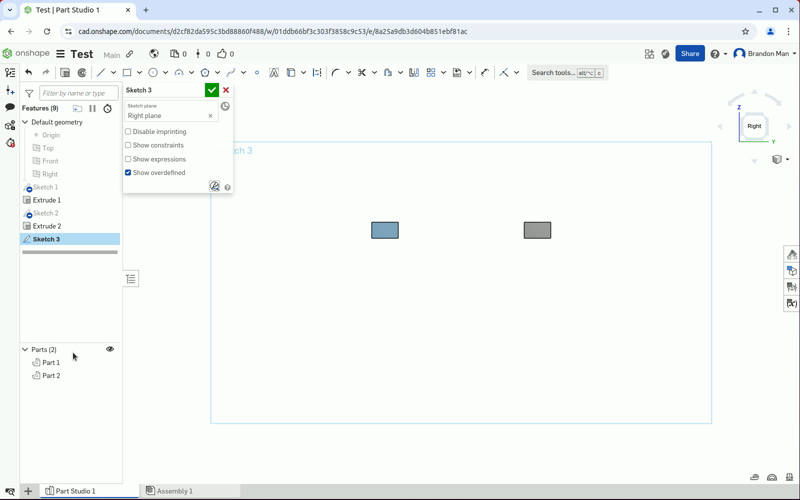
key(y)
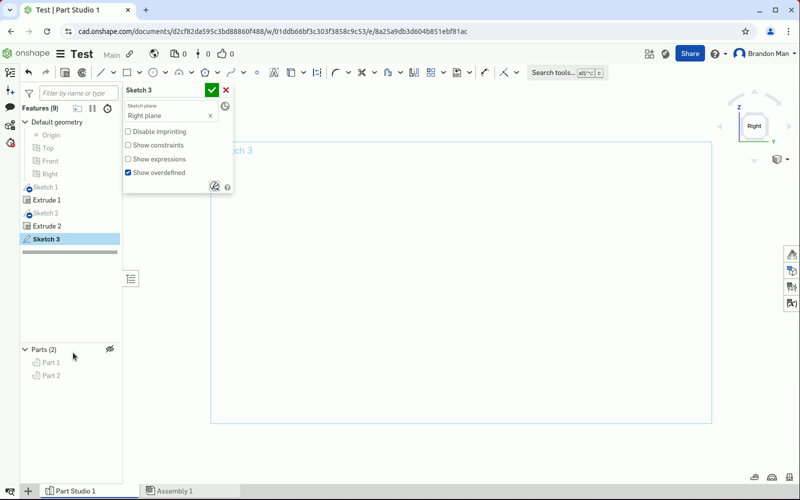
key(l)
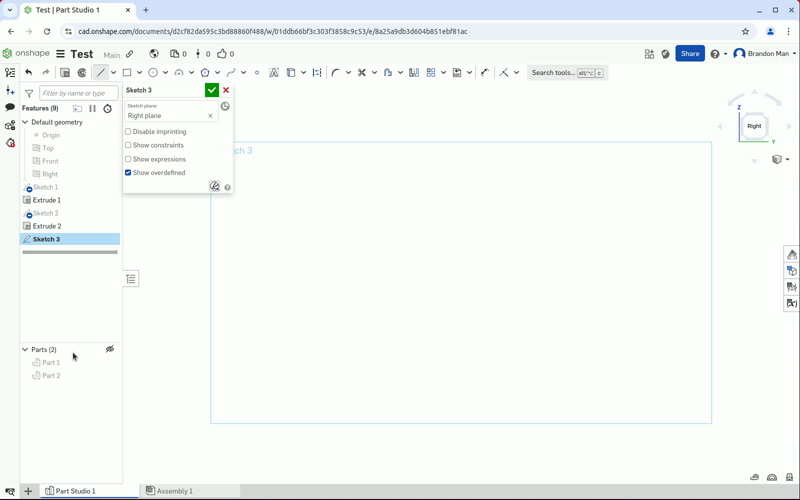
key_down(shift)
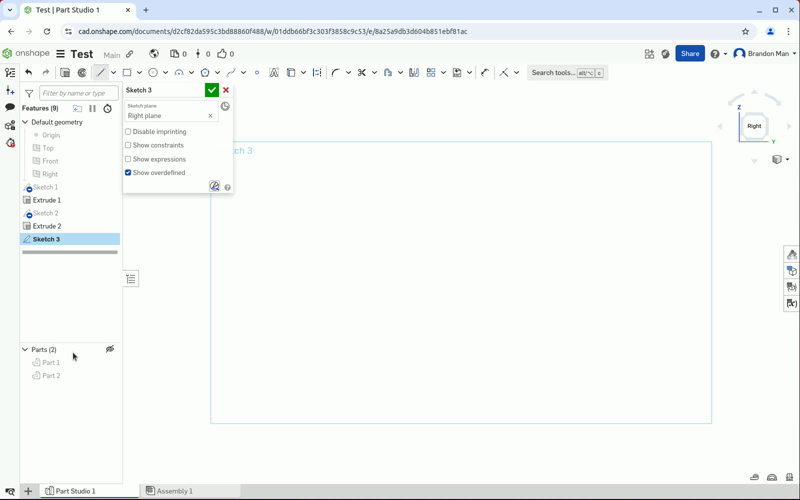
mouse_move(420, 342)
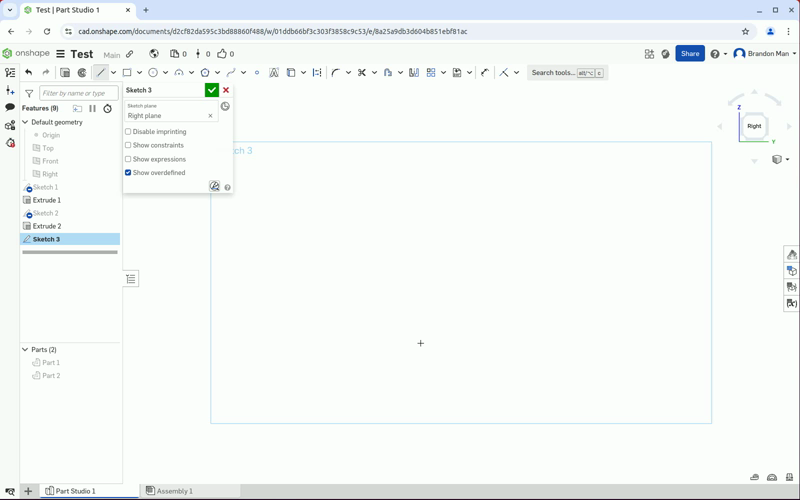
click(420, 342)
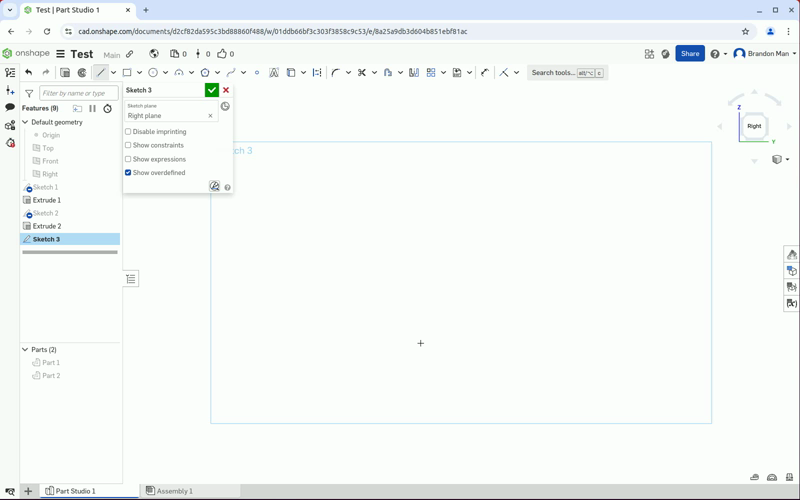
key_up(shift)
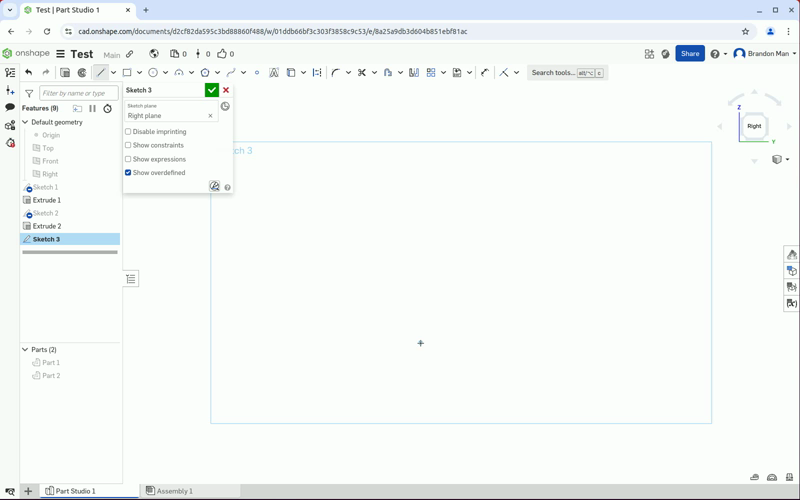
key_down(shift)
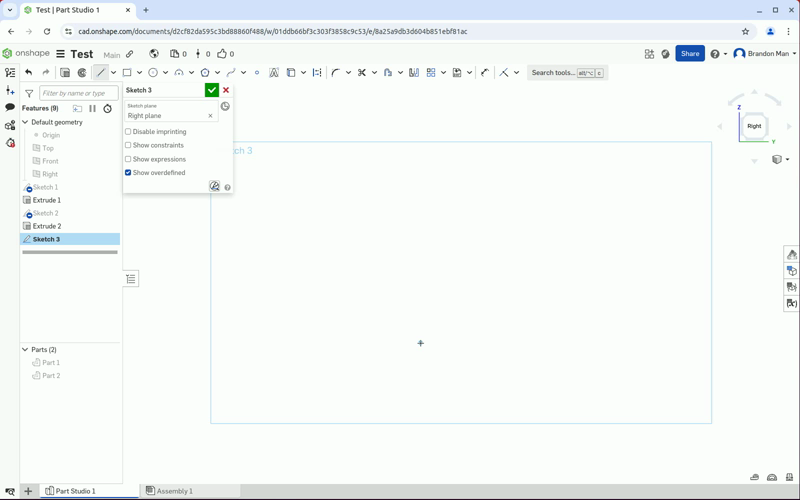
mouse_move(499, 342)
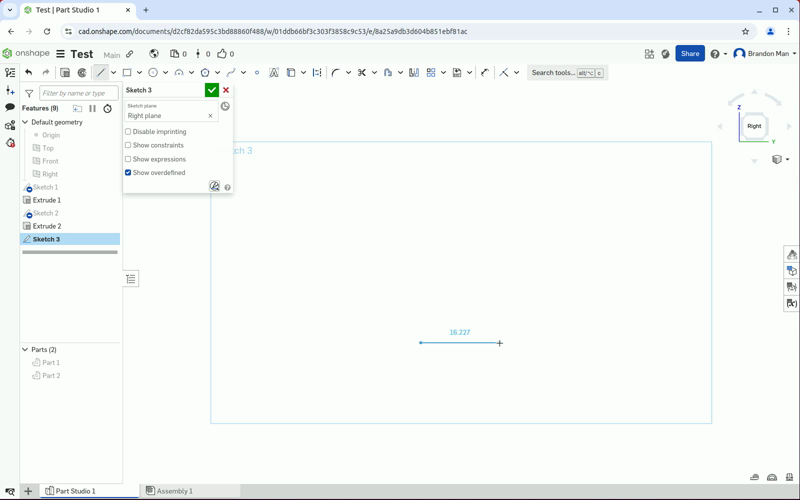
click(499, 342)
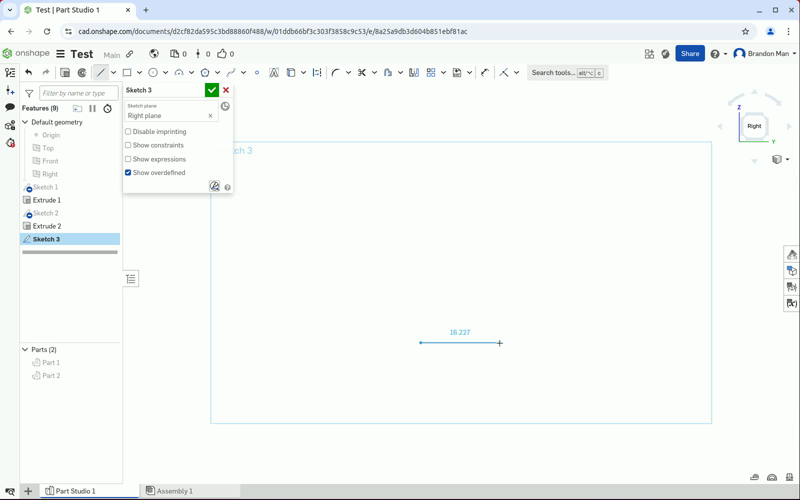
key_up(shift)
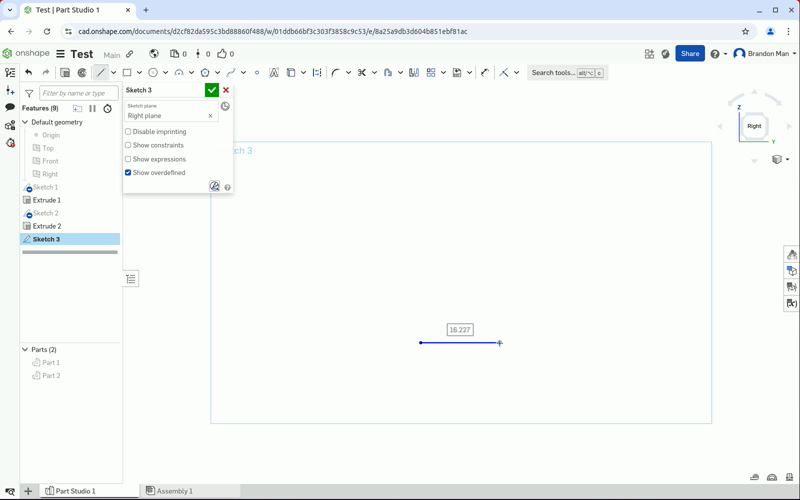
key_down(shift)
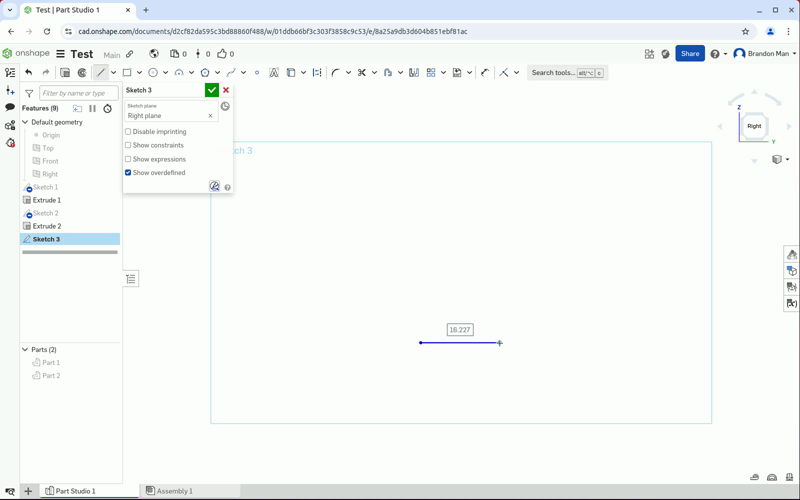
mouse_move(529, 342)
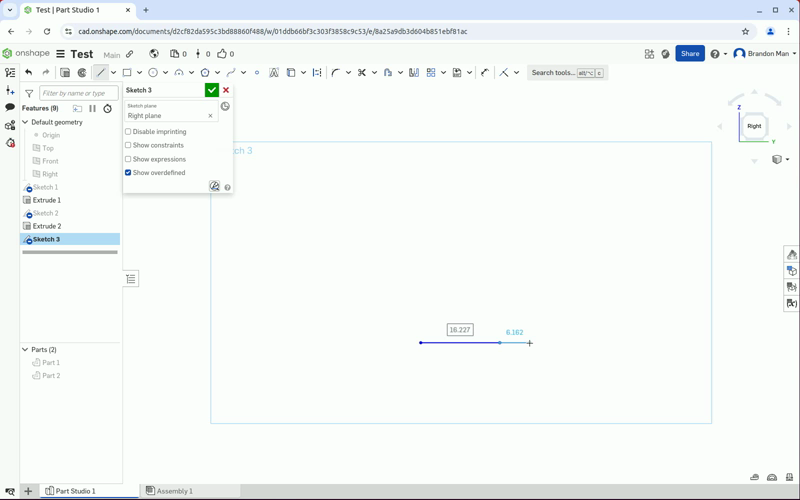
mouse_move(499, 326)
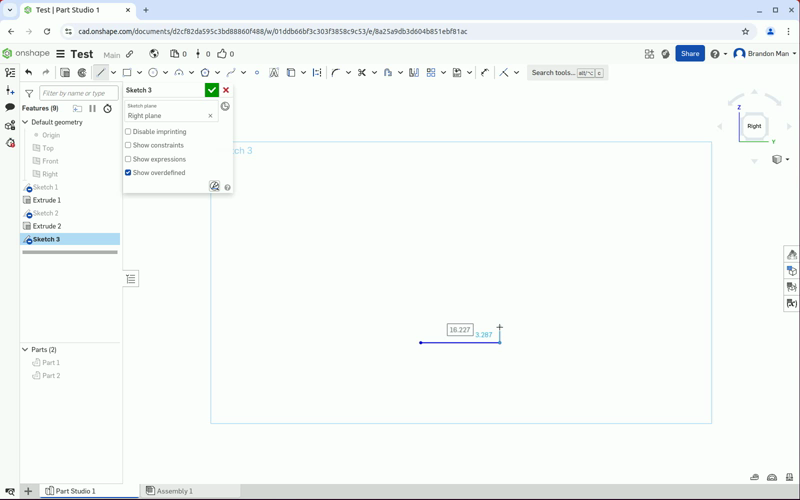
click(499, 326)
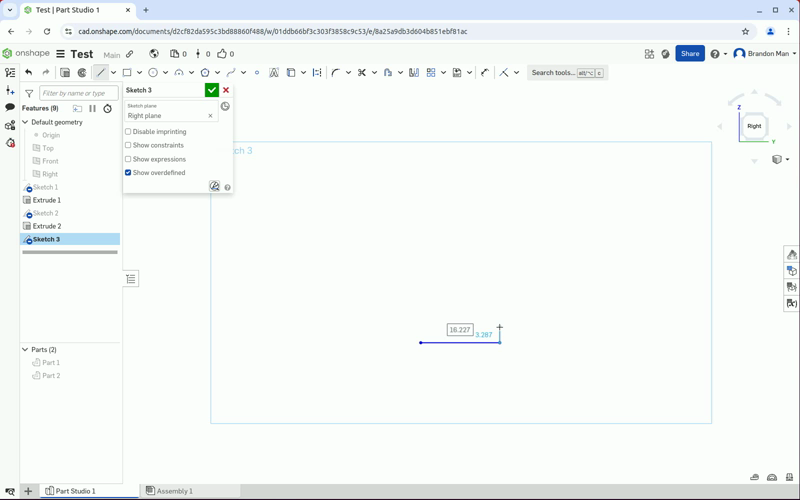
key_up(shift)
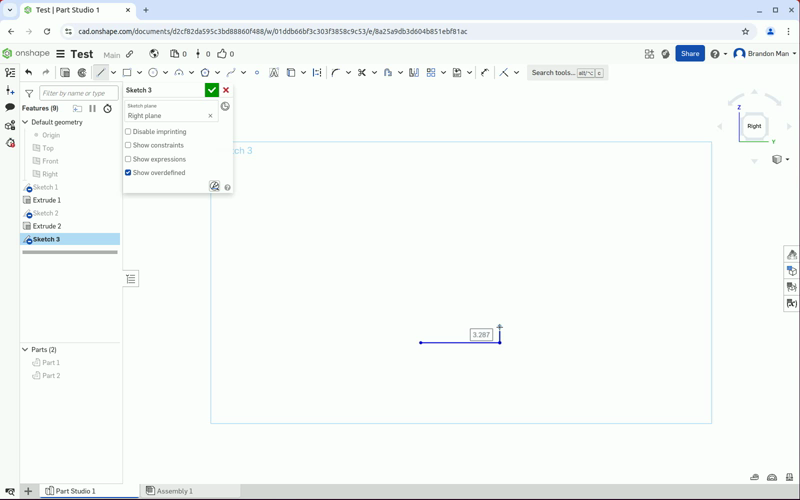
key_down(shift)
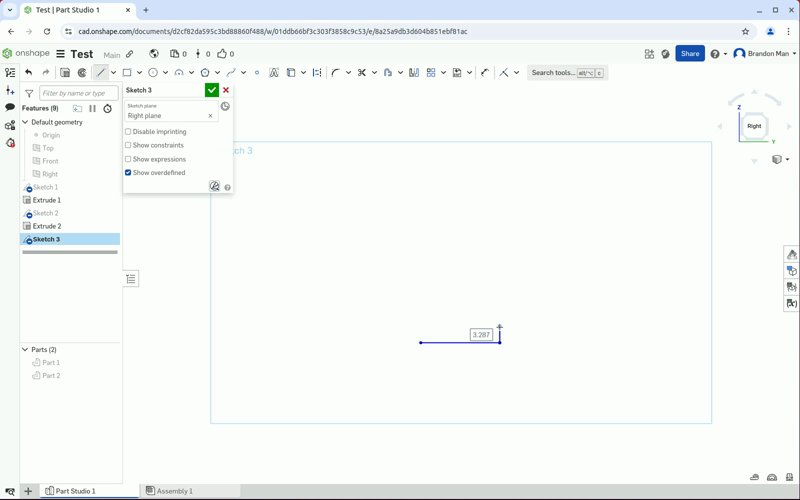
mouse_move(420, 326)
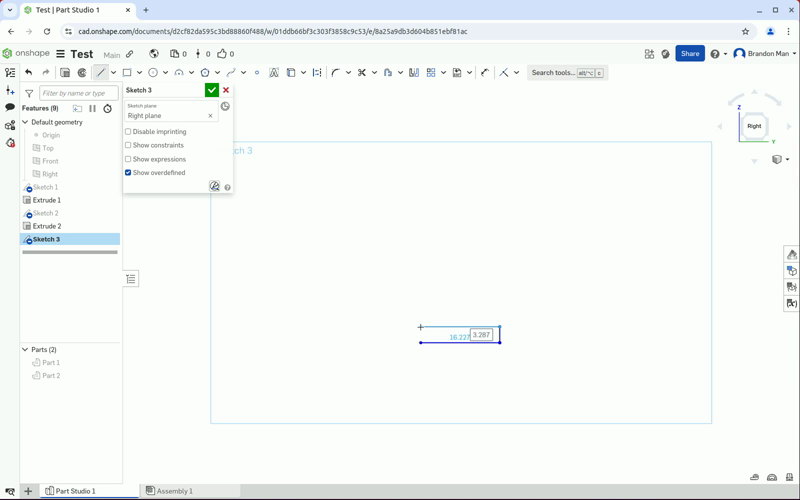
click(420, 326)
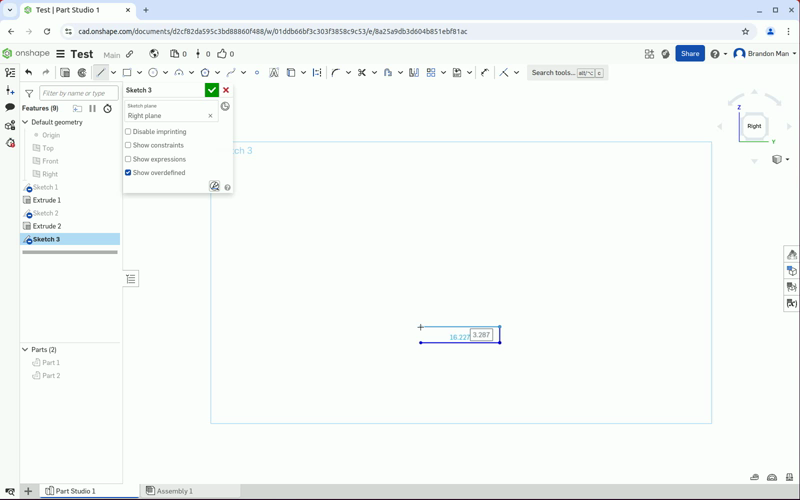
key_up(shift)
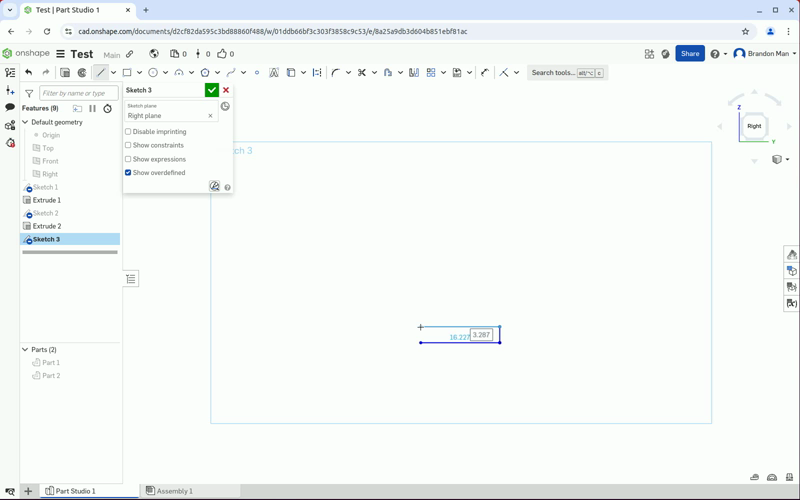
mouse_move(450, 326)
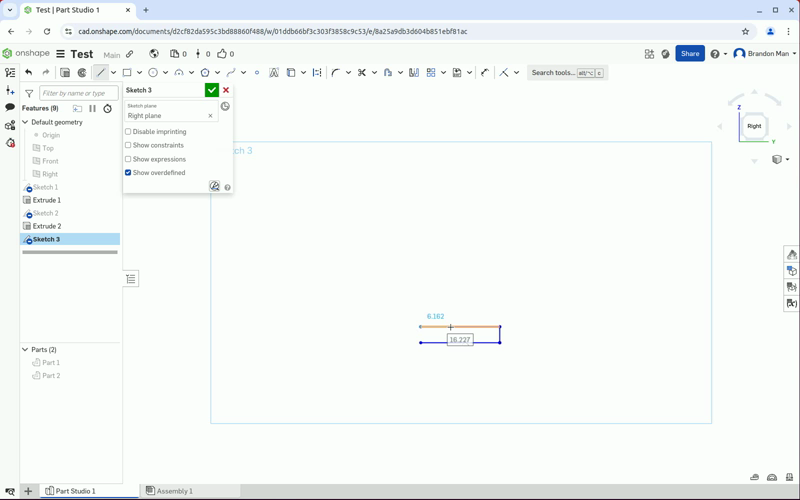
key_down(shift)
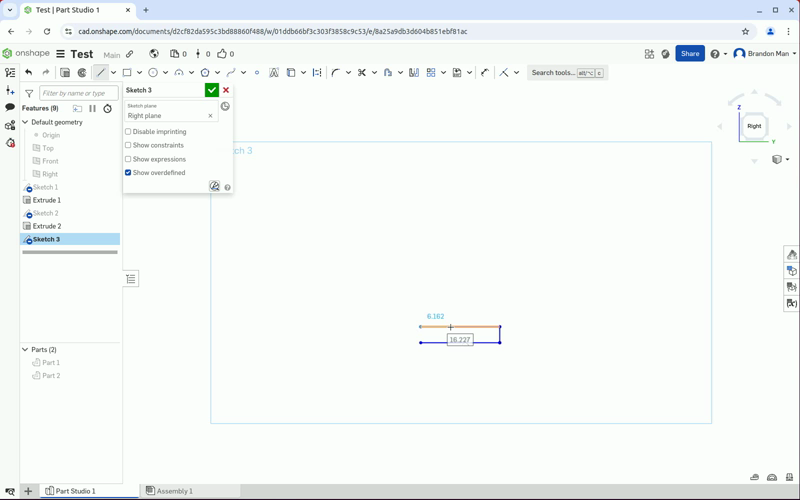
mouse_move(420, 342)
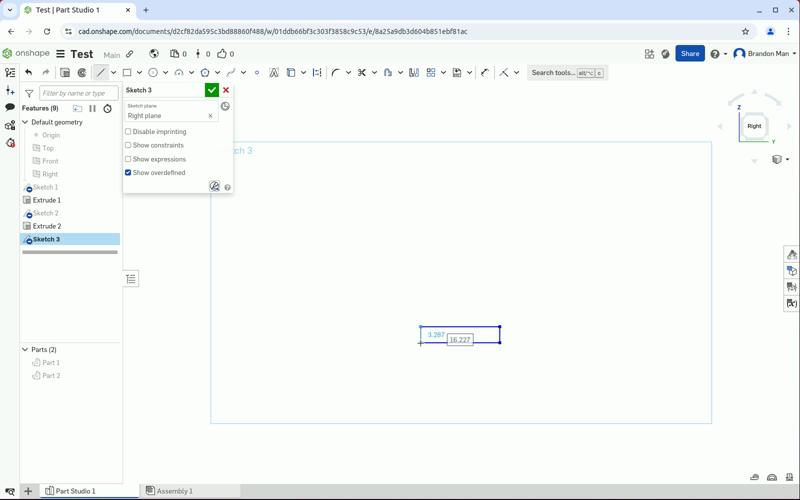
key_up(shift)
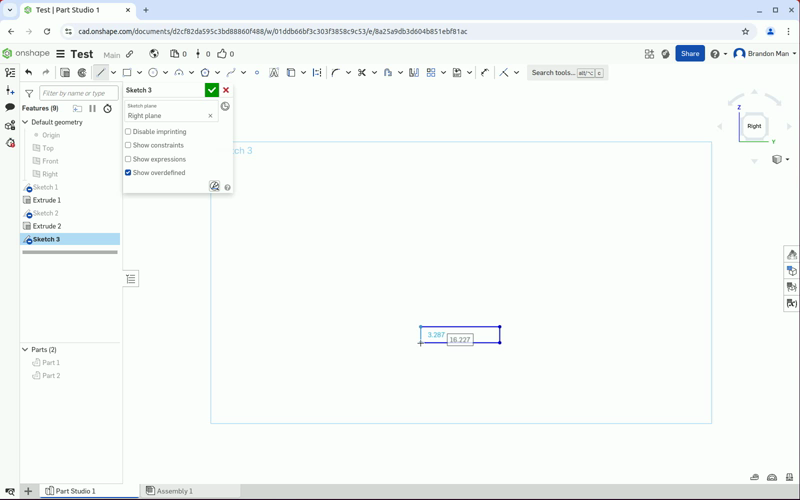
click(420, 342)
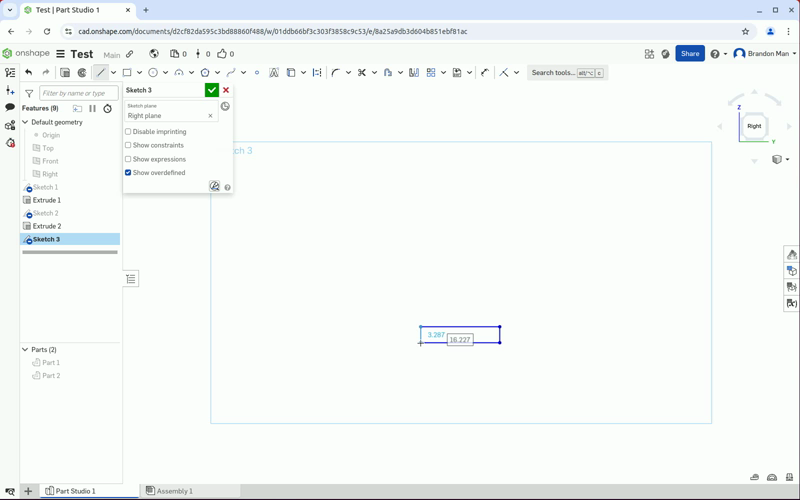
key(esc)
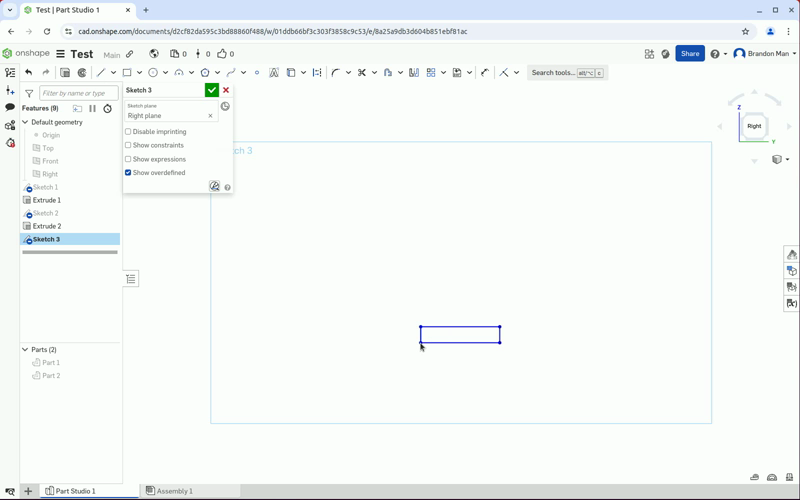
mouse_move(475, 339)
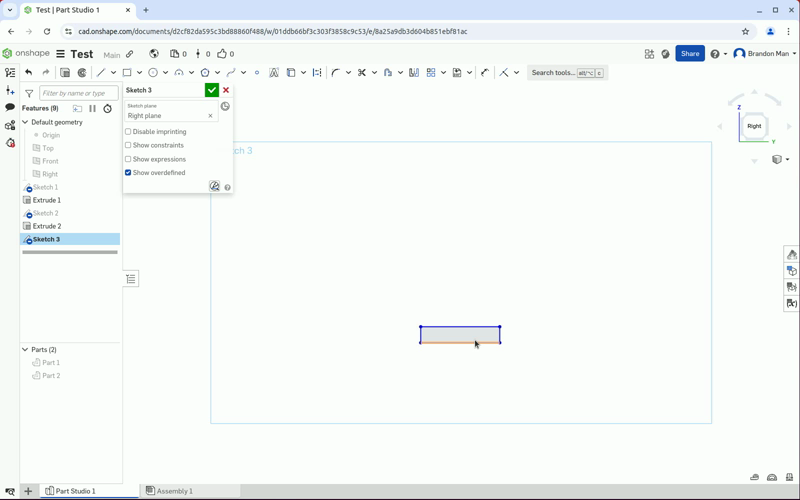
scroll(6)
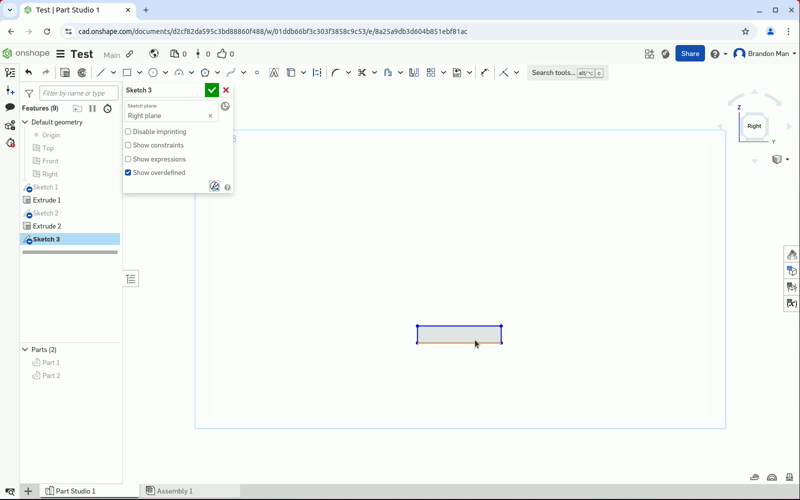
scroll(6)
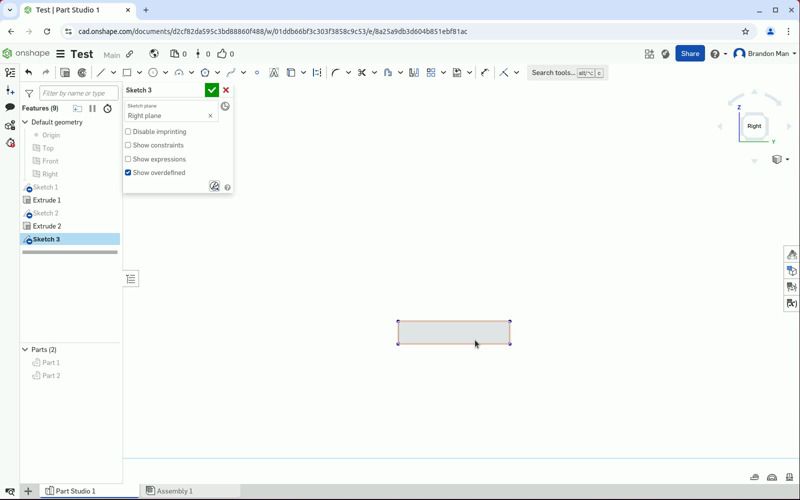
scroll(6)
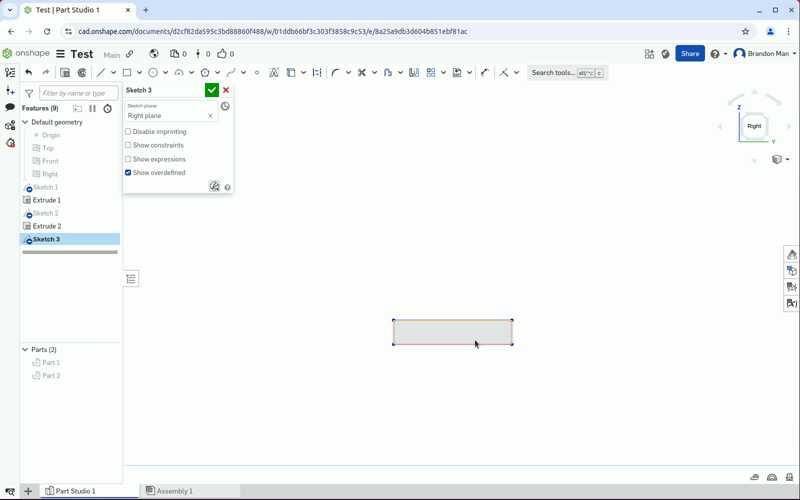
scroll(6)
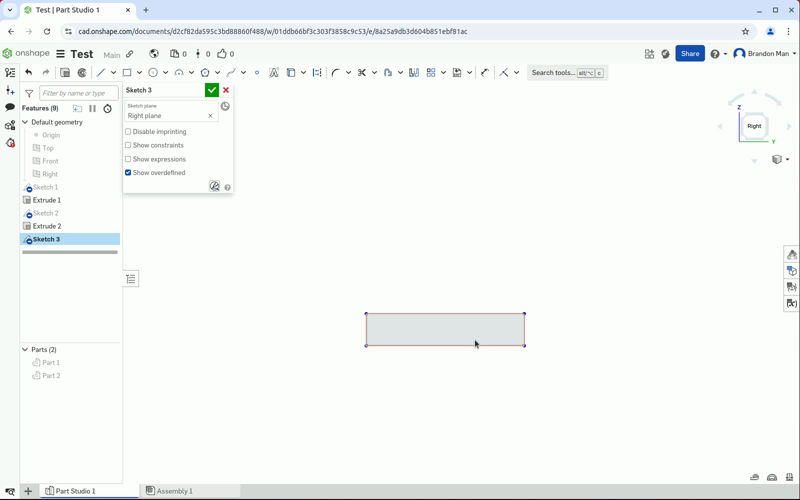
scroll(6)
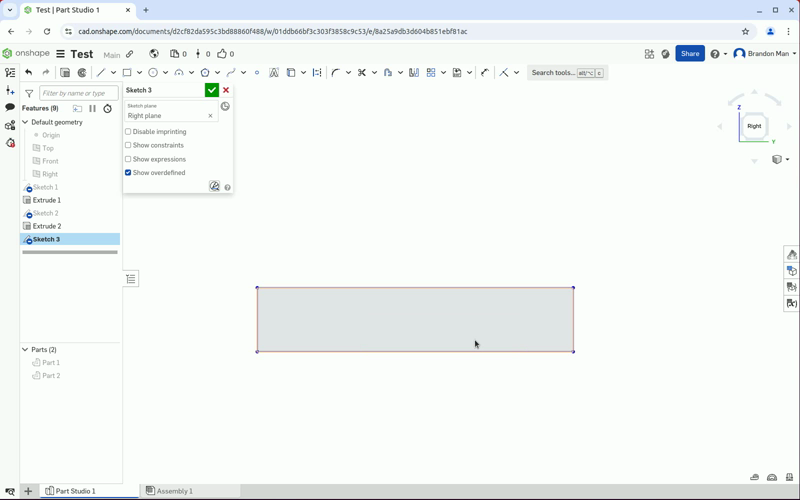
scroll(6)
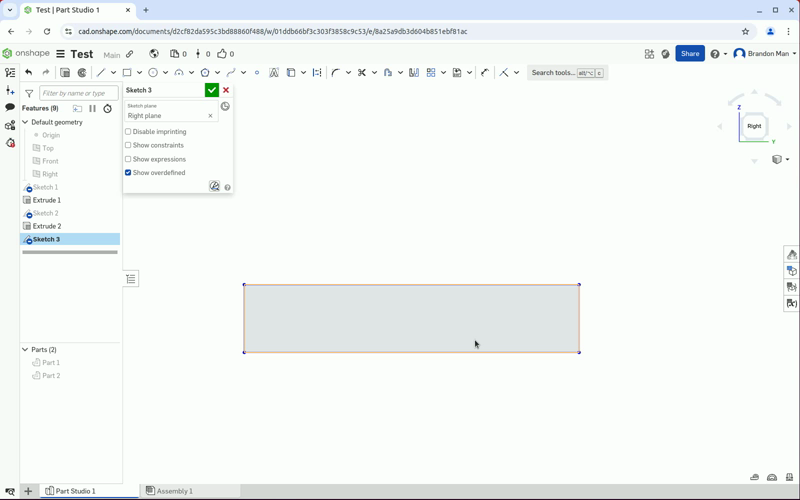
scroll(6)
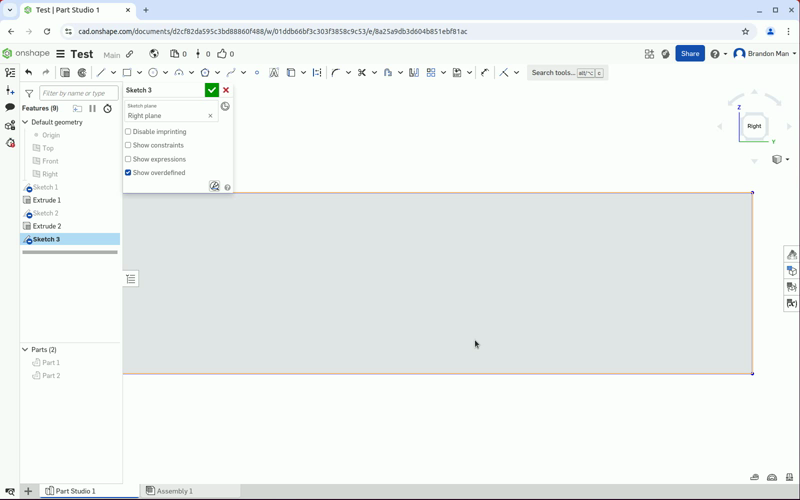
click(475, 339)
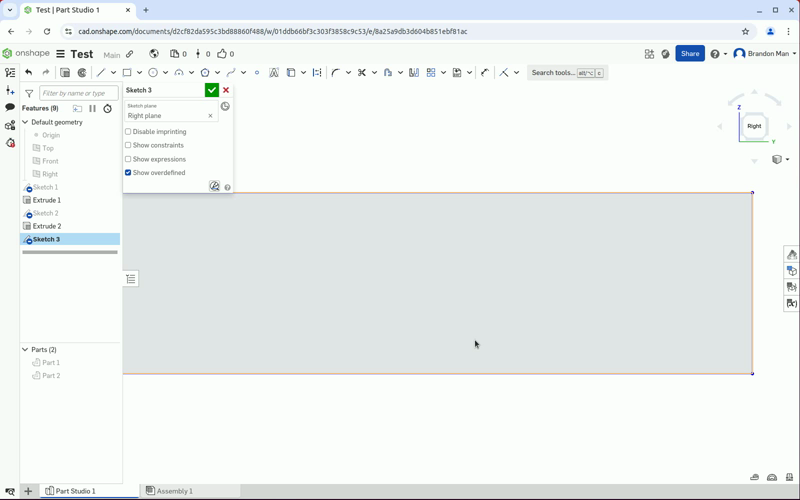
scroll(-6)
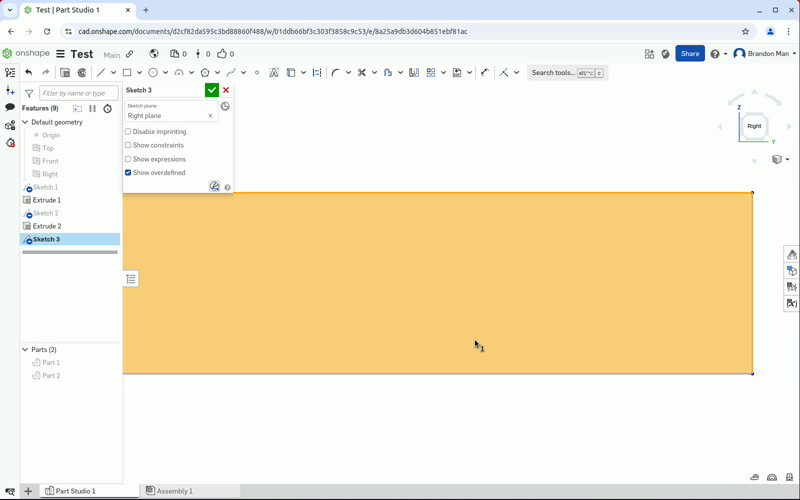
scroll(-6)
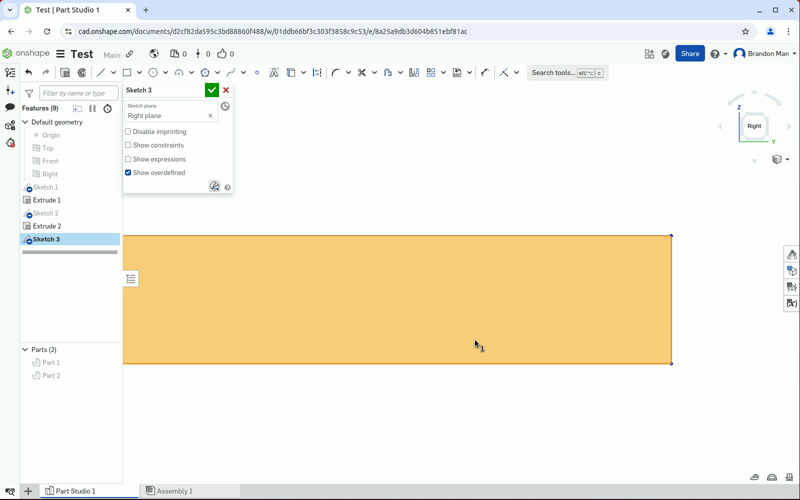
scroll(-6)
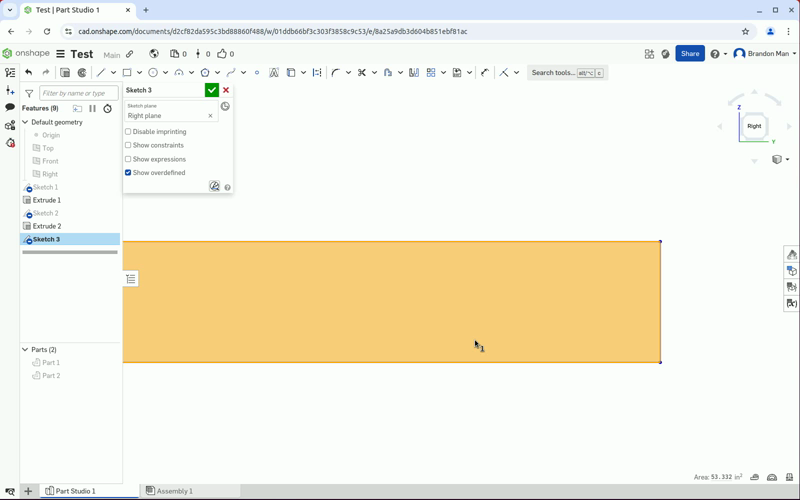
scroll(-6)
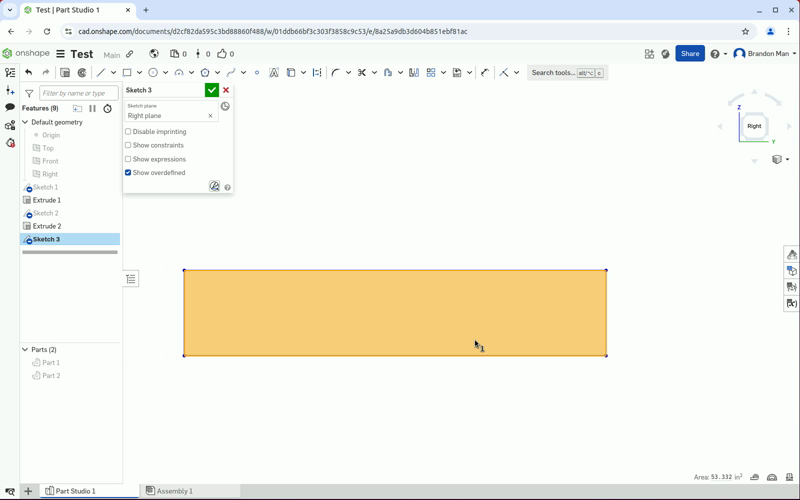
scroll(-6)
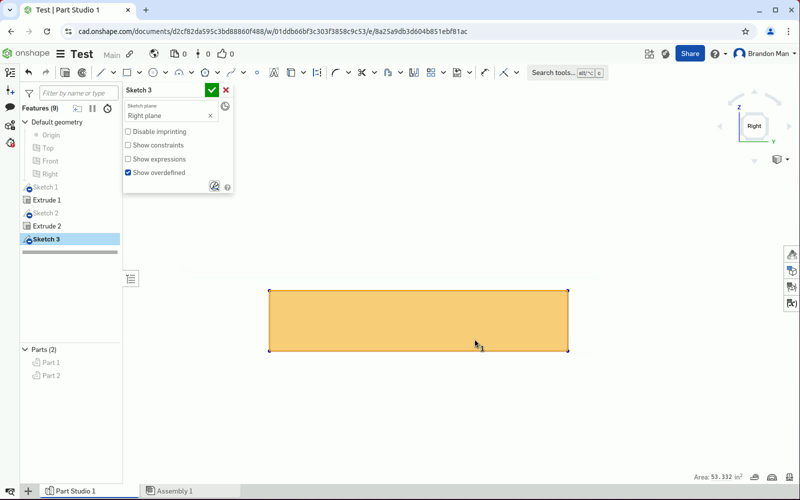
scroll(-6)
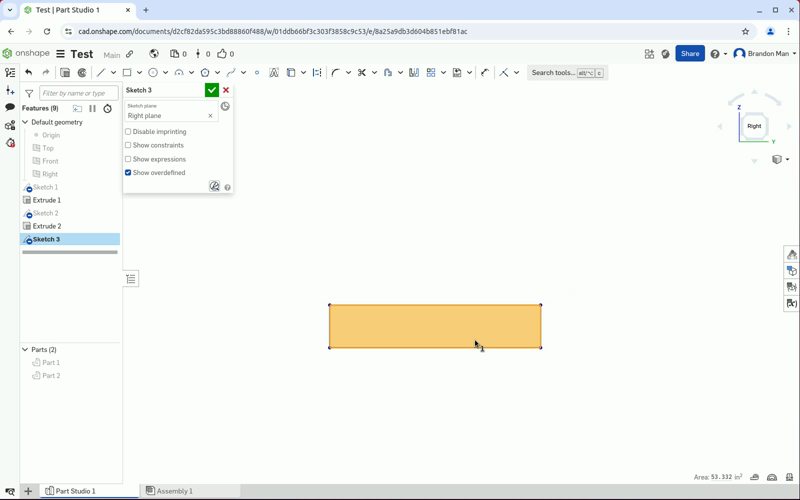
scroll(-6)
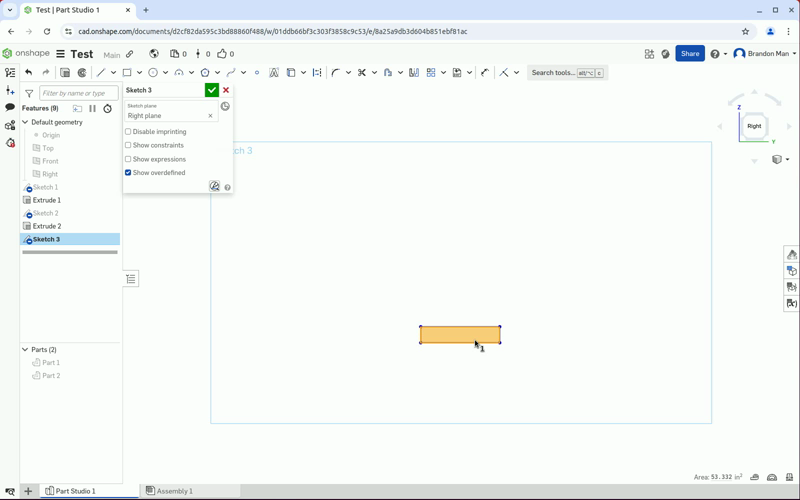
mouse_move(73, 352)
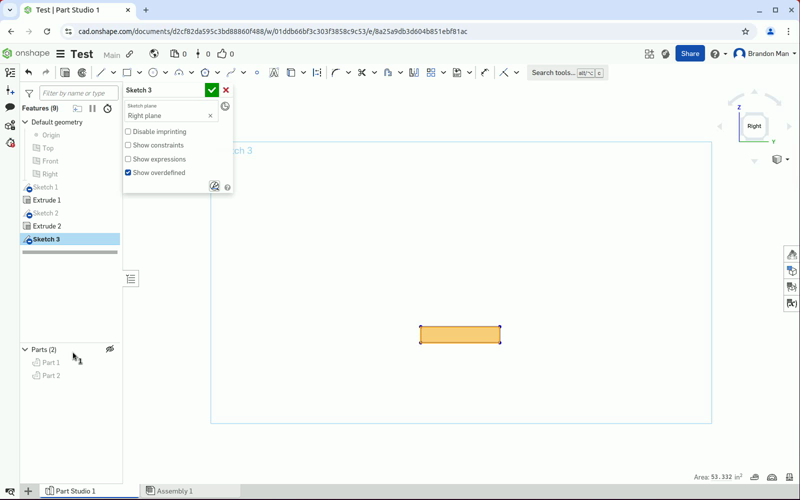
key(shift+y)
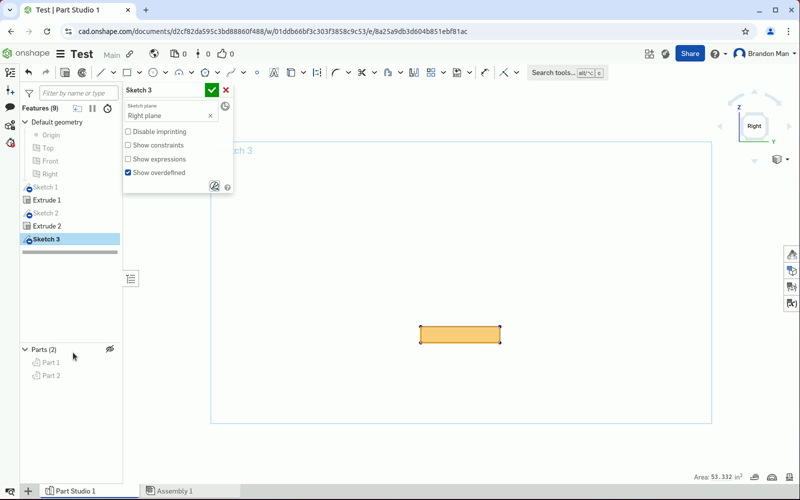
key(shift+e)
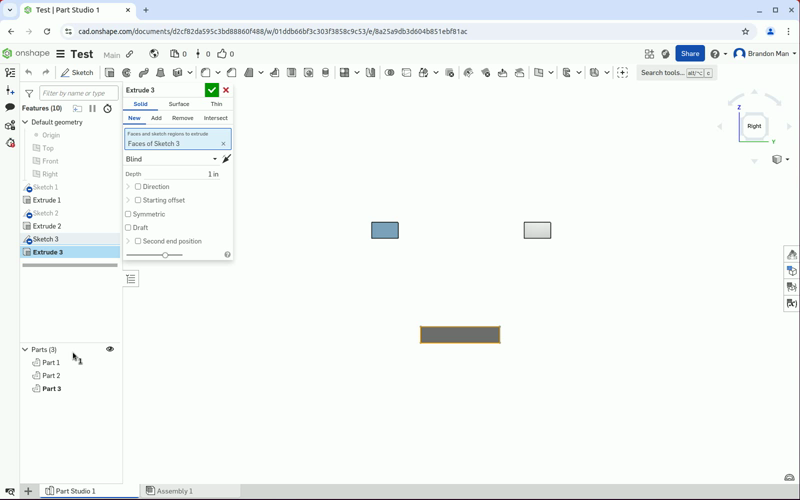
mouse_move(143, 106)
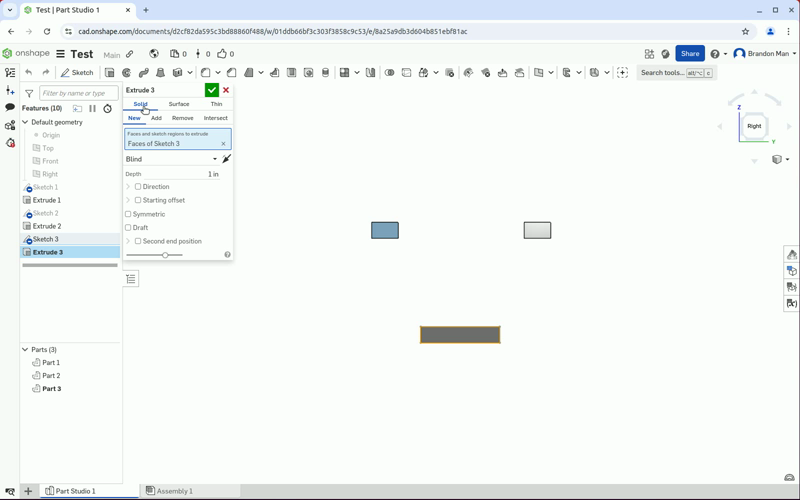
click(143, 106)
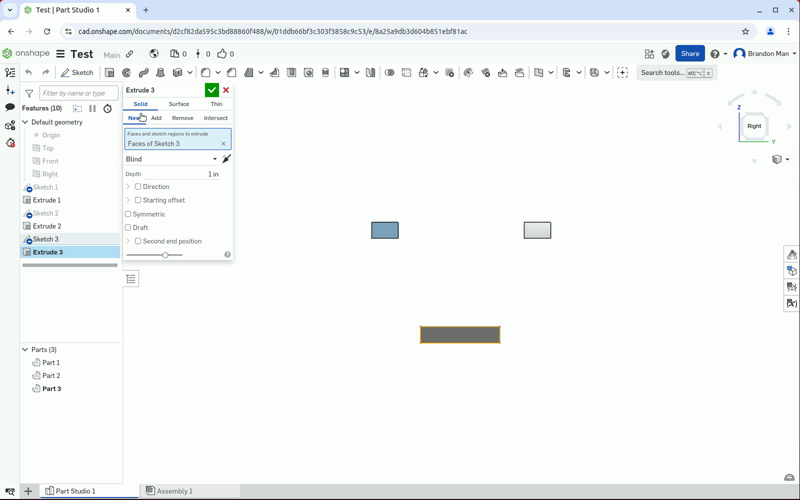
mouse_move(137, 120)
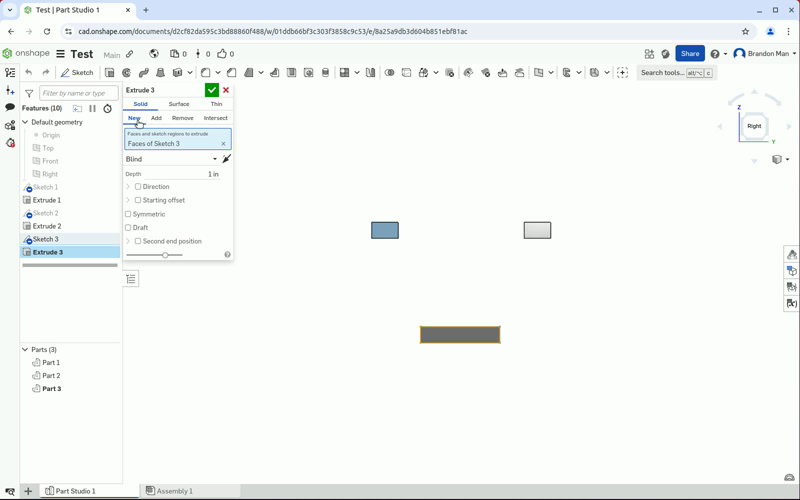
click(137, 120)
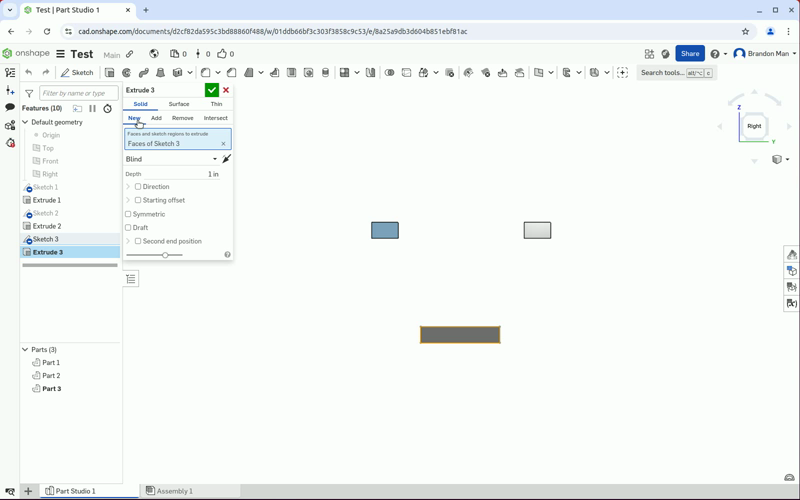
key(tab, 4)
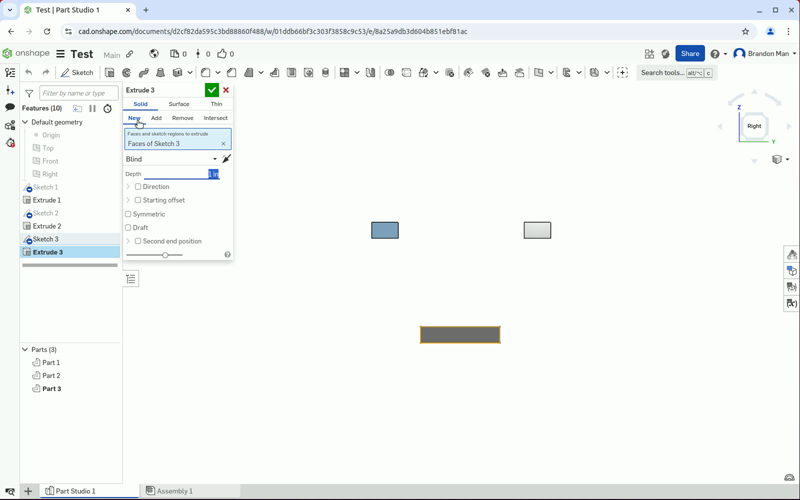
text(3.129)
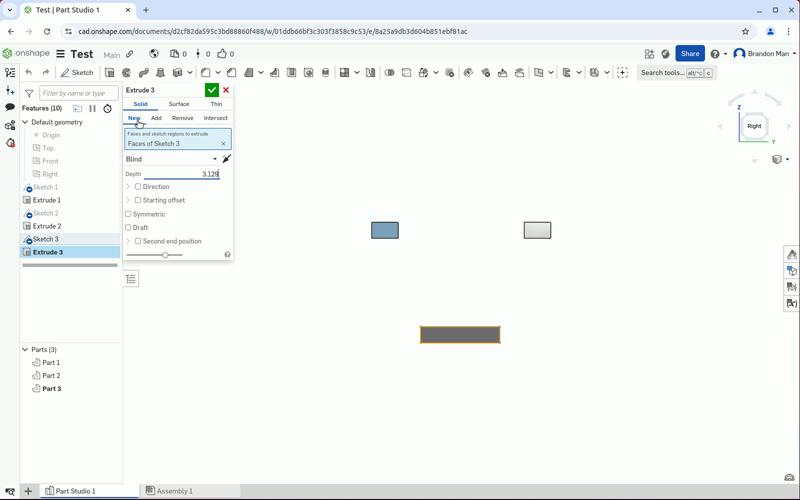
key(enter)
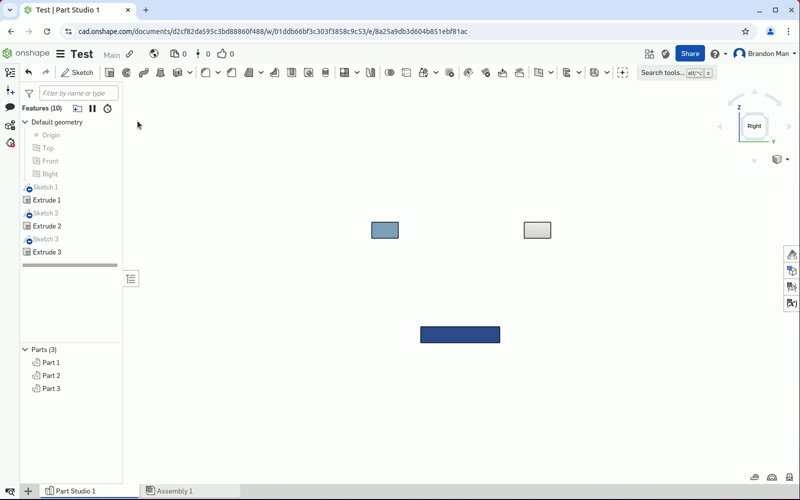
key(shift+h)
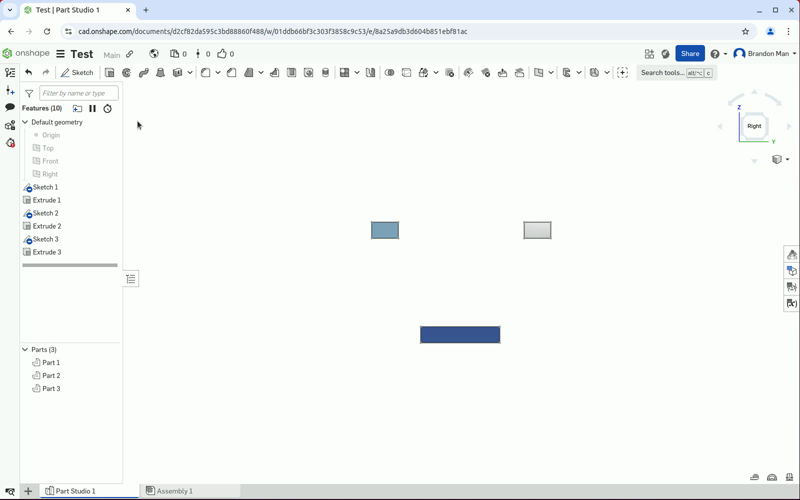
key(shift+h)
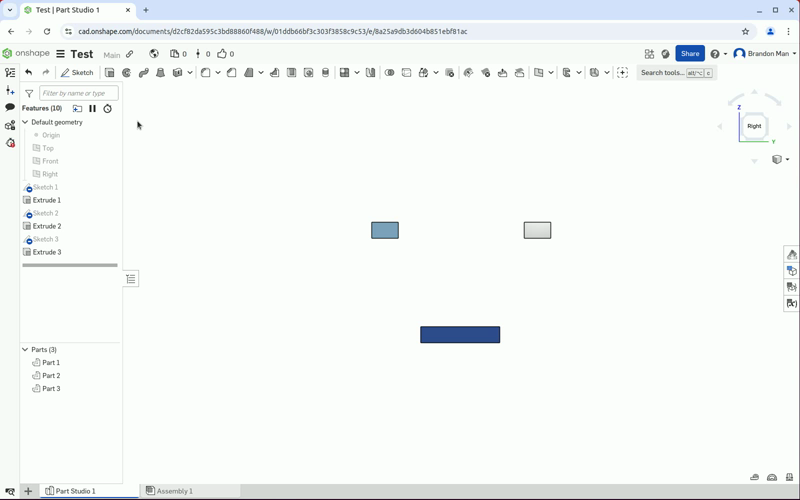
mouse_move(73, 189)
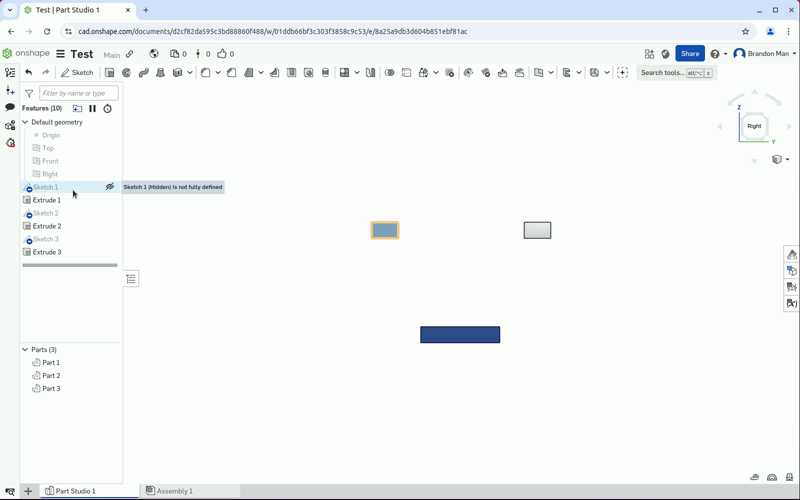
click(73, 189)
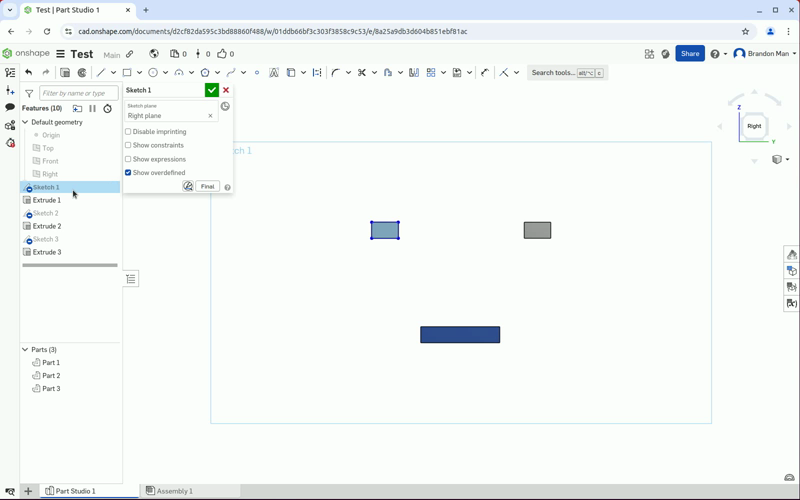
mouse_move(229, 92)
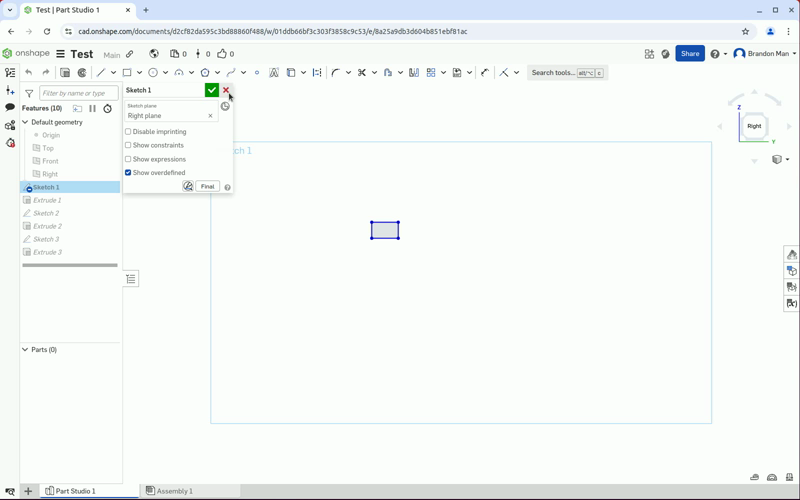
click(229, 92)
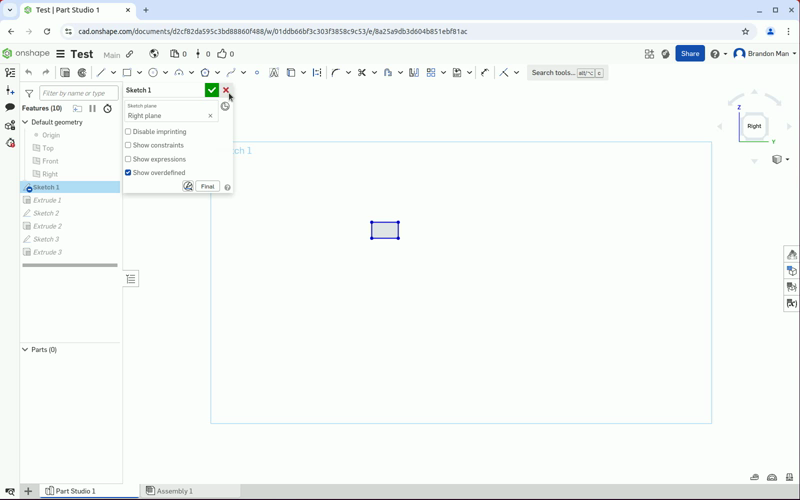
key(shift+s)
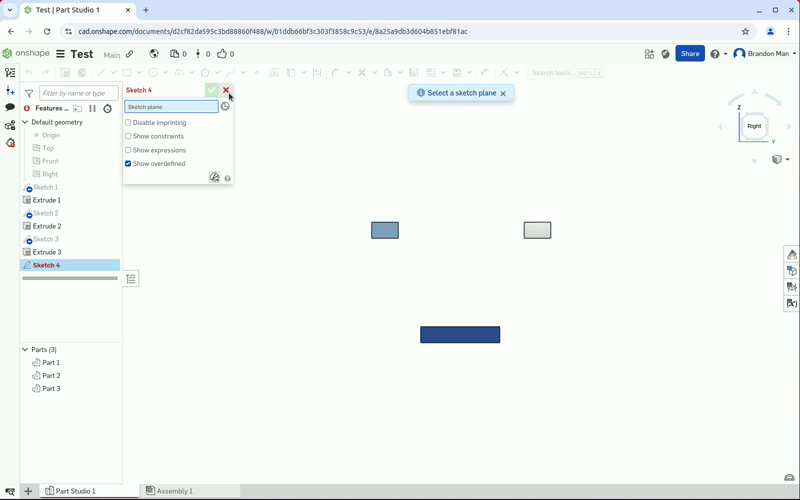
mouse_move(73, 176)
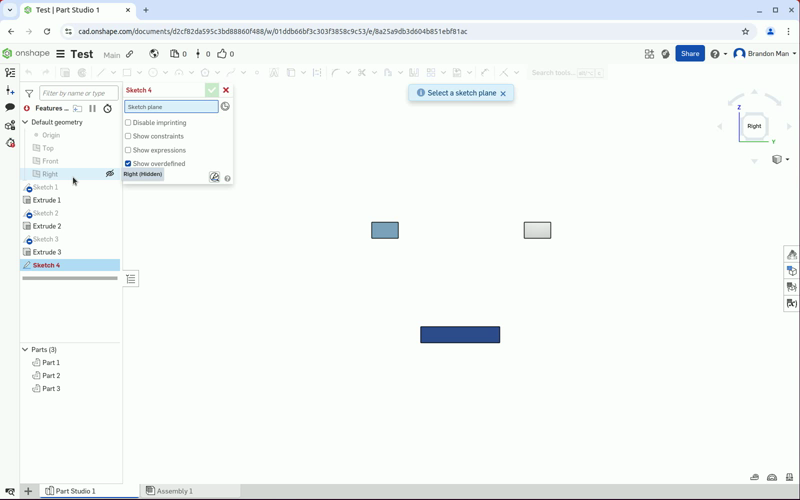
click(73, 176)
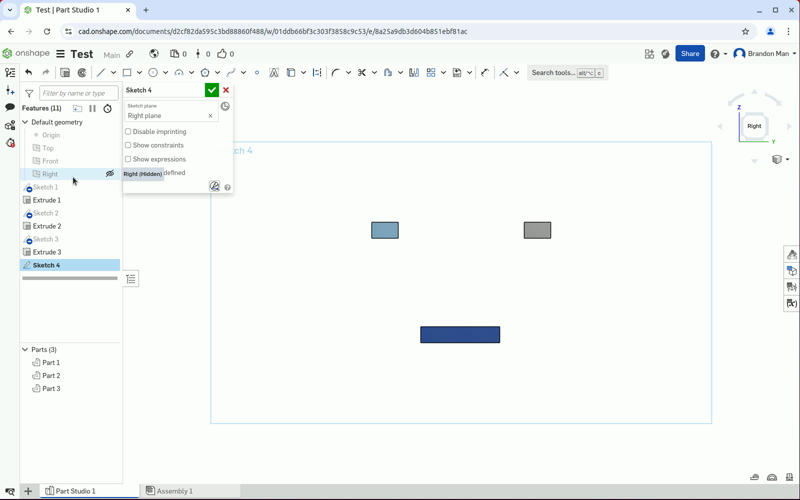
mouse_move(73, 352)
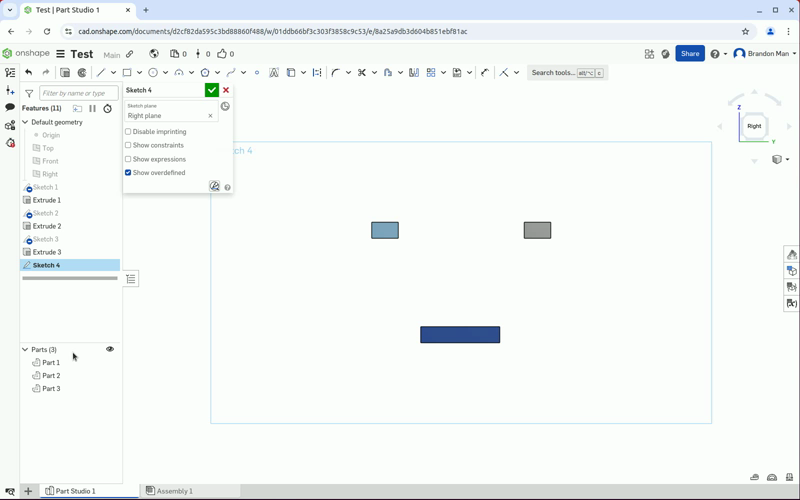
key(y)
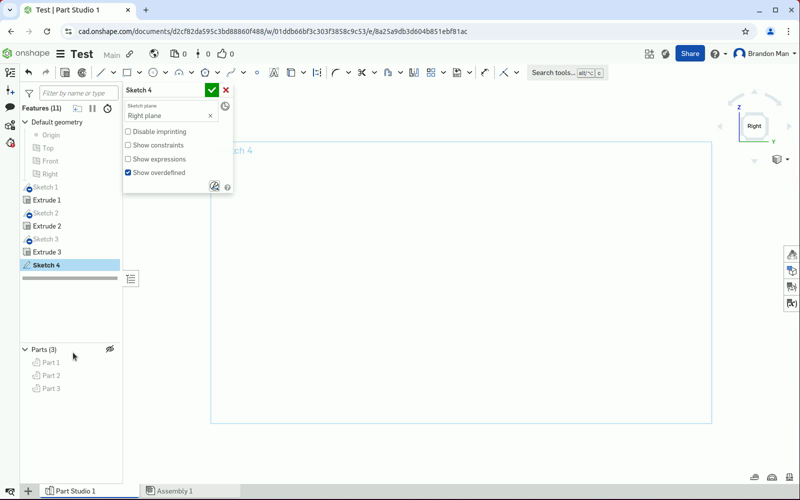
key(l)
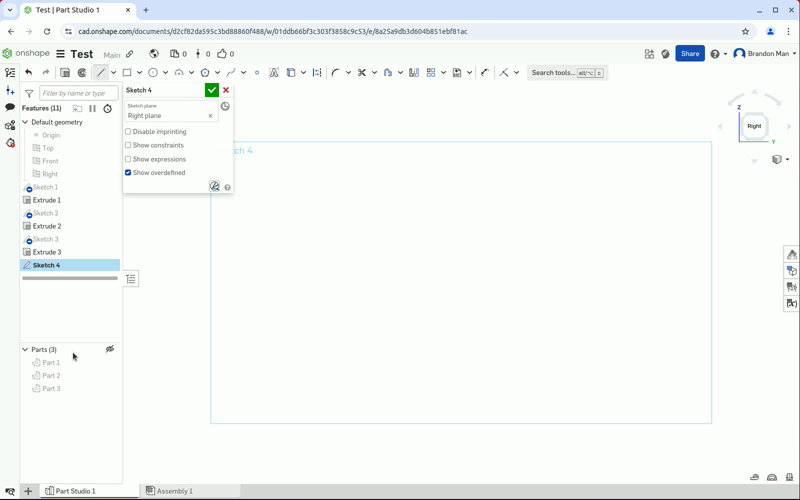
key_down(shift)
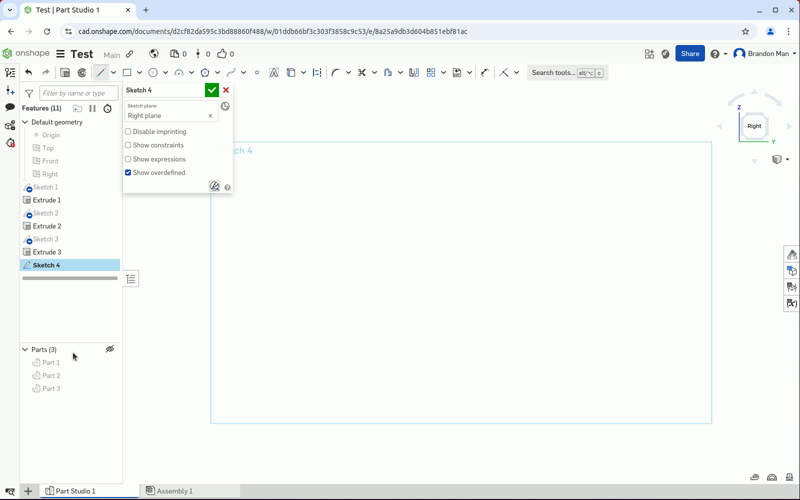
mouse_move(371, 327)
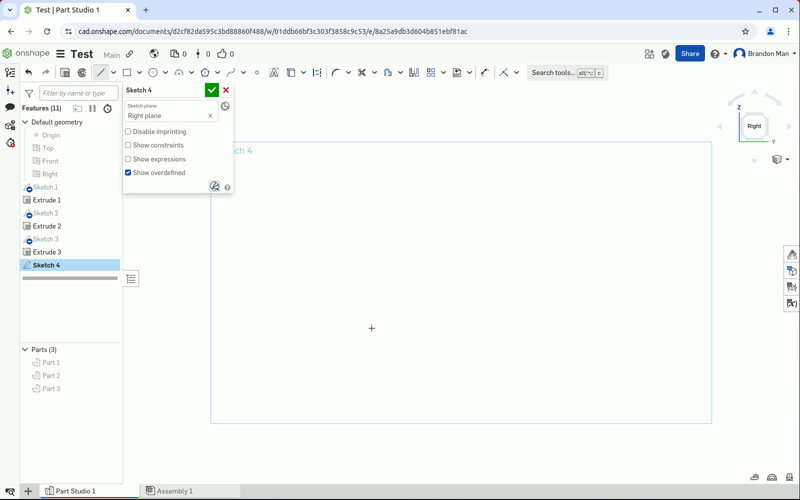
click(371, 327)
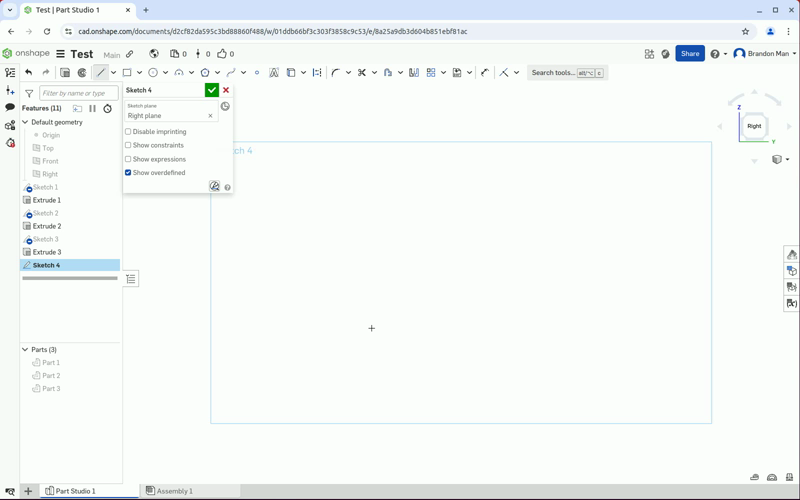
key_up(shift)
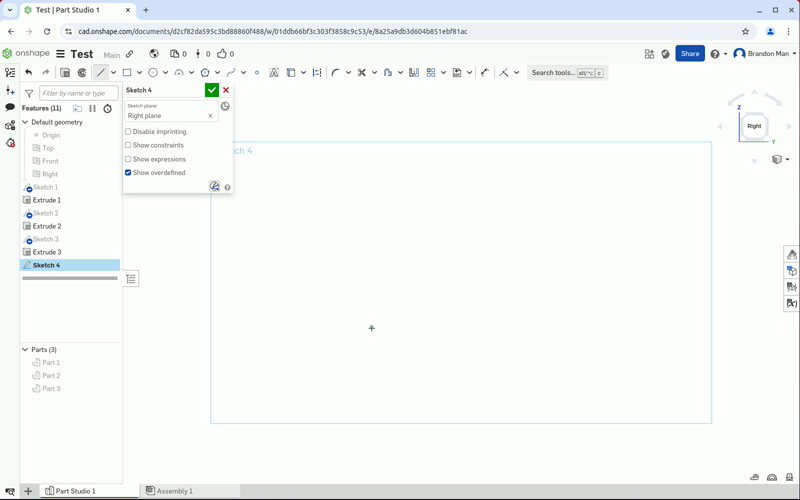
key_down(shift)
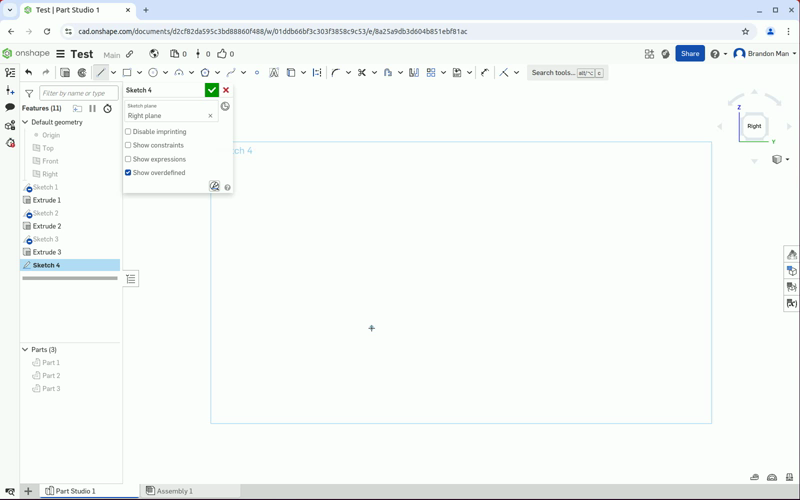
mouse_move(401, 327)
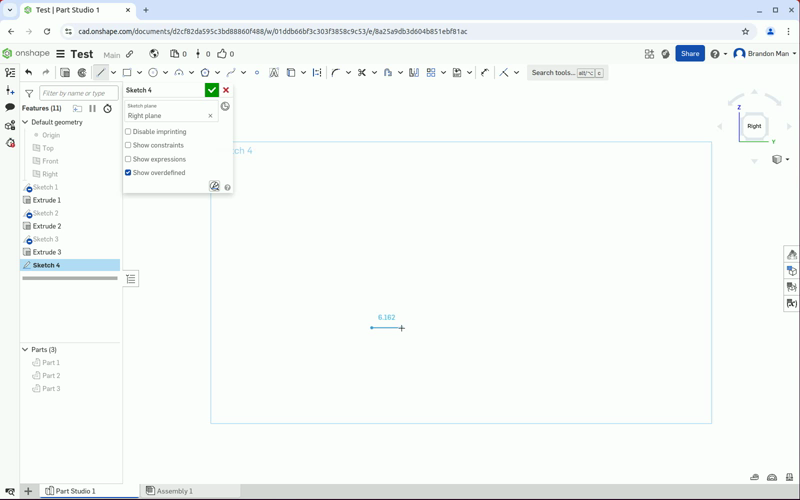
mouse_move(422, 327)
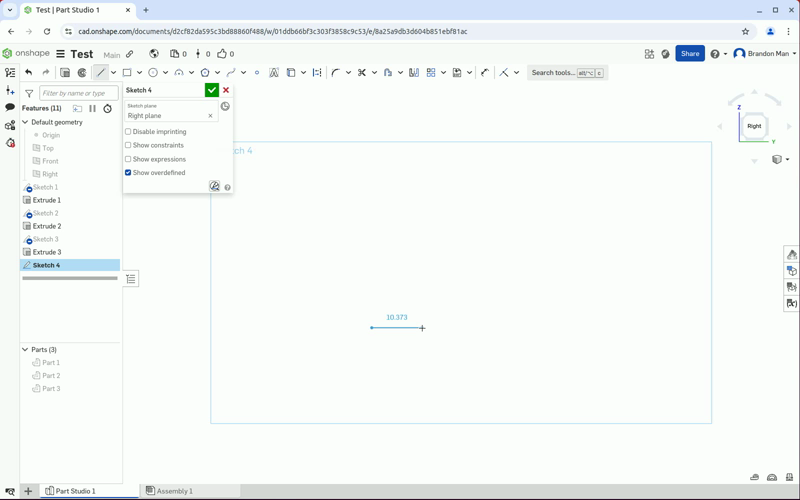
click(422, 327)
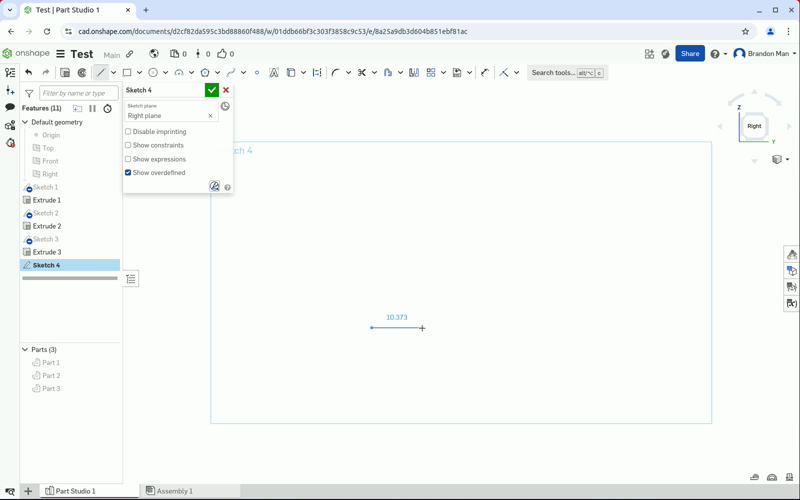
key_up(shift)
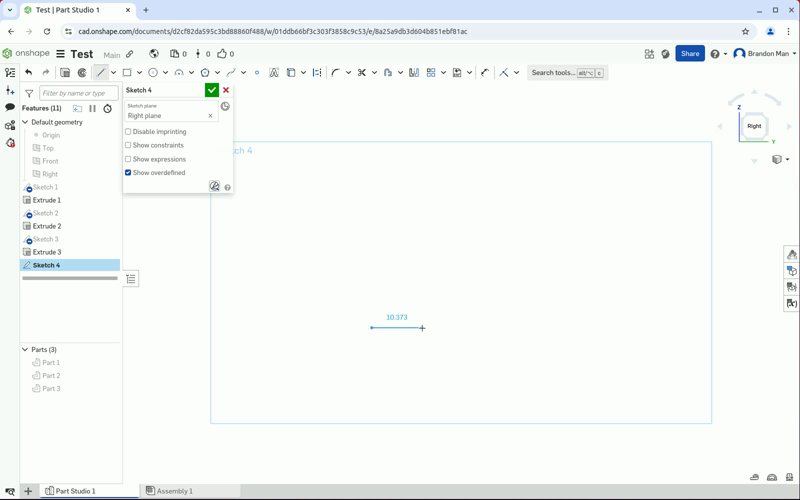
key_down(shift)
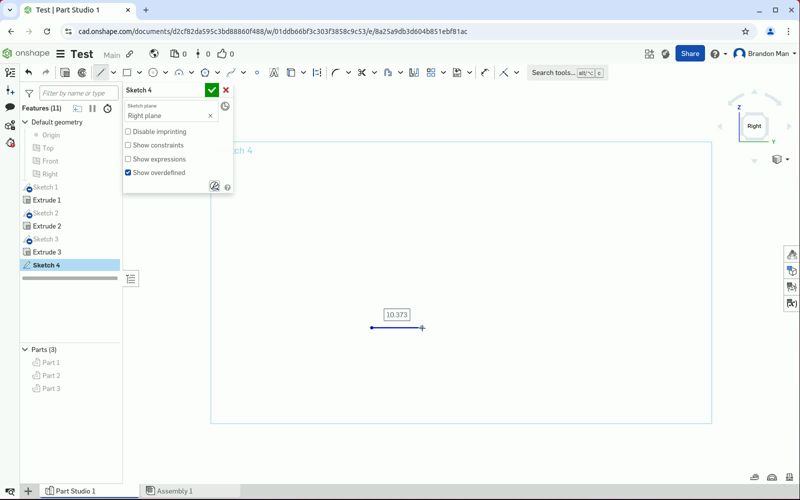
mouse_move(498, 327)
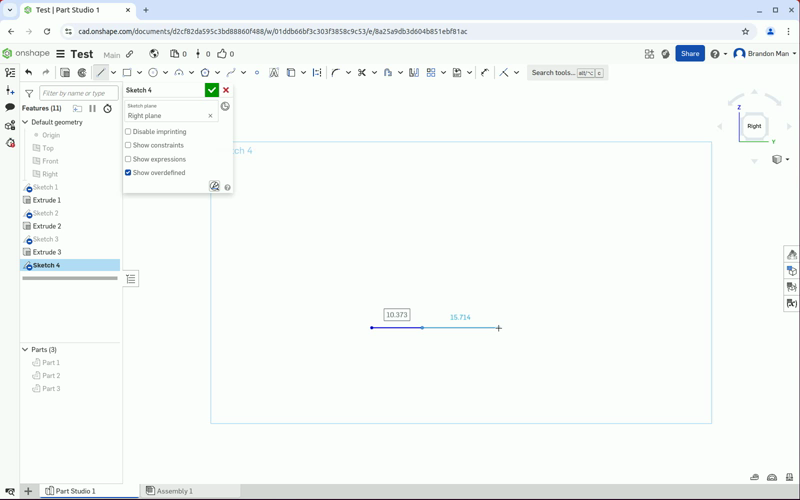
click(498, 327)
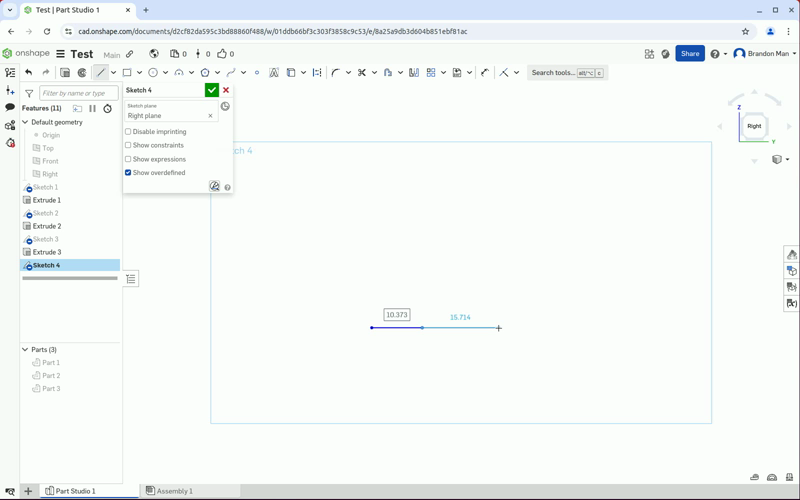
key_up(shift)
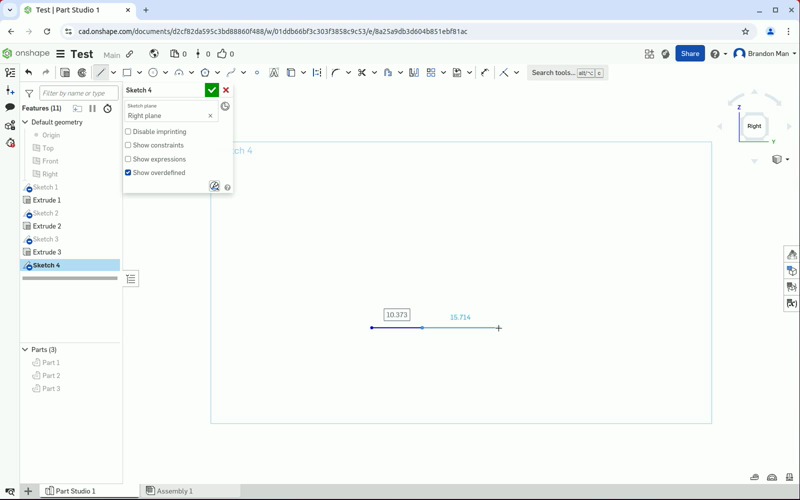
key_down(shift)
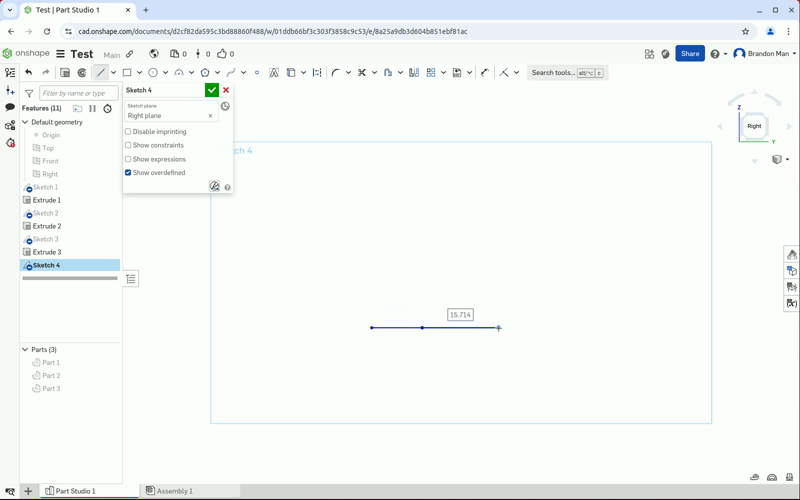
mouse_move(528, 327)
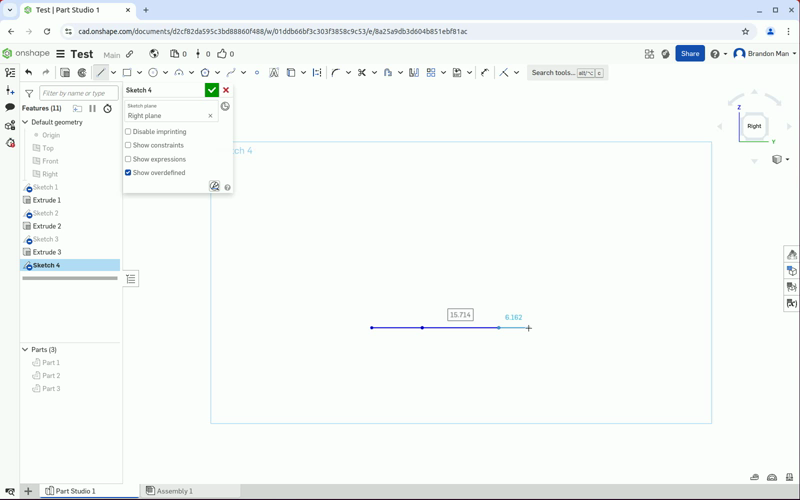
mouse_move(549, 327)
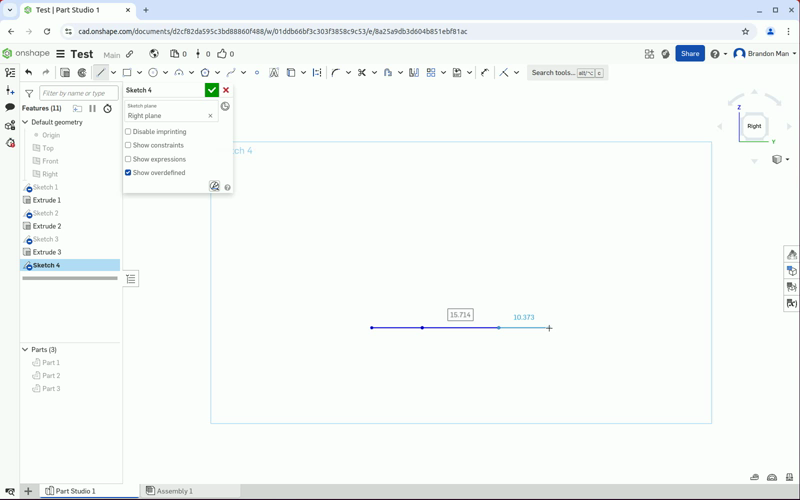
click(549, 327)
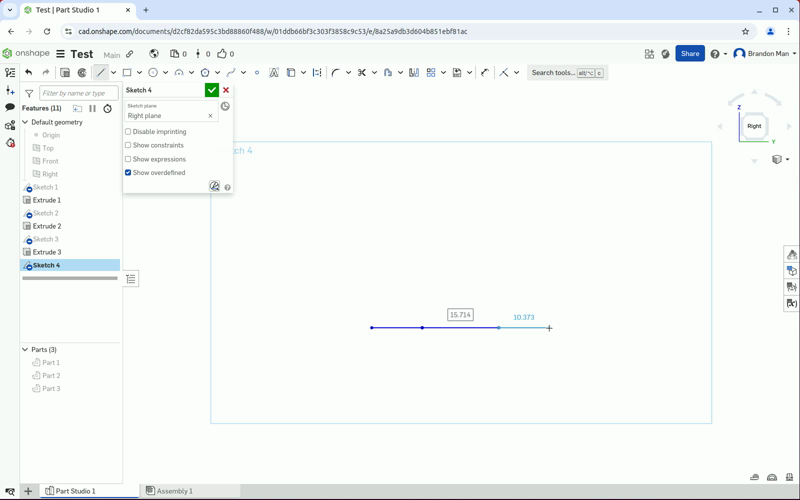
key_up(shift)
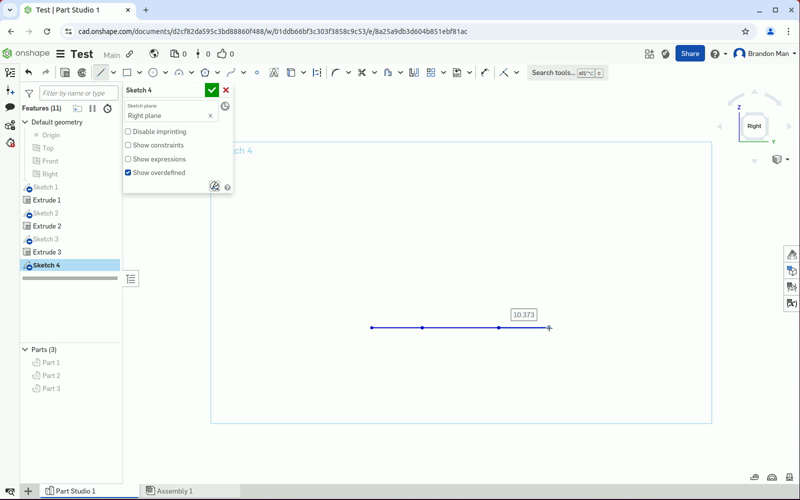
key_down(shift)
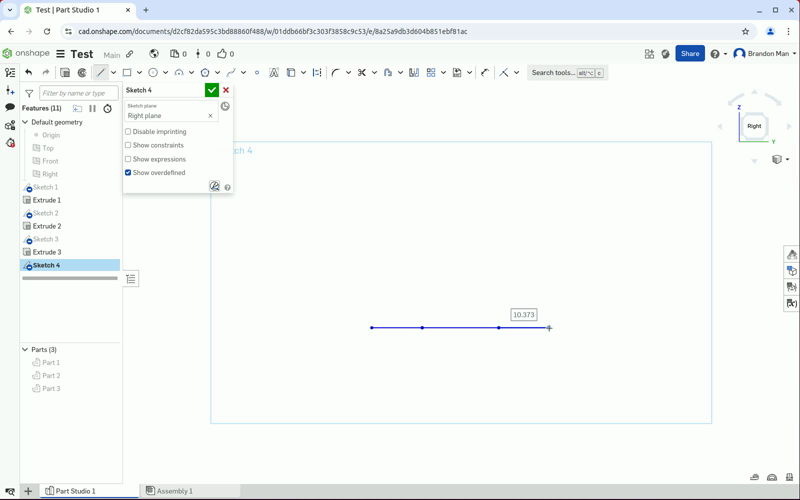
mouse_move(549, 239)
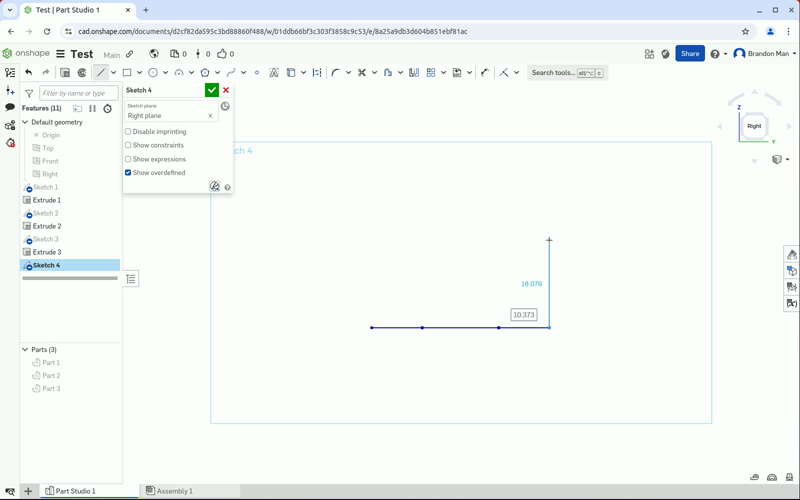
click(549, 239)
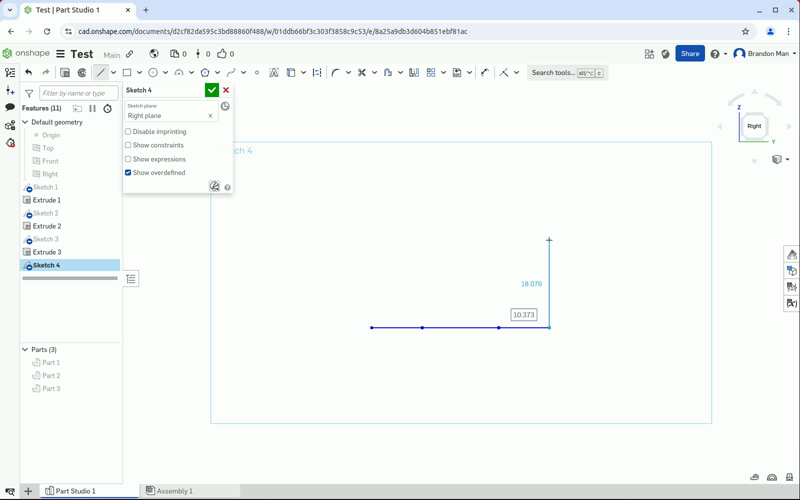
key_up(shift)
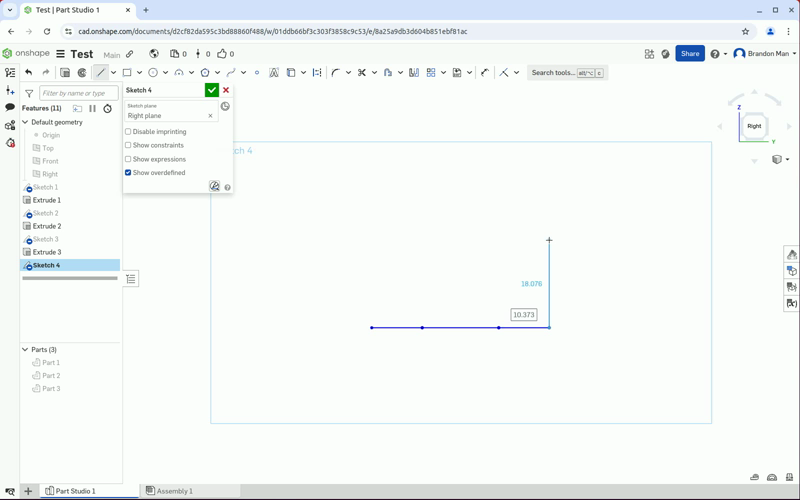
key_down(shift)
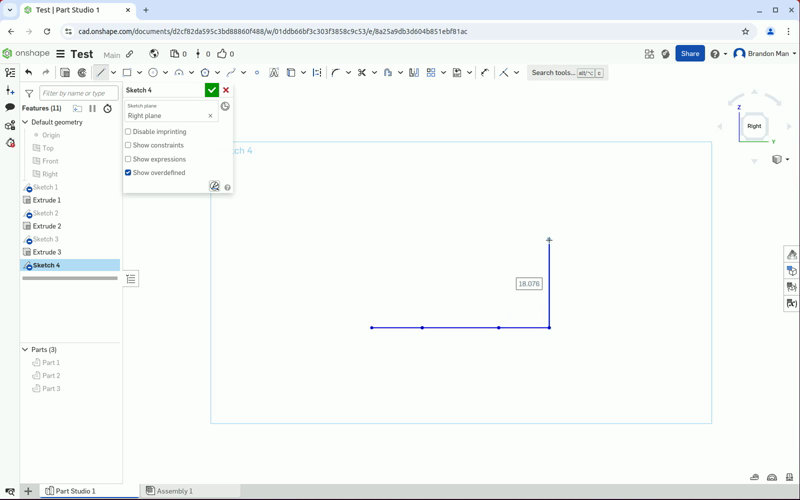
mouse_move(579, 239)
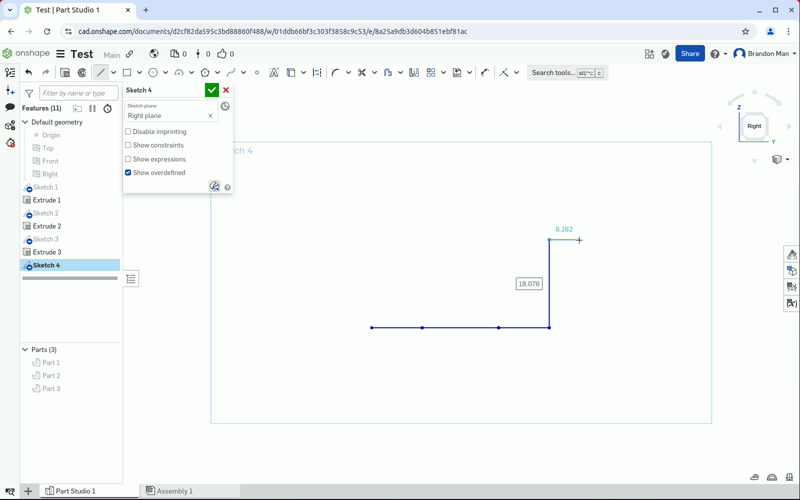
mouse_move(522, 239)
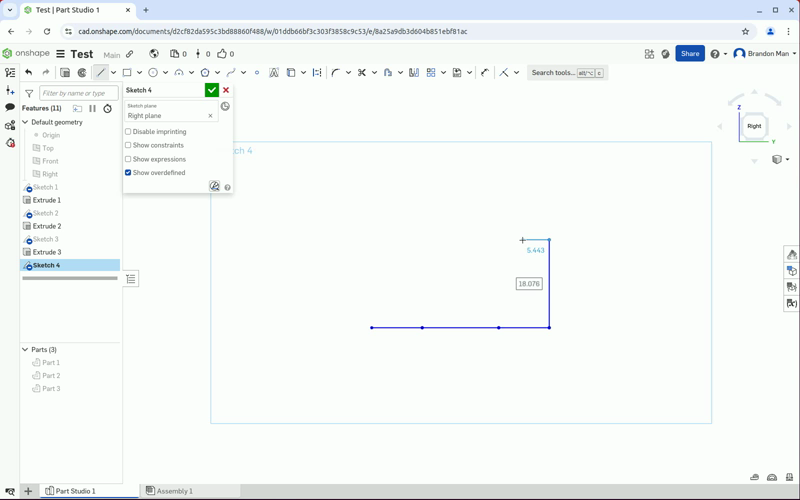
click(522, 239)
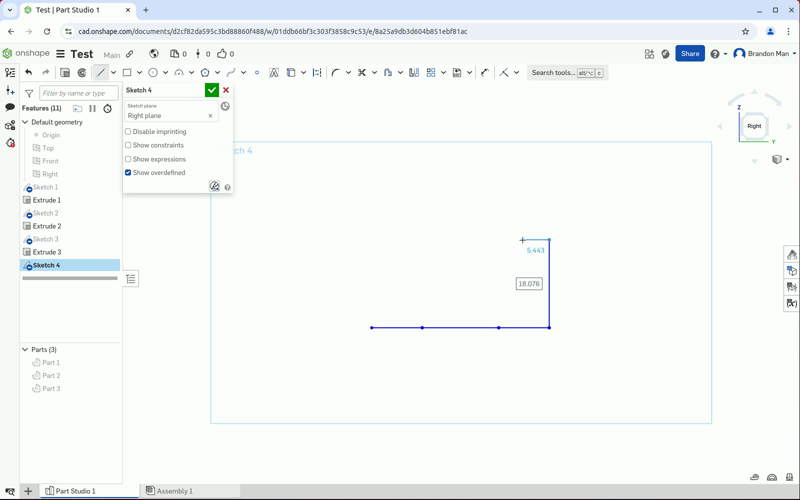
key_up(shift)
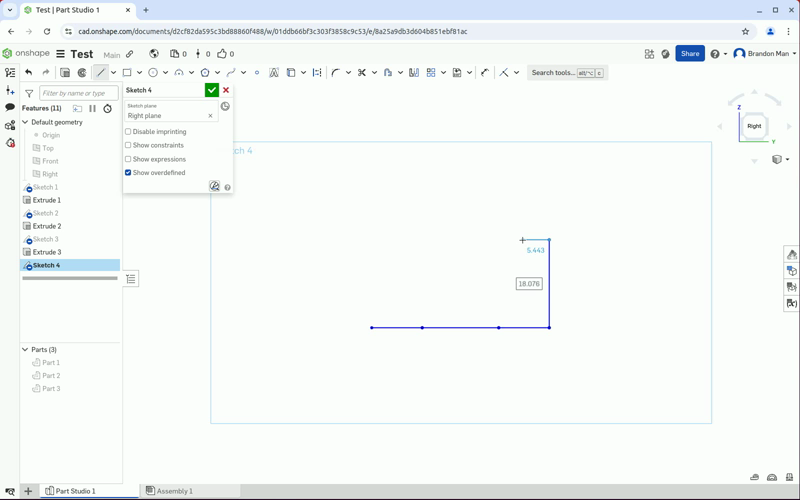
key_down(shift)
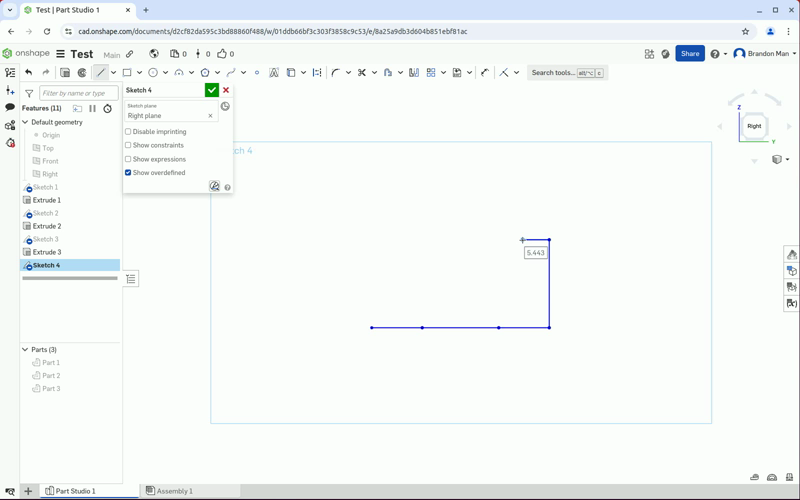
mouse_move(552, 239)
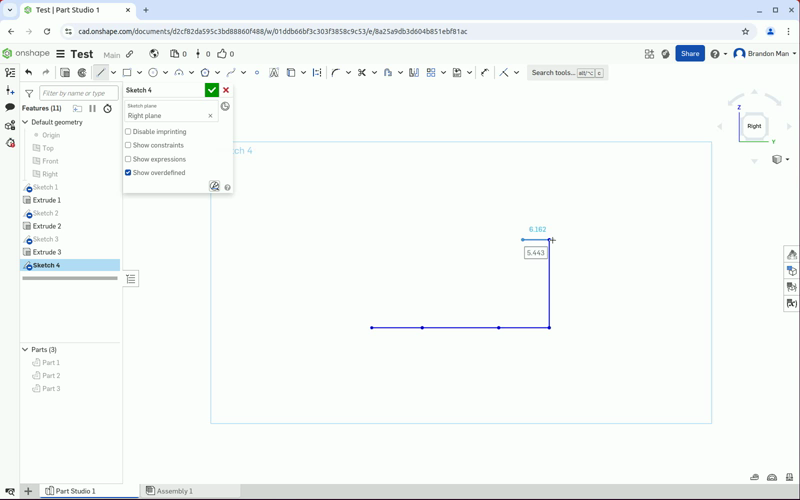
mouse_move(485, 239)
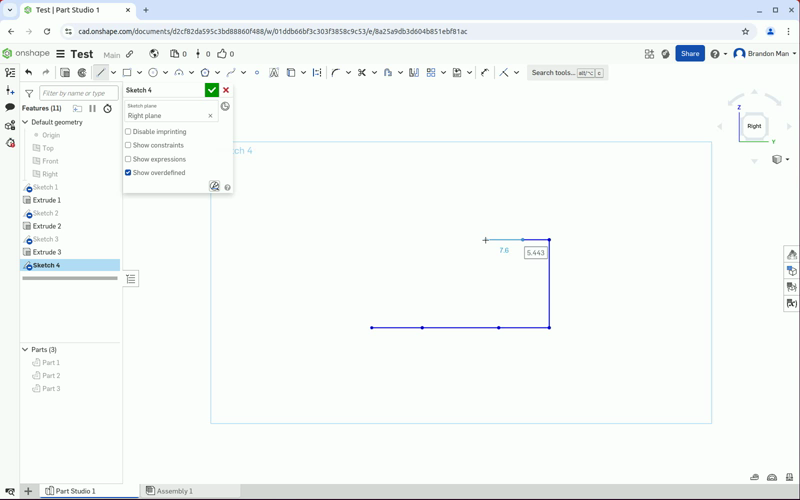
click(485, 239)
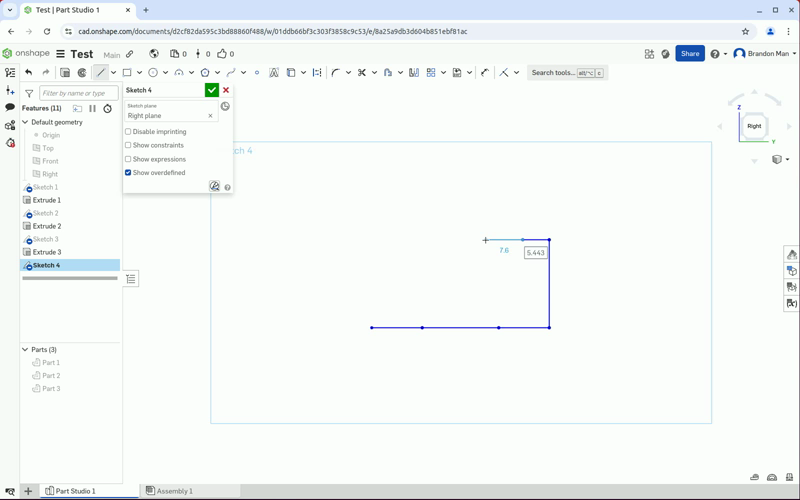
key_up(shift)
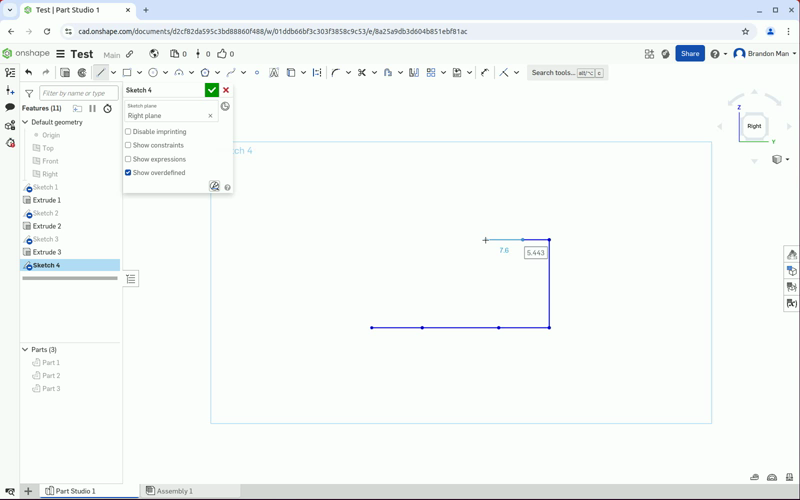
key_down(shift)
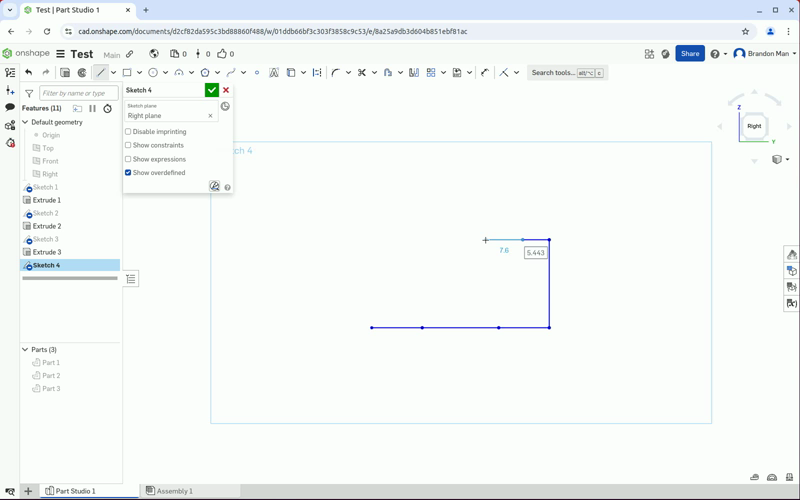
mouse_move(515, 239)
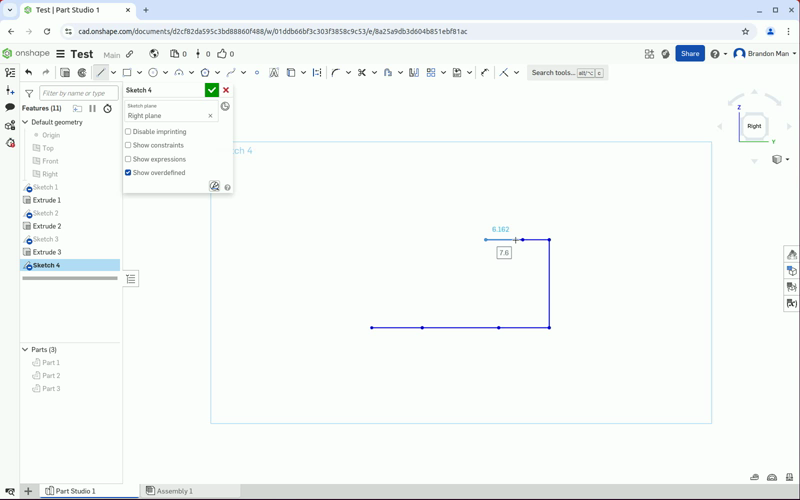
mouse_move(485, 254)
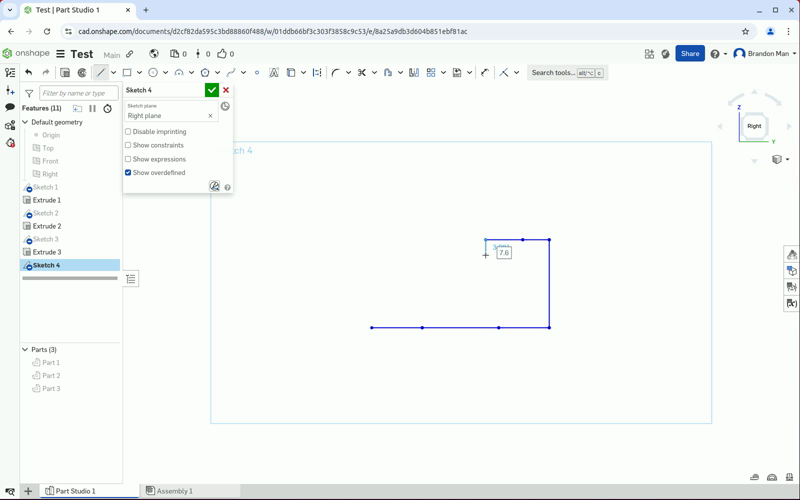
click(485, 254)
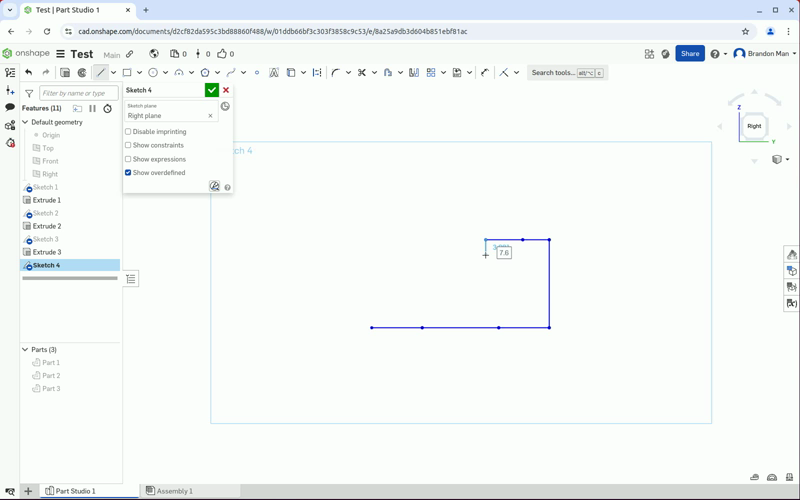
key_up(shift)
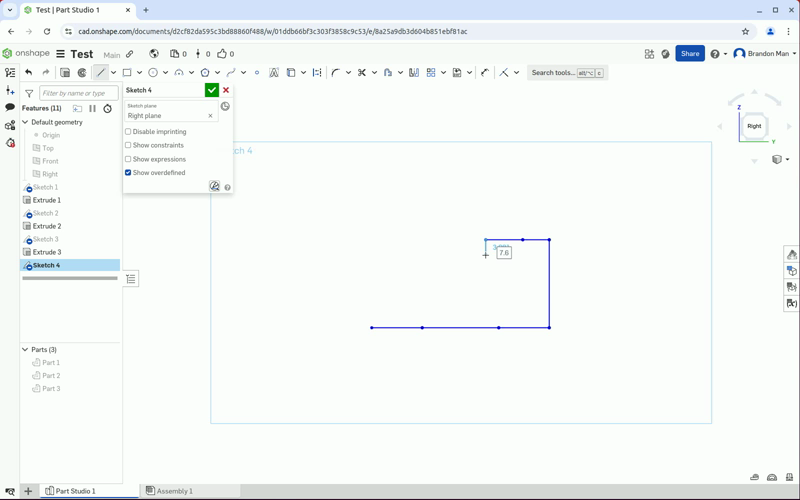
key_down(shift)
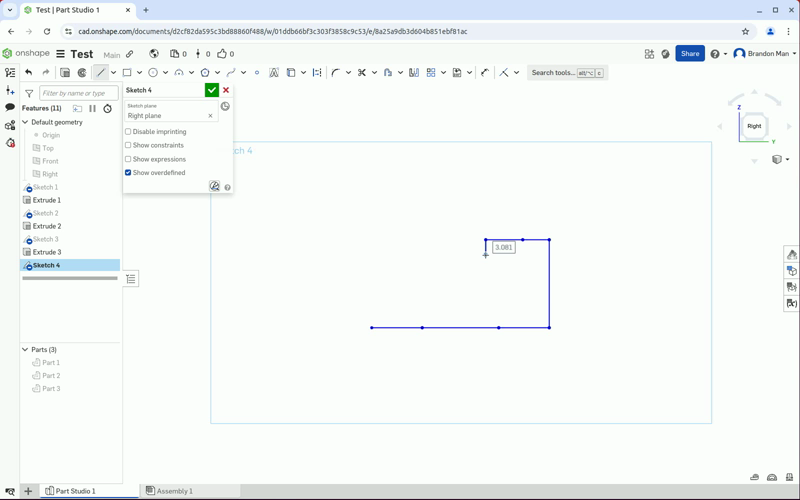
mouse_move(515, 254)
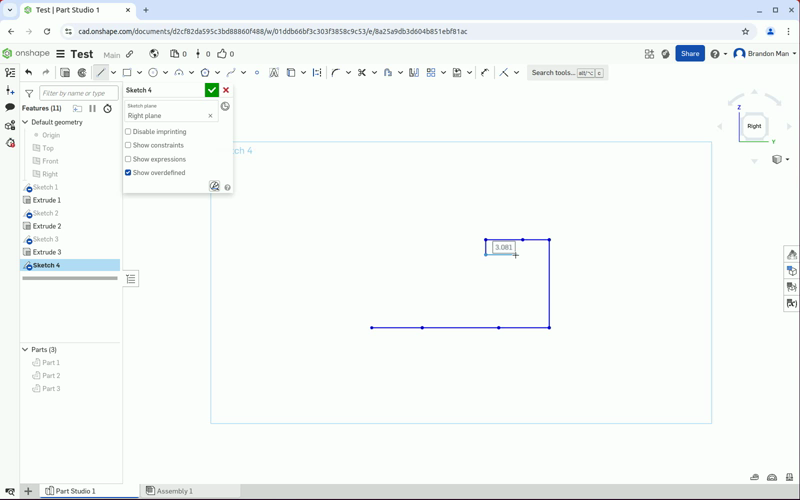
mouse_move(435, 254)
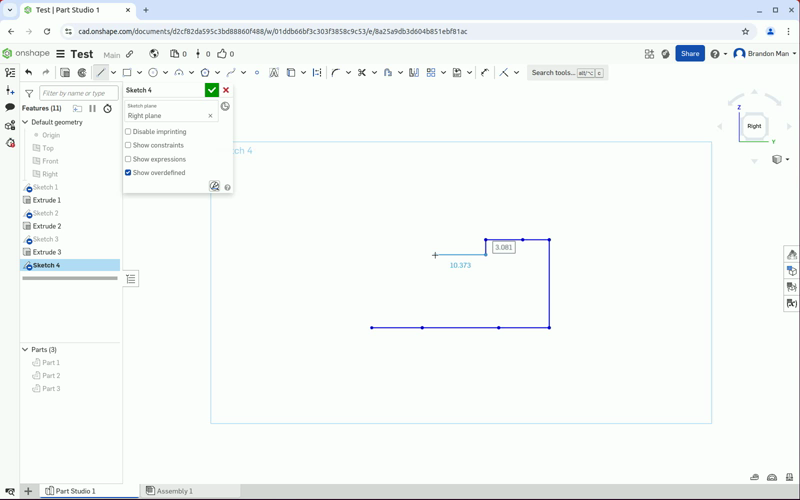
click(435, 254)
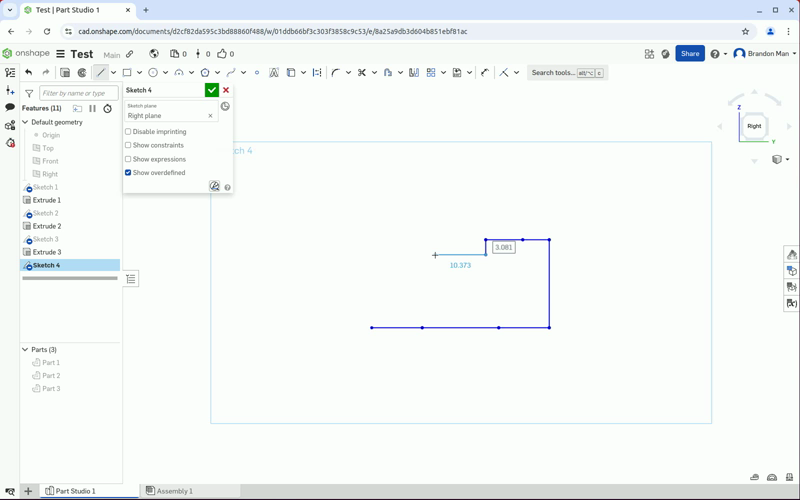
key_up(shift)
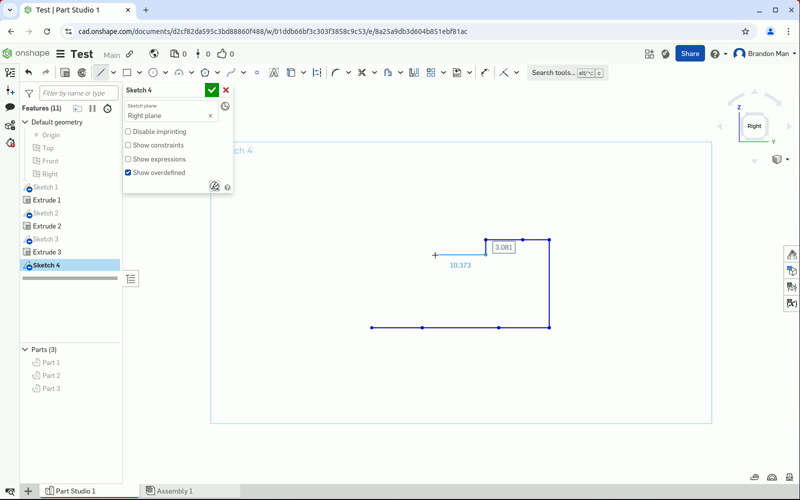
key_down(shift)
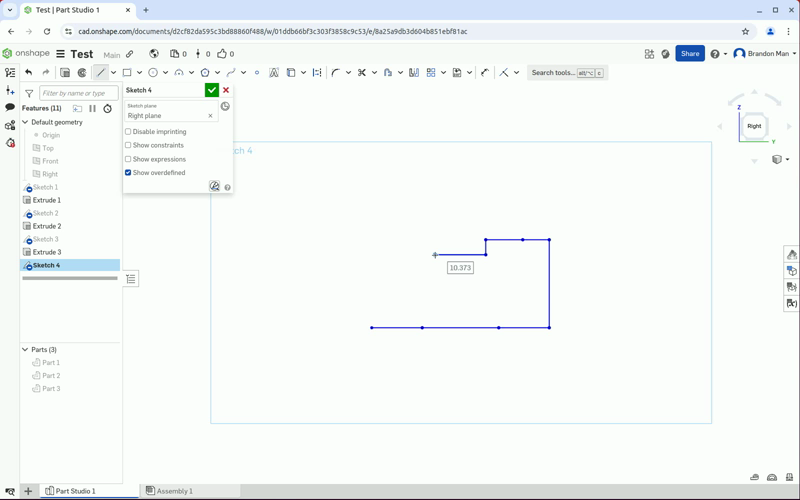
mouse_move(465, 254)
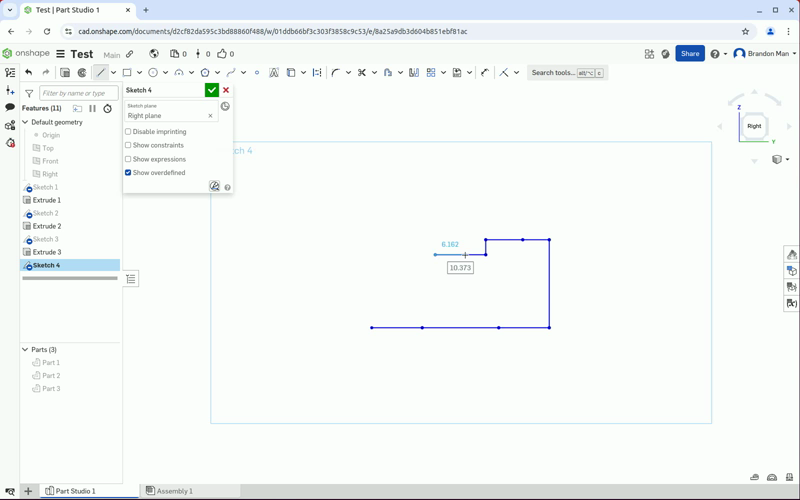
mouse_move(435, 239)
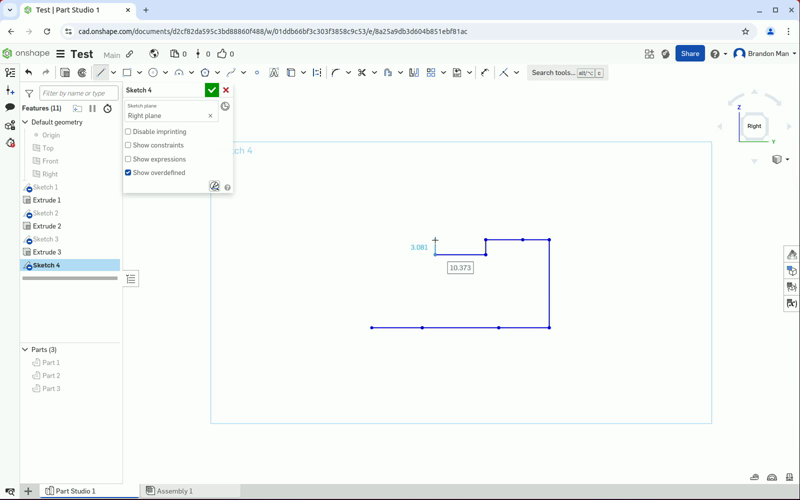
click(435, 239)
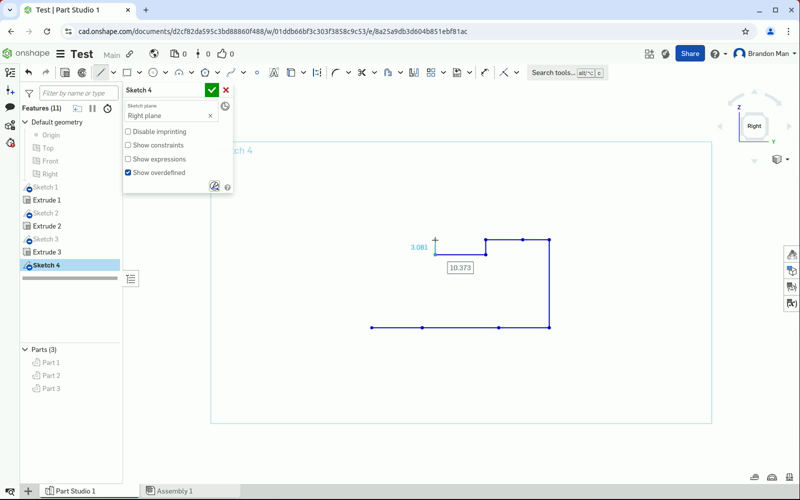
key_up(shift)
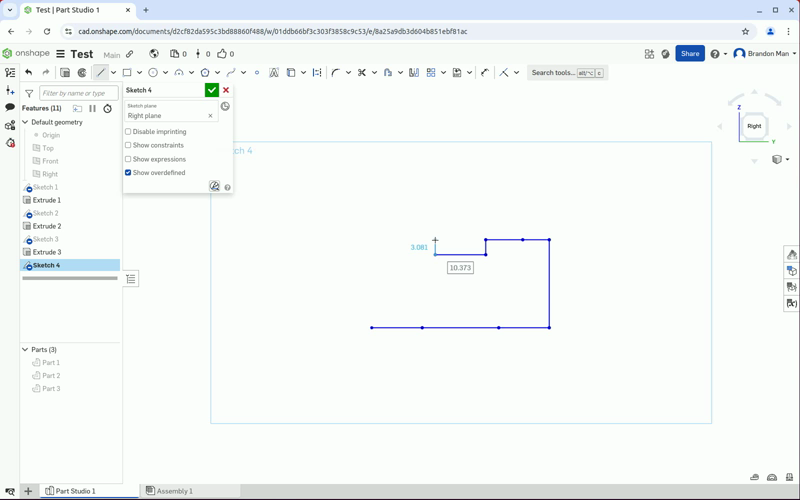
key_down(shift)
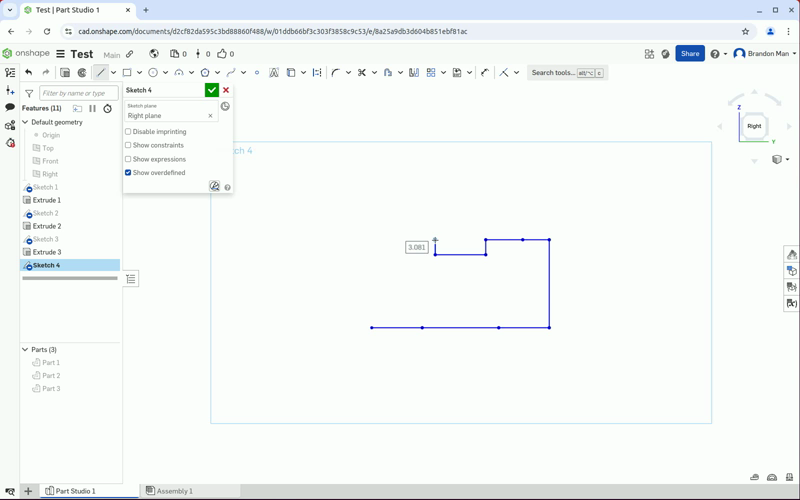
mouse_move(465, 239)
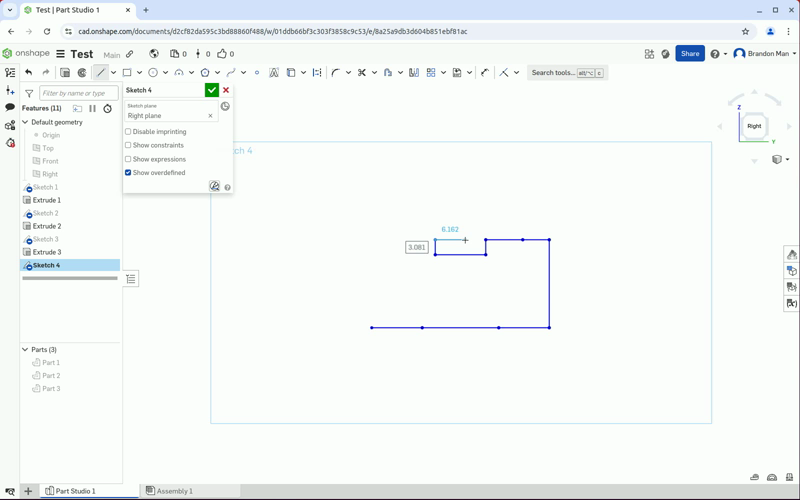
mouse_move(397, 239)
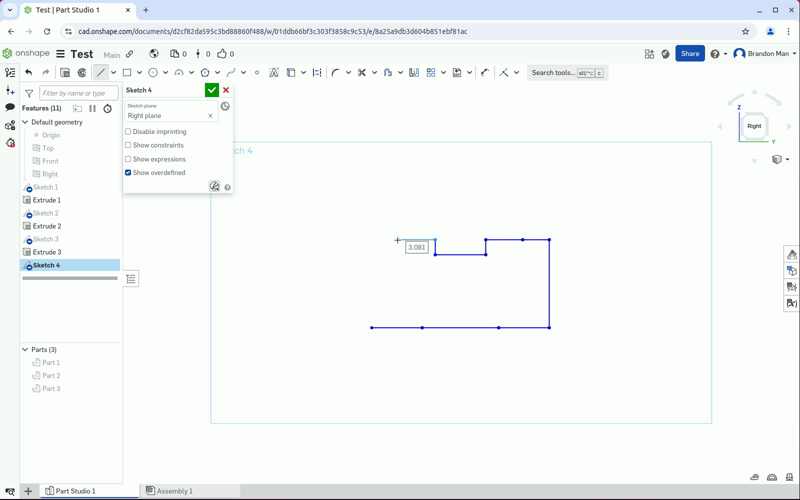
click(397, 239)
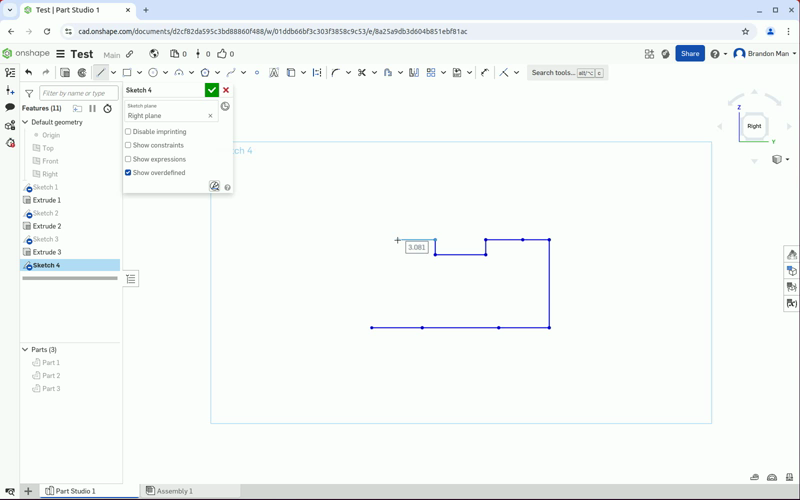
key_up(shift)
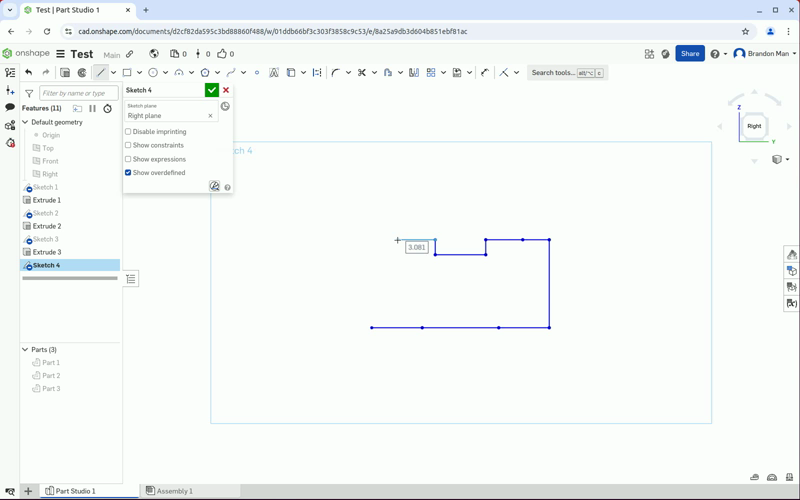
key_down(shift)
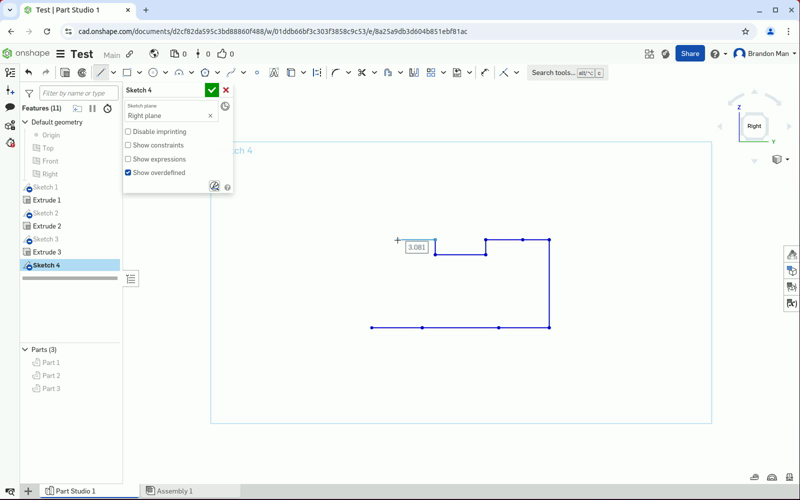
mouse_move(427, 239)
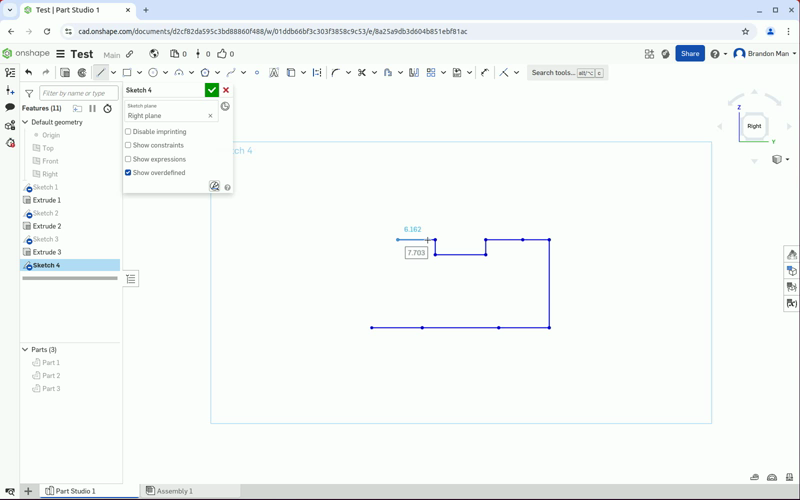
mouse_move(371, 239)
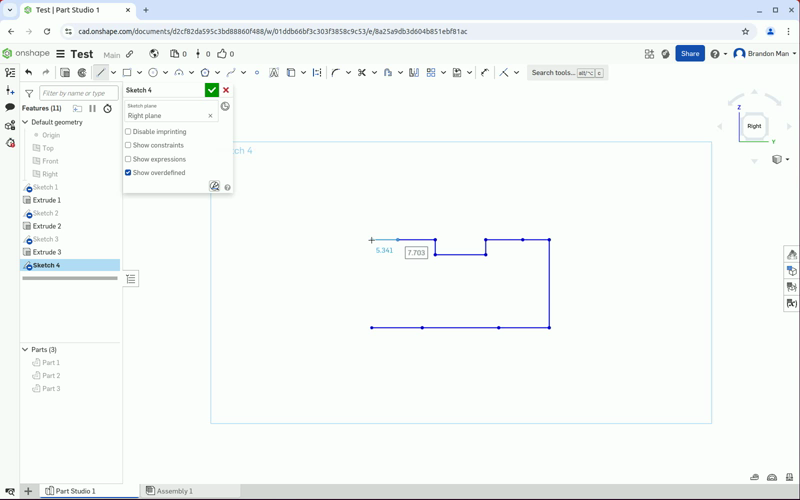
click(371, 239)
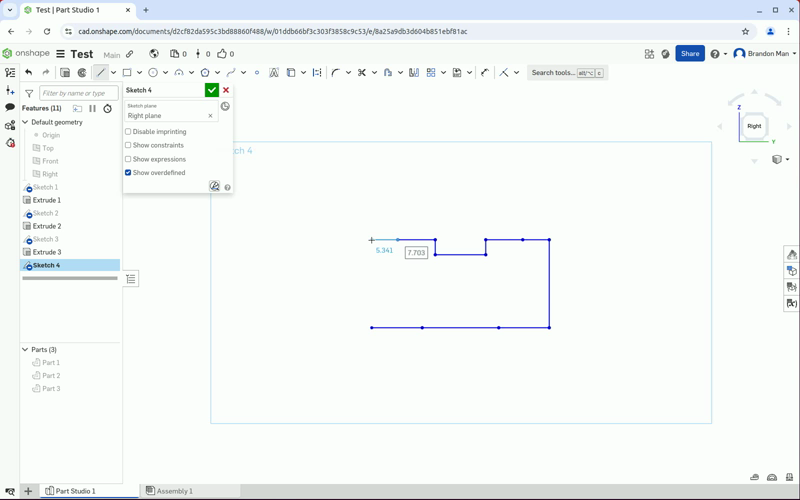
key_up(shift)
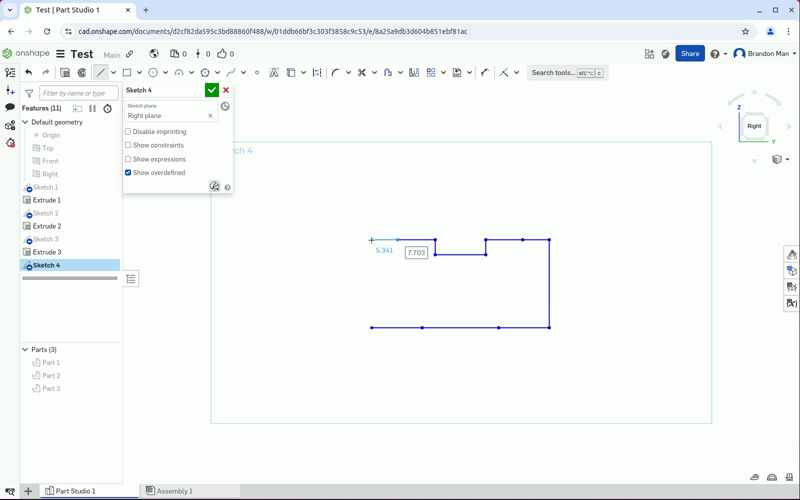
key_down(shift)
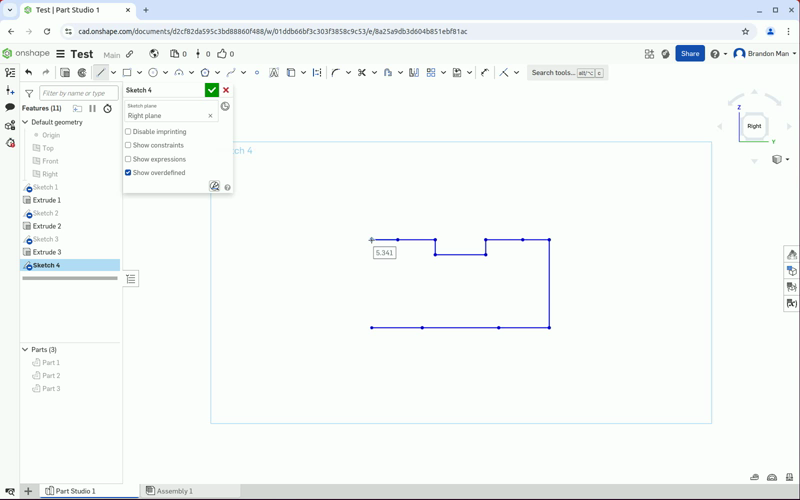
mouse_move(371, 327)
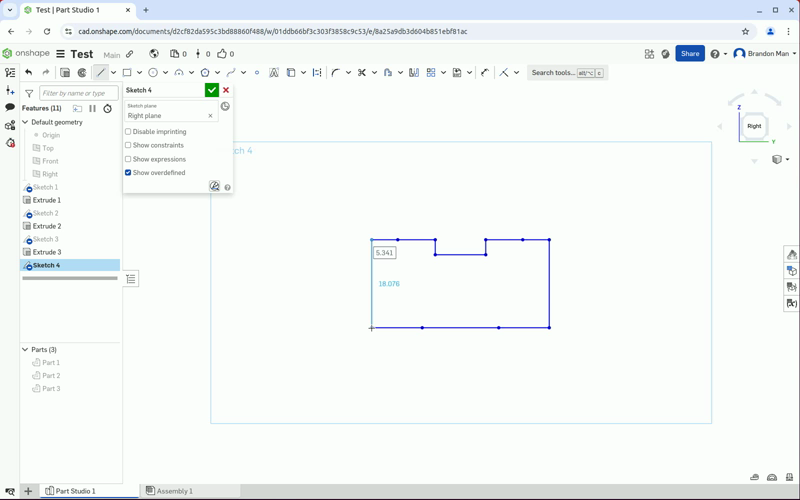
key_up(shift)
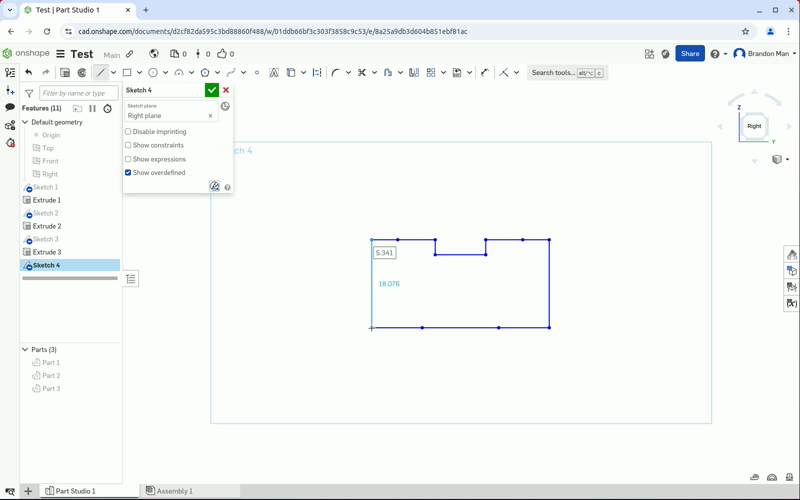
click(371, 327)
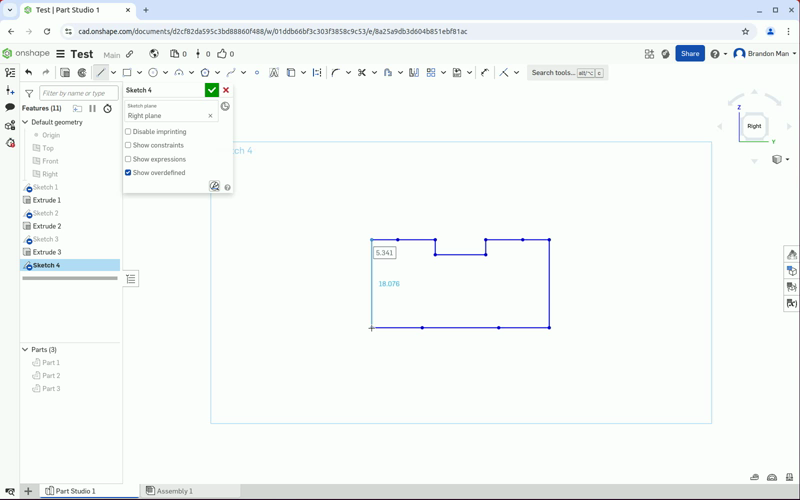
key(esc)
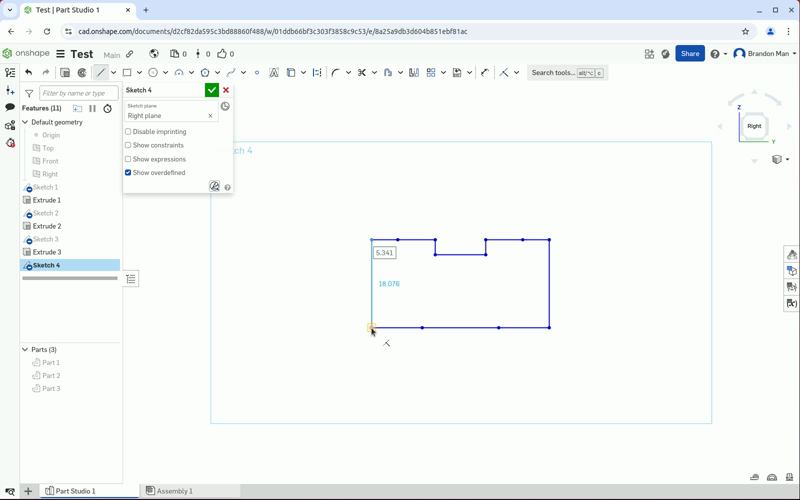
mouse_move(524, 298)
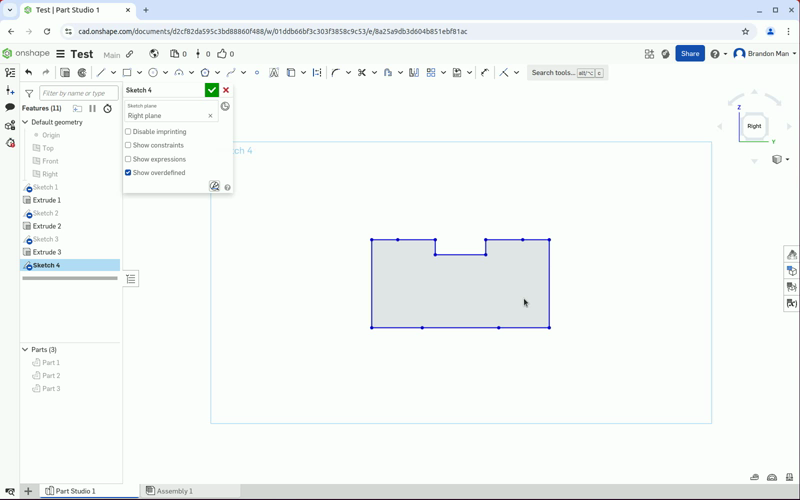
click(524, 298)
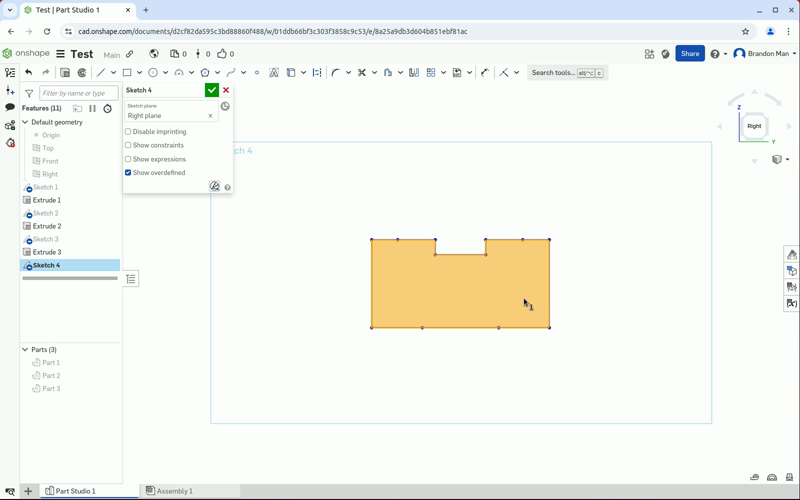
mouse_move(73, 352)
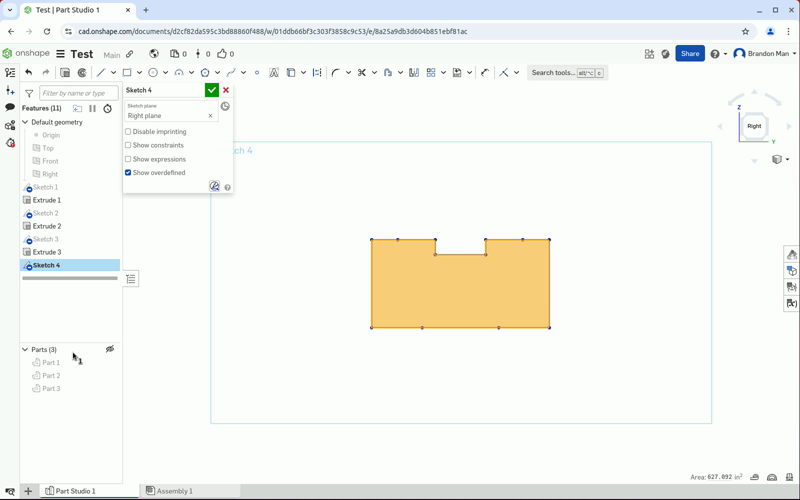
key(shift+y)
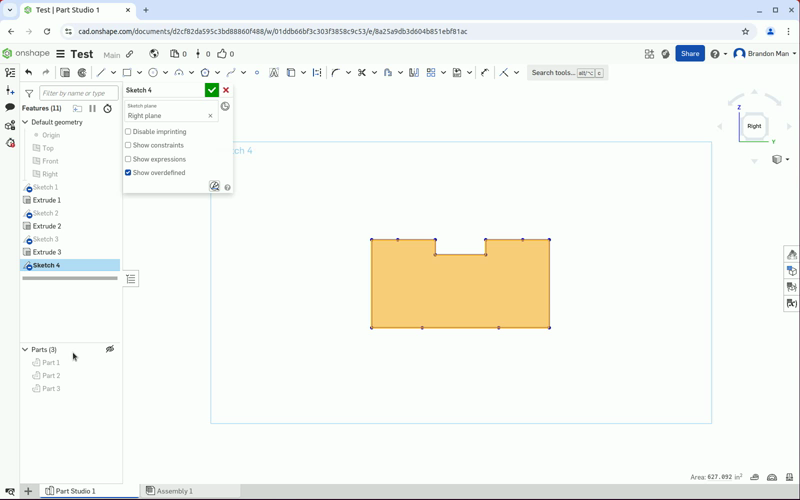
key(shift+e)
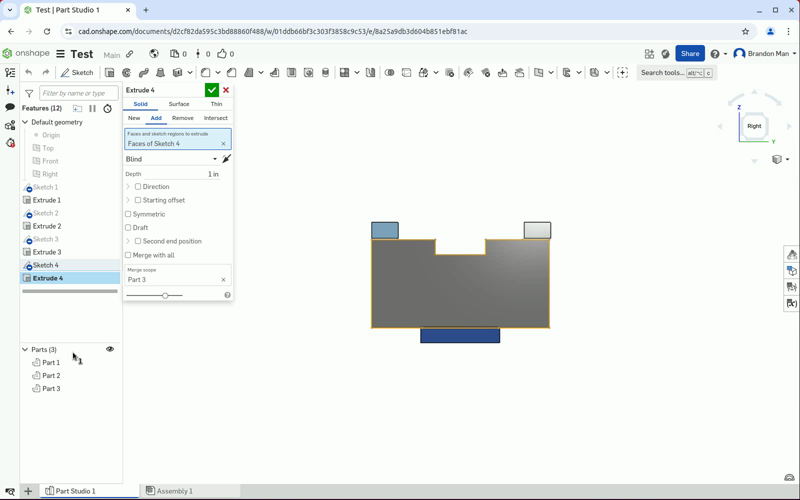
mouse_move(143, 106)
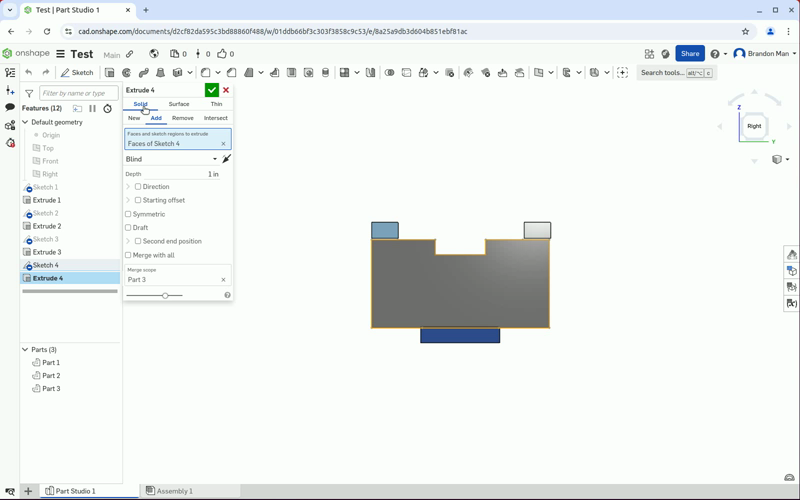
click(143, 106)
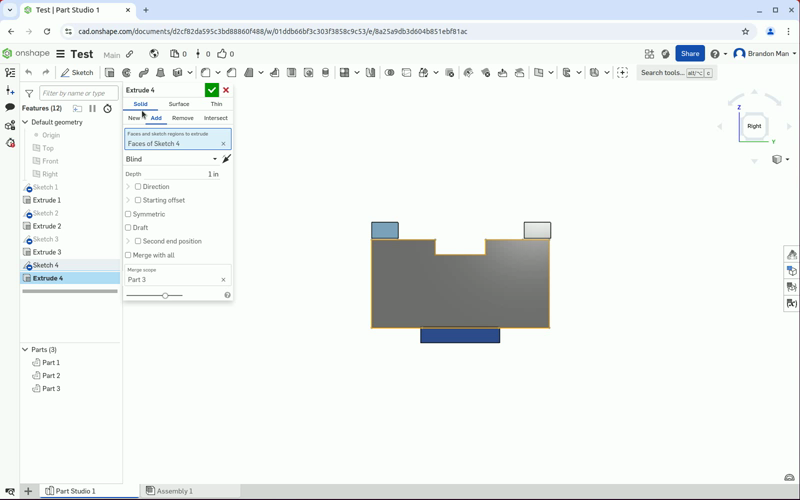
mouse_move(137, 120)
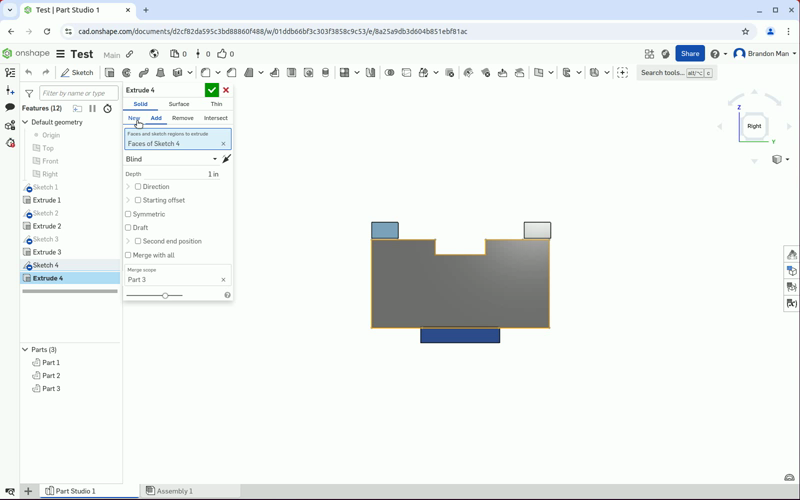
click(137, 120)
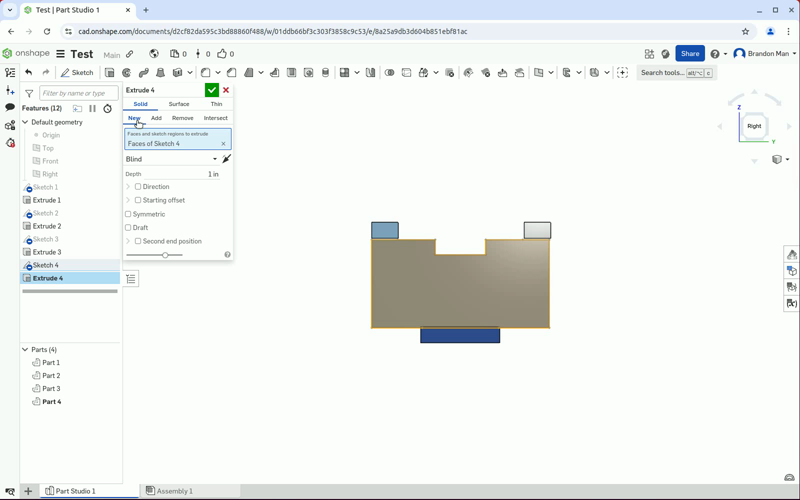
key(tab, 4)
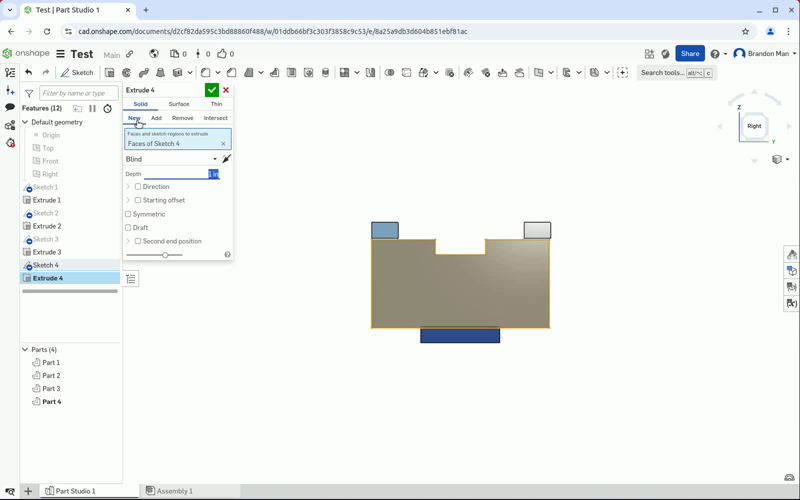
text(3.129)
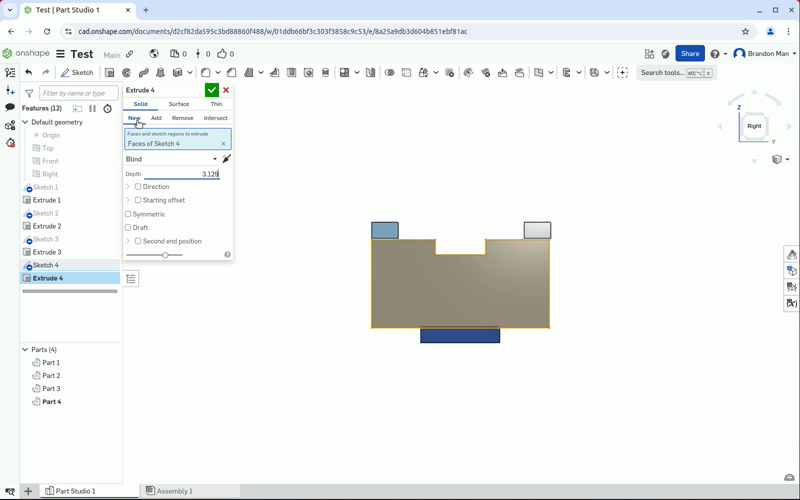
key(enter)
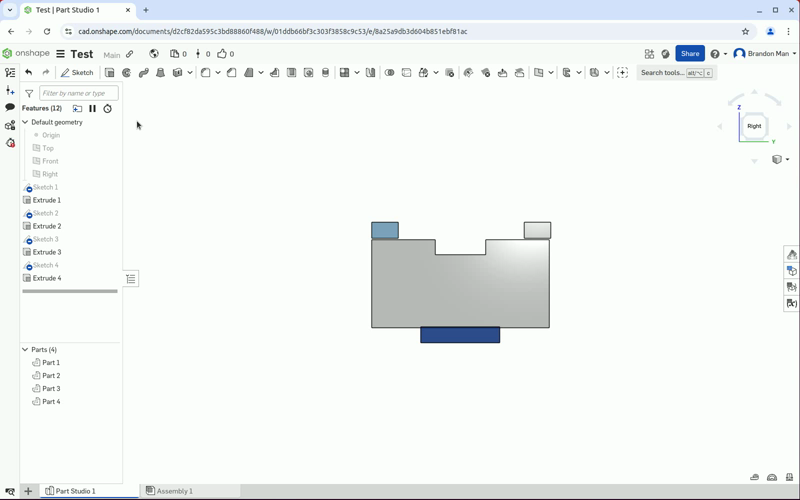
key(shift+h)
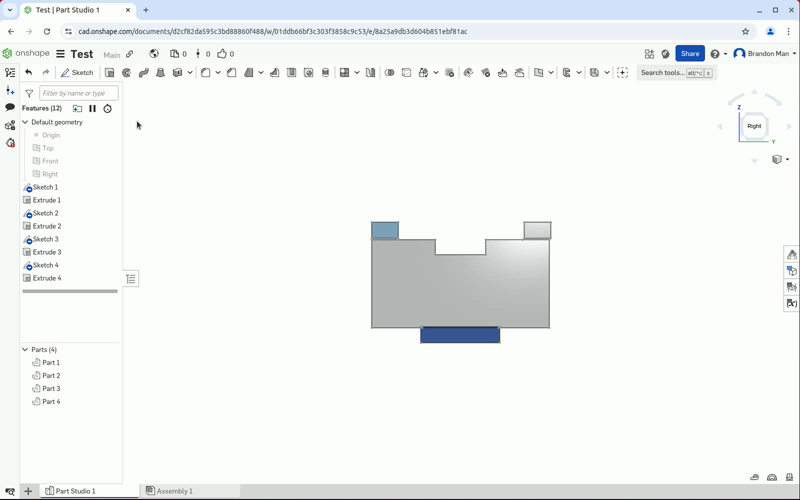
key(shift+h)
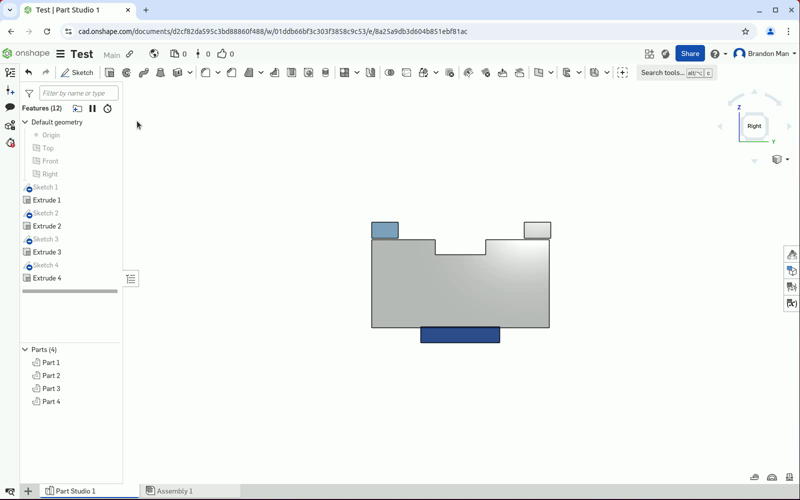
mouse_move(73, 189)
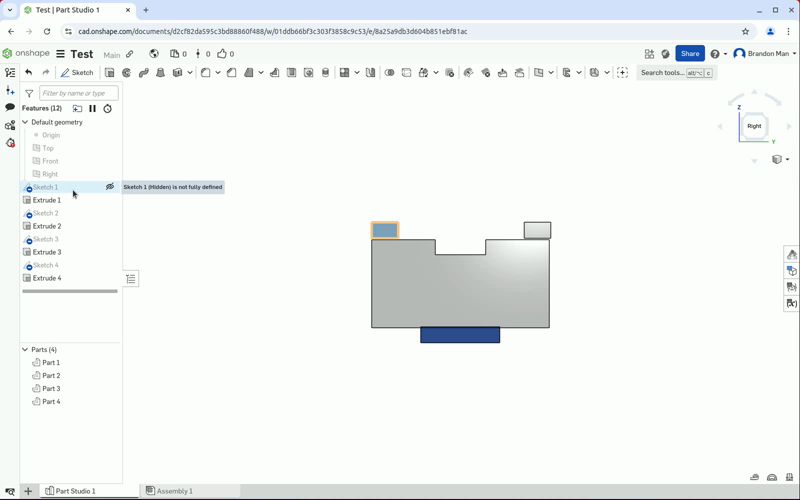
click(73, 189)
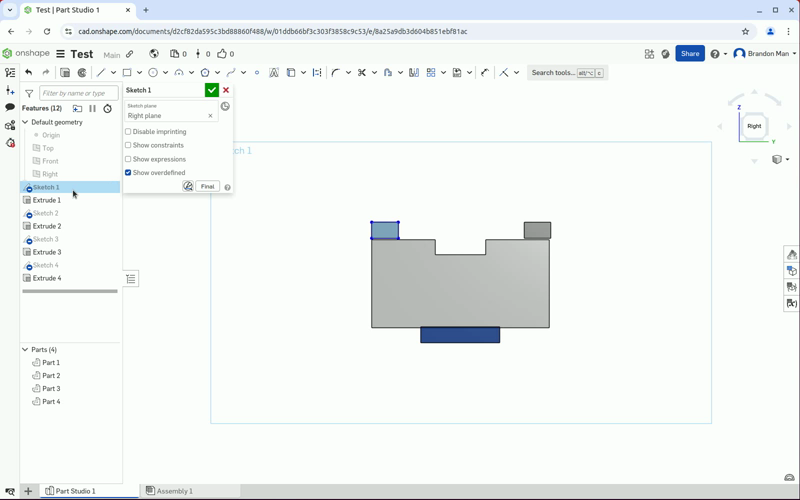
mouse_move(229, 92)
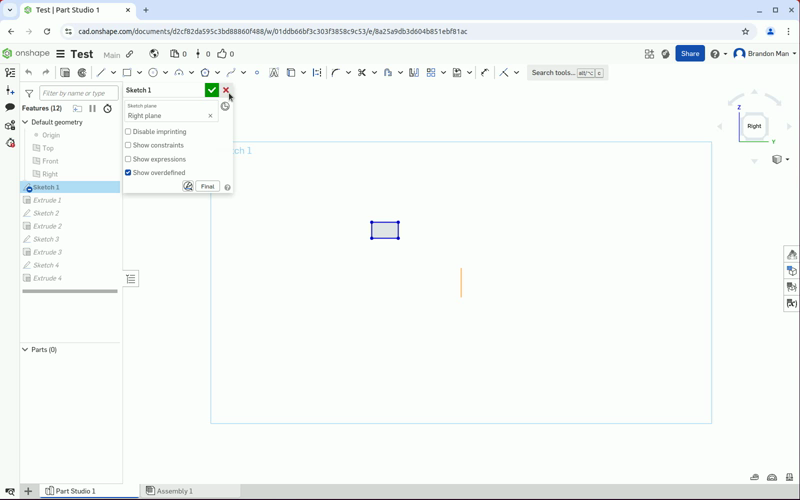
click(229, 92)
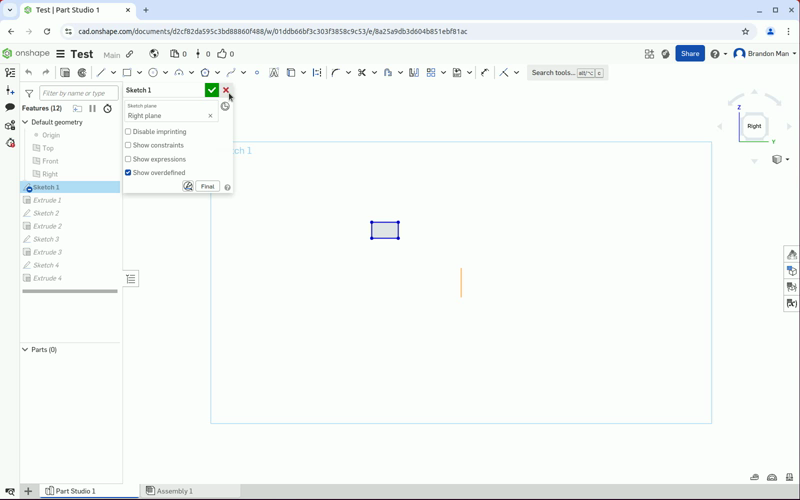
key(shift+s)
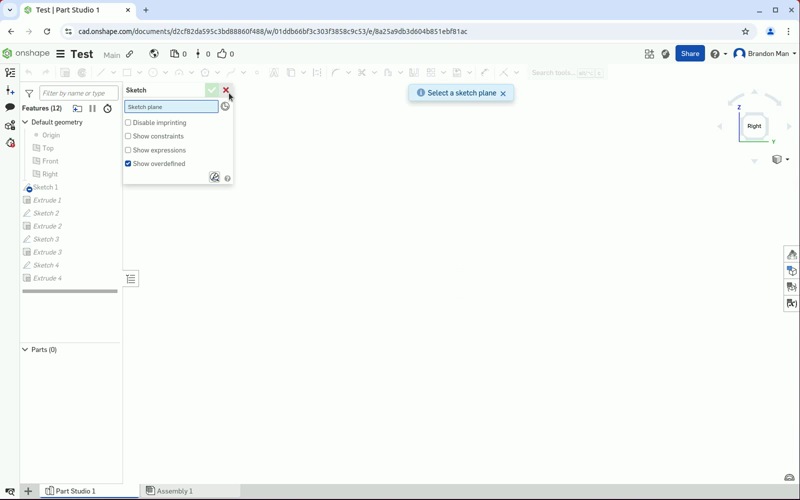
mouse_move(73, 176)
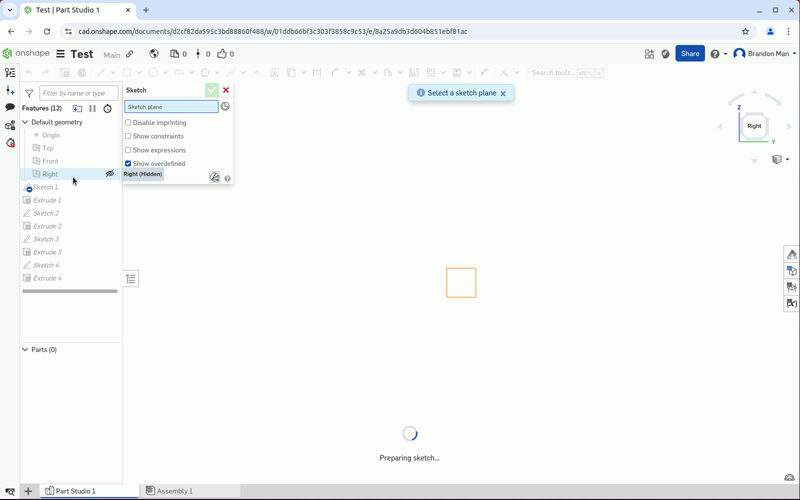
click(73, 176)
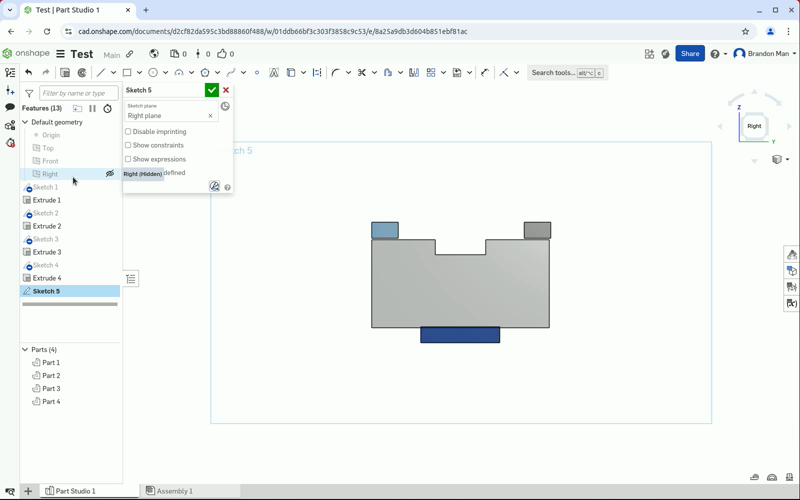
mouse_move(73, 352)
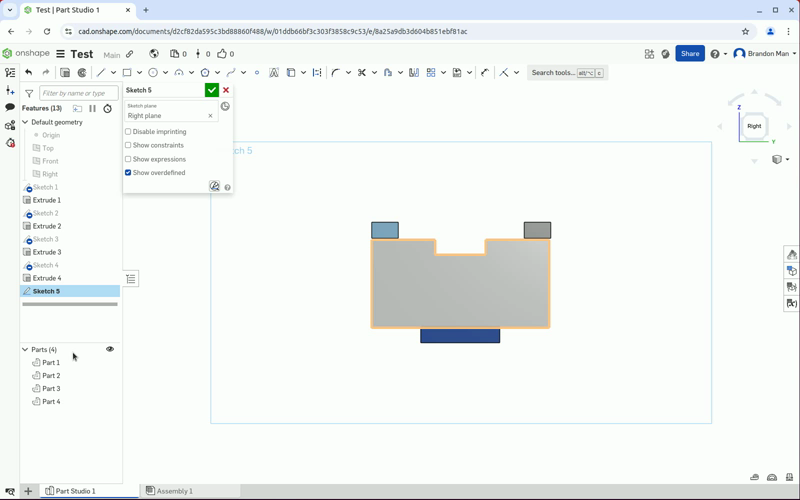
key(y)
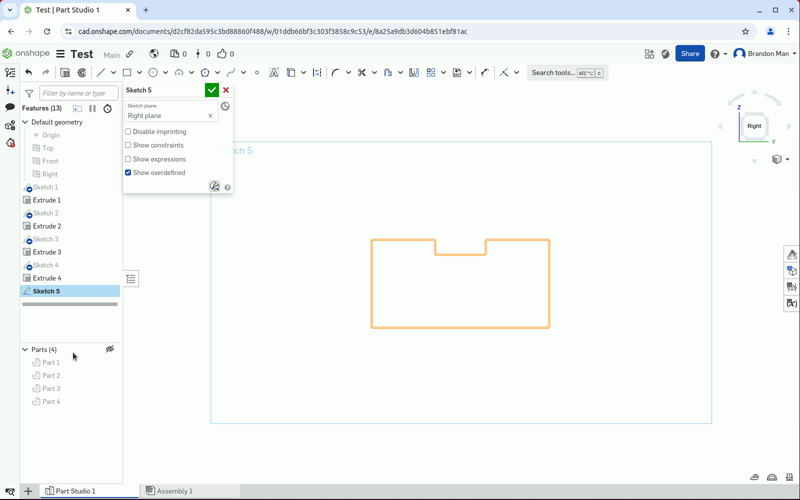
key(l)
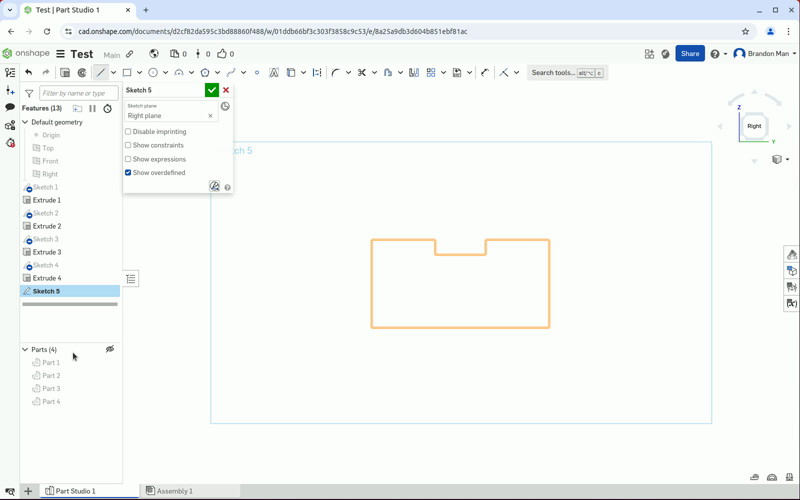
key_down(shift)
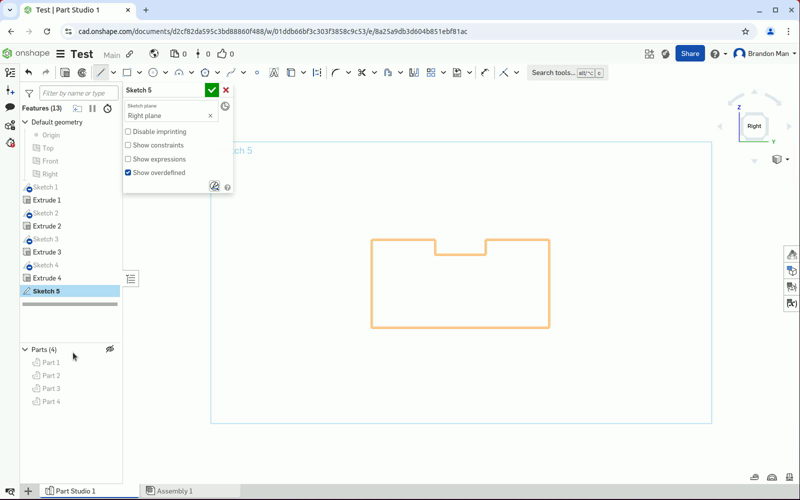
mouse_move(371, 223)
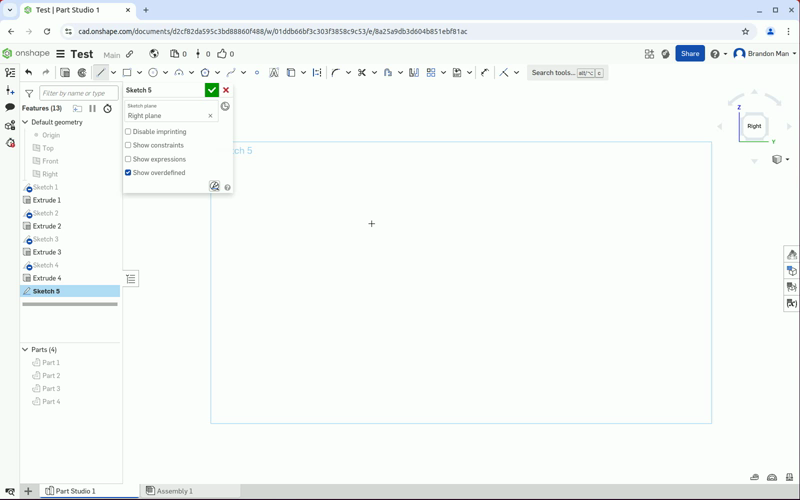
click(371, 223)
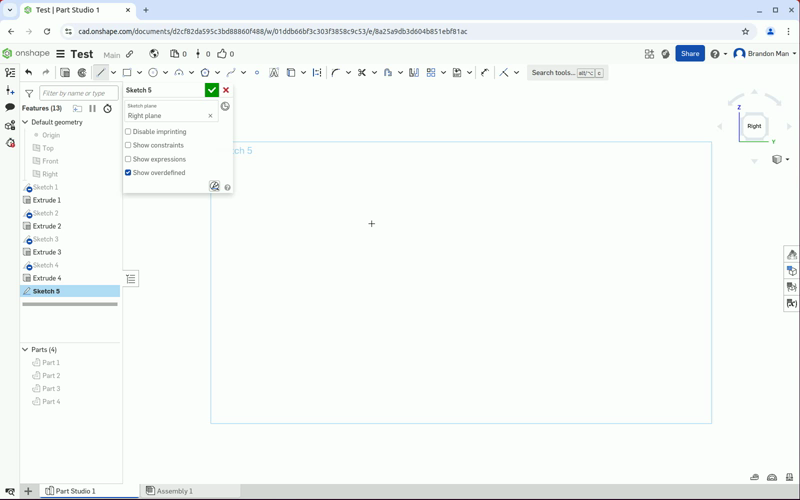
key_up(shift)
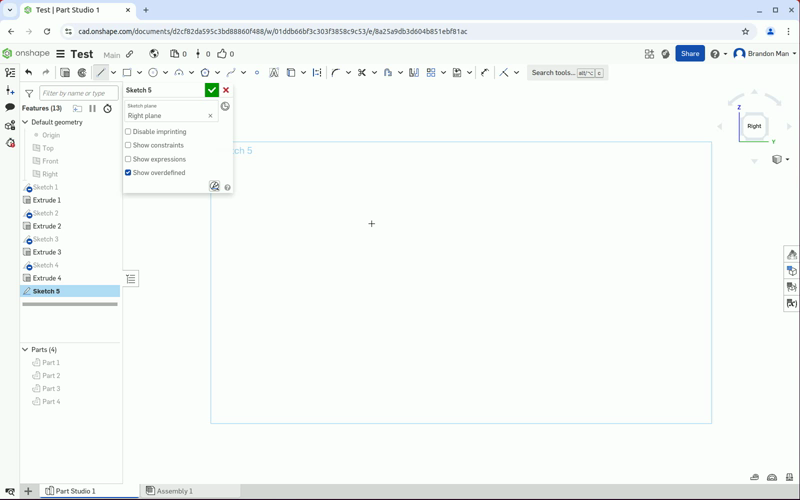
key_down(shift)
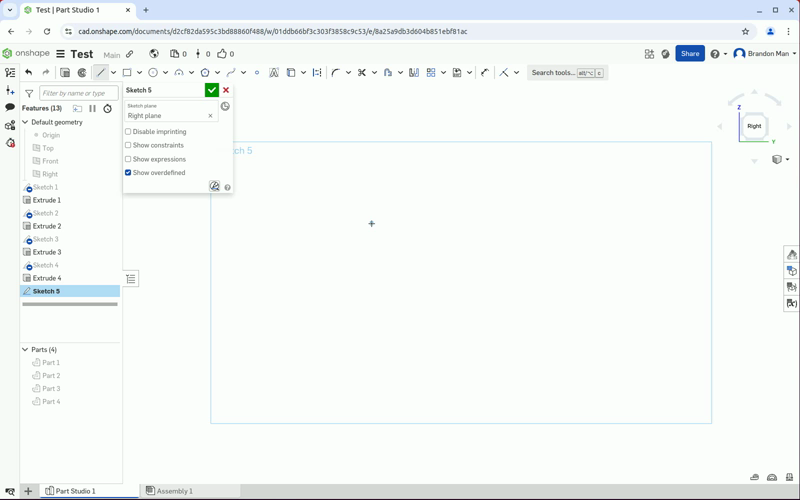
mouse_move(401, 223)
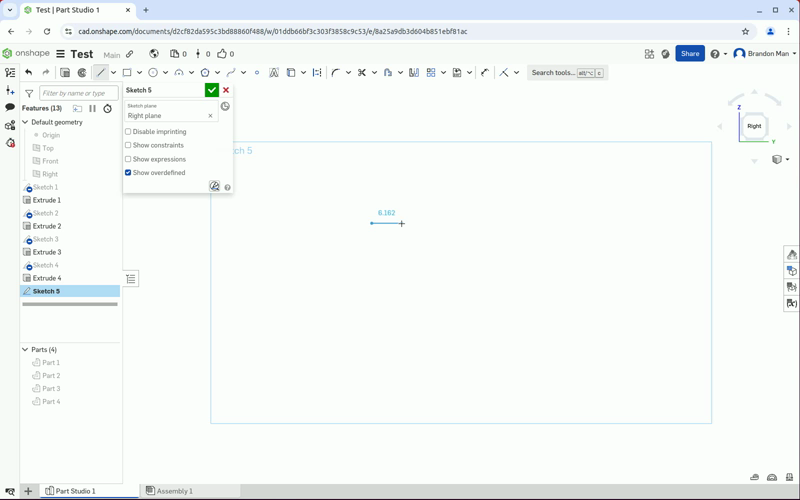
mouse_move(398, 223)
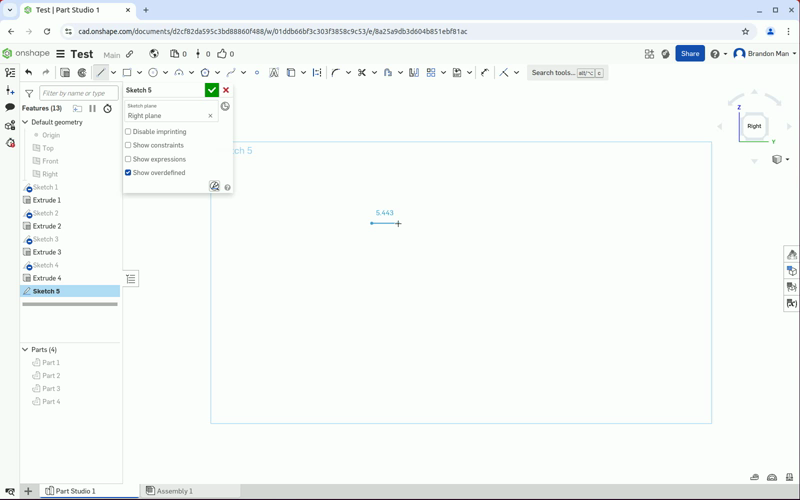
click(398, 223)
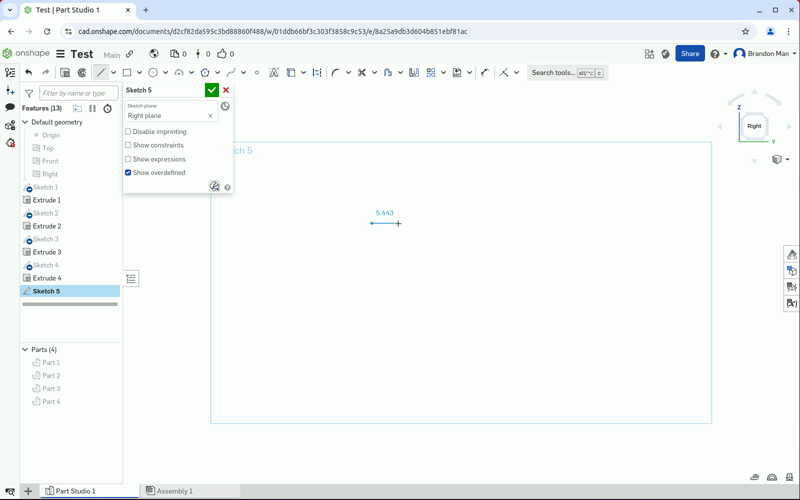
key_up(shift)
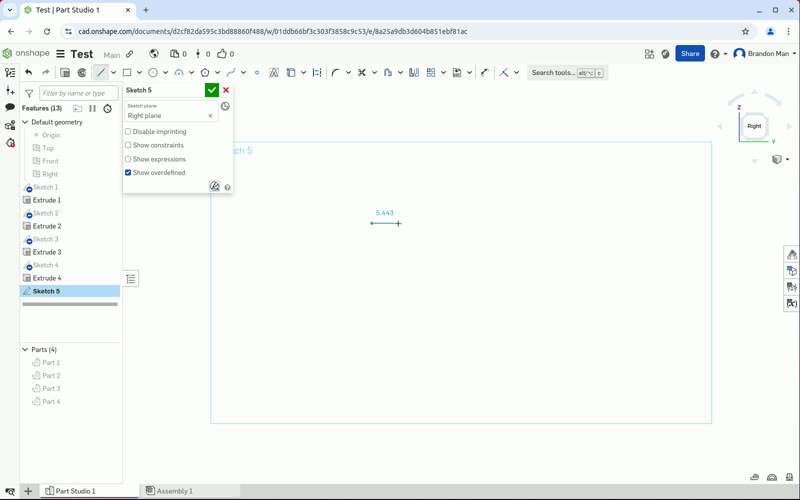
key_down(shift)
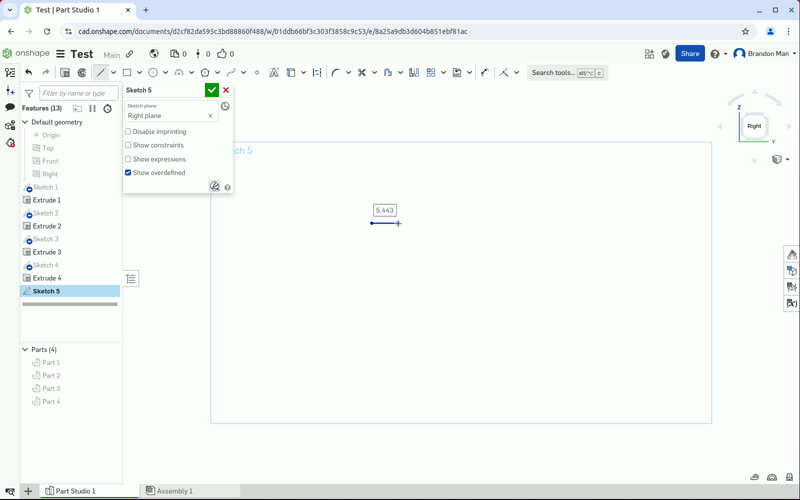
mouse_move(428, 223)
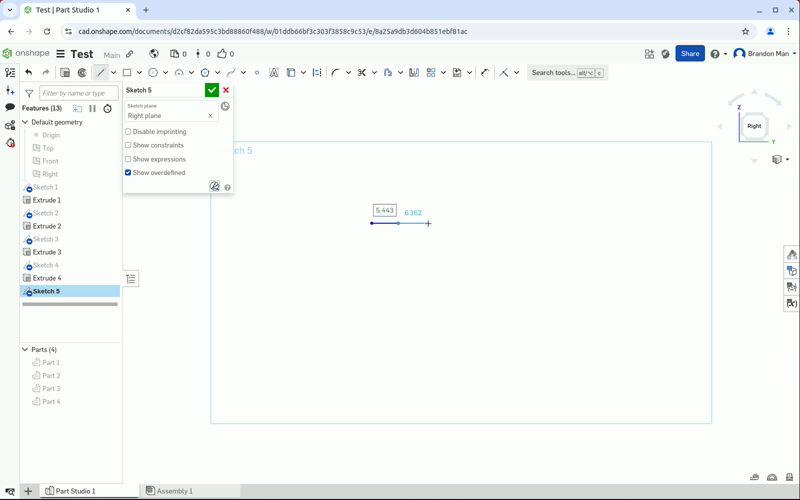
mouse_move(453, 223)
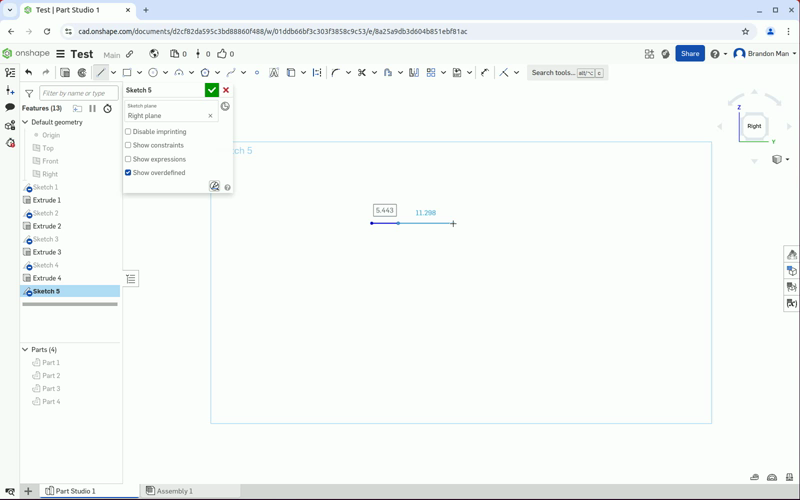
click(453, 223)
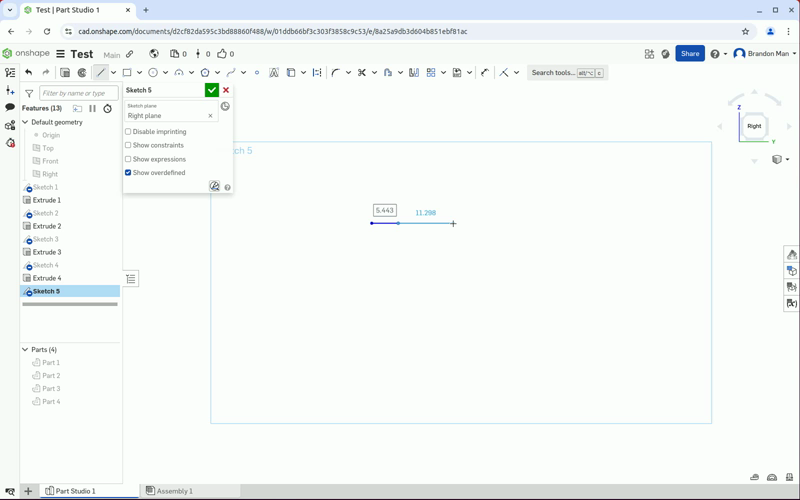
key_up(shift)
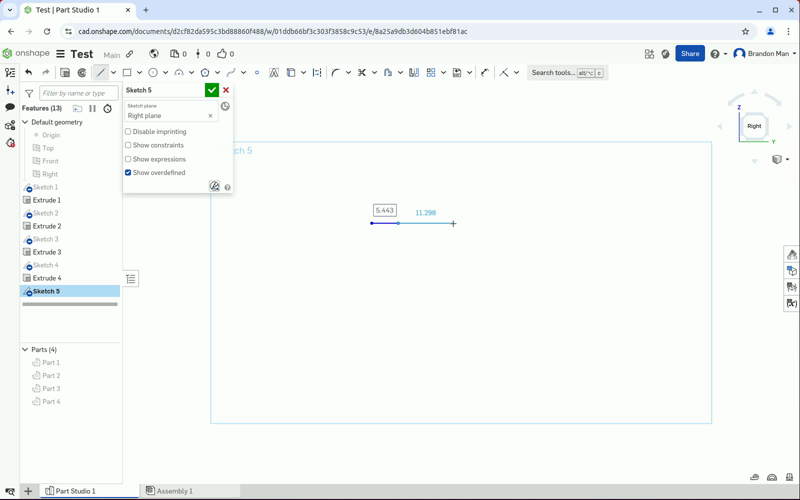
key_down(shift)
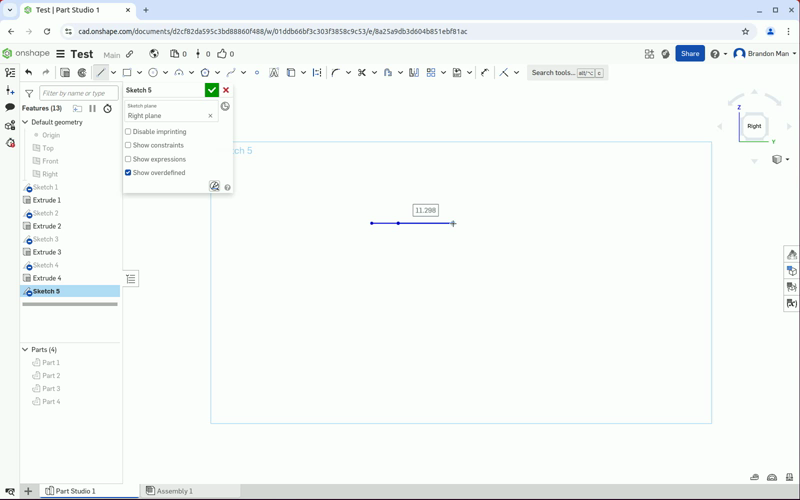
mouse_move(483, 223)
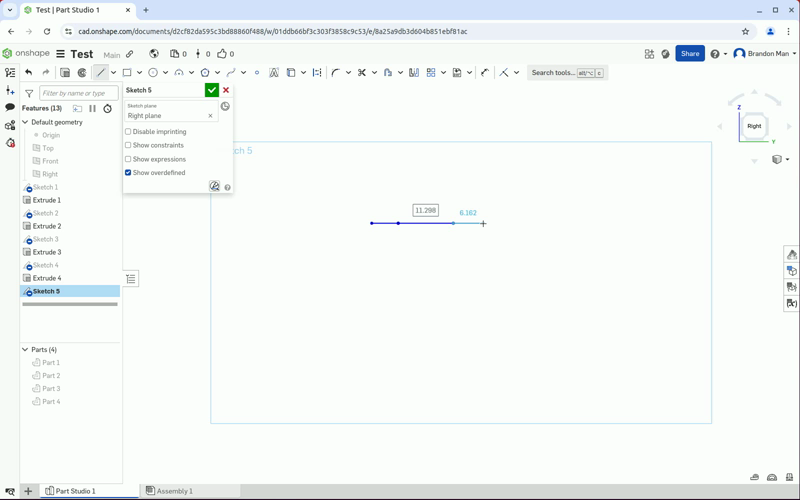
mouse_move(453, 170)
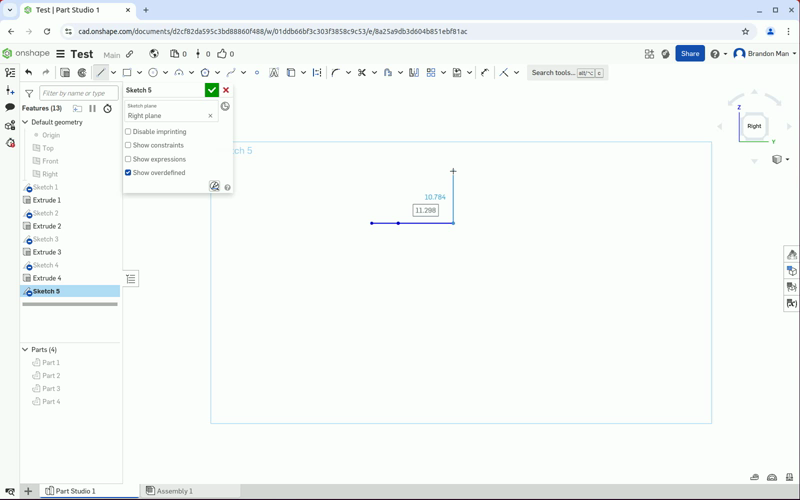
click(453, 170)
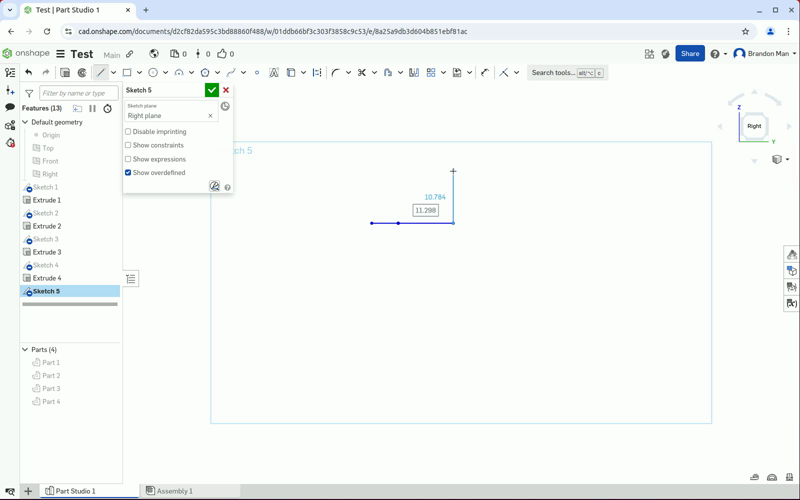
key_up(shift)
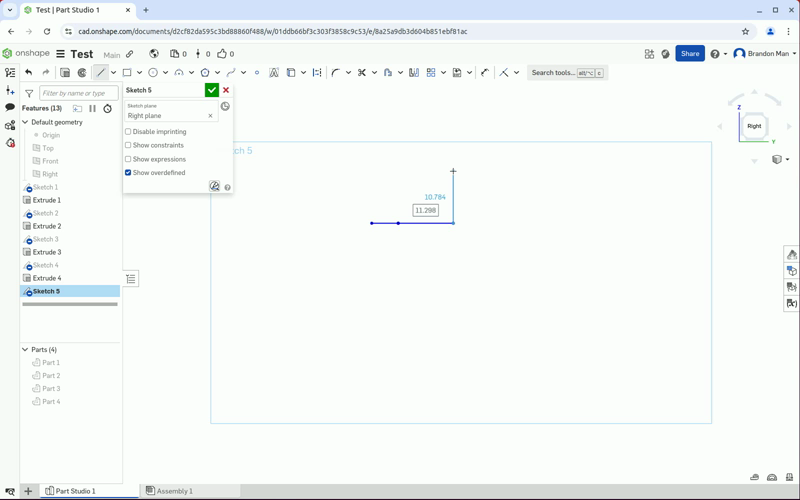
key_down(shift)
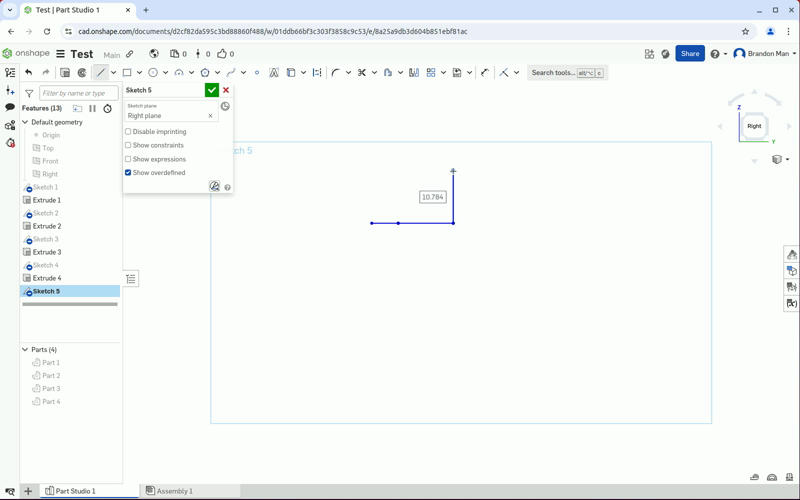
mouse_move(371, 170)
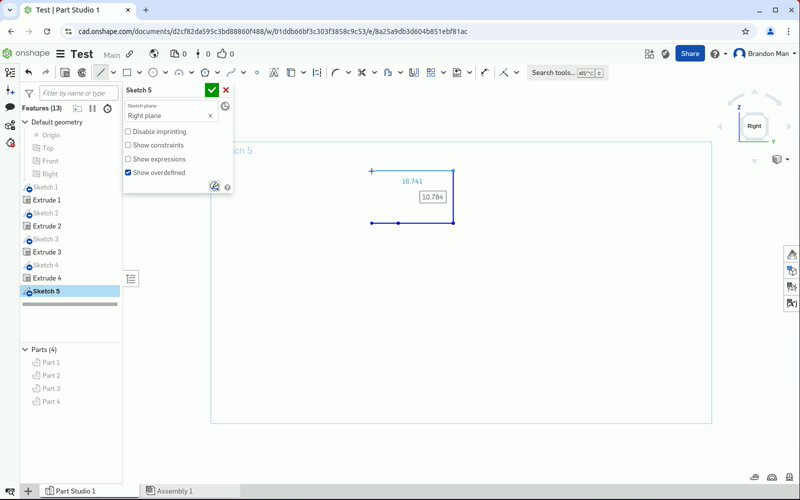
click(371, 170)
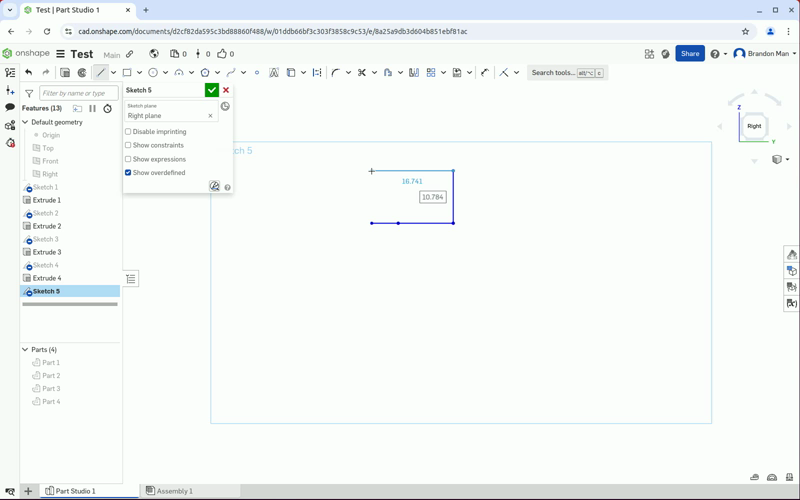
key_up(shift)
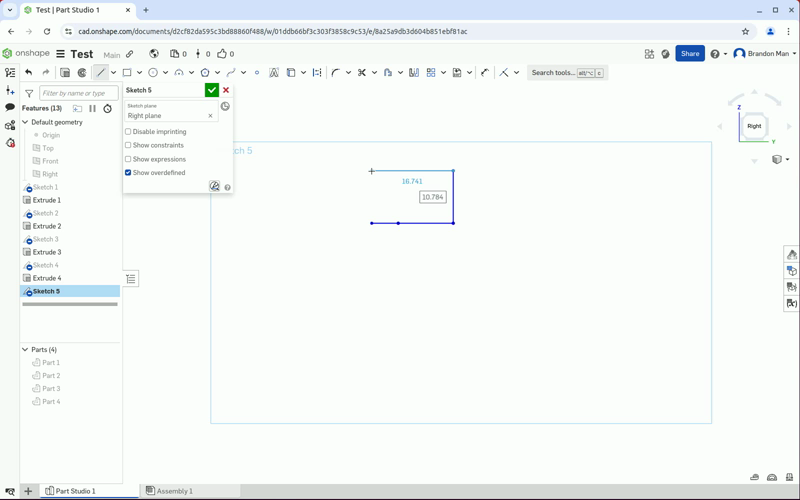
mouse_move(401, 170)
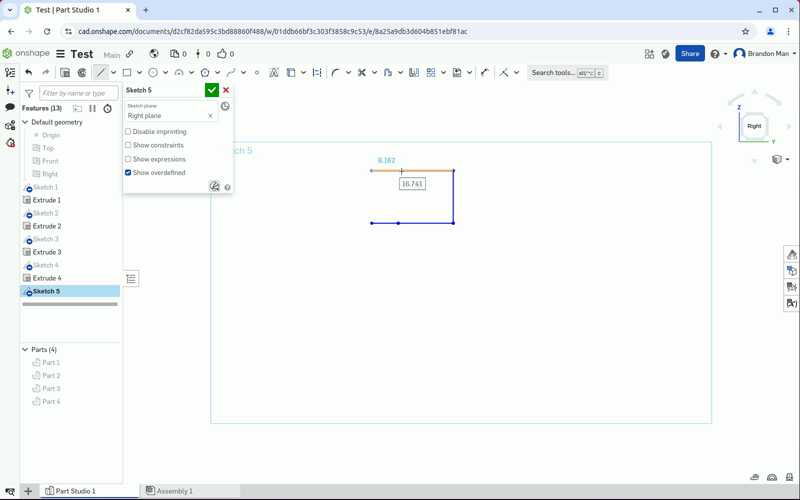
key_down(shift)
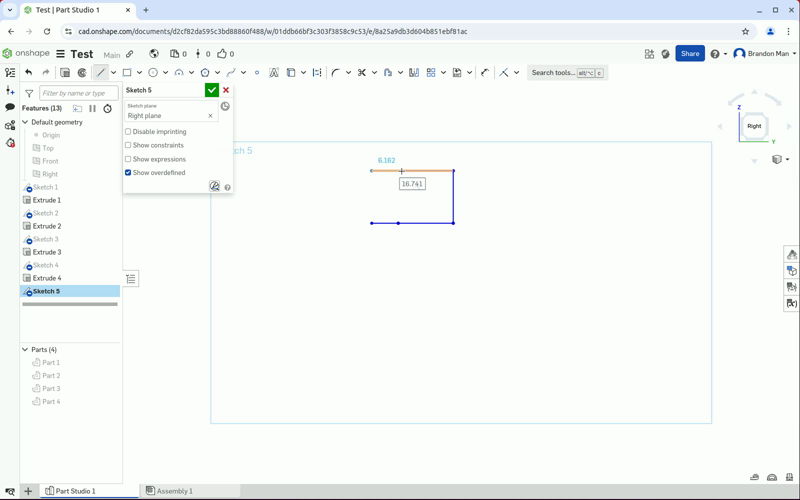
mouse_move(371, 223)
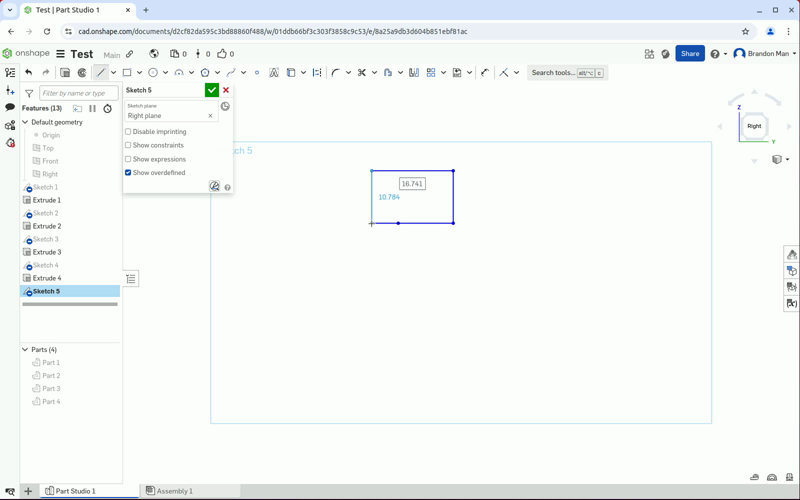
key_up(shift)
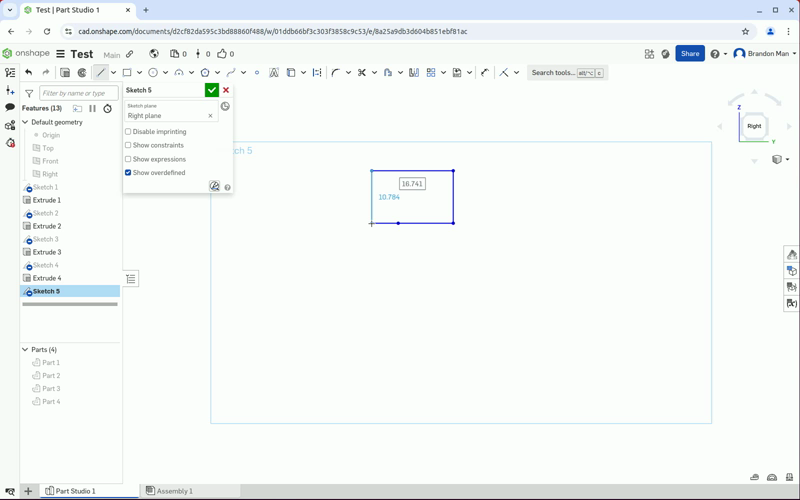
click(371, 223)
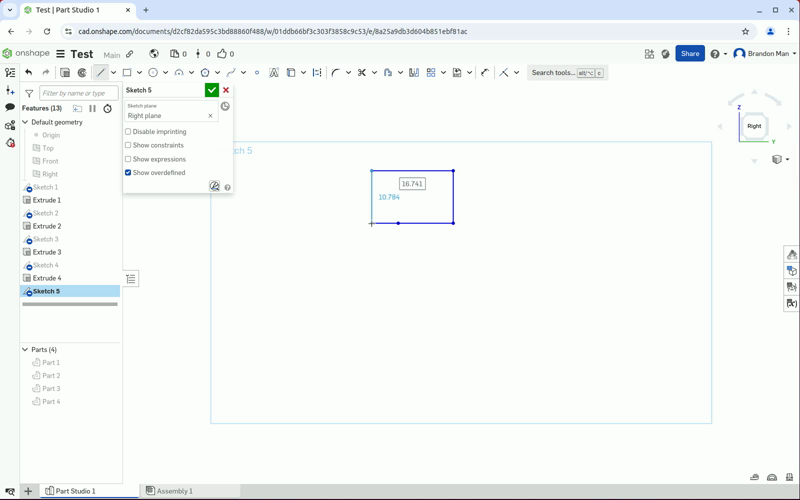
key(esc)
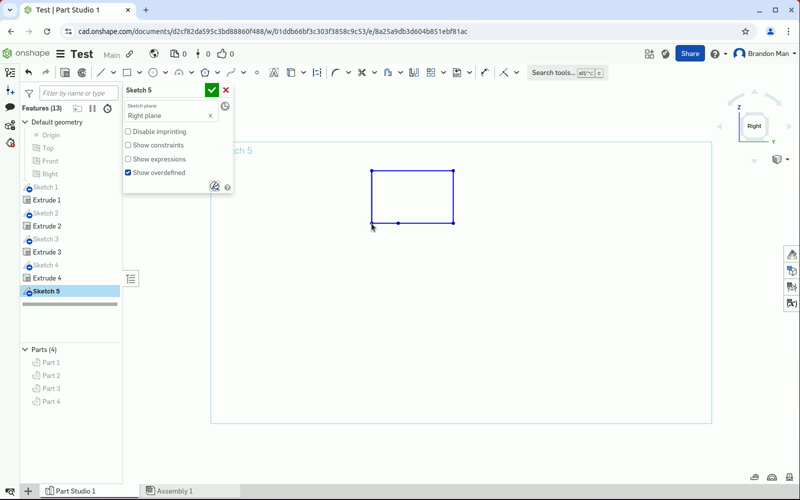
mouse_move(444, 183)
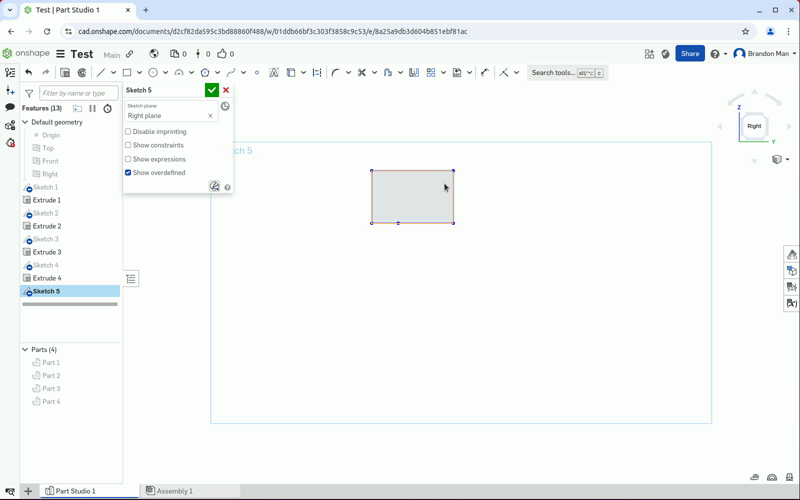
click(444, 183)
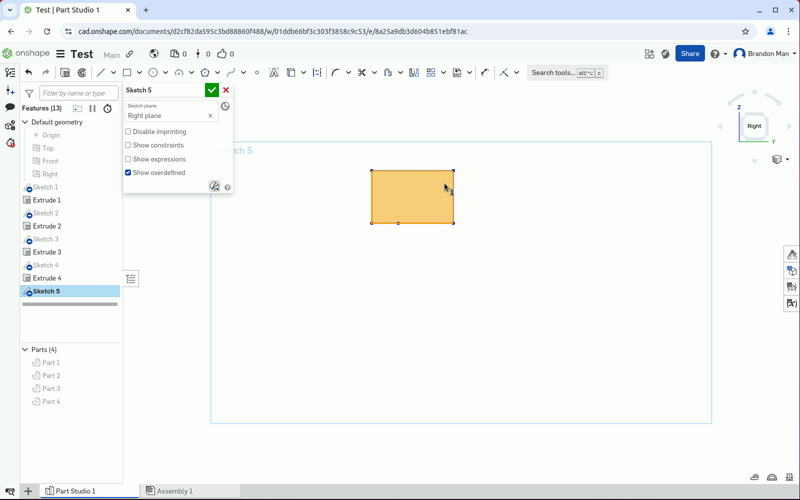
mouse_move(73, 352)
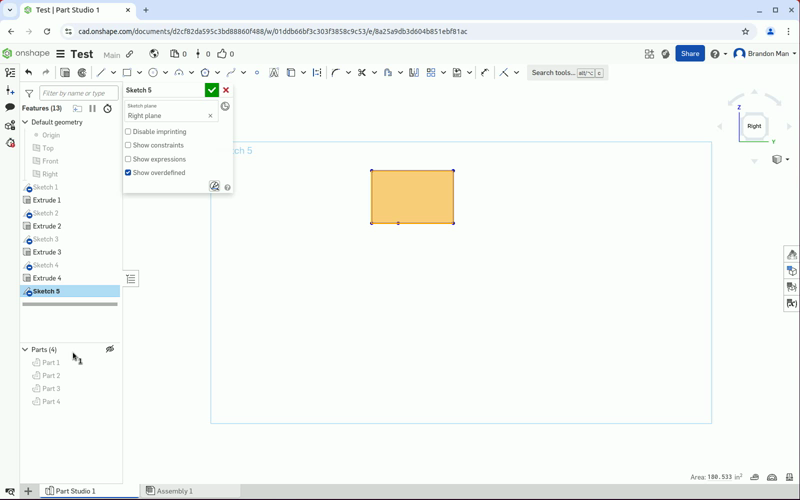
key(shift+y)
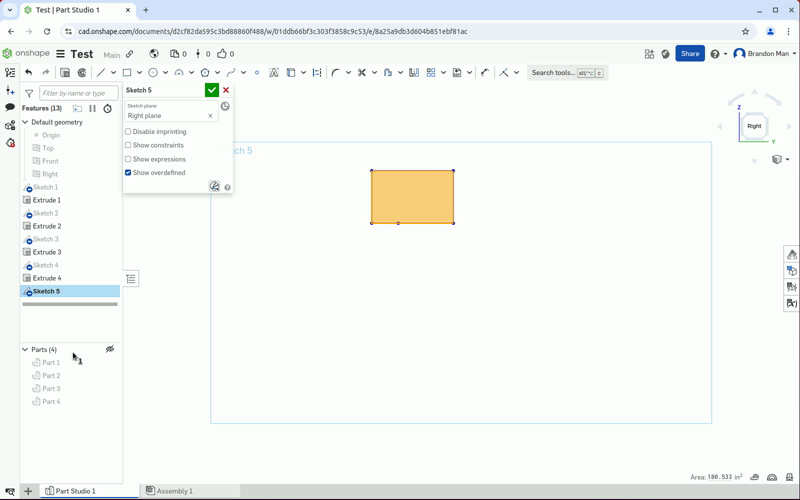
key(shift+e)
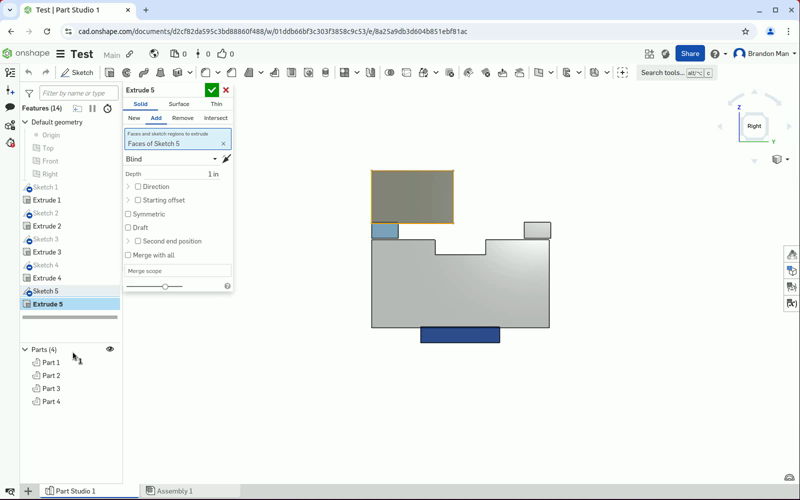
mouse_move(143, 106)
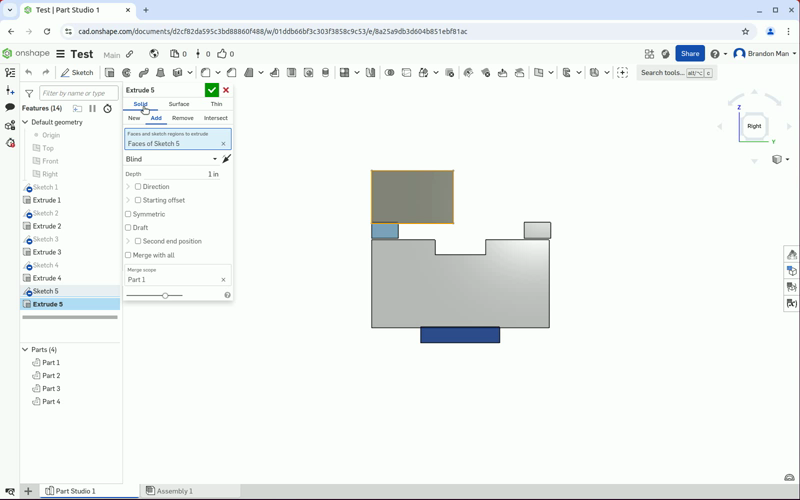
click(143, 106)
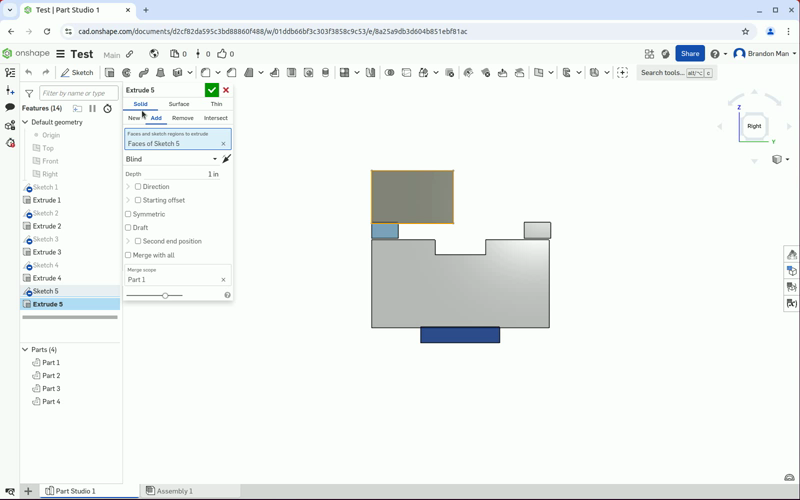
mouse_move(137, 120)
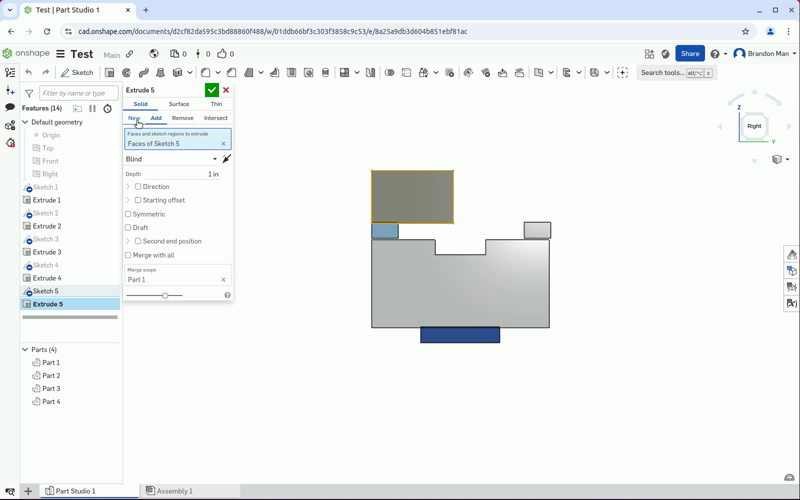
click(137, 120)
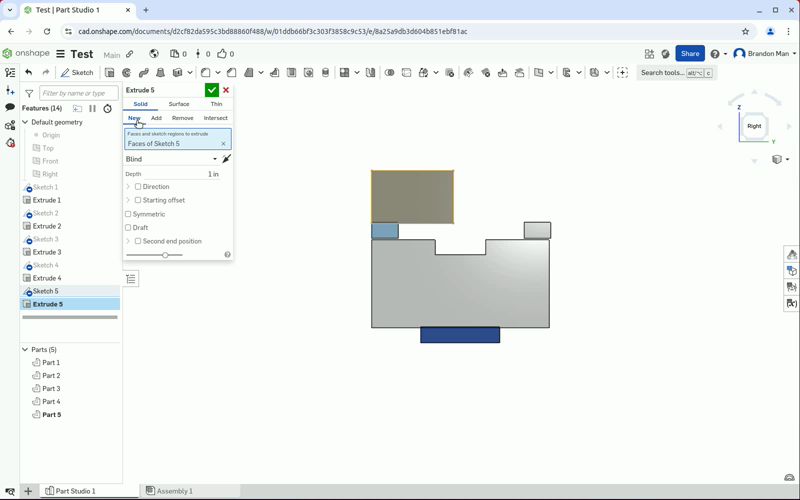
key(tab, 4)
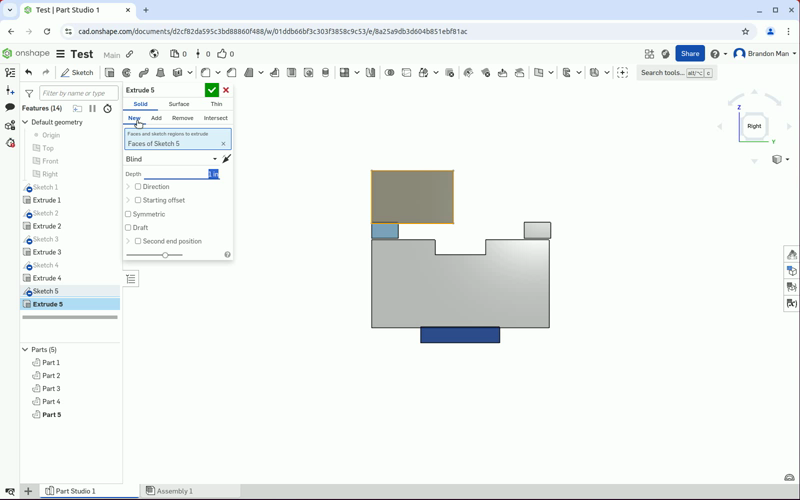
text(3.129)
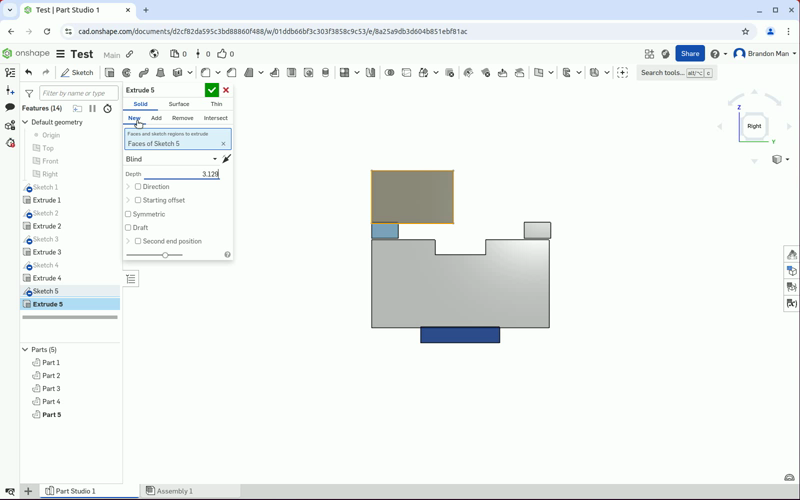
key(enter)
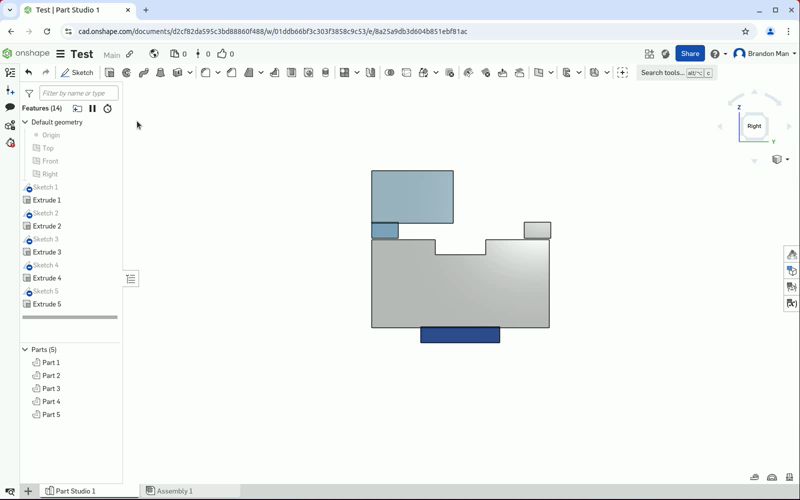
key(shift+h)
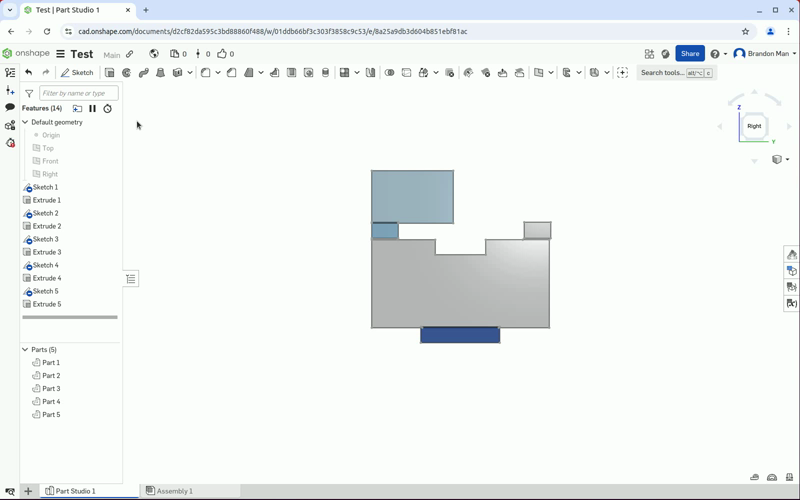
key(shift+h)
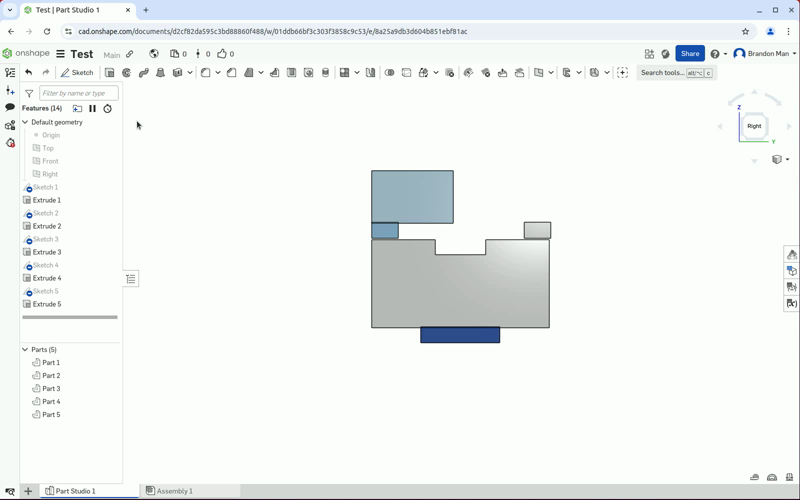
mouse_move(73, 189)
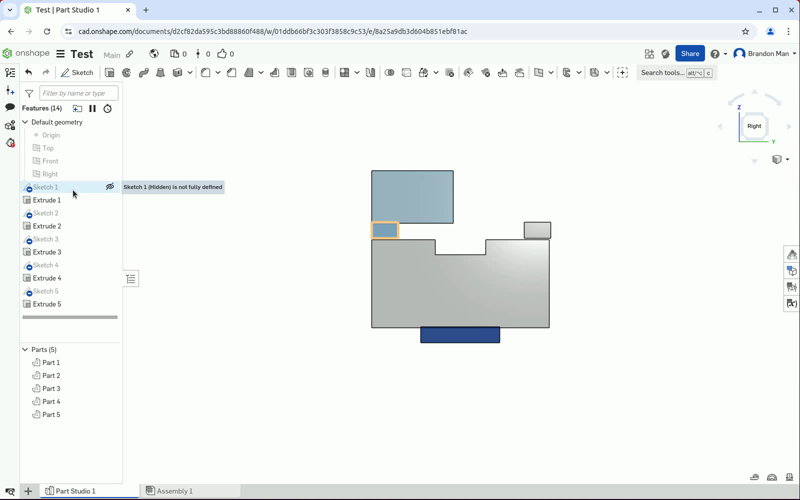
click(73, 189)
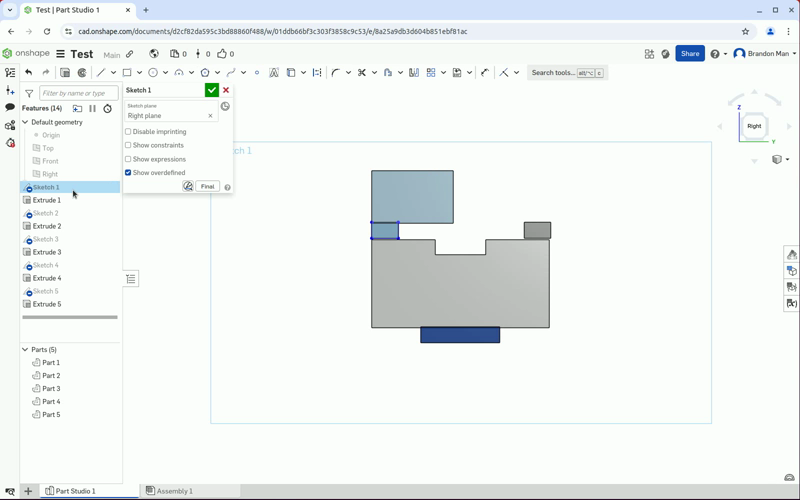
mouse_move(229, 92)
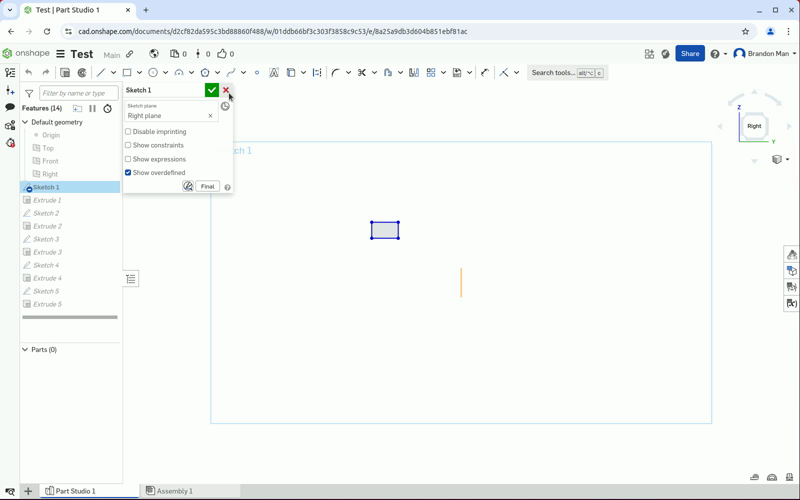
click(229, 92)
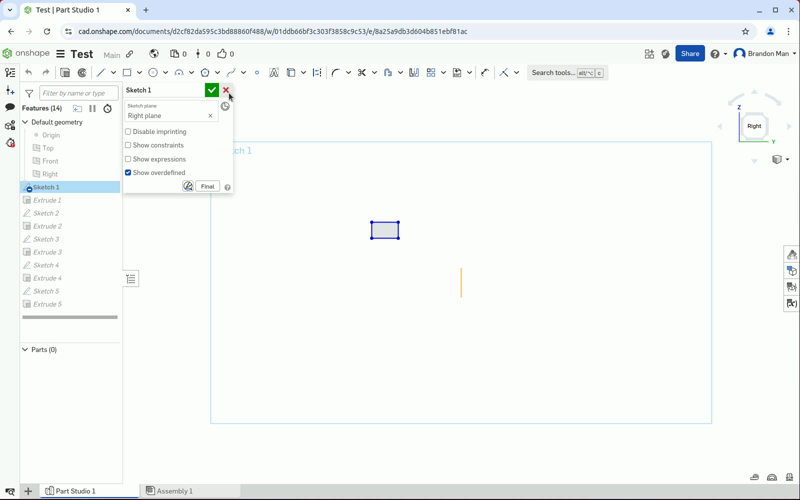
key(shift+s)
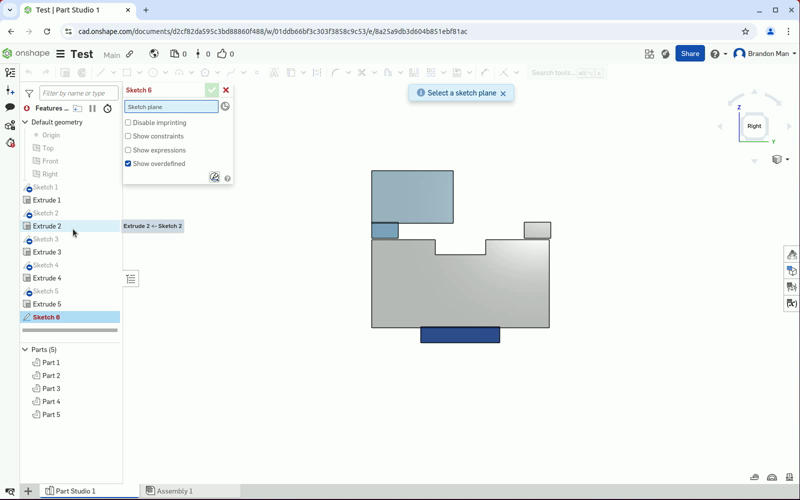
scroll(3)
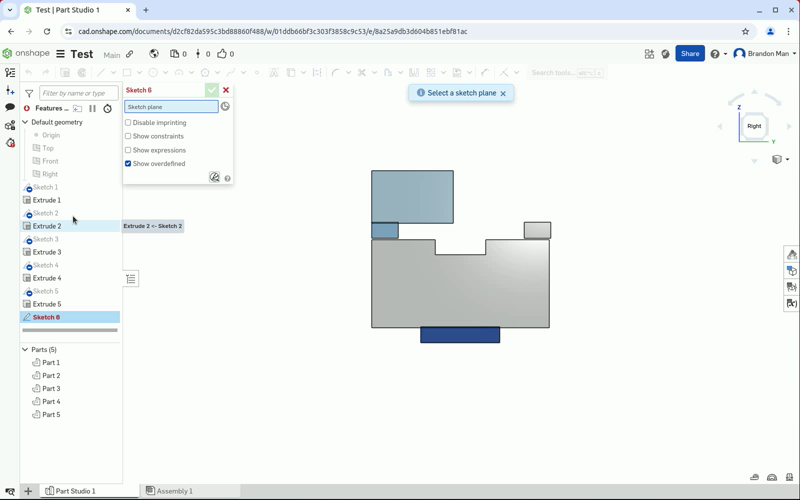
mouse_move(73, 176)
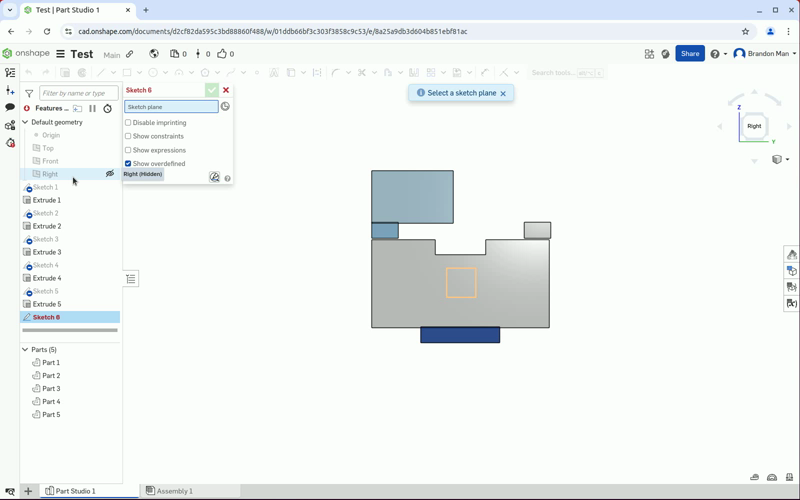
click(73, 176)
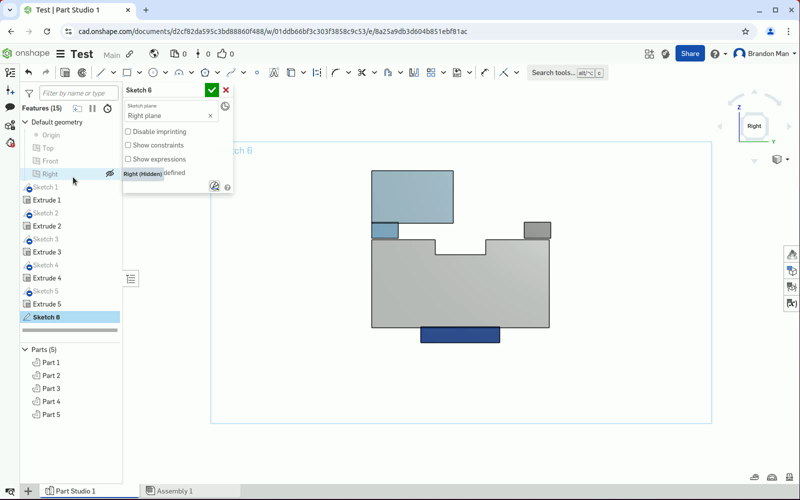
mouse_move(73, 352)
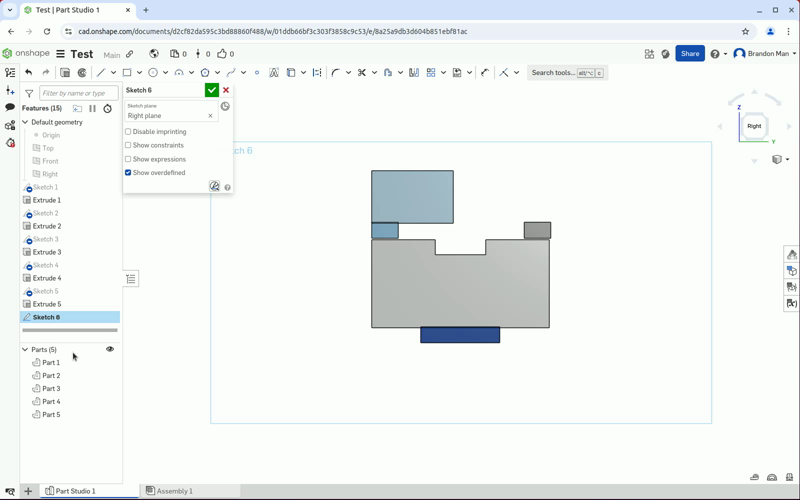
key(y)
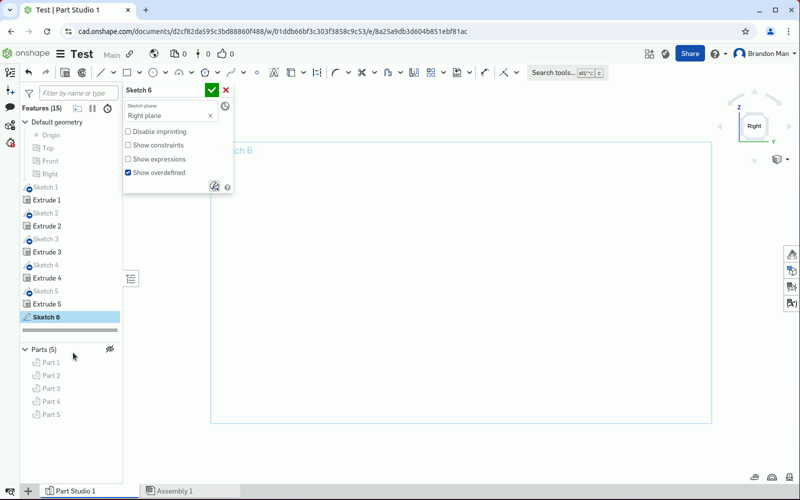
key(l)
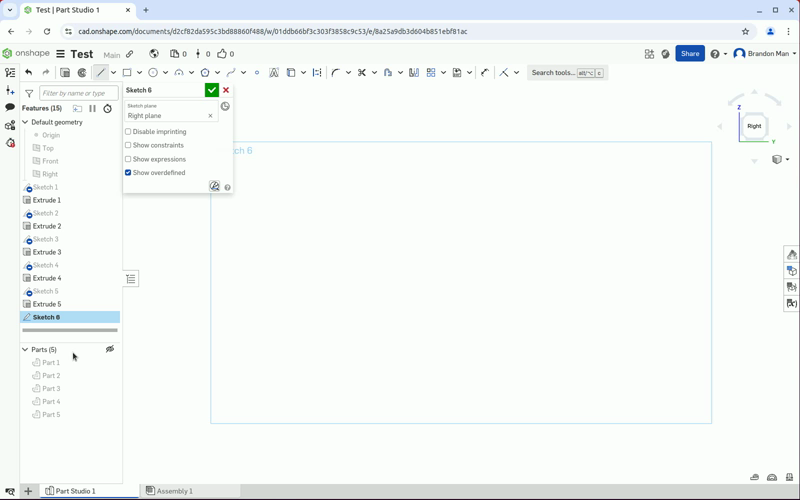
key_down(shift)
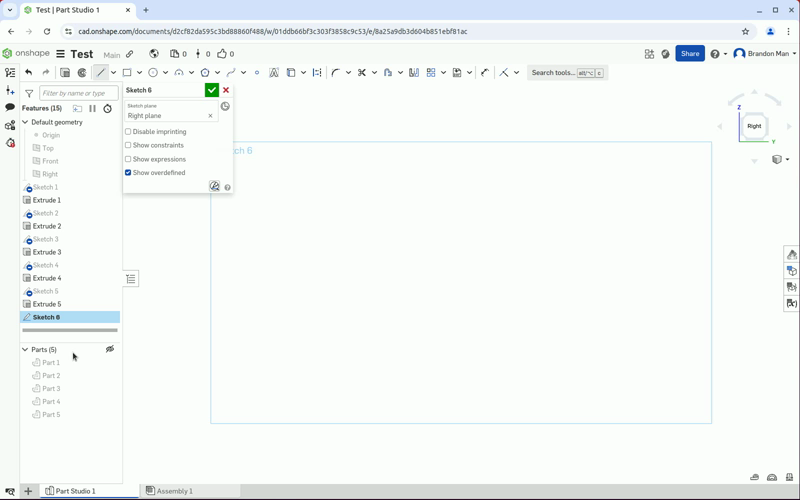
mouse_move(468, 223)
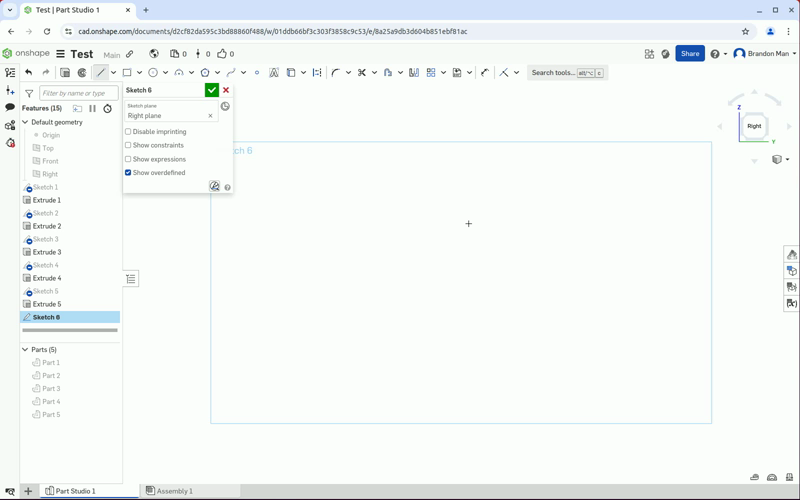
click(468, 223)
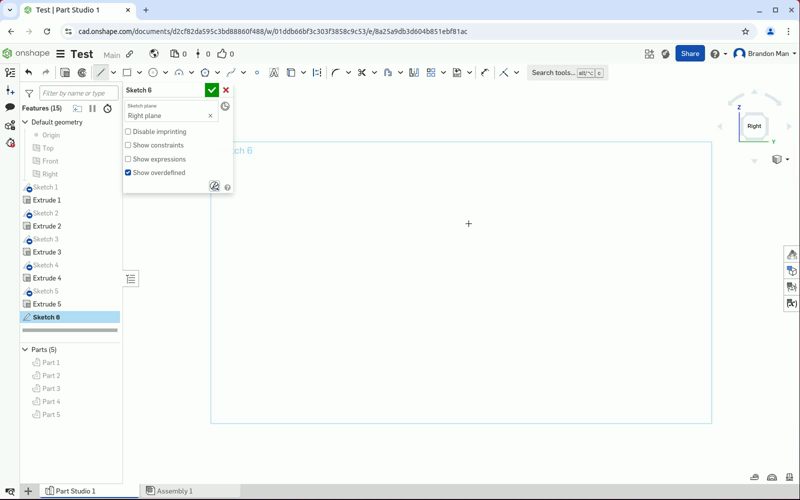
key_up(shift)
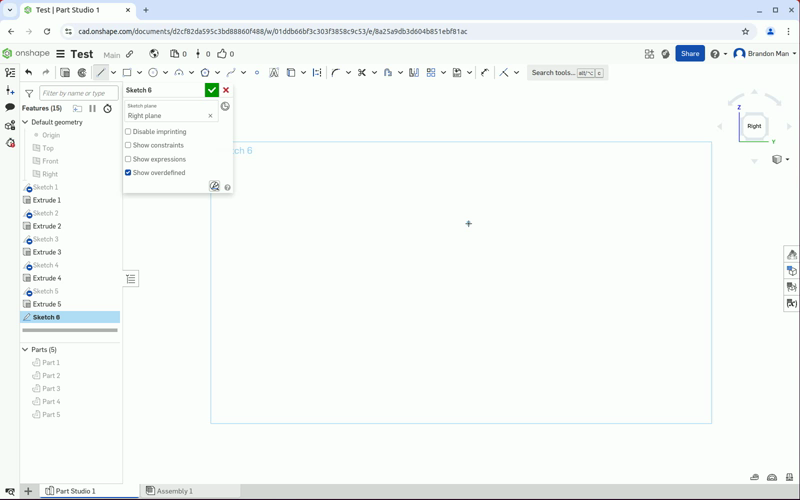
key_down(shift)
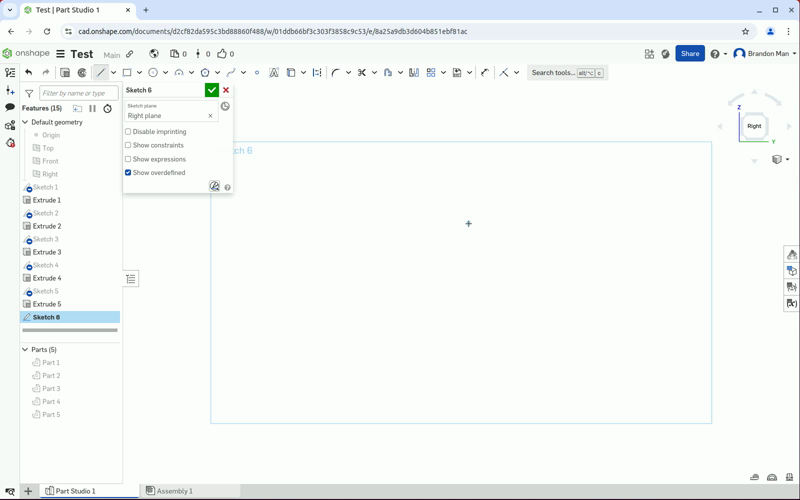
mouse_move(498, 223)
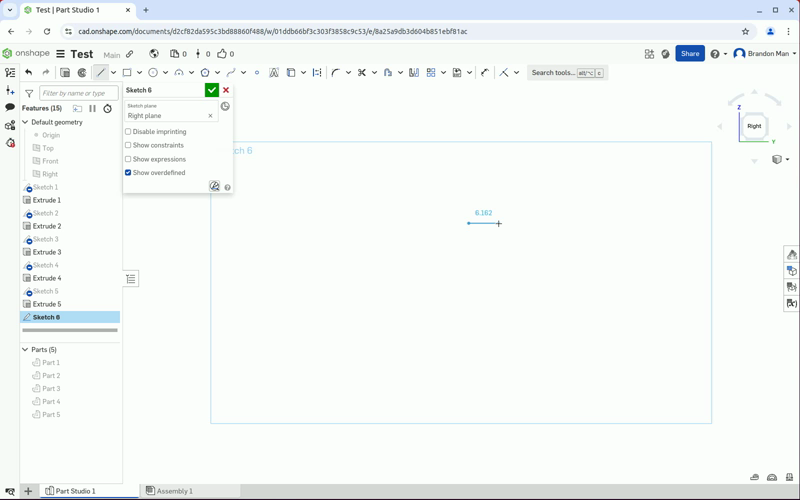
mouse_move(523, 223)
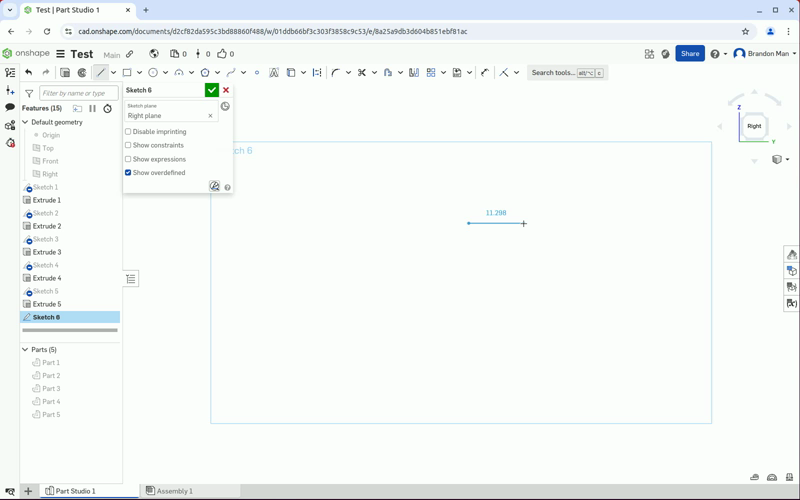
click(523, 223)
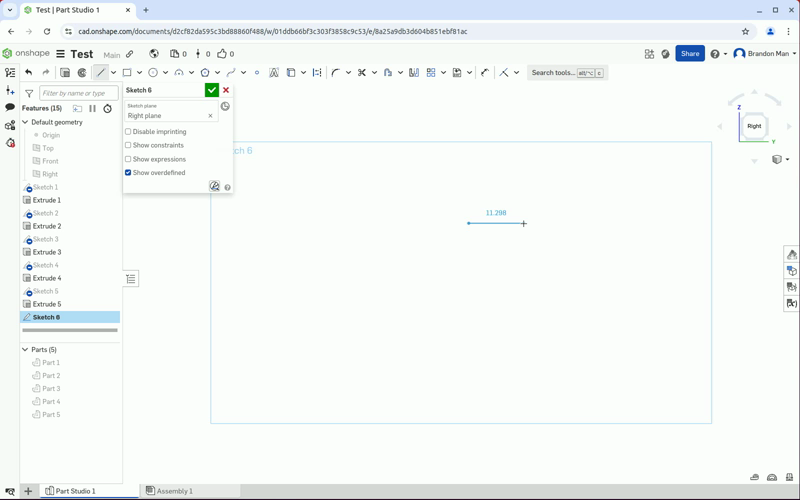
key_up(shift)
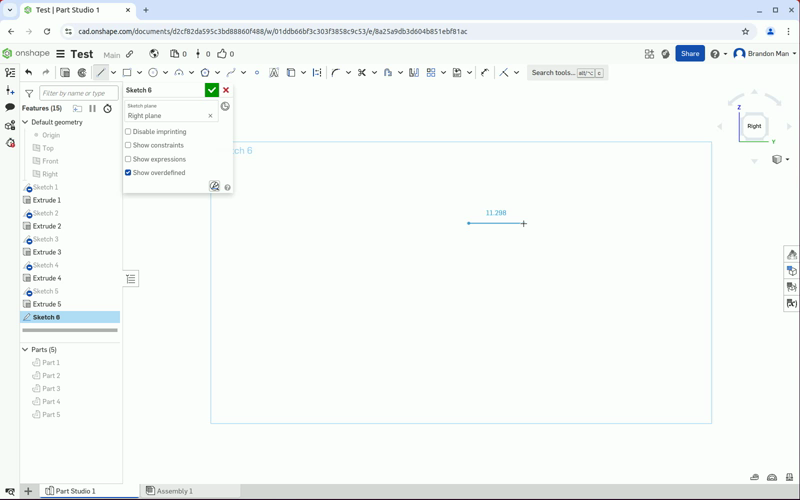
key_down(shift)
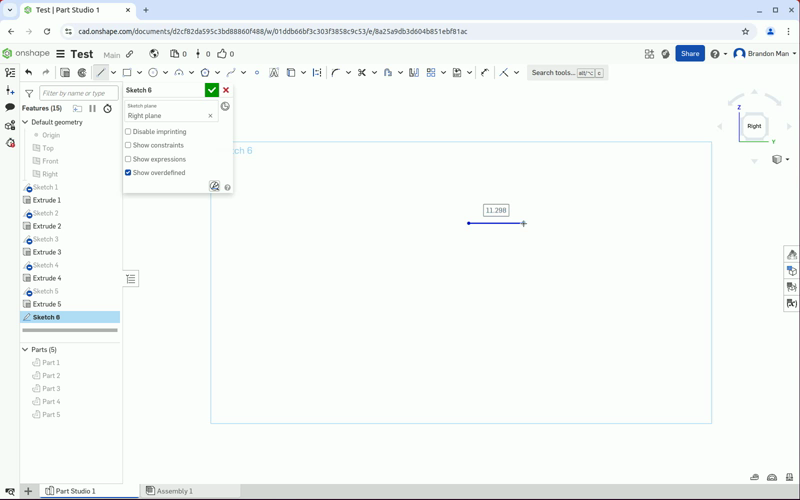
mouse_move(553, 223)
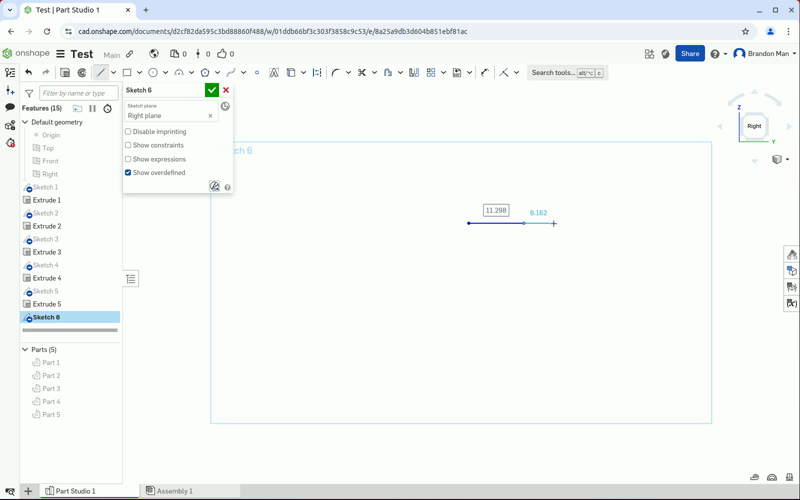
mouse_move(550, 223)
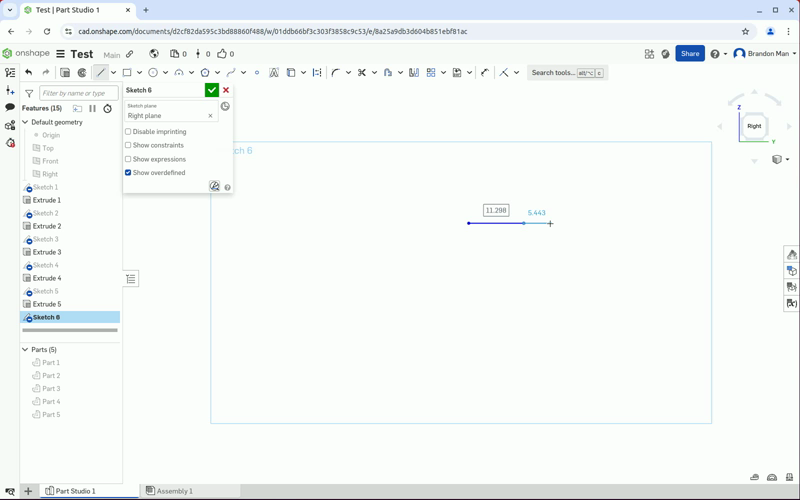
click(550, 223)
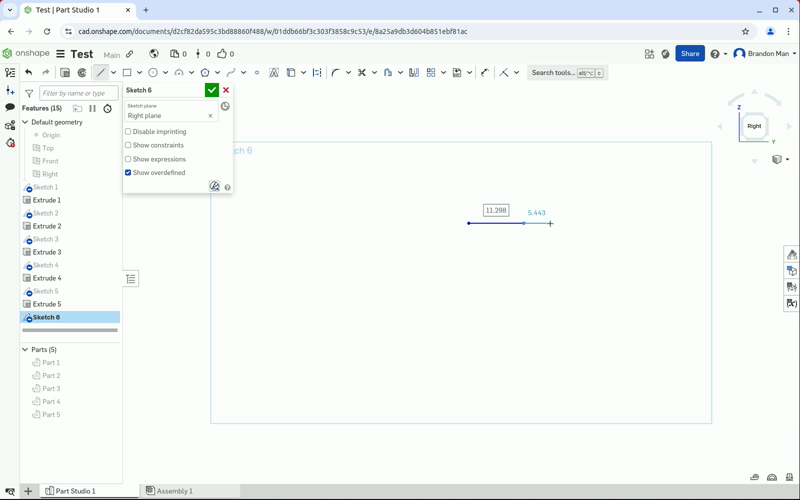
key_up(shift)
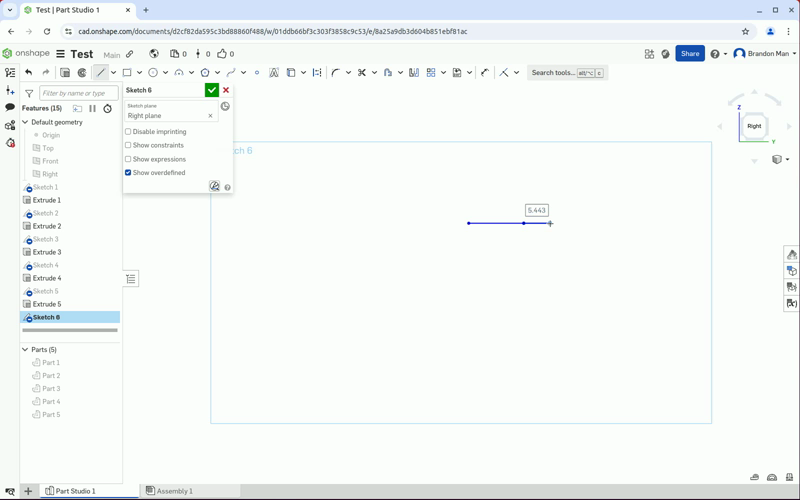
key_down(shift)
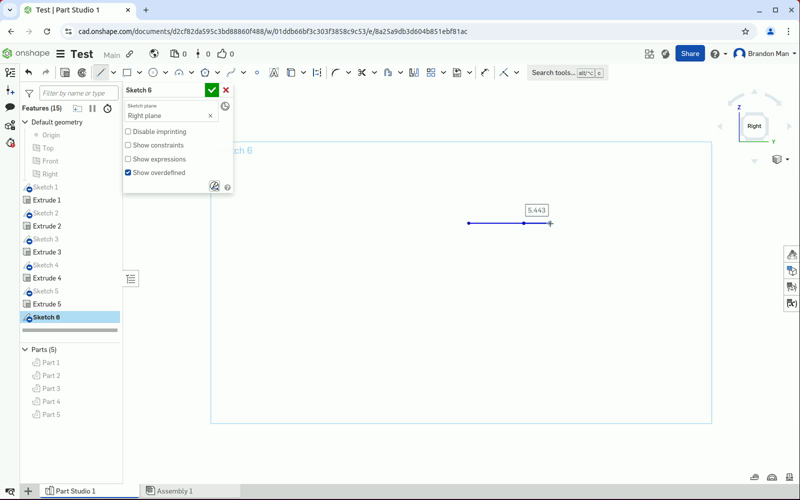
mouse_move(580, 223)
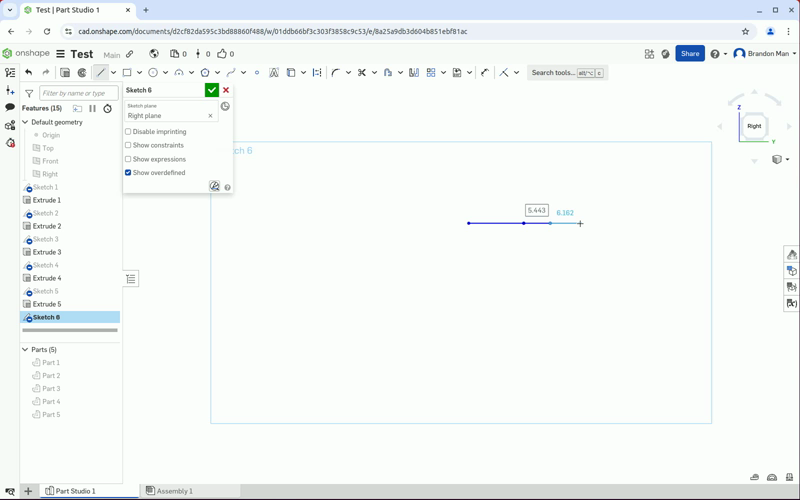
mouse_move(550, 170)
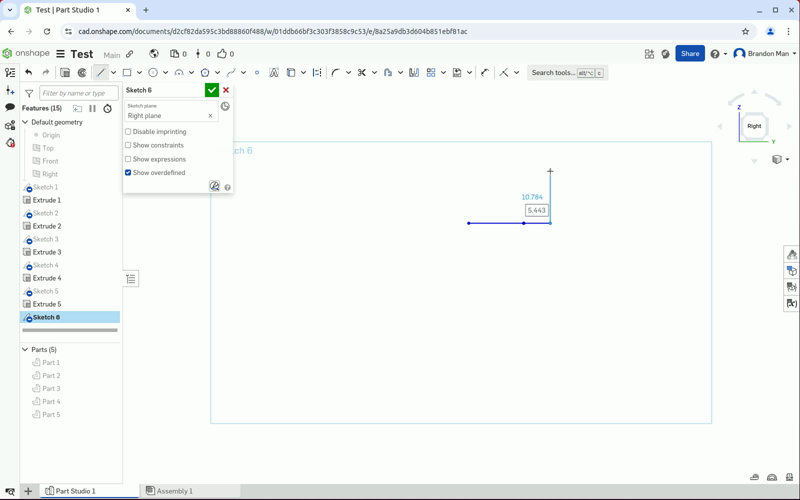
click(550, 170)
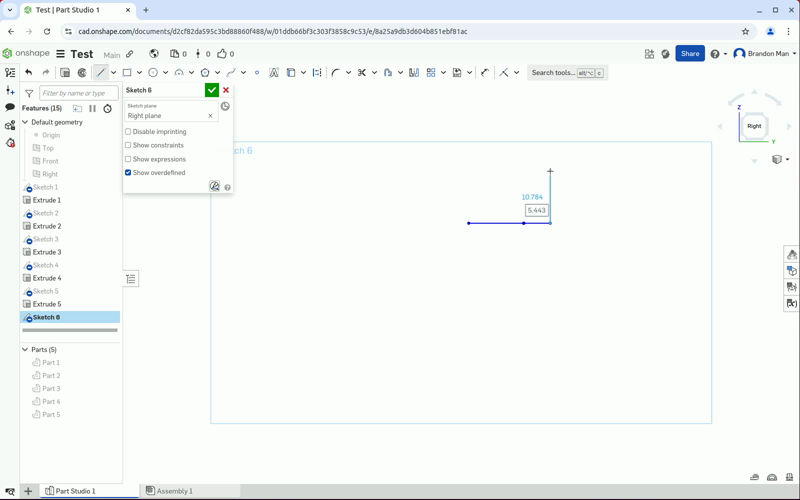
key_up(shift)
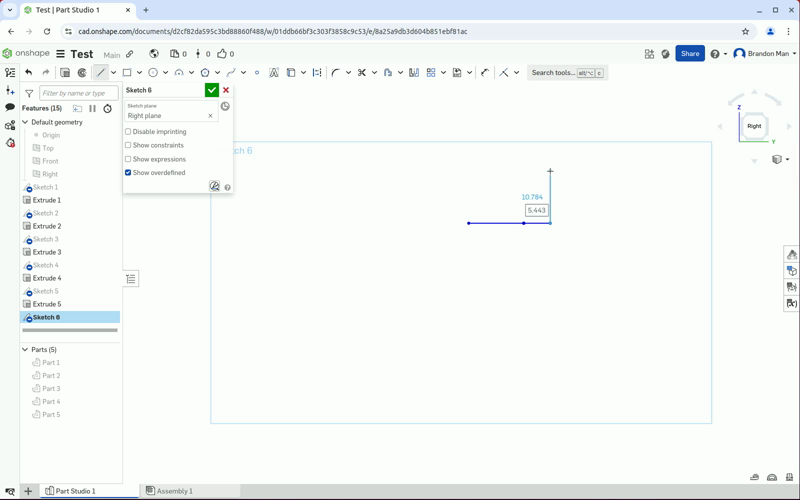
key_down(shift)
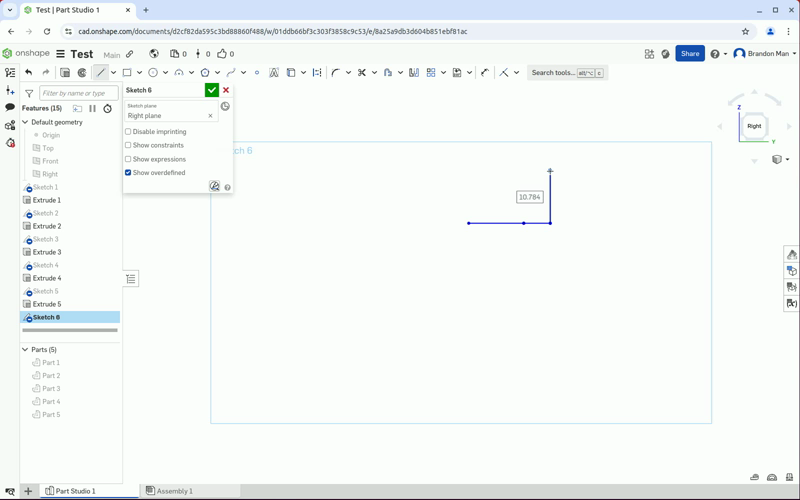
mouse_move(468, 170)
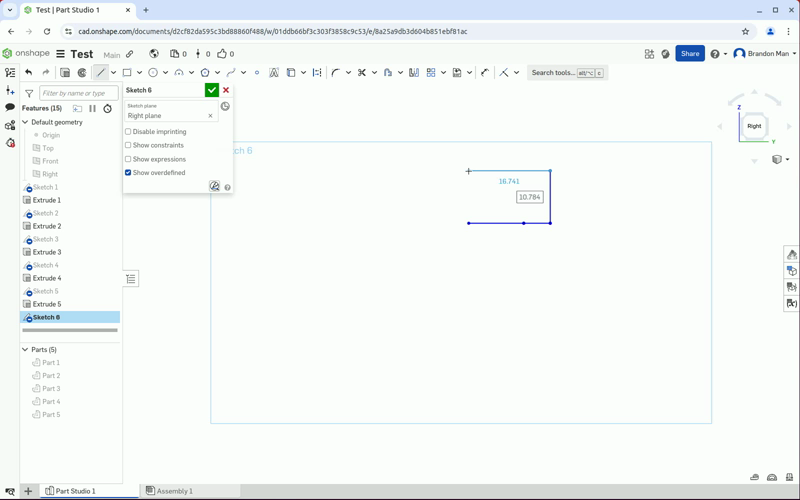
click(468, 170)
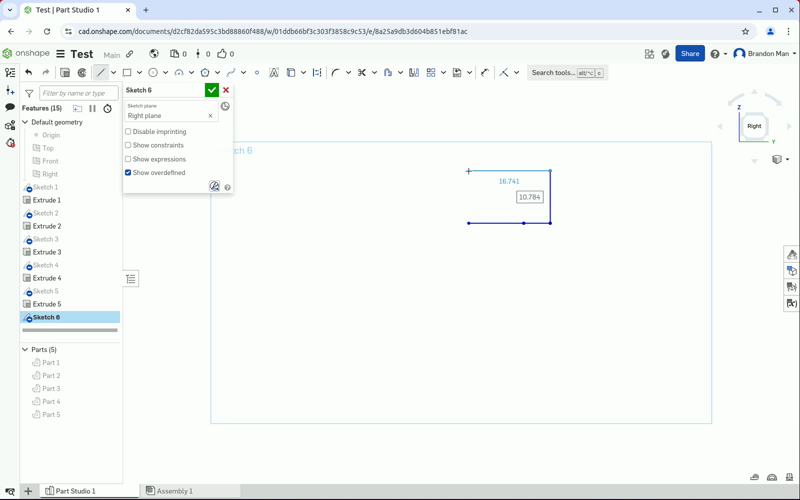
key_up(shift)
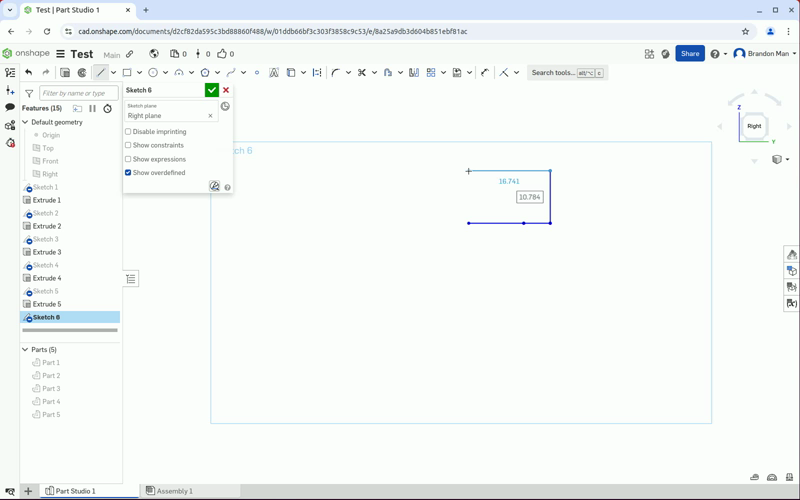
mouse_move(498, 170)
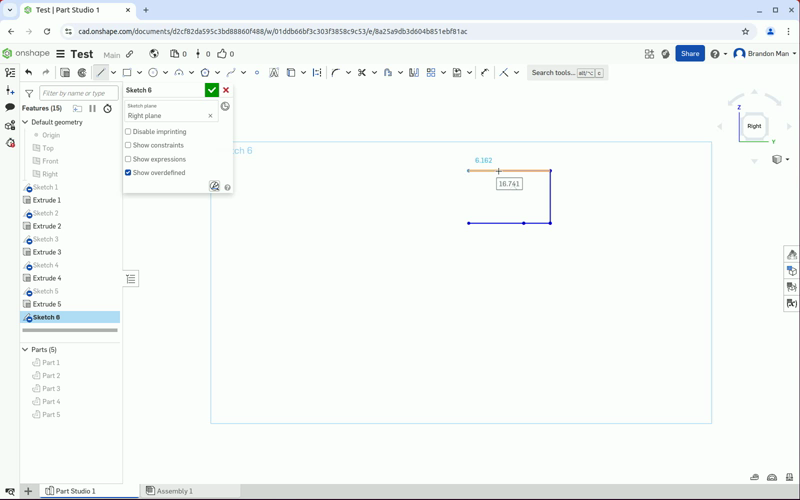
key_down(shift)
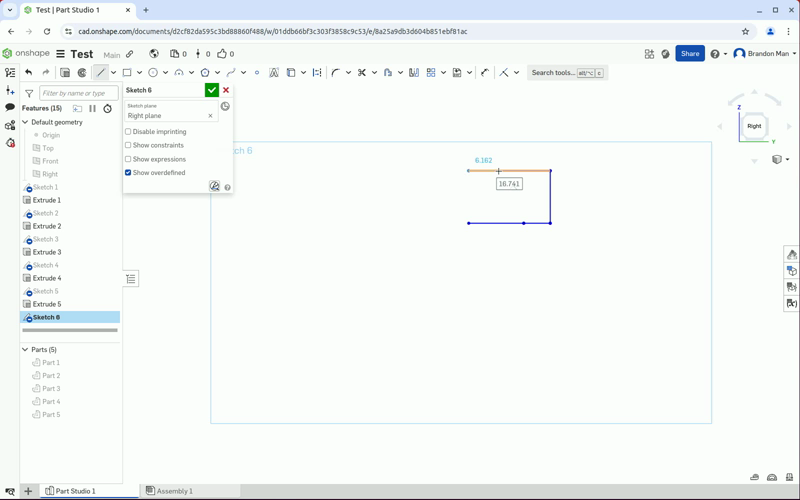
mouse_move(468, 223)
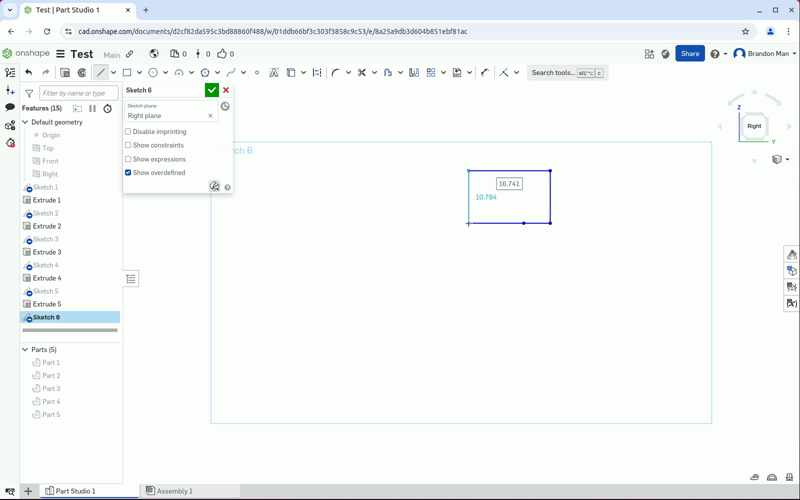
key_up(shift)
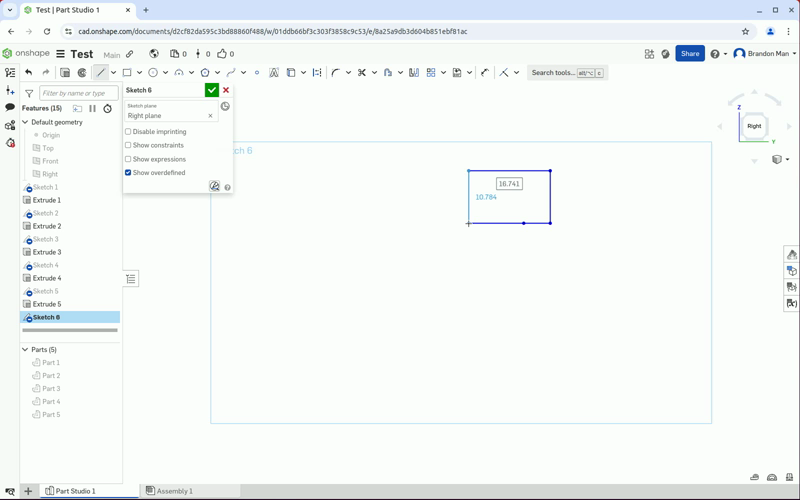
click(468, 223)
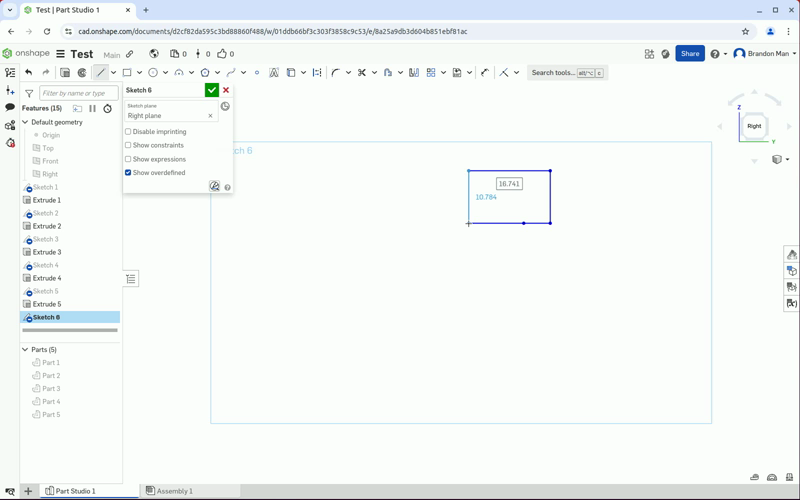
key(esc)
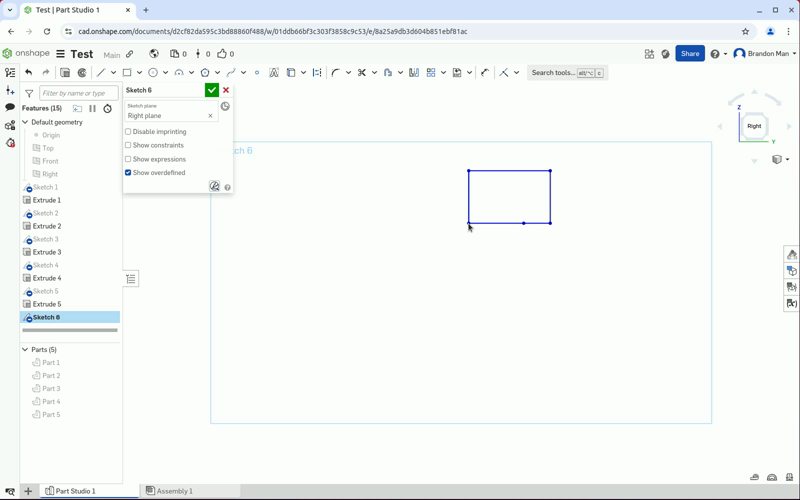
mouse_move(518, 182)
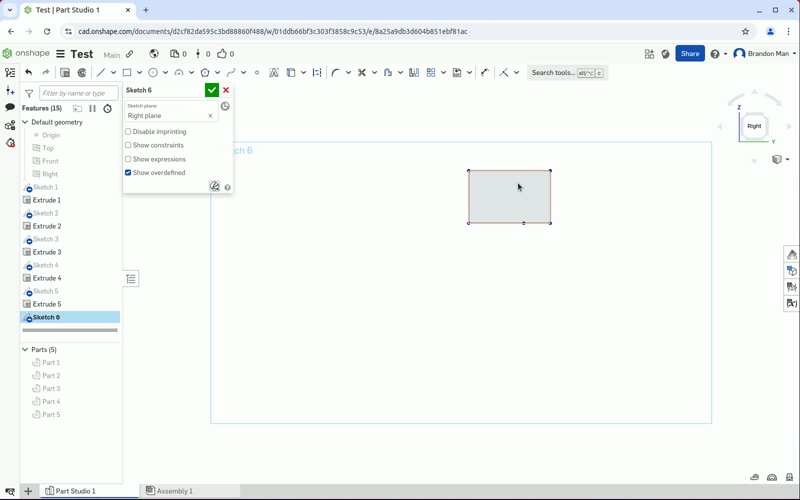
click(518, 182)
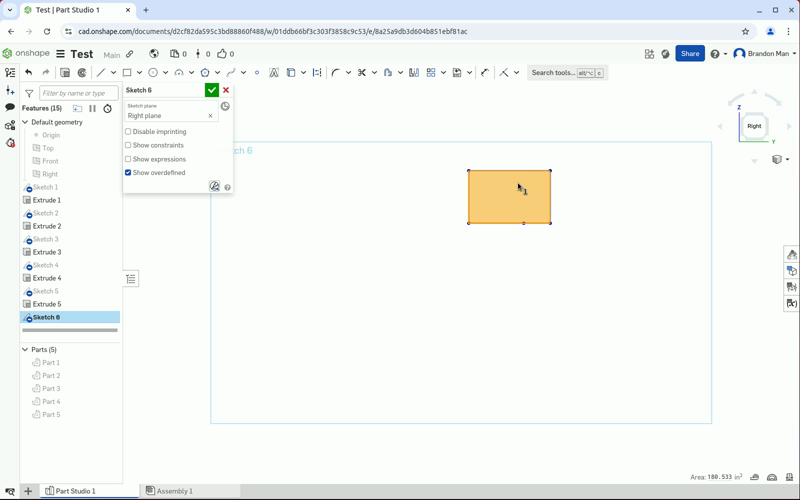
mouse_move(73, 352)
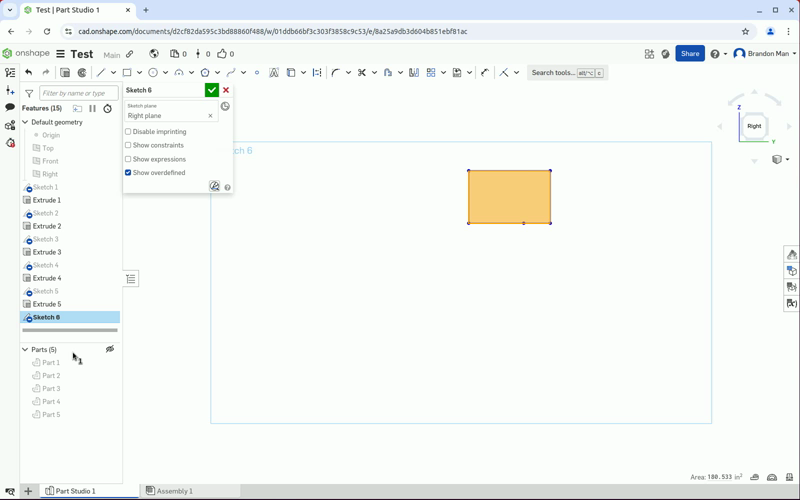
key(shift+y)
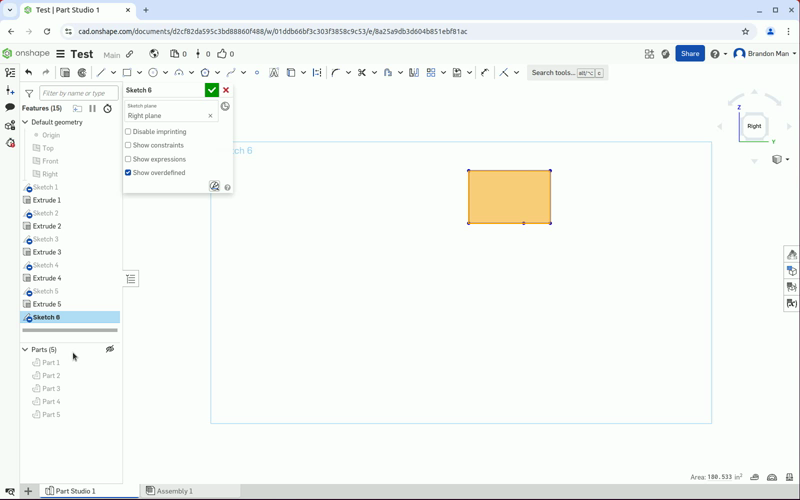
key(shift+e)
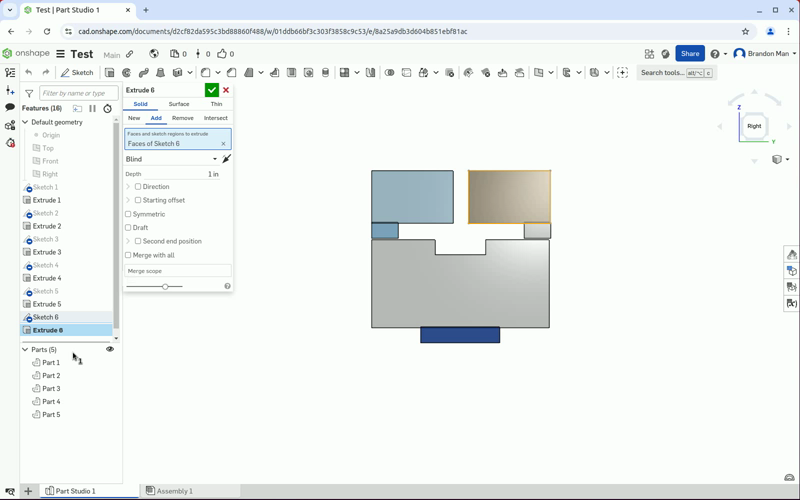
mouse_move(143, 106)
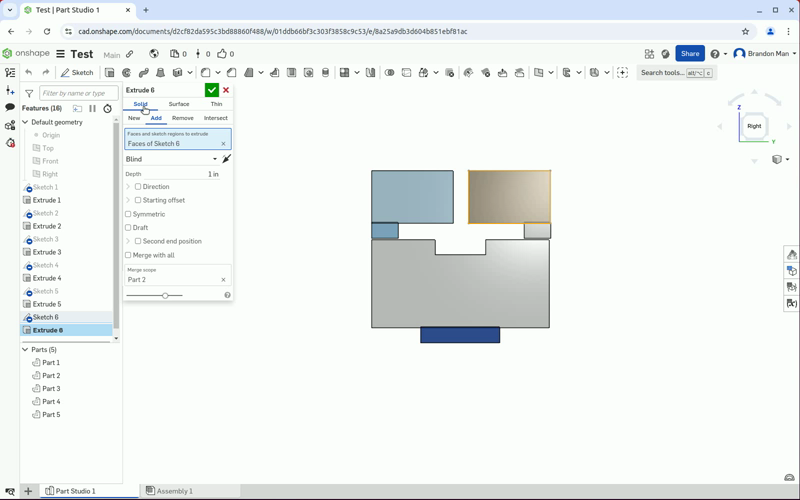
click(143, 106)
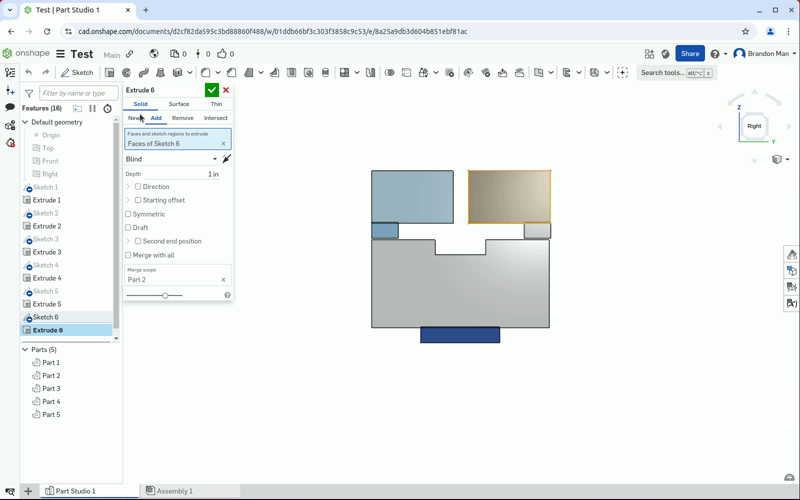
mouse_move(137, 120)
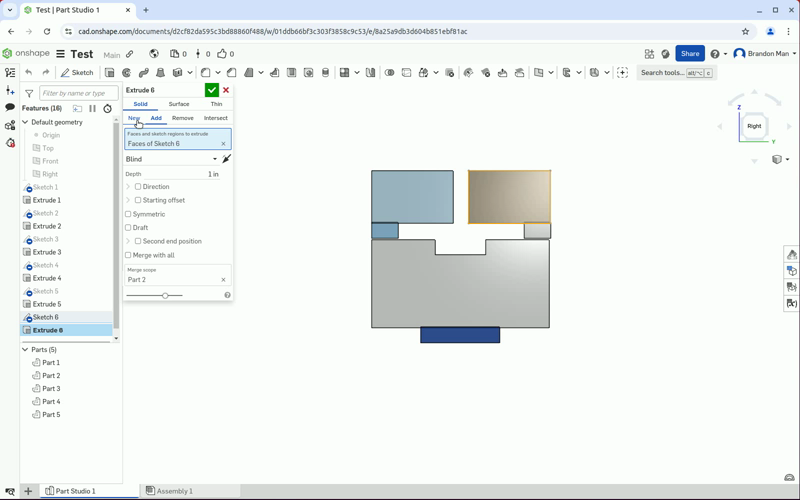
click(137, 120)
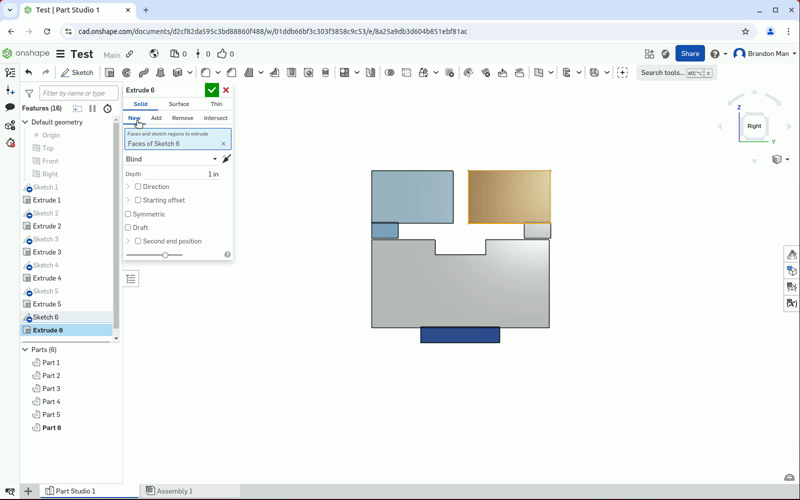
key(tab, 4)
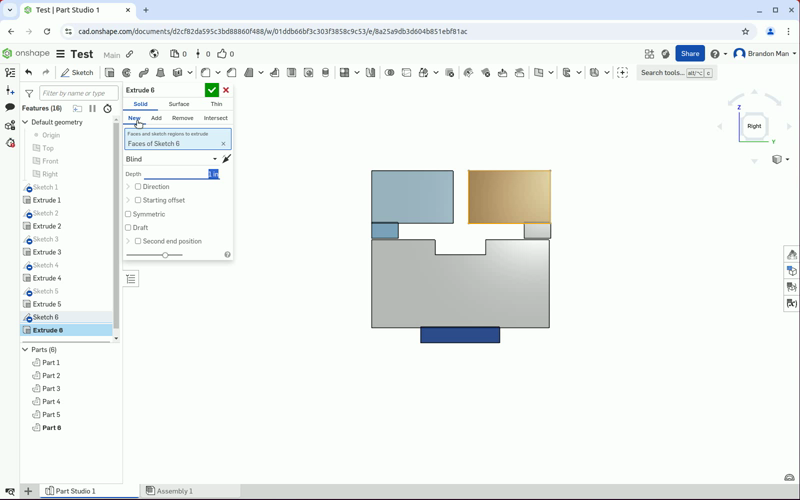
text(3.129)
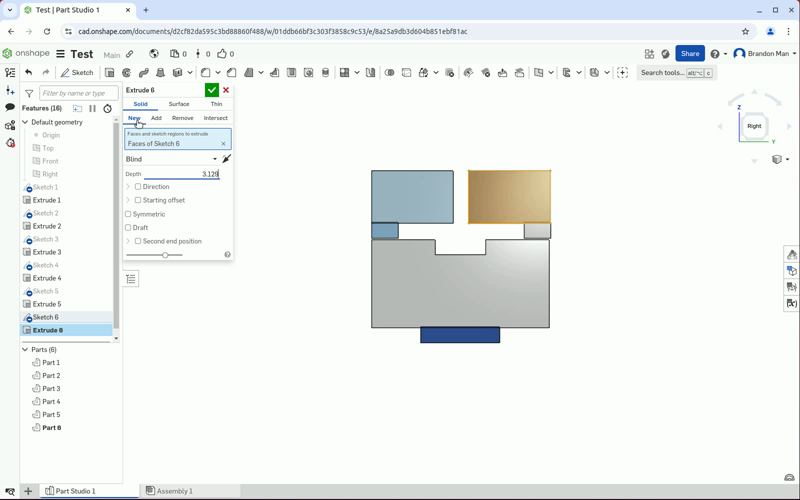
key(enter)
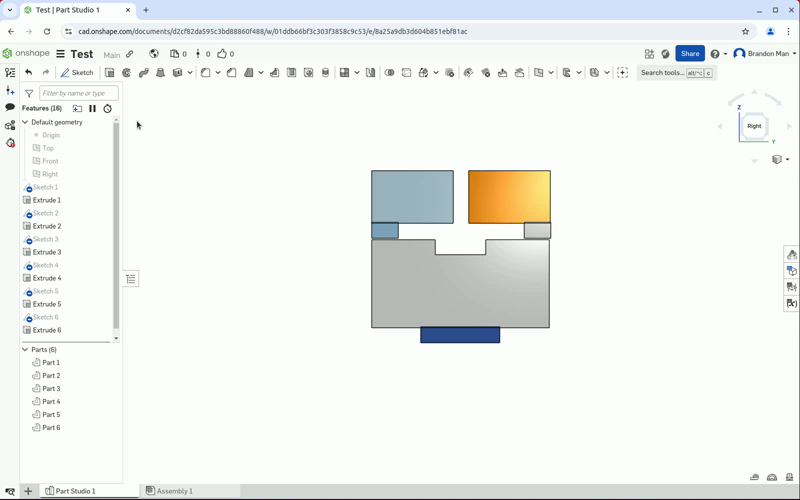
key(shift+h)
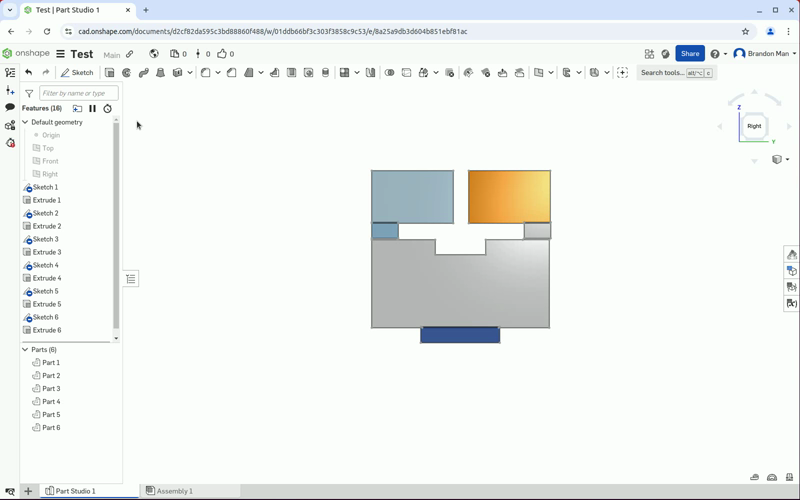
key(shift+h)
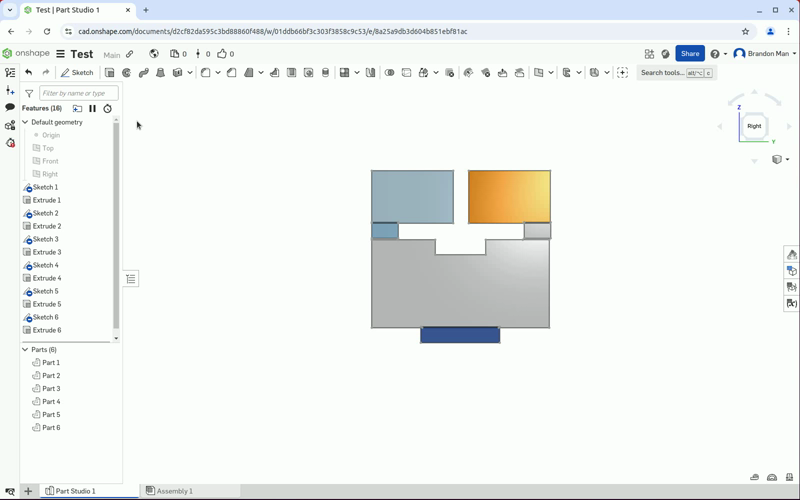
key(shift+7)
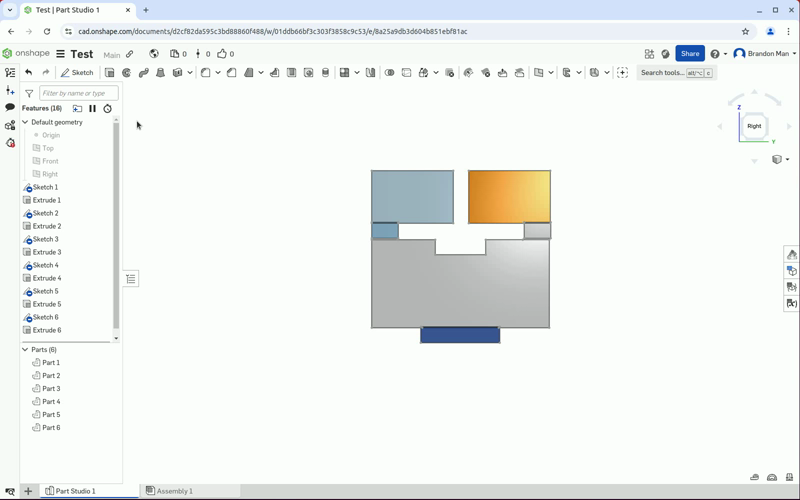
key(right, 2)
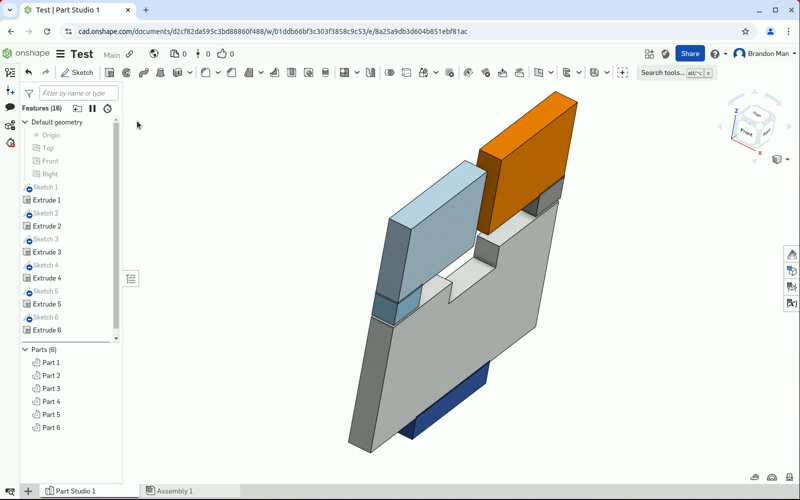
key(down, 2)
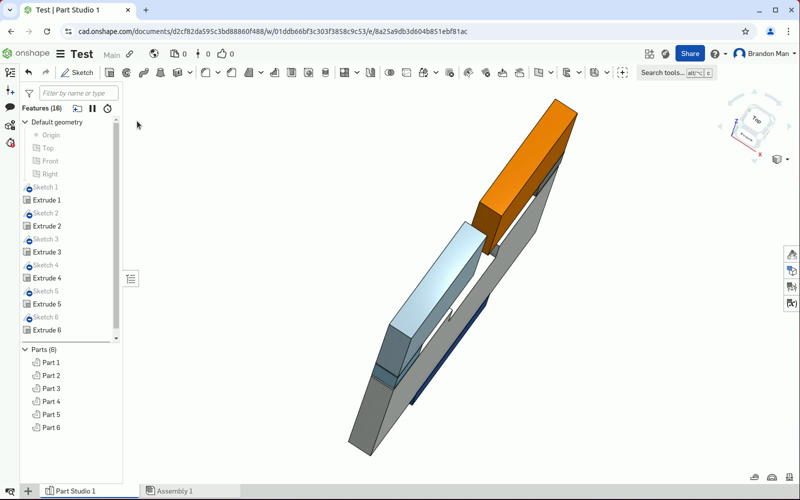
key(up, 2)
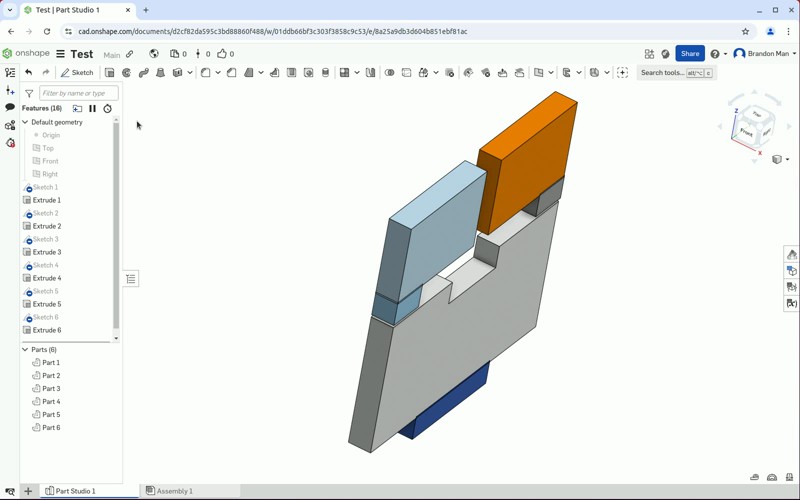
key(left, 2)
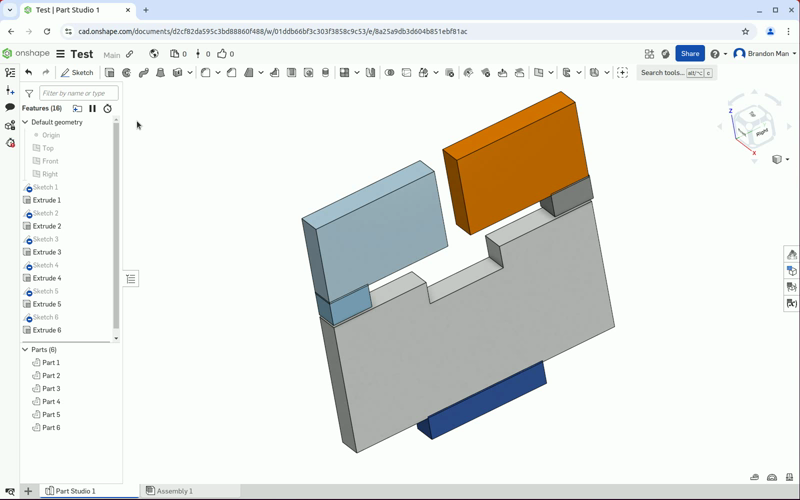
mouse_move(69, 189)
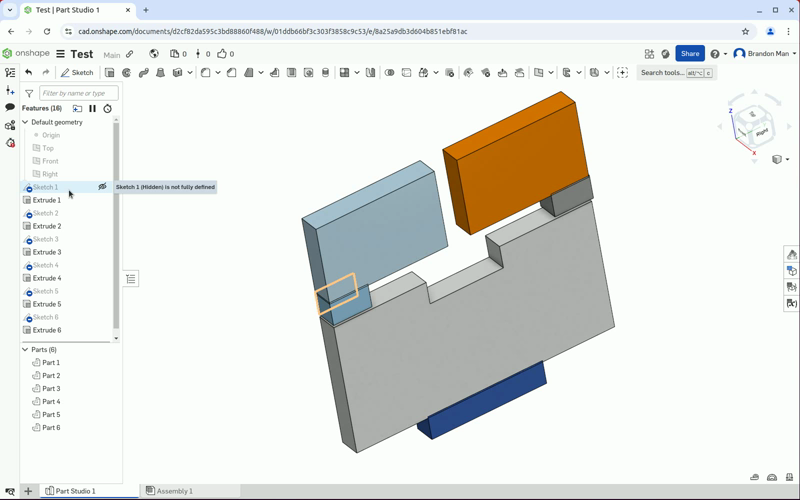
click(69, 189)